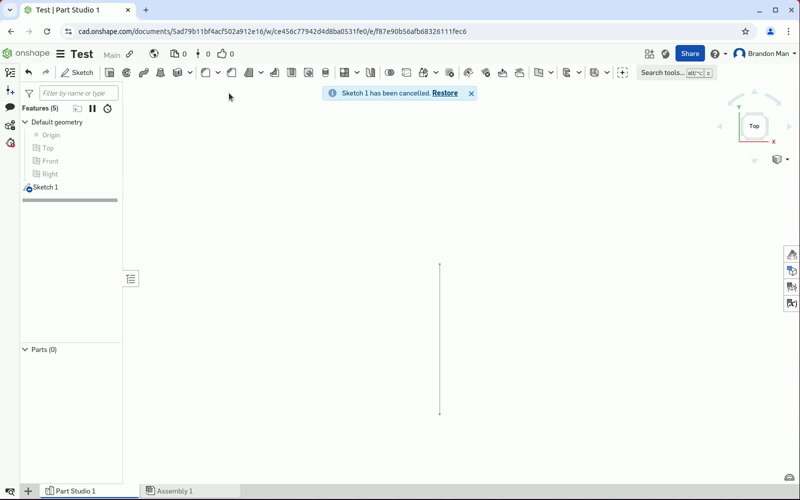
key(shift+h)
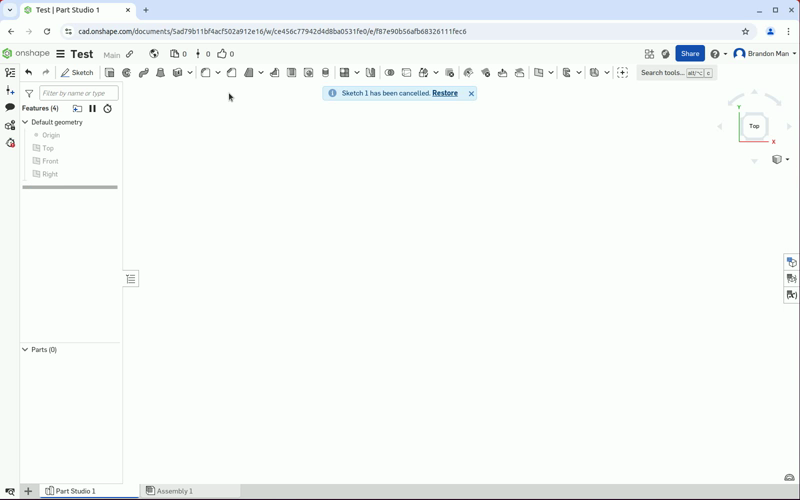
mouse_move(73, 352)
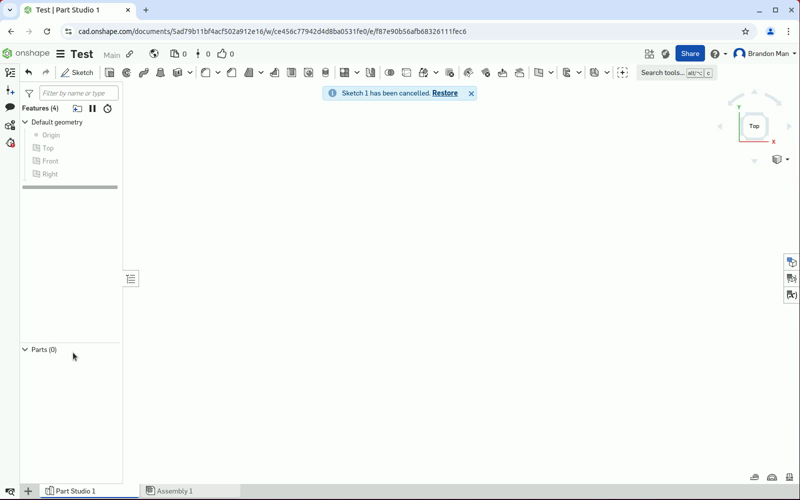
key(y)
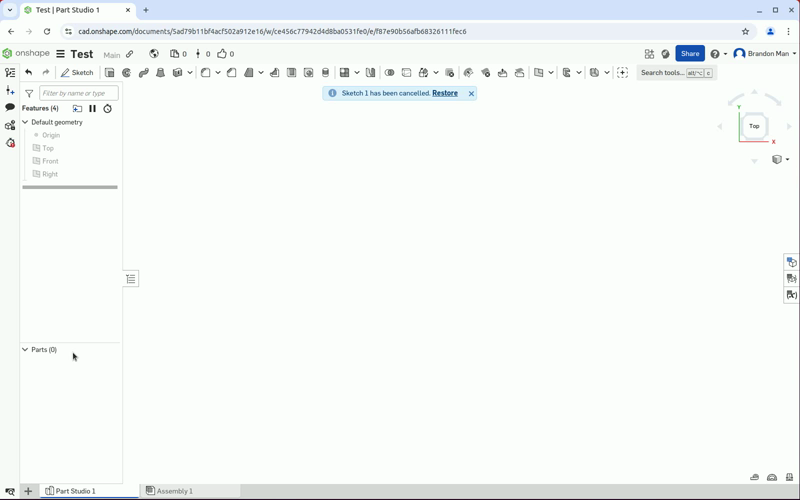
key(shift+p)
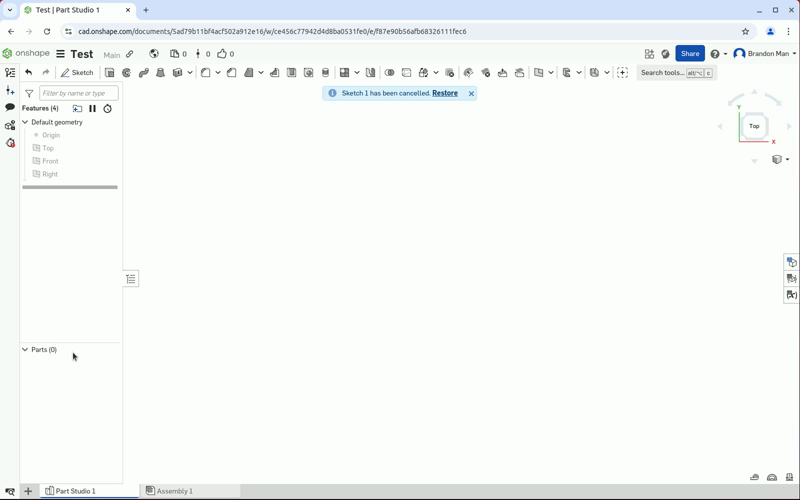
key(space)
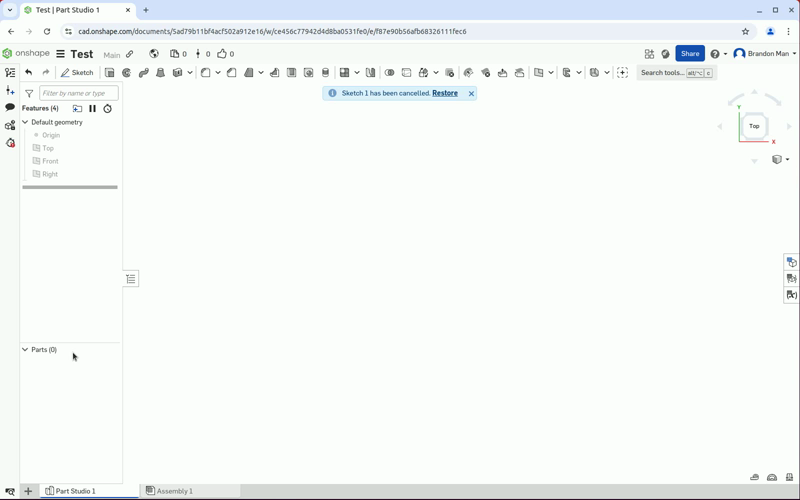
key_down(shift)
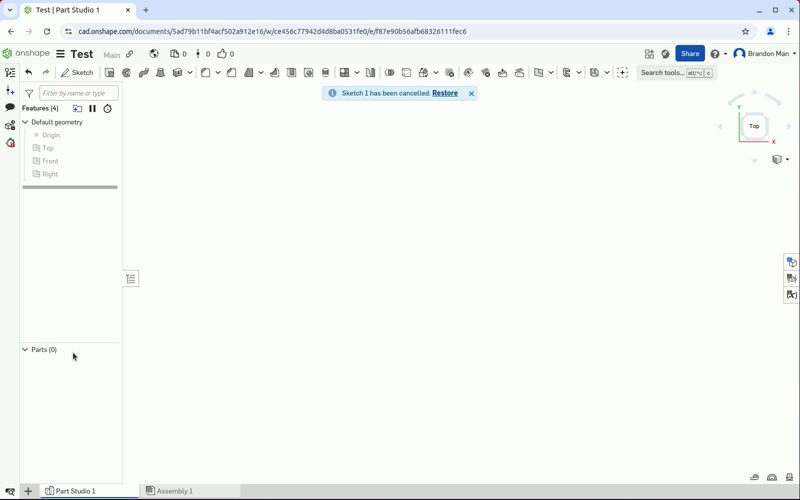
key(up)
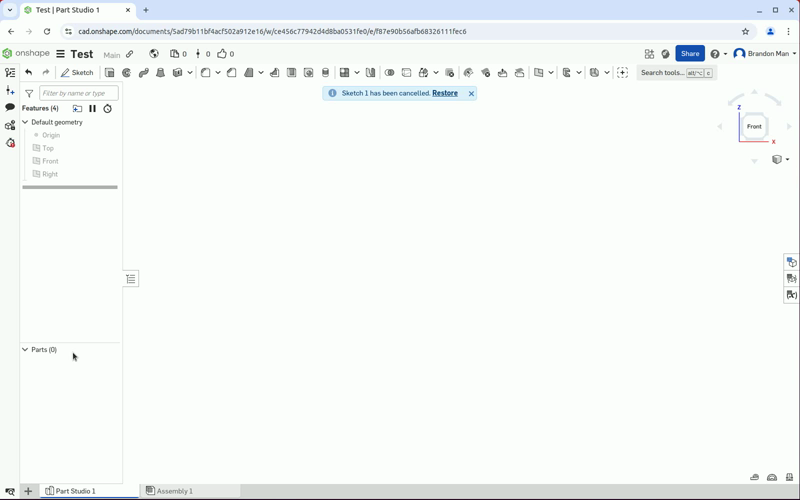
key_up(shift)
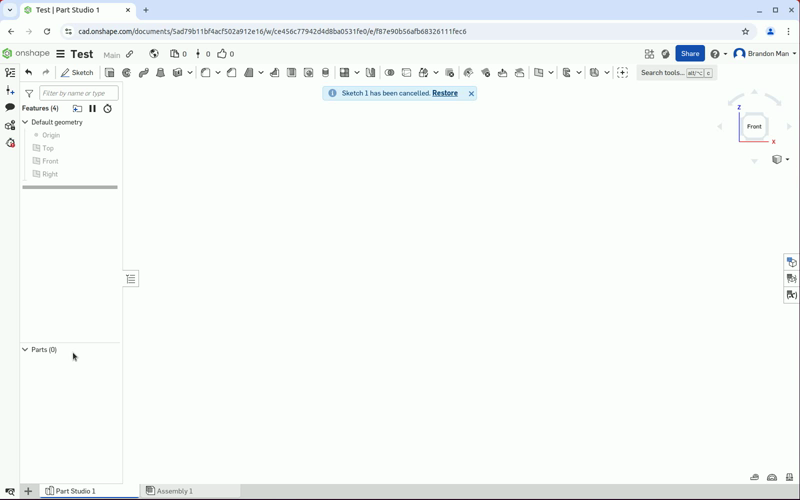
mouse_move(73, 352)
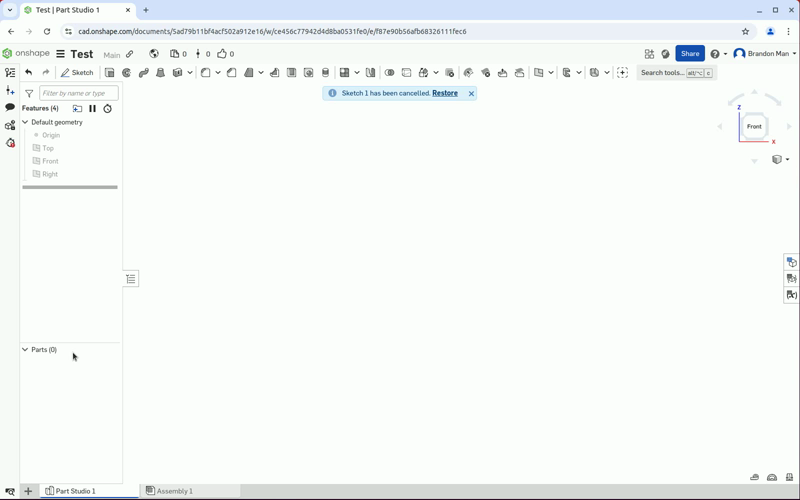
key(shift+y)
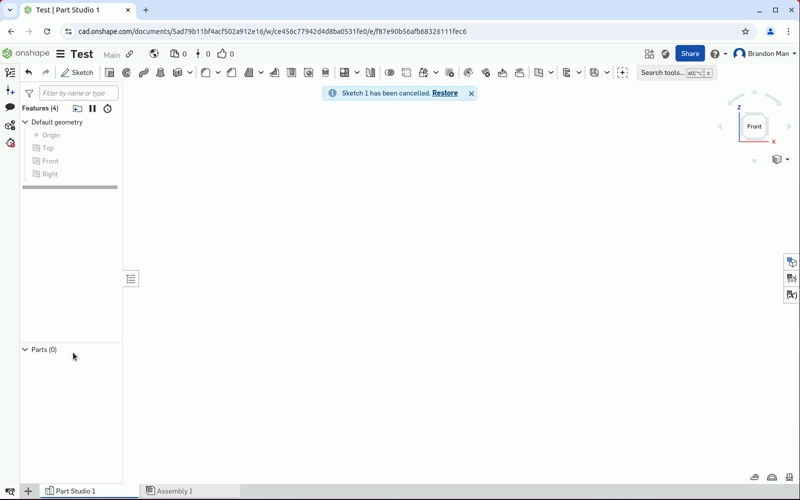
key(shift+s)
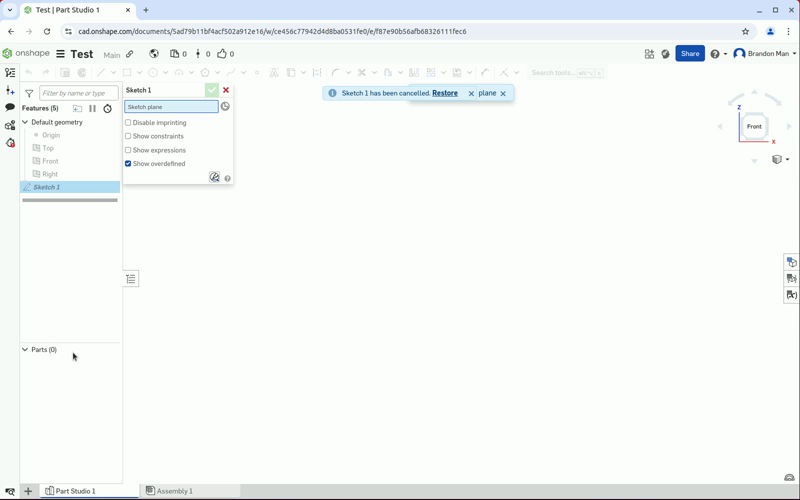
mouse_move(73, 163)
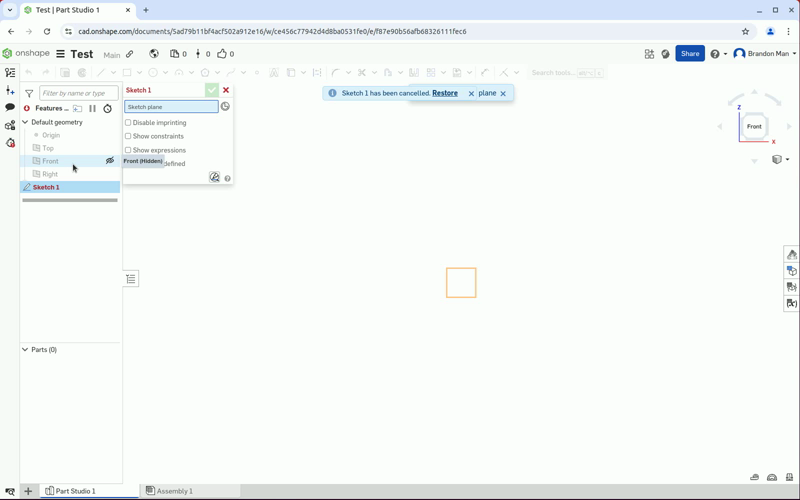
click(73, 163)
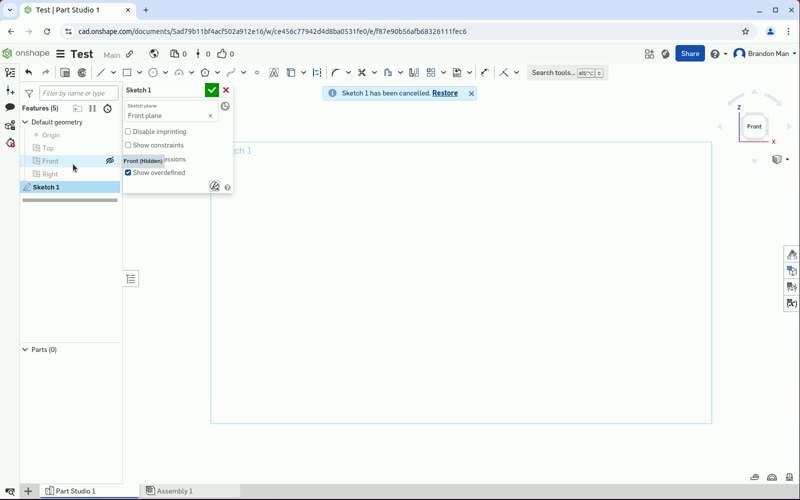
mouse_move(73, 352)
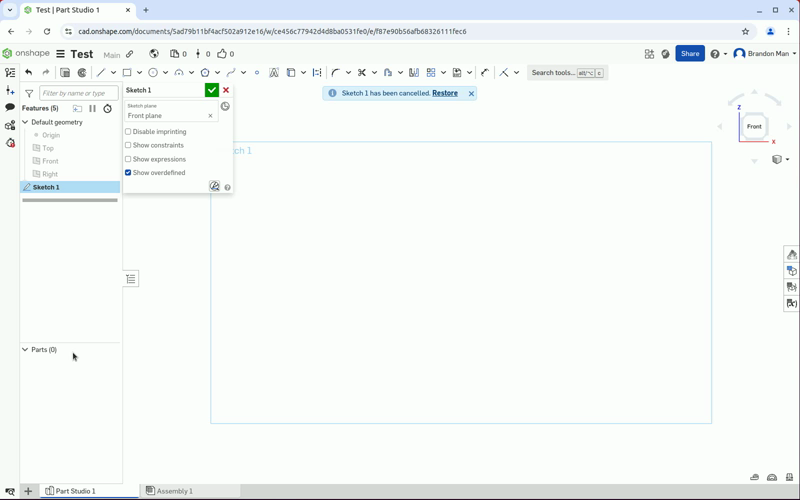
key(y)
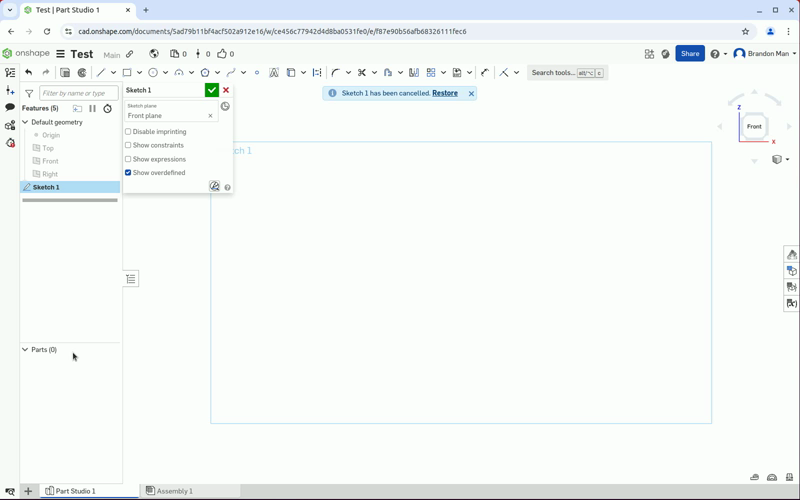
key(l)
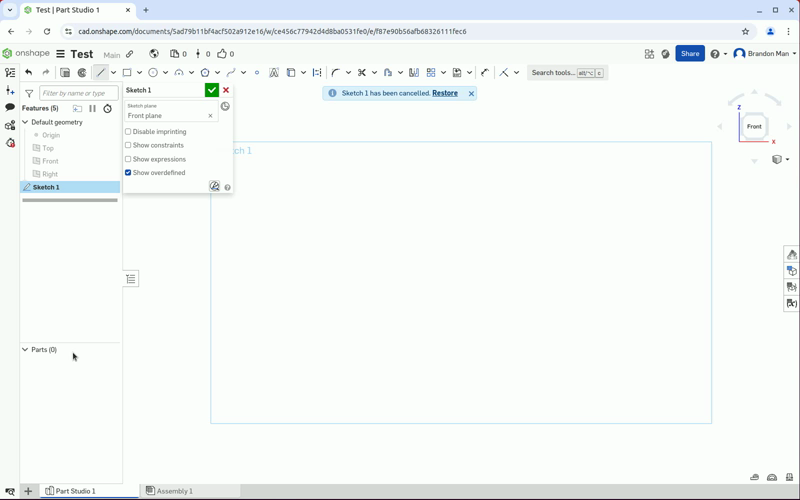
key_down(shift)
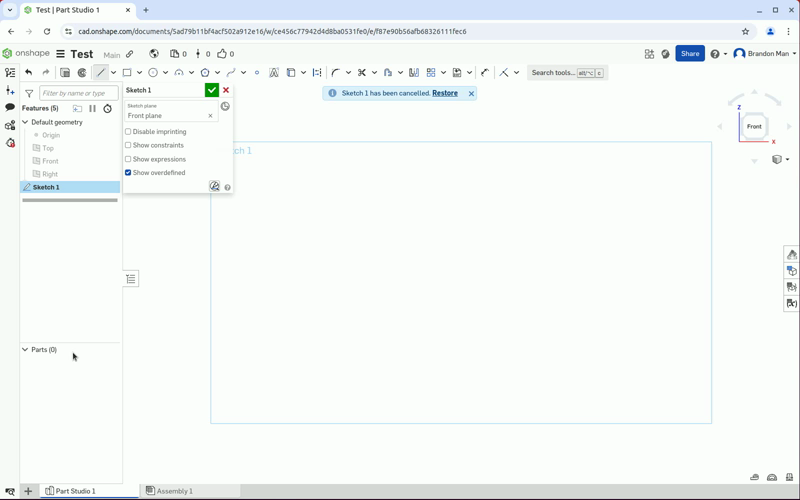
mouse_move(379, 198)
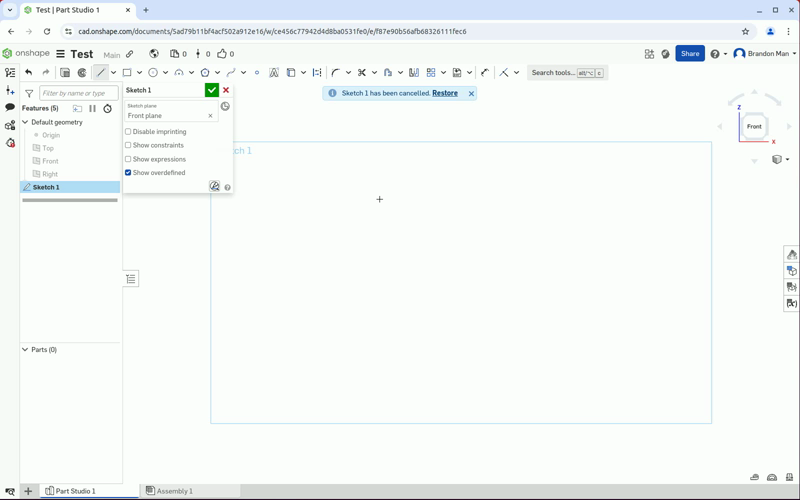
click(379, 198)
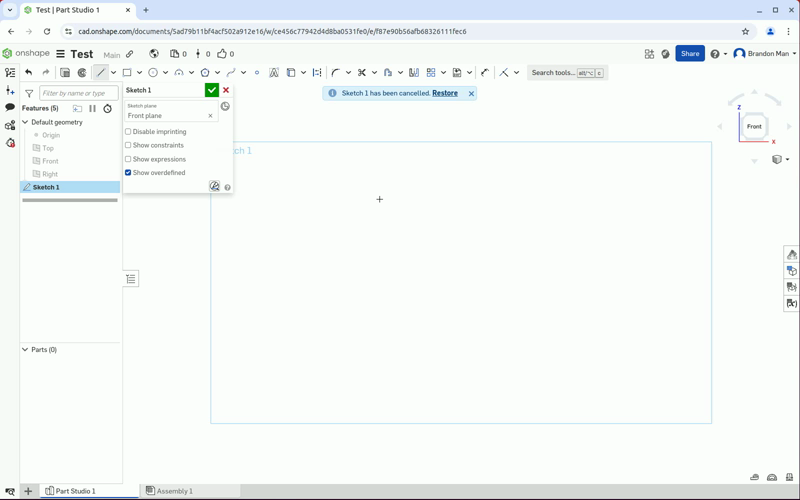
key_up(shift)
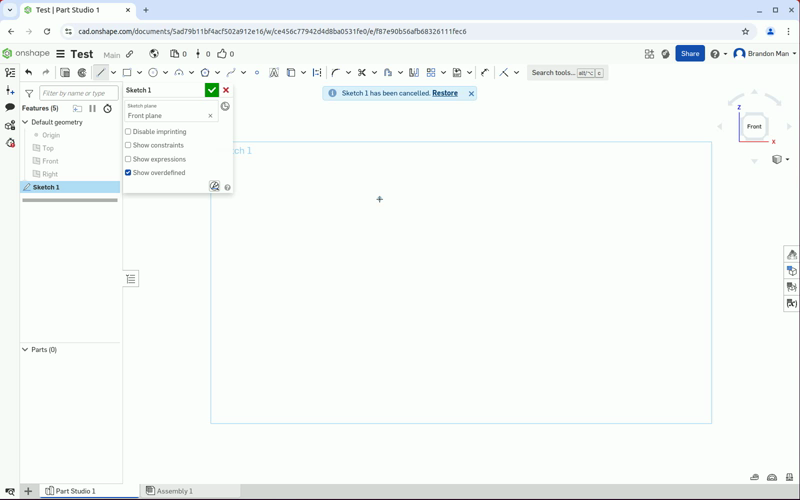
key_down(shift)
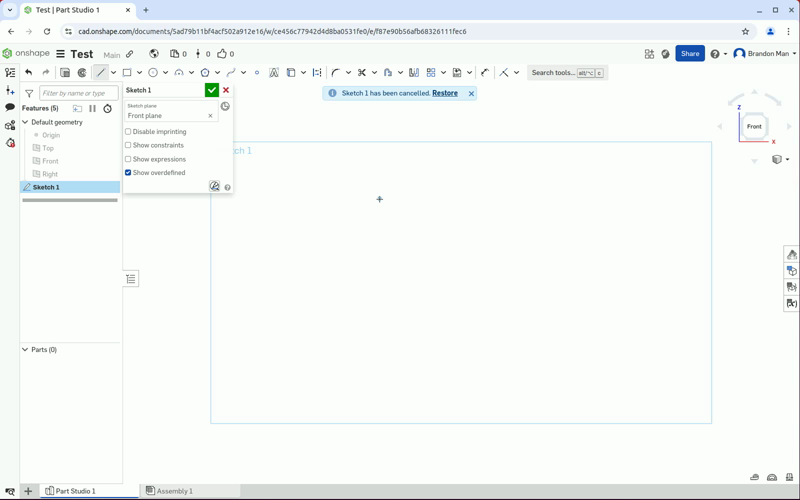
mouse_move(443, 204)
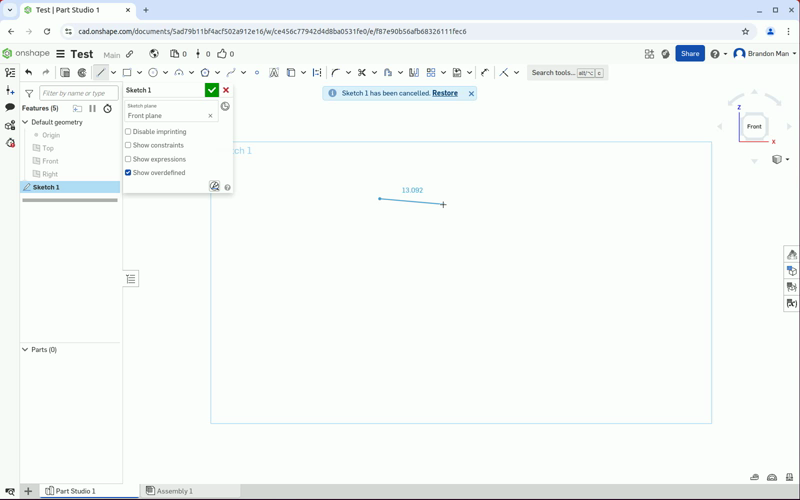
click(443, 204)
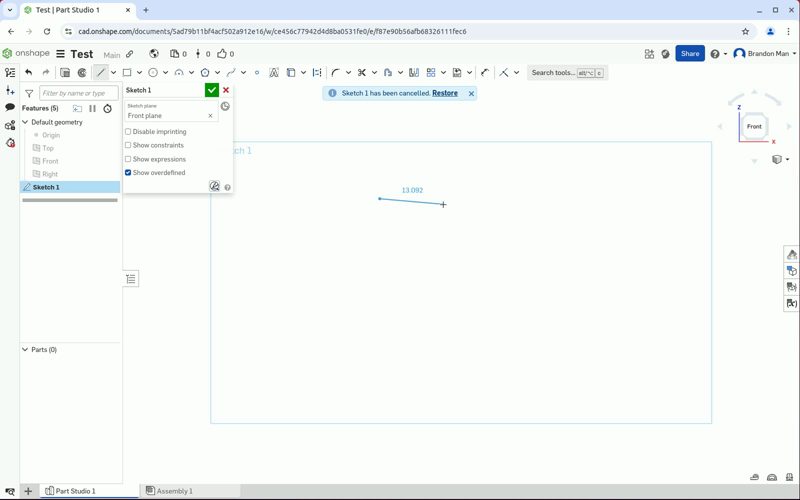
key_up(shift)
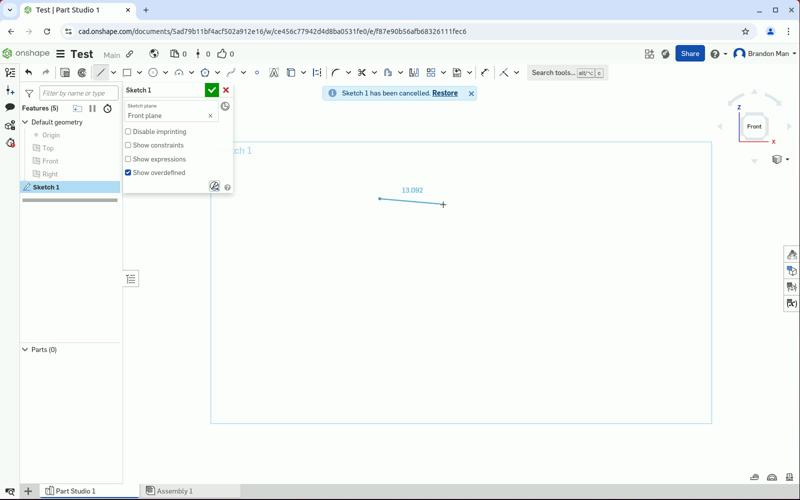
key_down(shift)
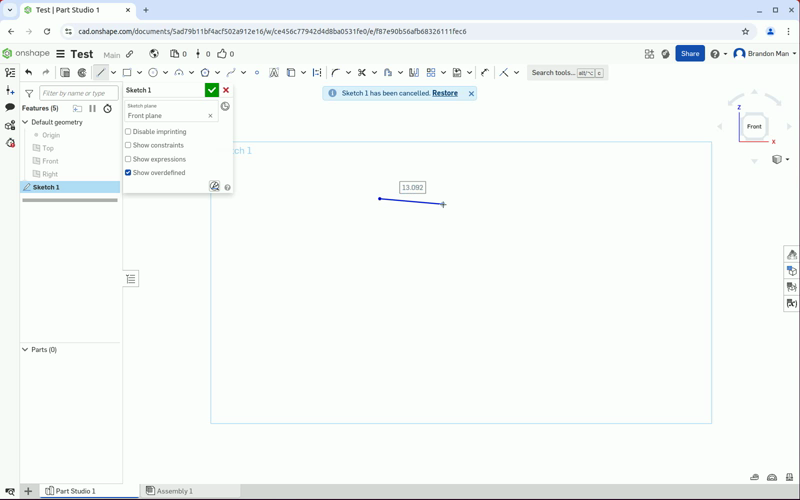
mouse_move(473, 204)
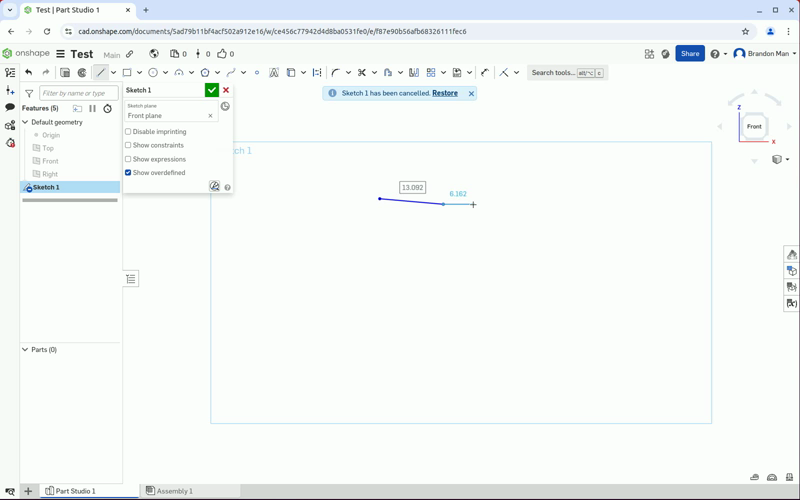
mouse_move(446, 220)
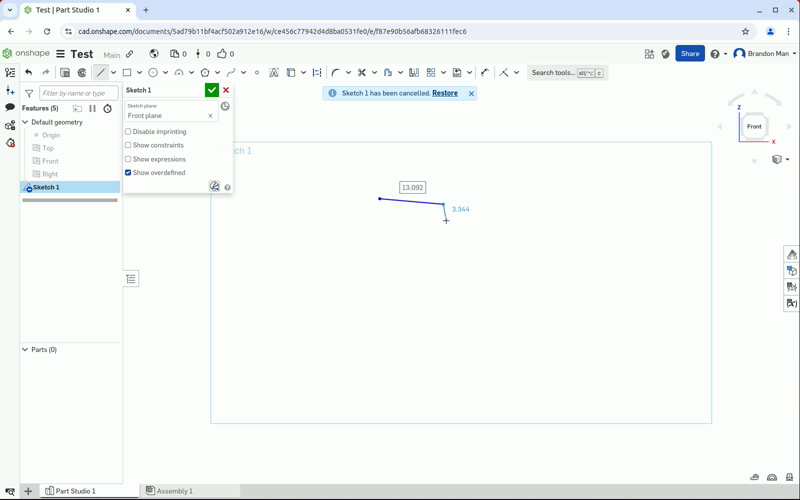
click(446, 220)
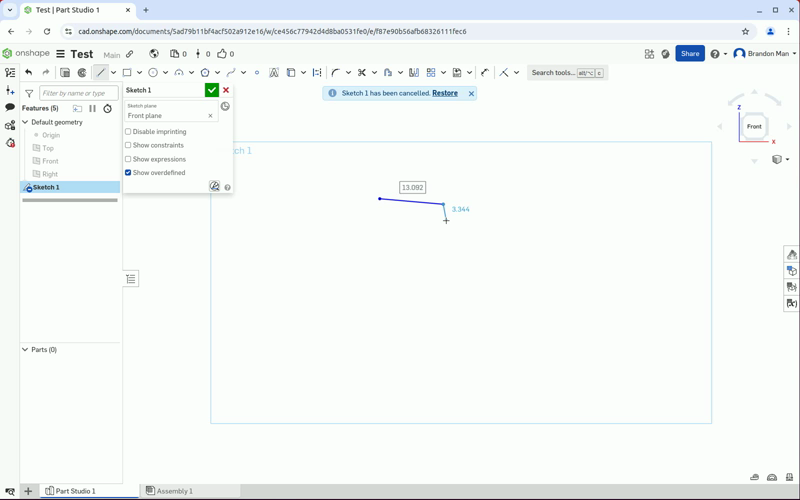
key_up(shift)
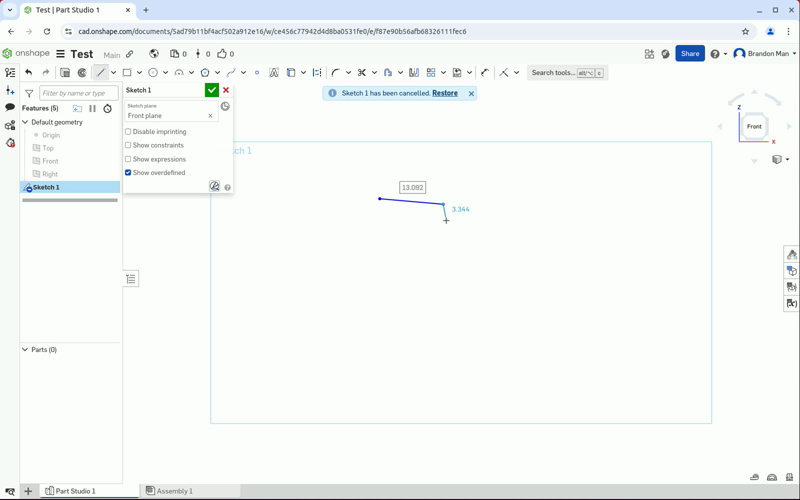
key_down(shift)
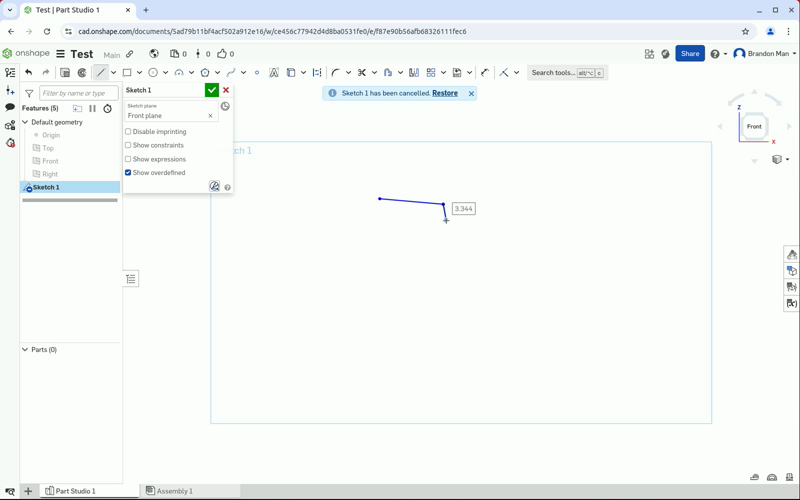
mouse_move(476, 220)
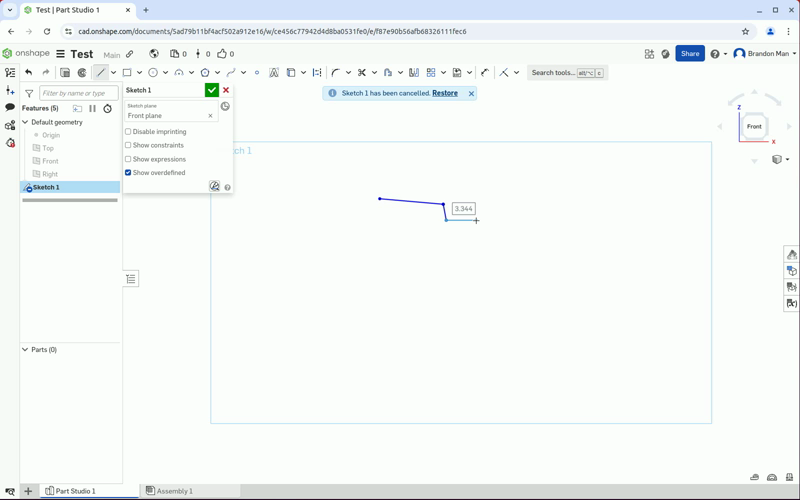
mouse_move(452, 204)
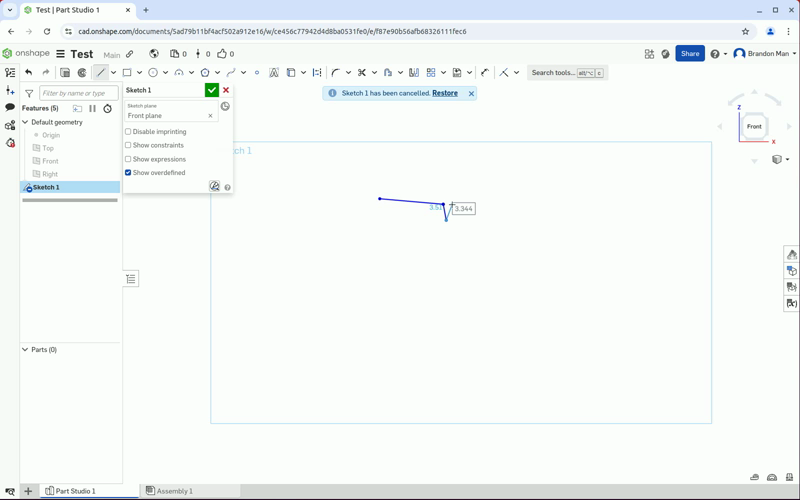
click(452, 204)
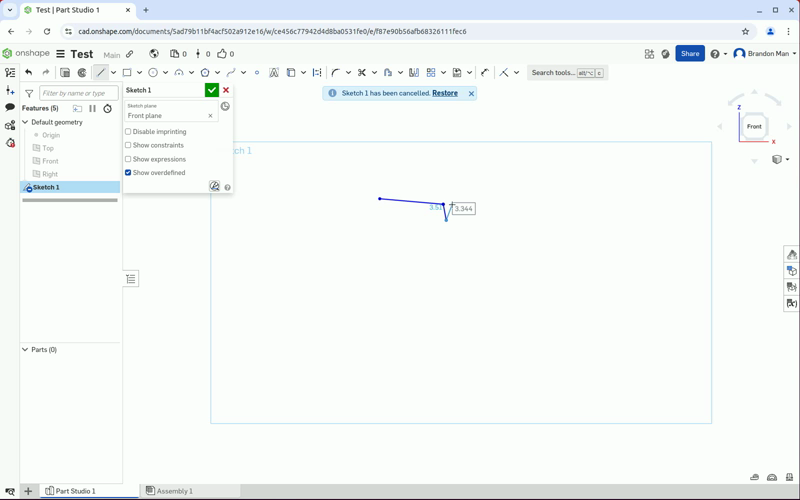
key_up(shift)
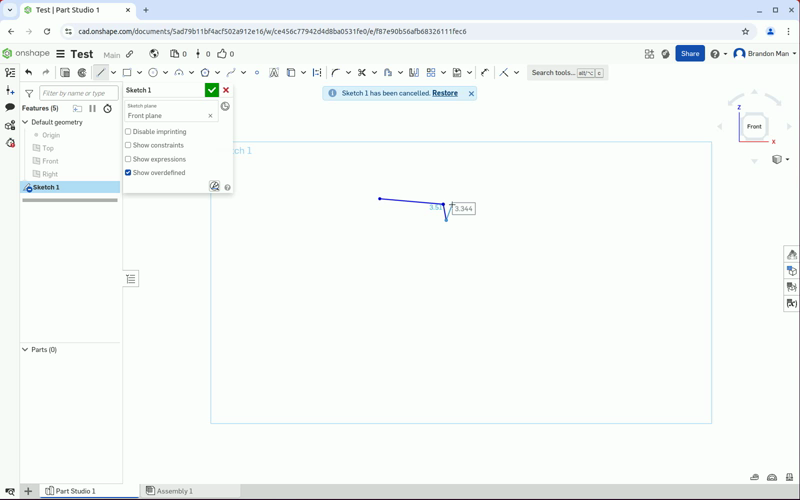
key_down(shift)
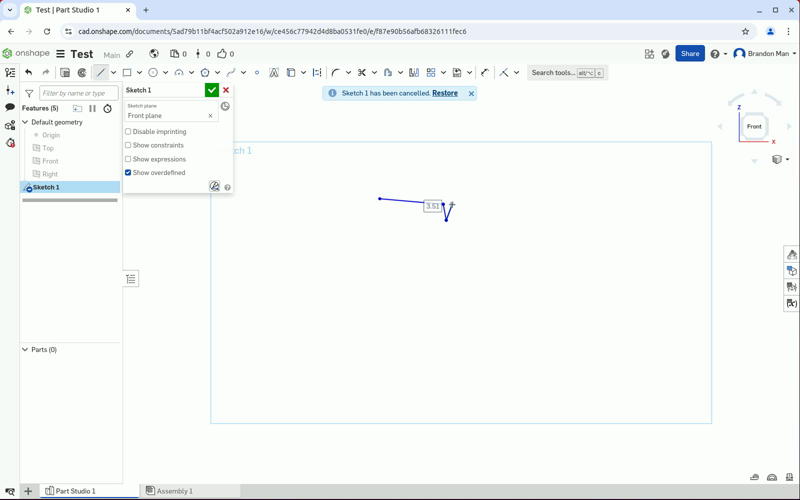
mouse_move(516, 200)
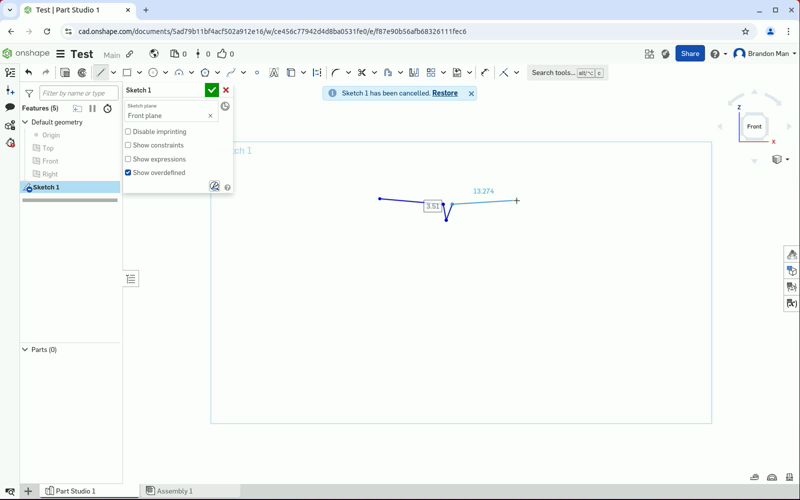
click(516, 200)
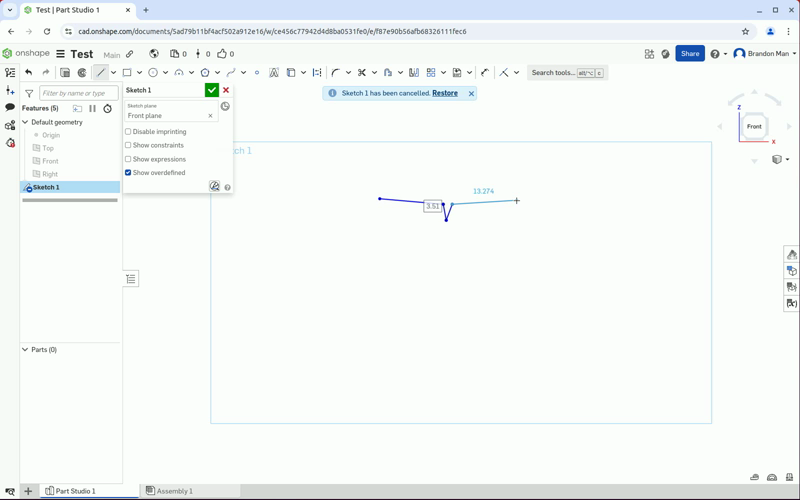
key_up(shift)
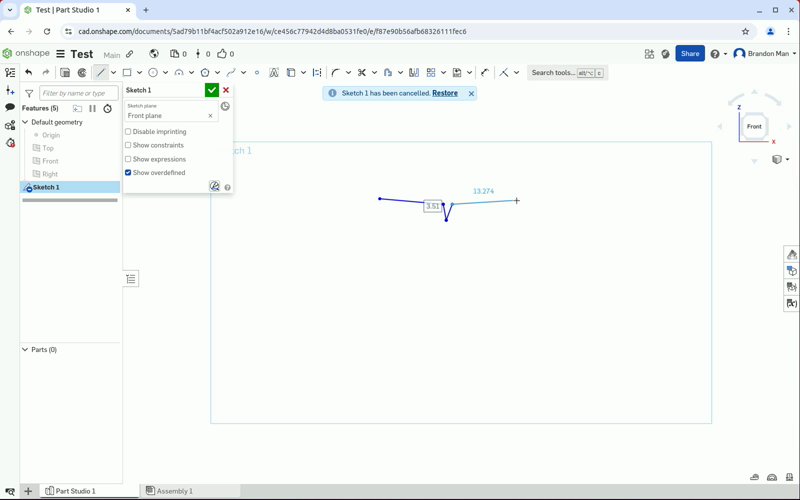
key_down(shift)
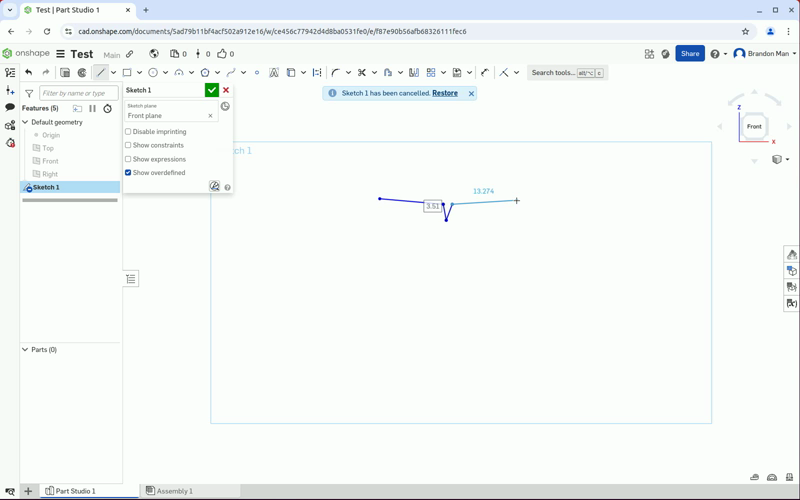
mouse_move(546, 200)
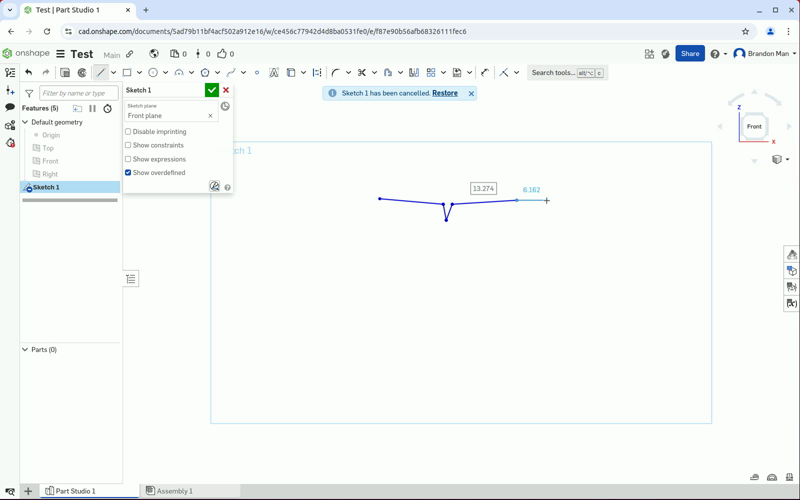
mouse_move(508, 194)
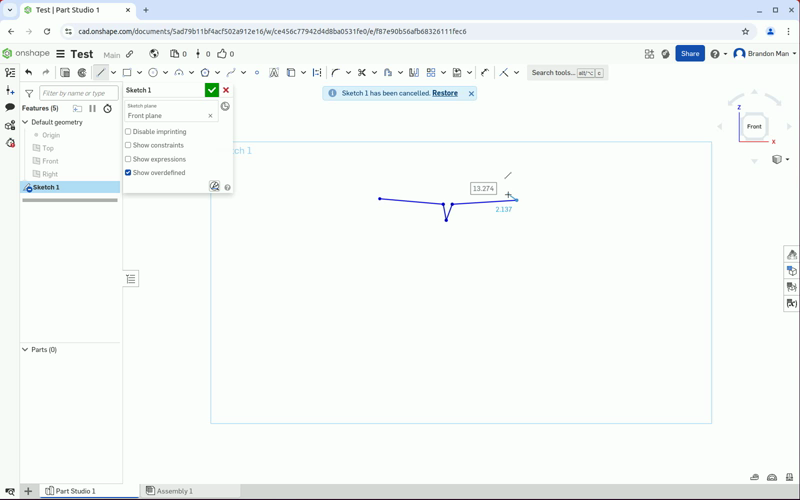
click(508, 194)
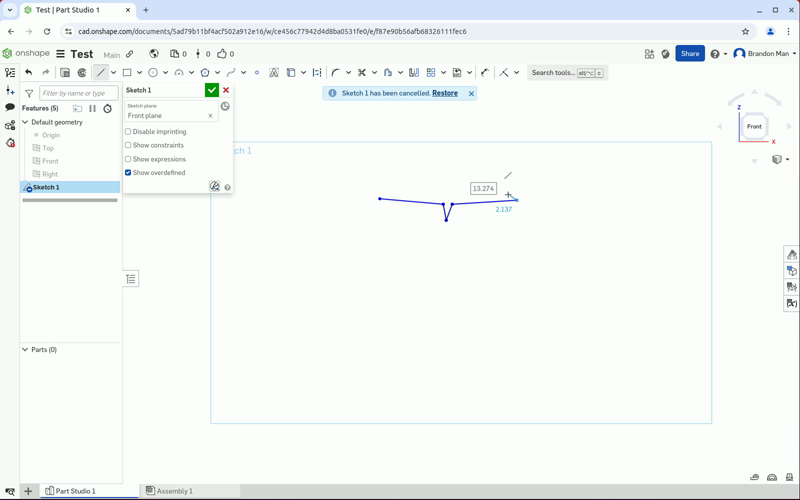
key_up(shift)
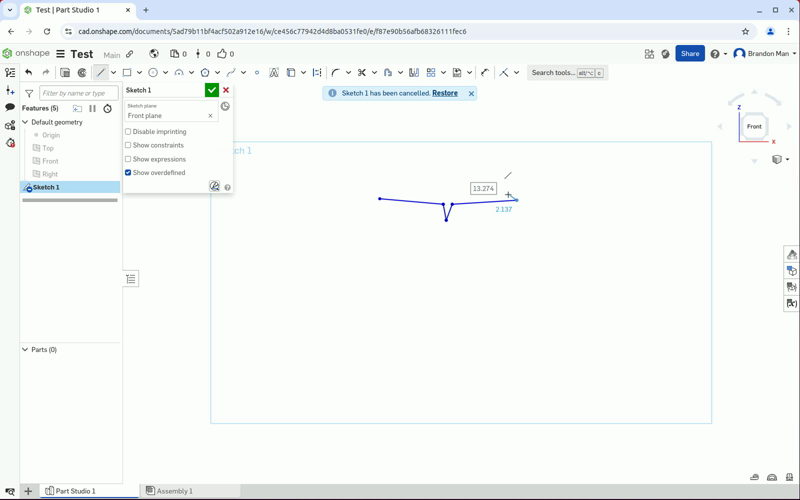
key_down(shift)
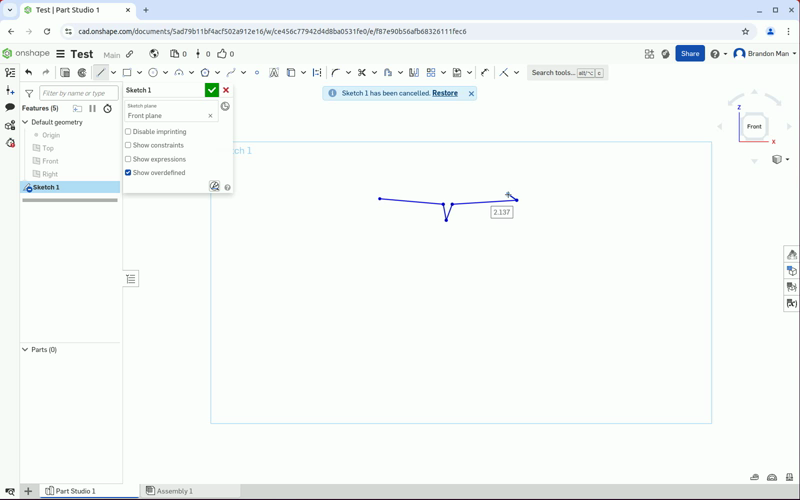
mouse_move(388, 194)
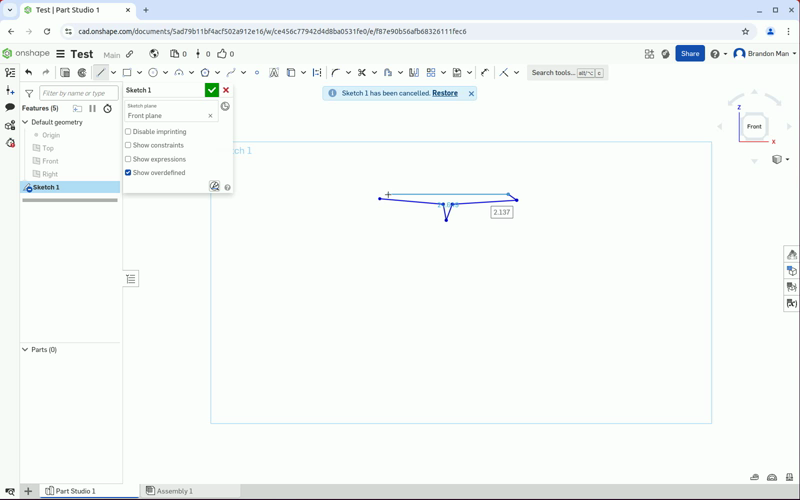
click(388, 194)
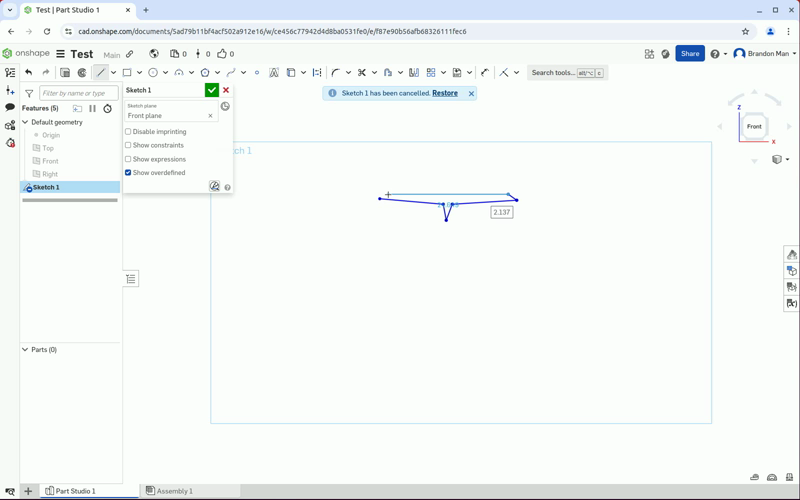
key_up(shift)
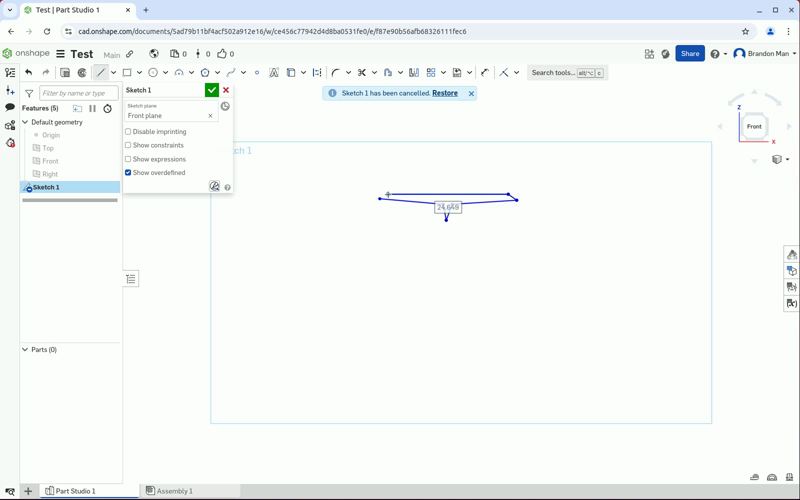
mouse_move(418, 194)
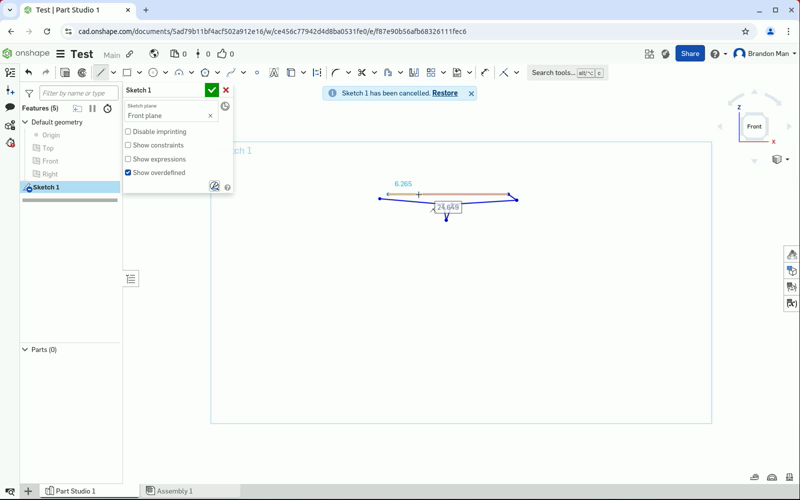
key_down(shift)
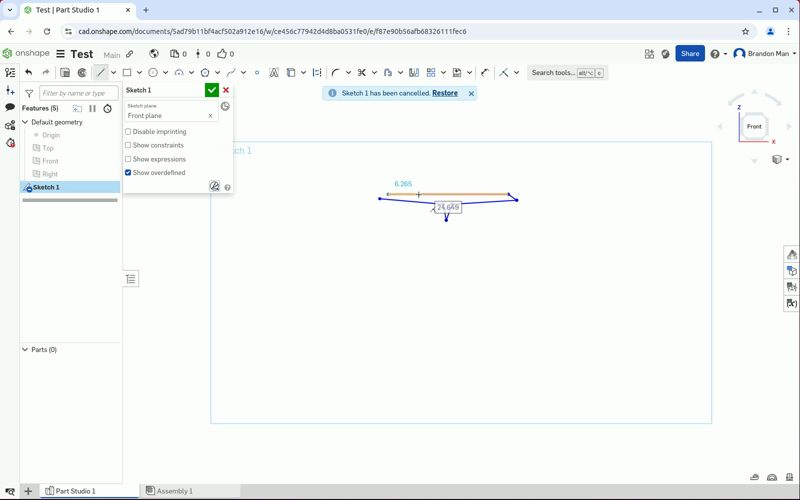
mouse_move(379, 198)
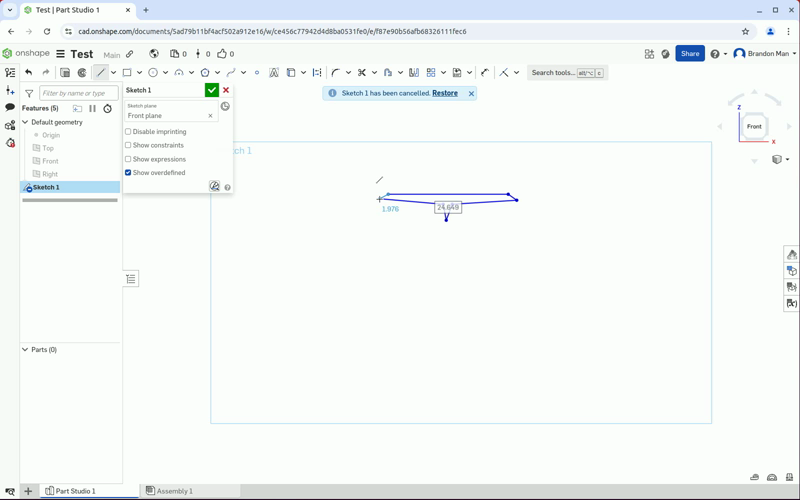
key_up(shift)
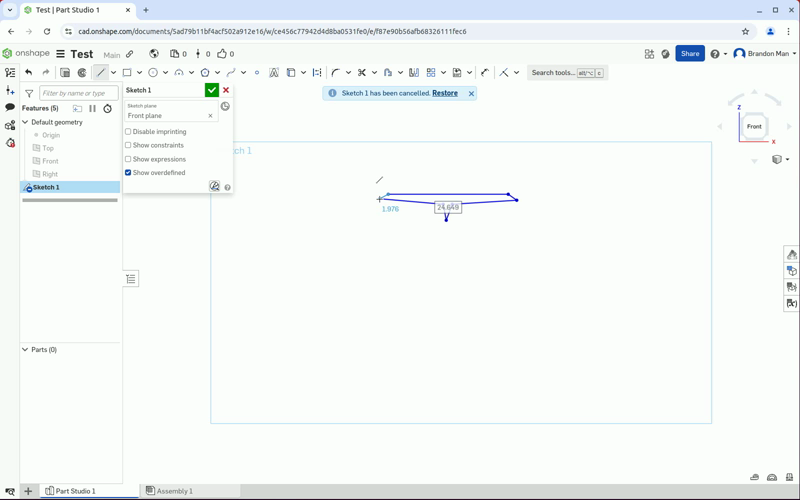
click(379, 198)
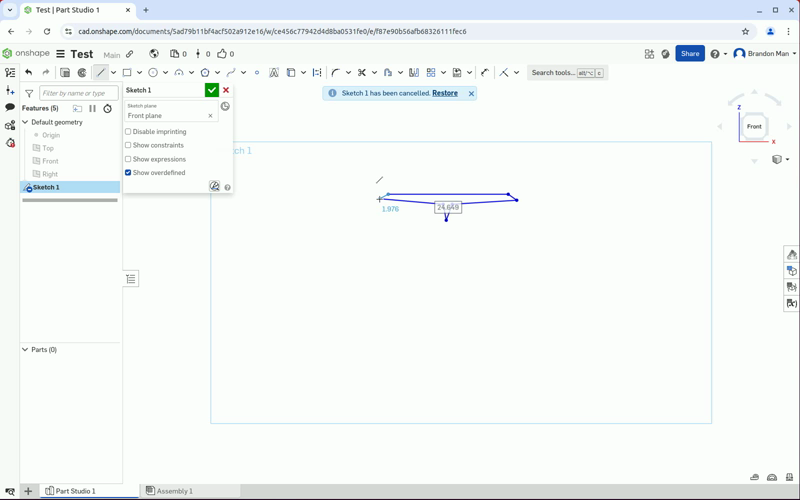
key(esc)
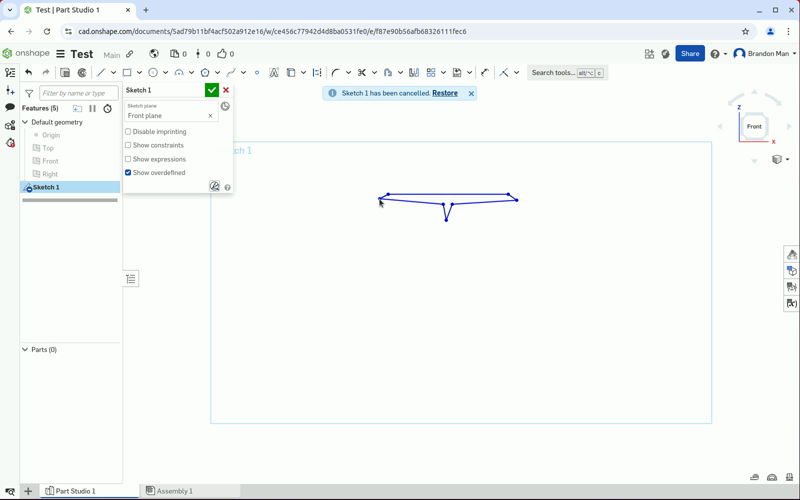
mouse_move(461, 200)
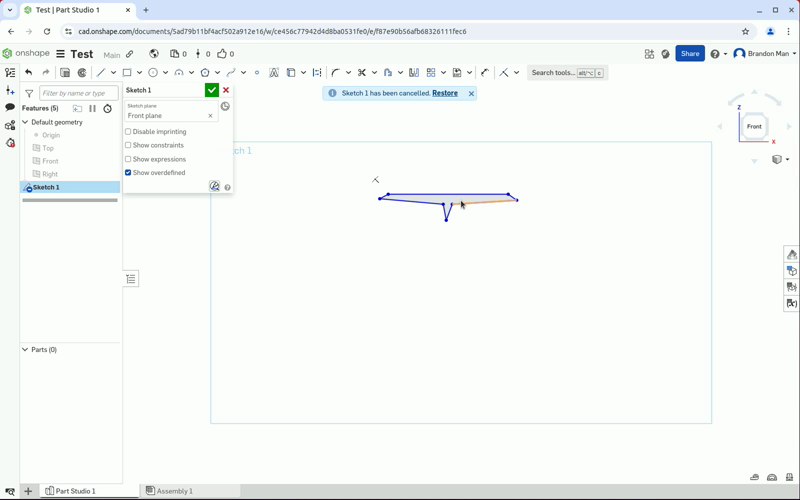
scroll(6)
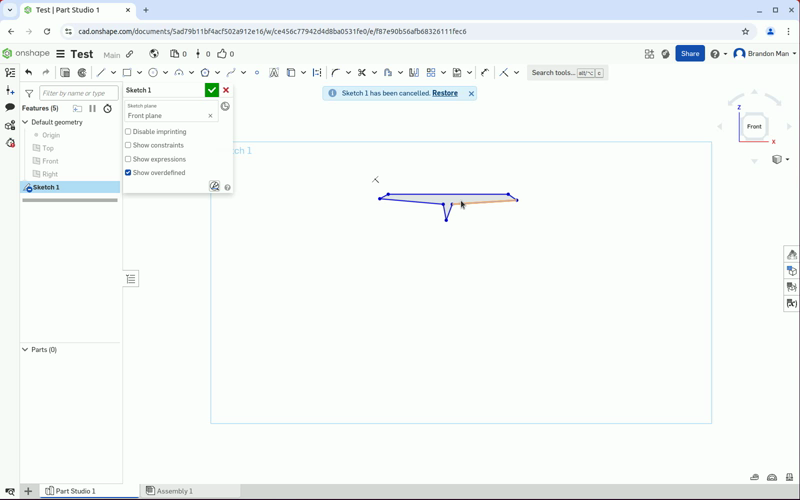
scroll(6)
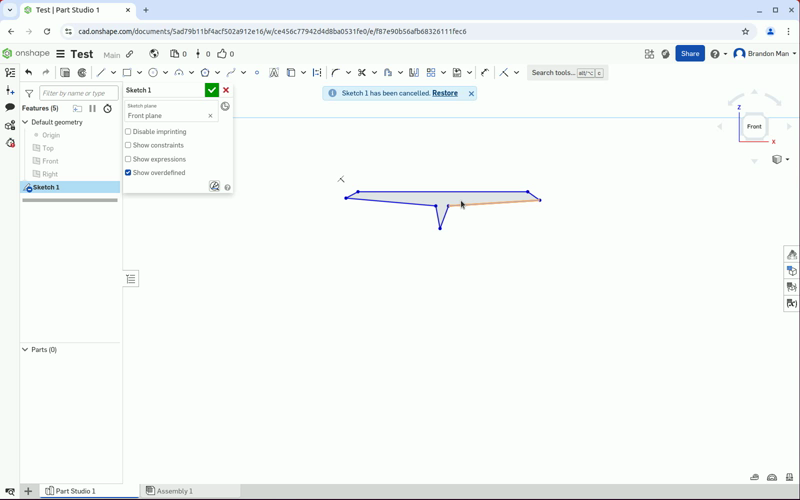
scroll(6)
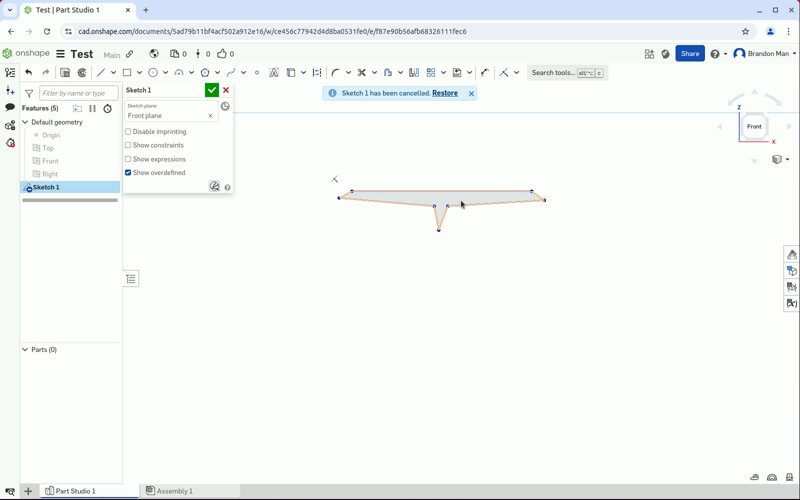
scroll(6)
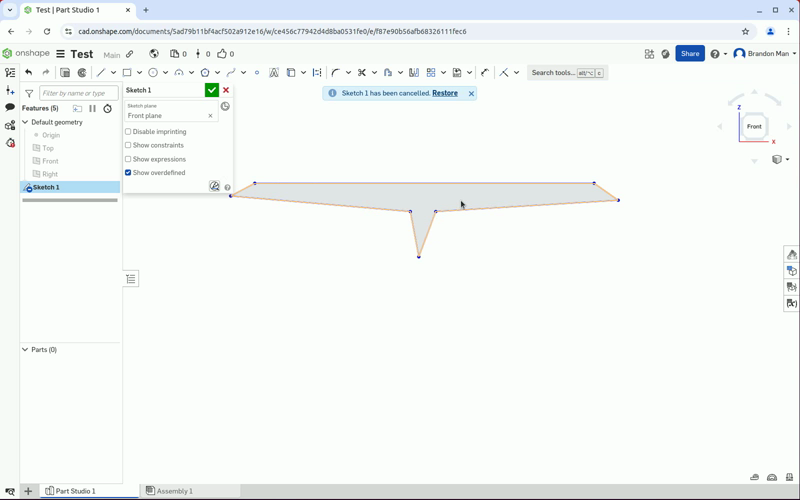
scroll(6)
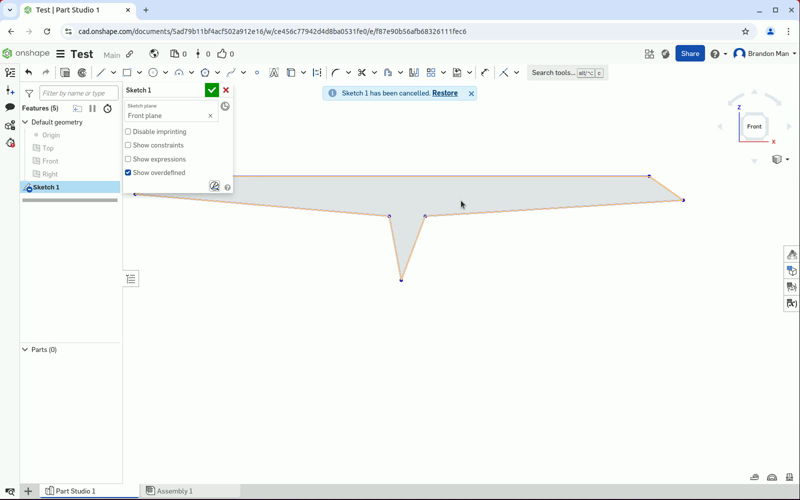
scroll(6)
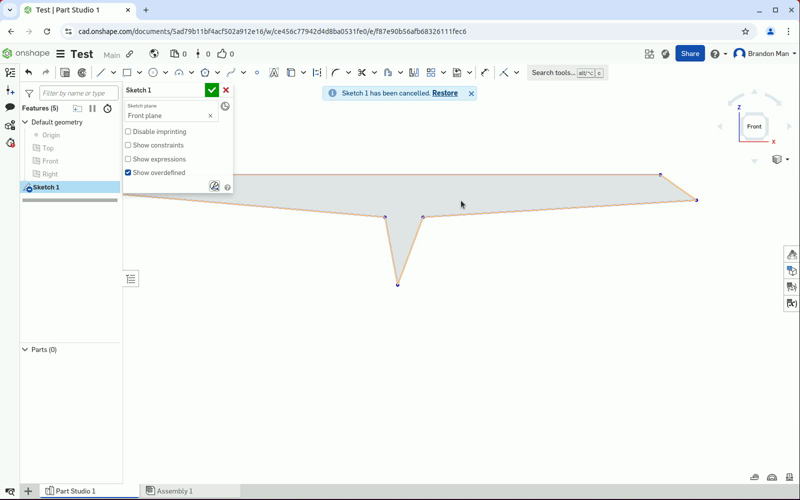
scroll(6)
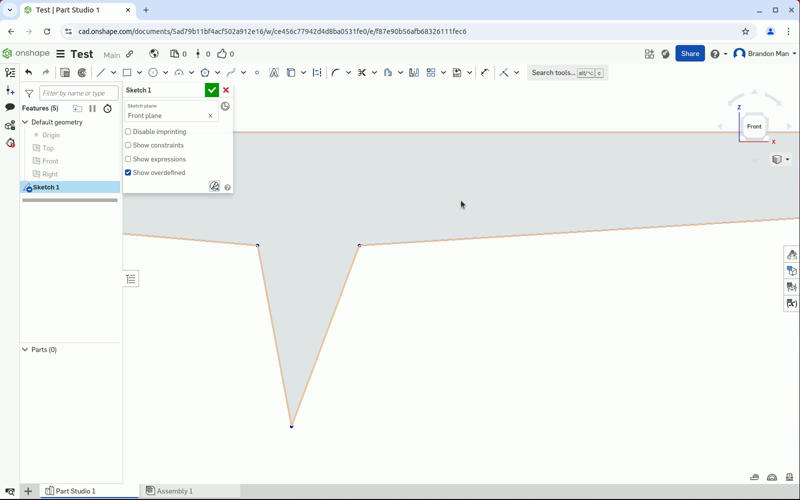
click(461, 200)
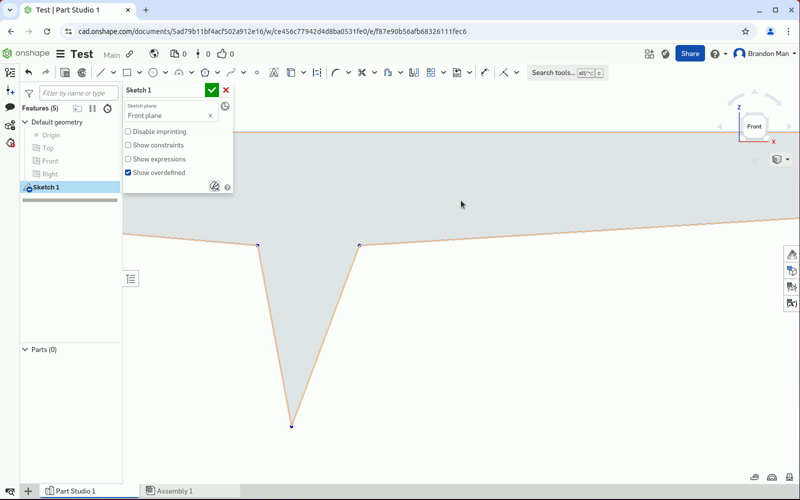
scroll(-6)
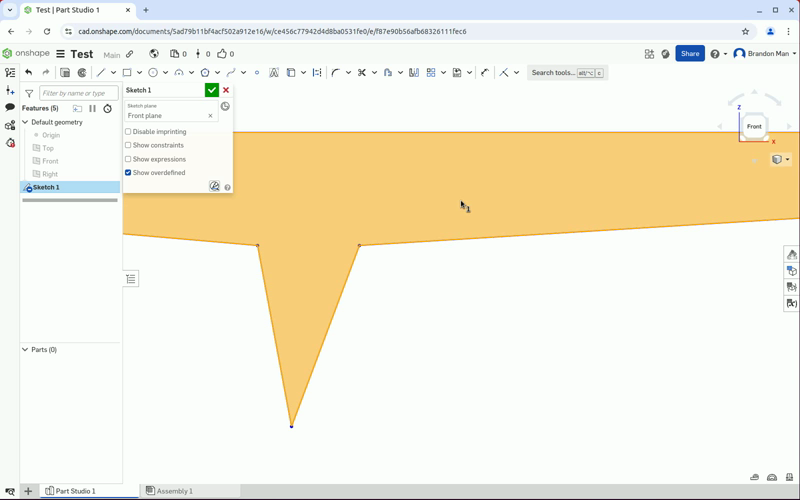
scroll(-6)
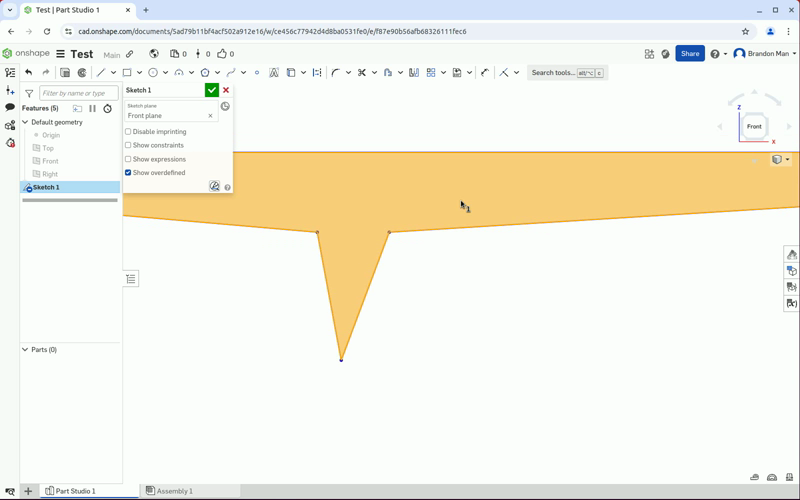
scroll(-6)
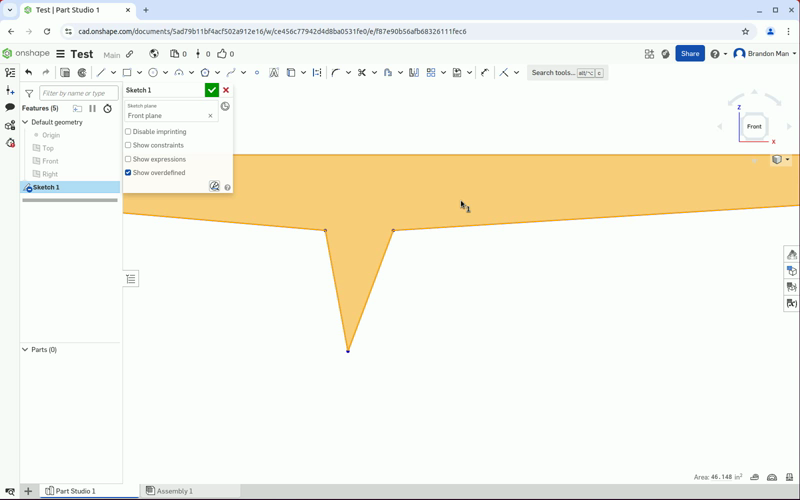
scroll(-6)
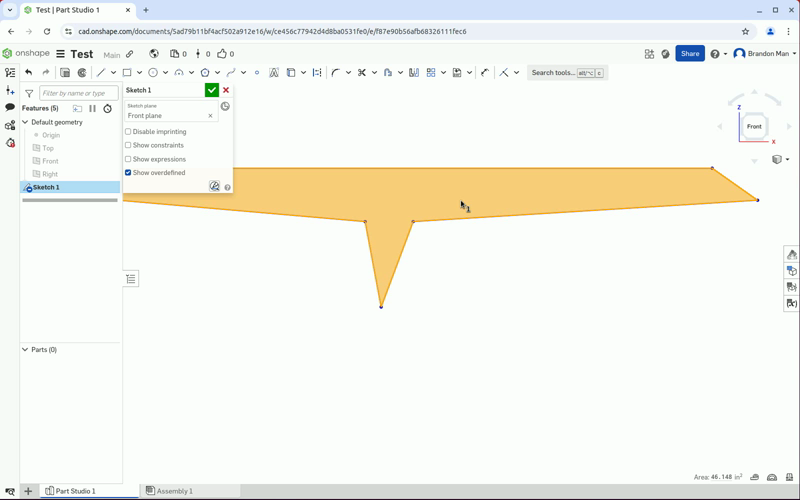
scroll(-6)
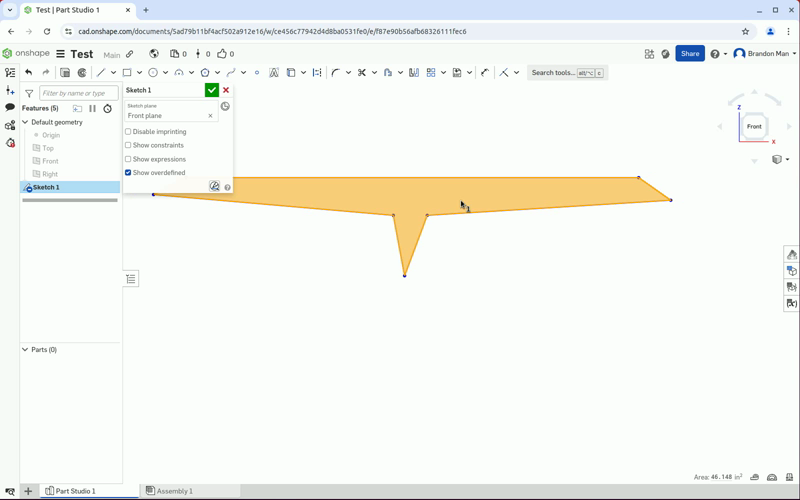
scroll(-6)
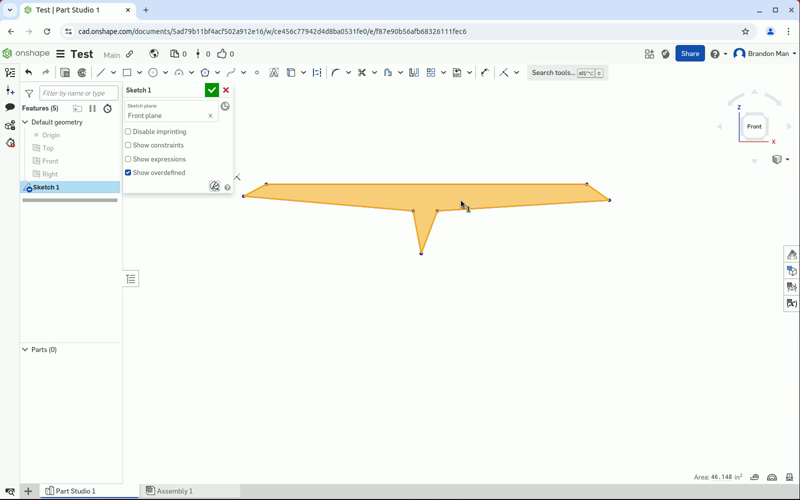
scroll(-6)
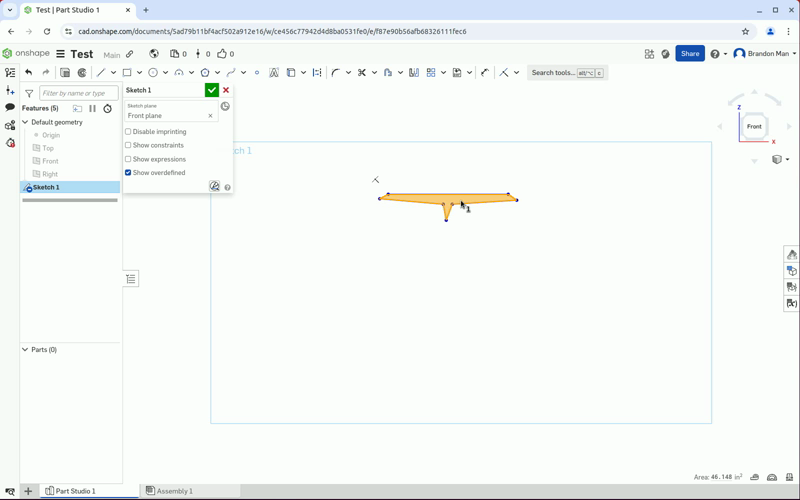
mouse_move(73, 352)
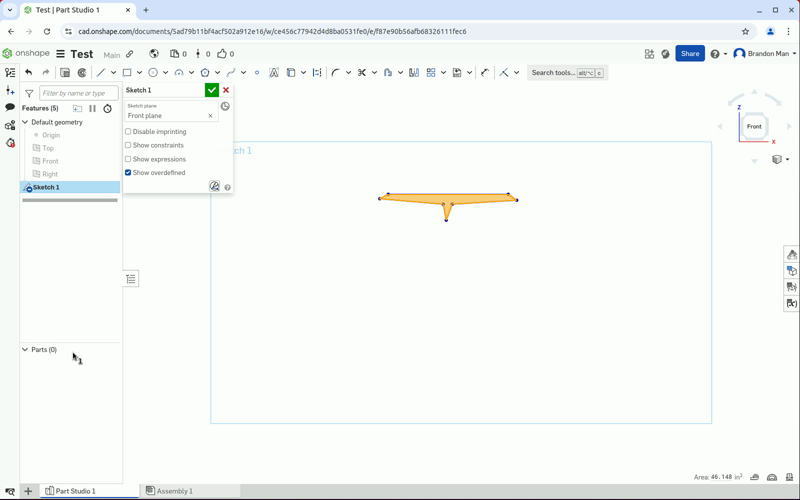
key(shift+y)
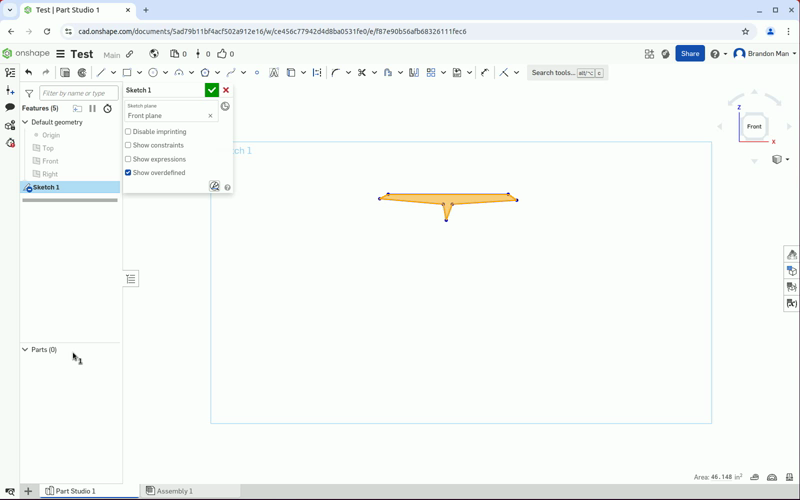
key(shift+e)
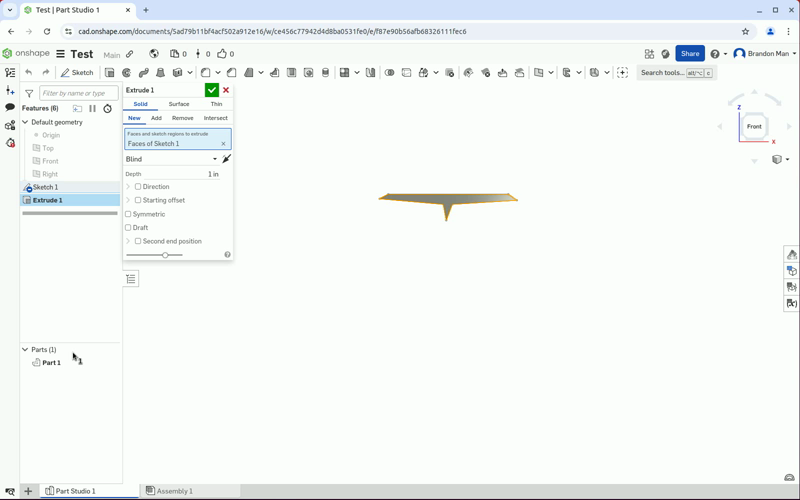
mouse_move(143, 106)
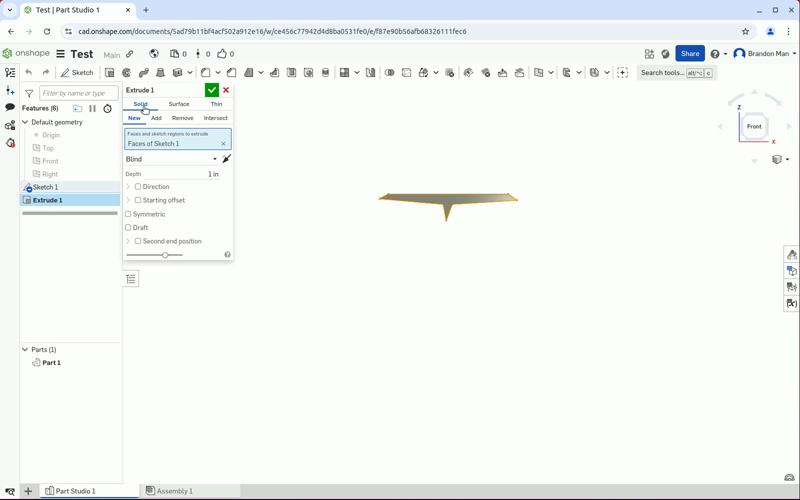
click(143, 106)
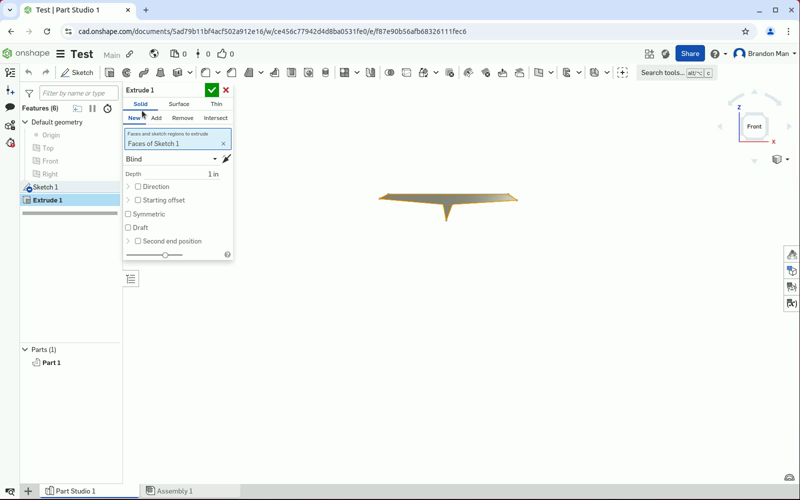
mouse_move(137, 120)
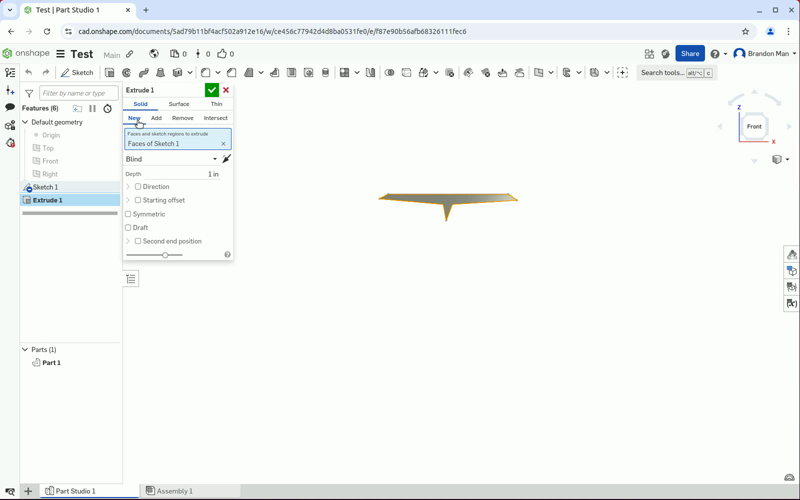
click(137, 120)
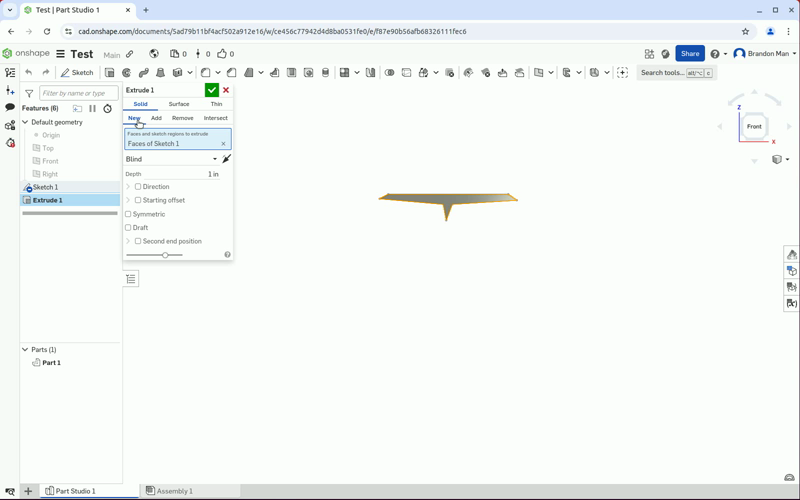
key(tab, 4)
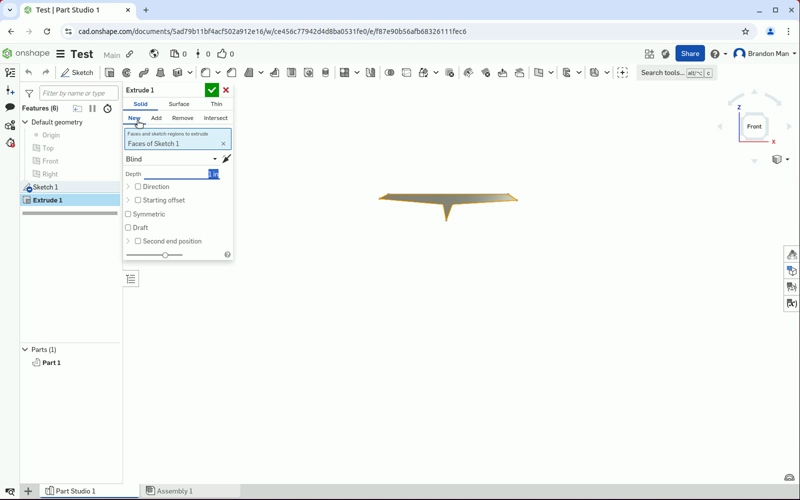
text(6.74)
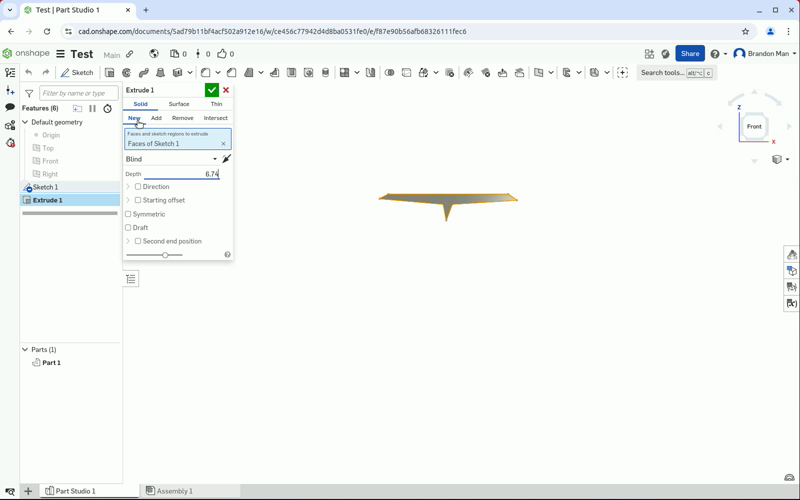
key(enter)
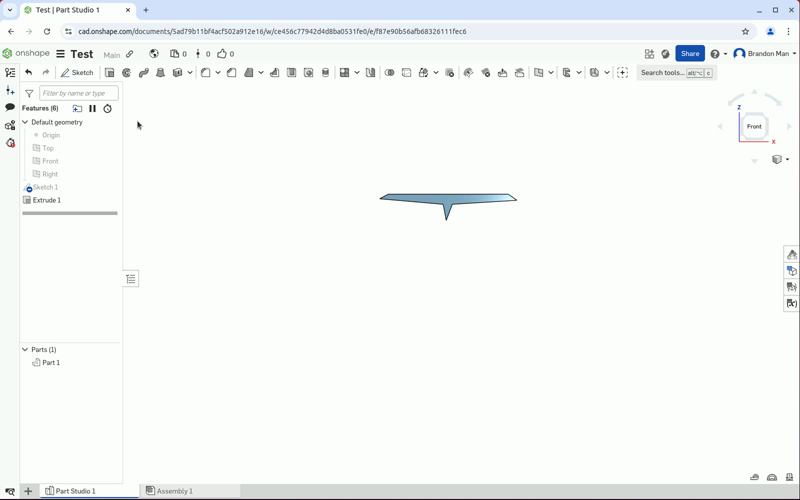
key(shift+h)
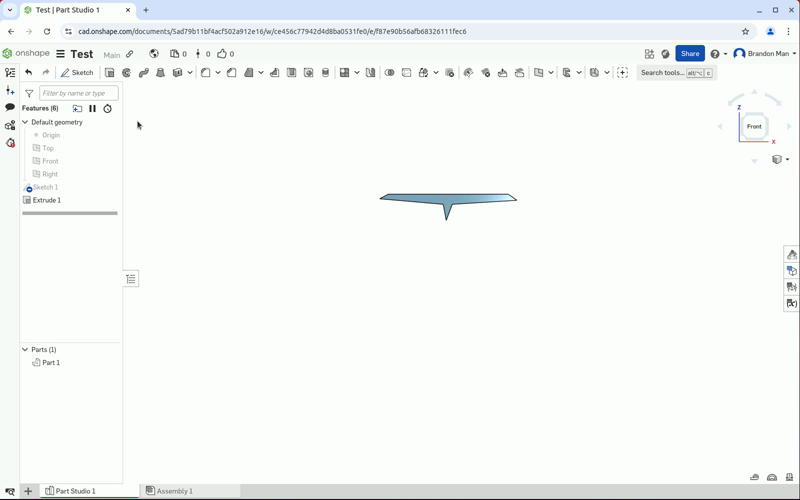
key(shift+h)
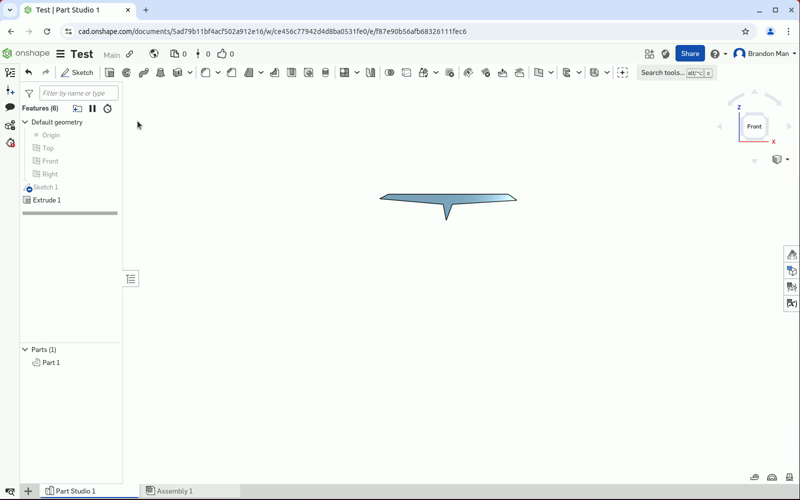
mouse_move(73, 189)
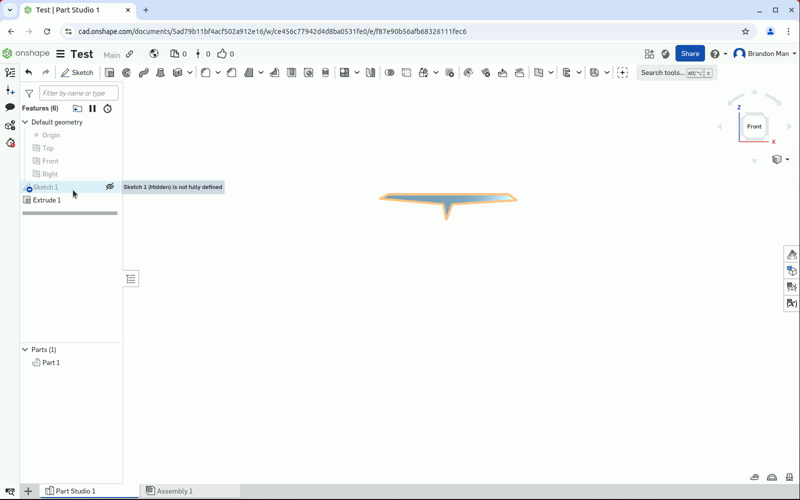
click(73, 189)
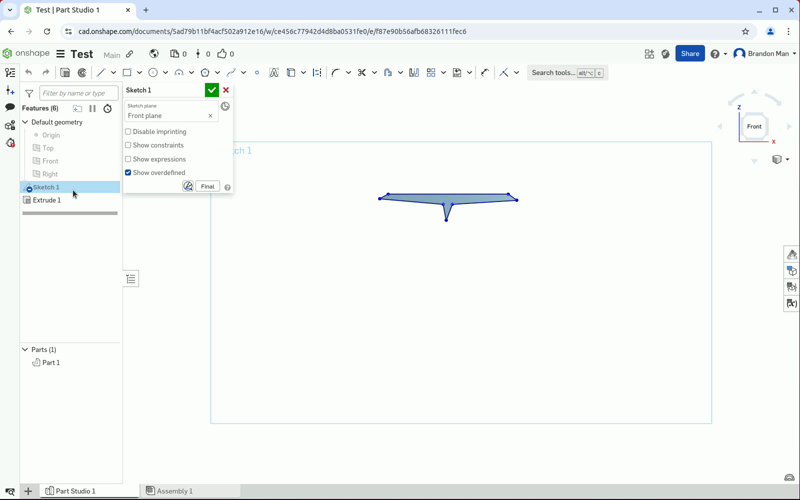
mouse_move(229, 92)
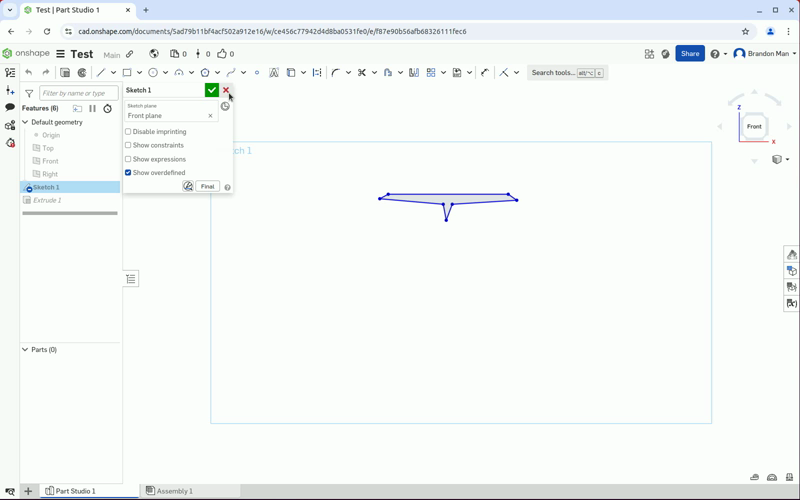
click(229, 92)
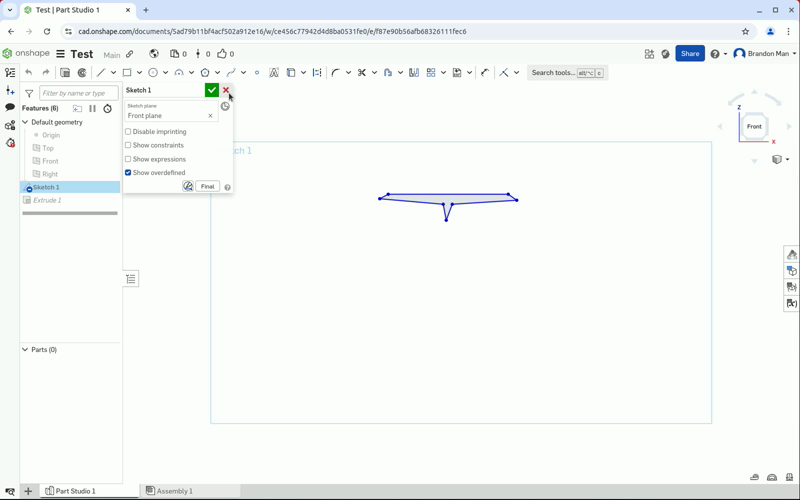
key(shift+s)
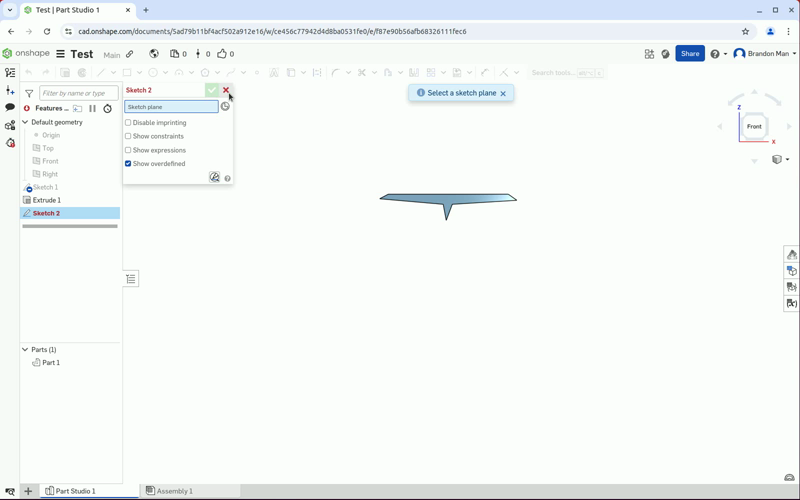
mouse_move(73, 163)
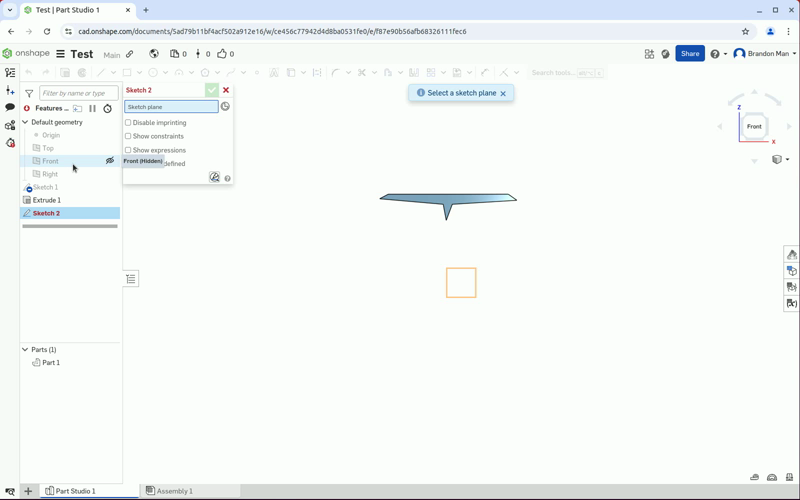
click(73, 163)
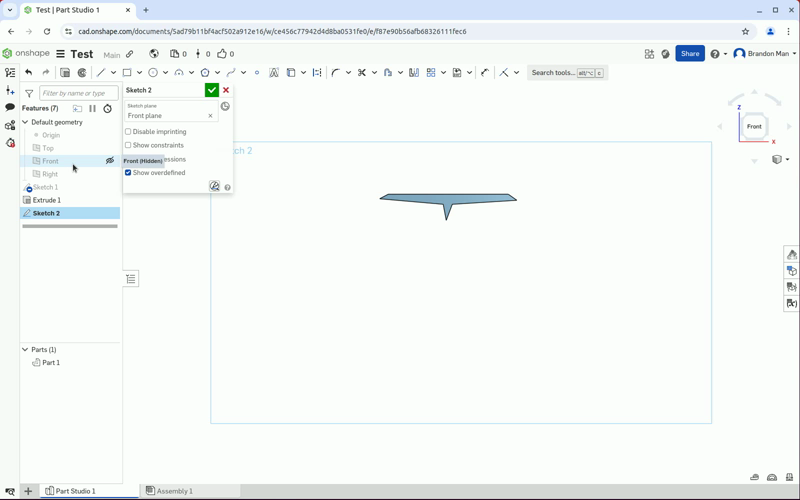
mouse_move(73, 352)
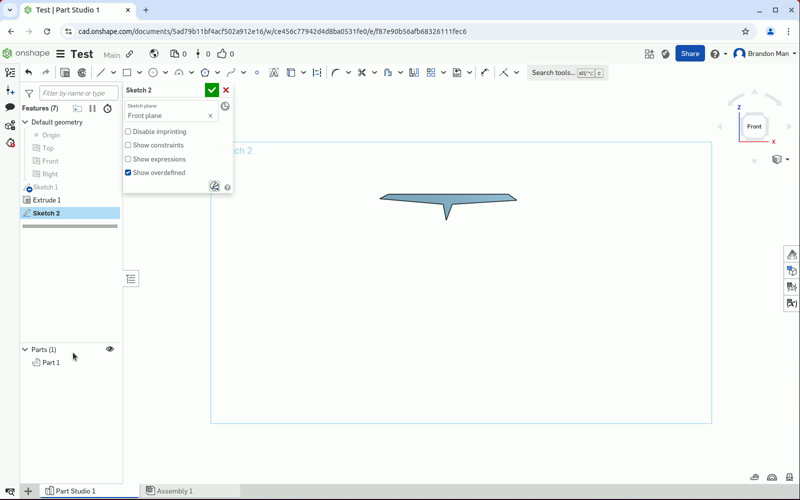
key(y)
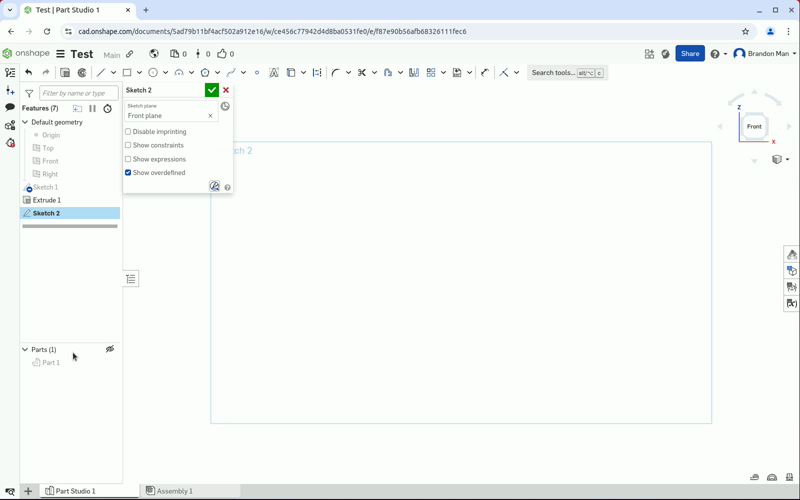
key(l)
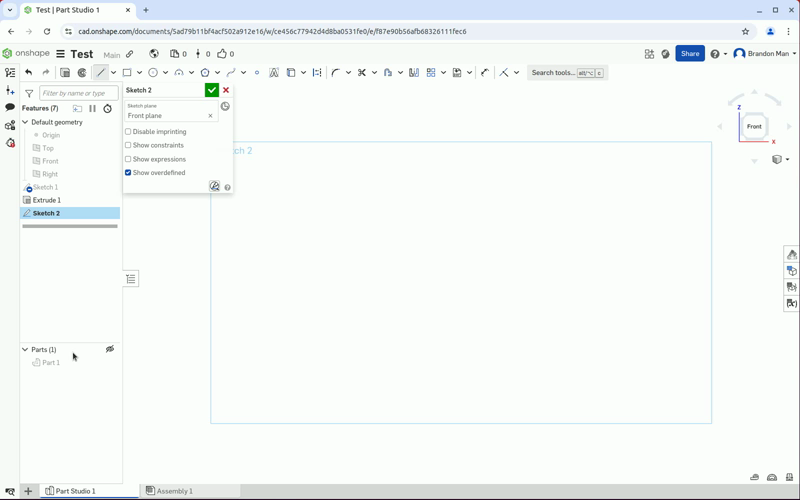
key_down(shift)
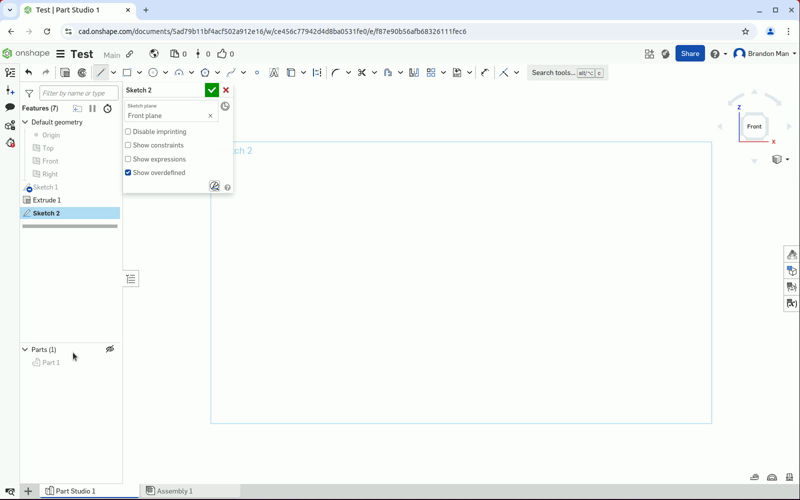
mouse_move(413, 293)
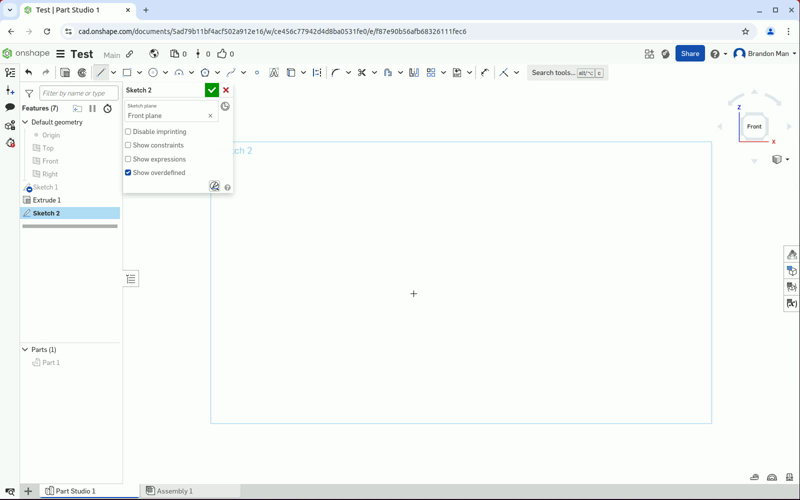
click(413, 293)
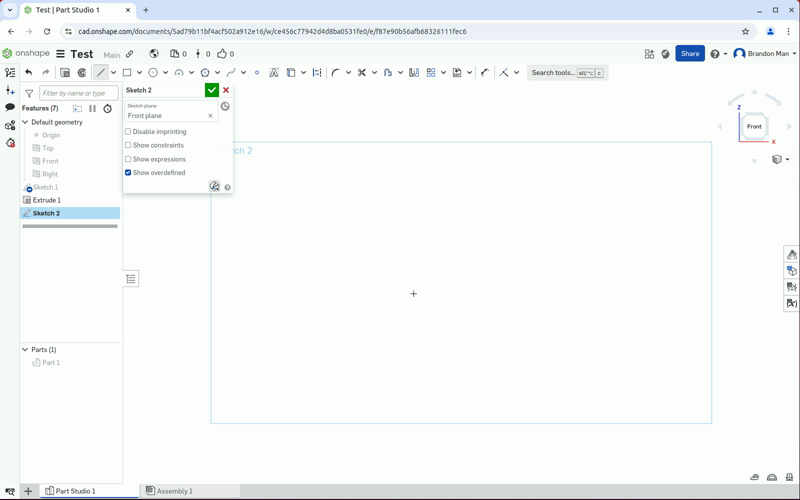
key_up(shift)
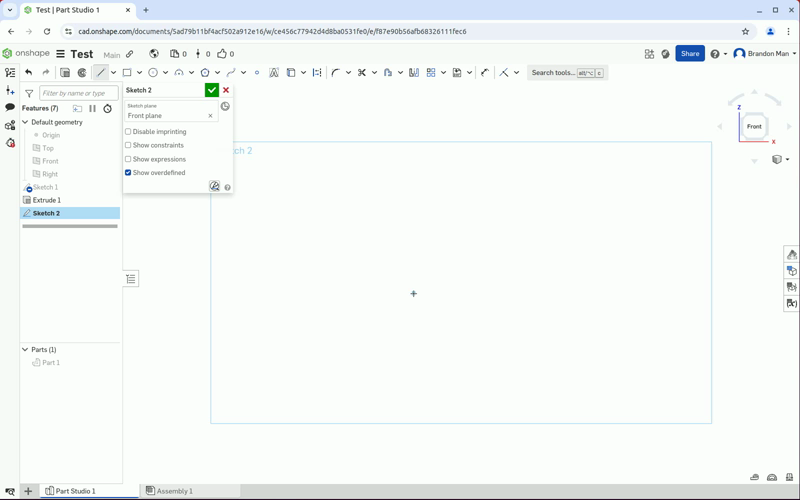
key_down(shift)
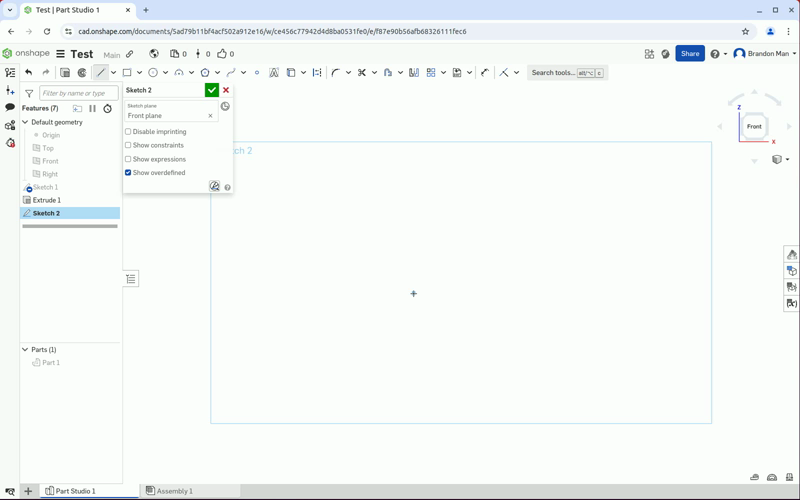
mouse_move(507, 296)
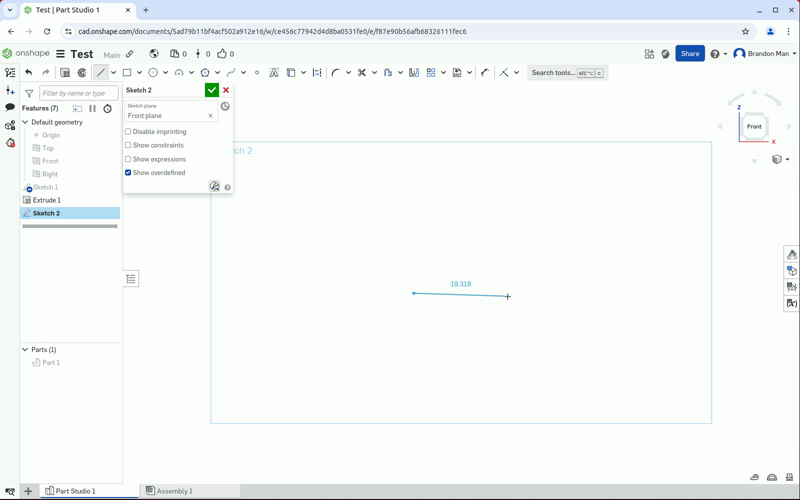
click(507, 296)
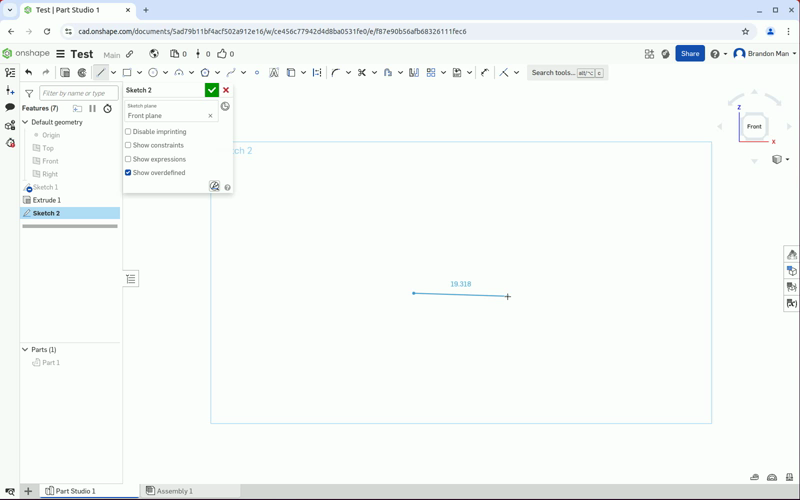
key_up(shift)
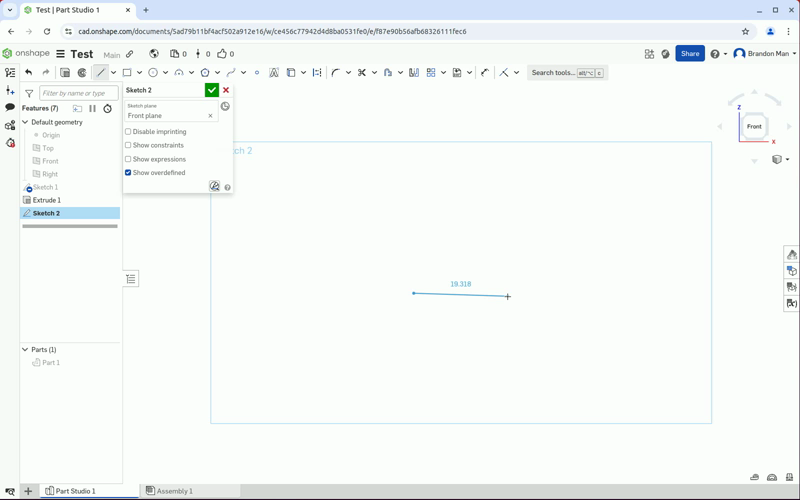
key_down(shift)
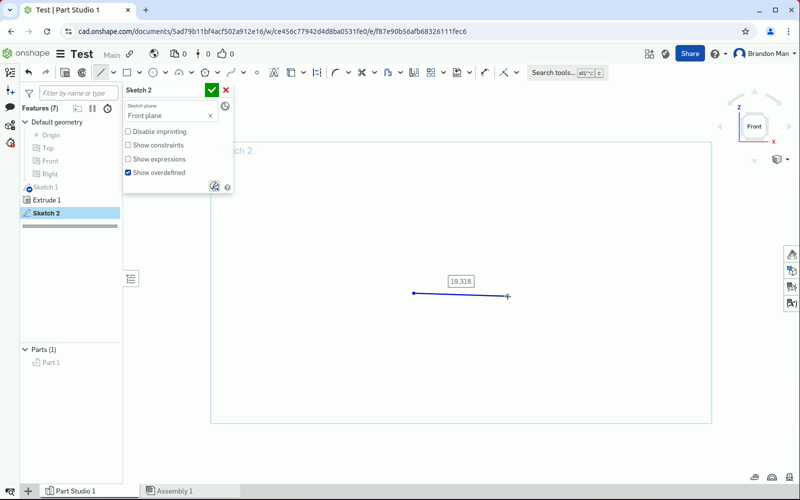
mouse_move(537, 296)
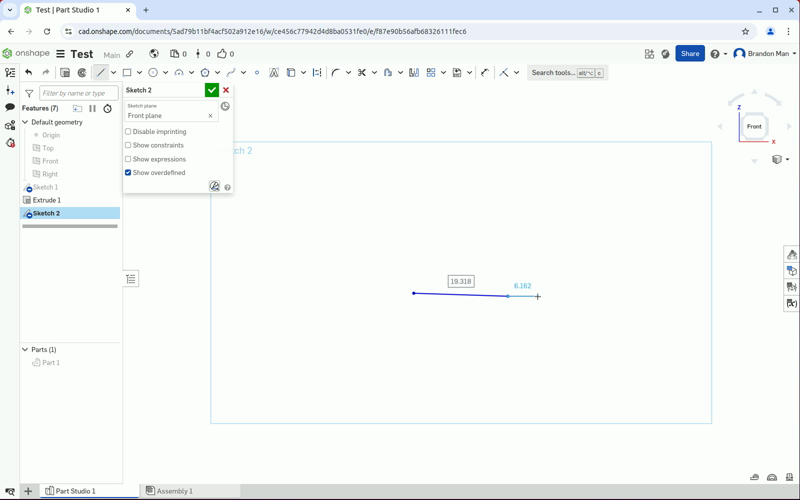
mouse_move(506, 282)
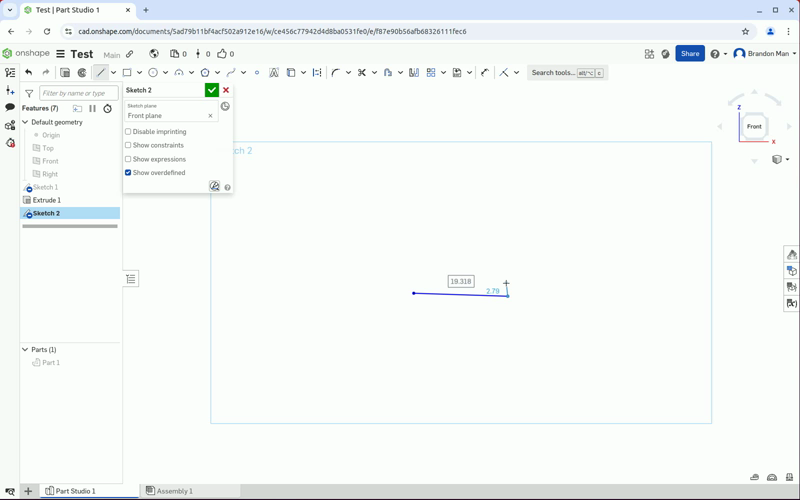
click(506, 282)
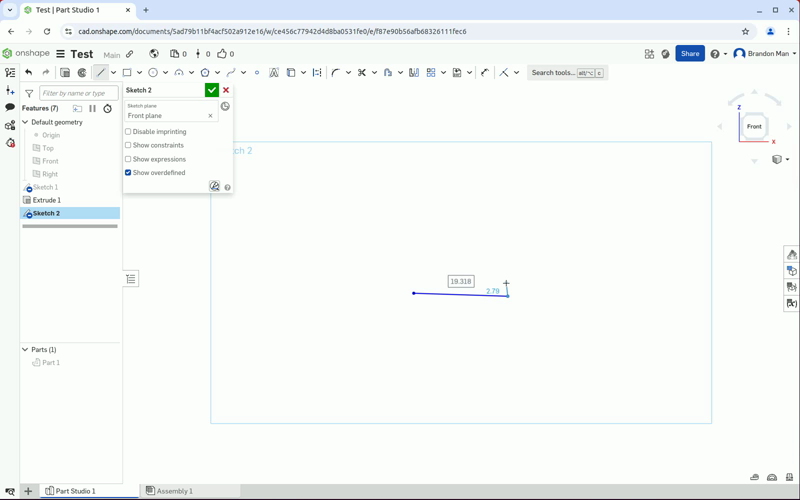
key_up(shift)
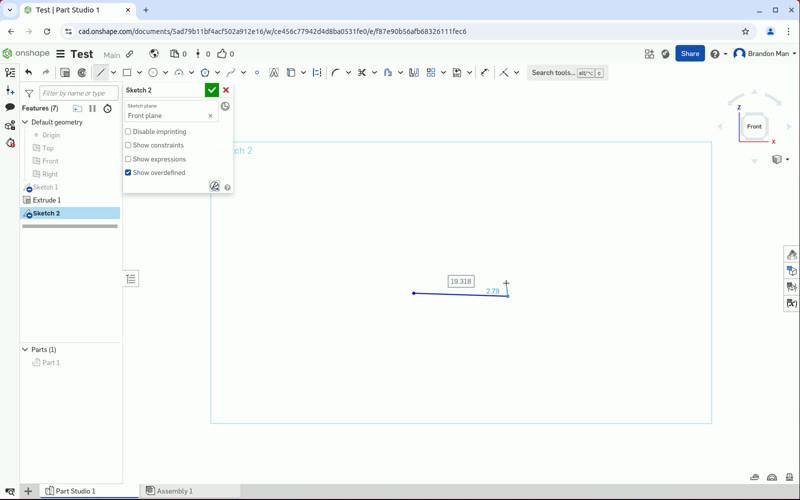
key_down(shift)
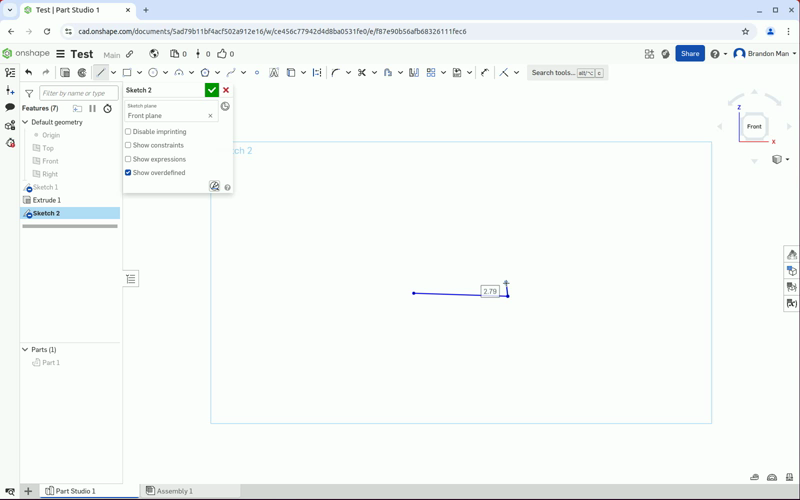
mouse_move(536, 282)
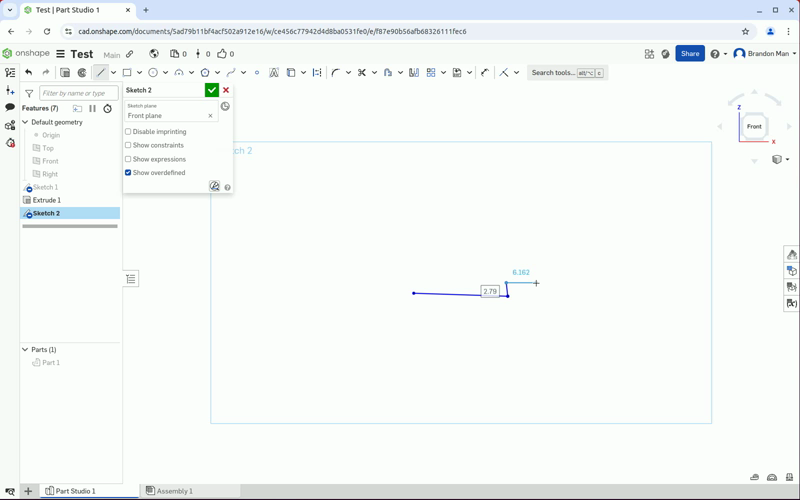
mouse_move(460, 282)
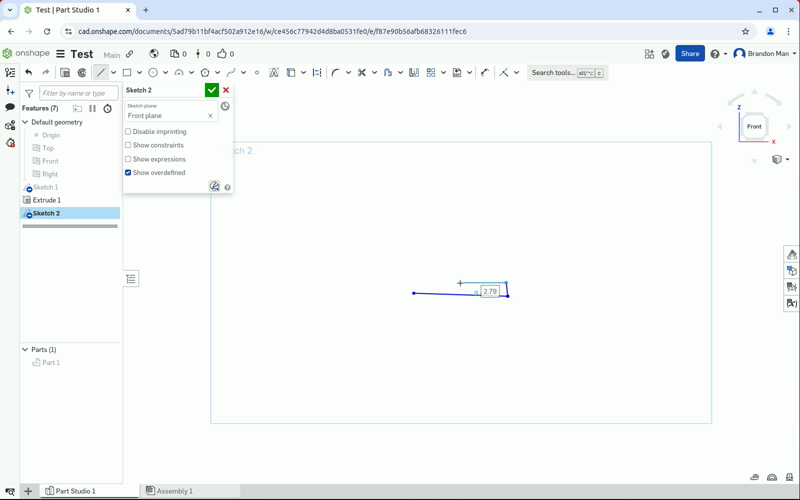
click(460, 282)
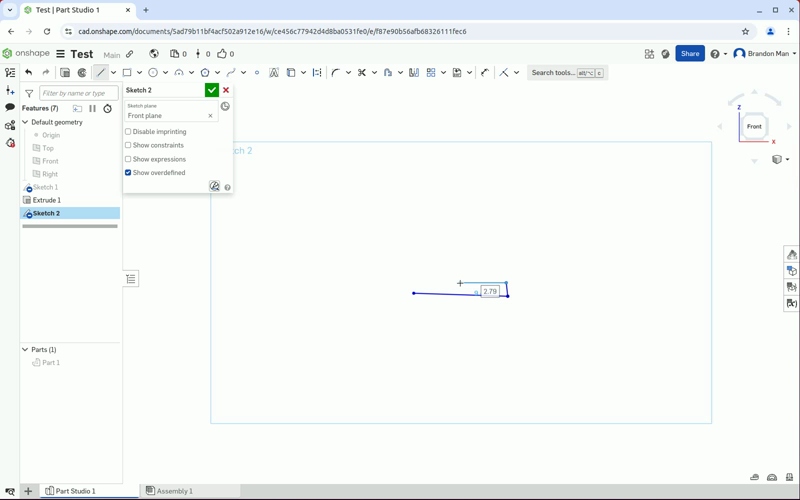
key_up(shift)
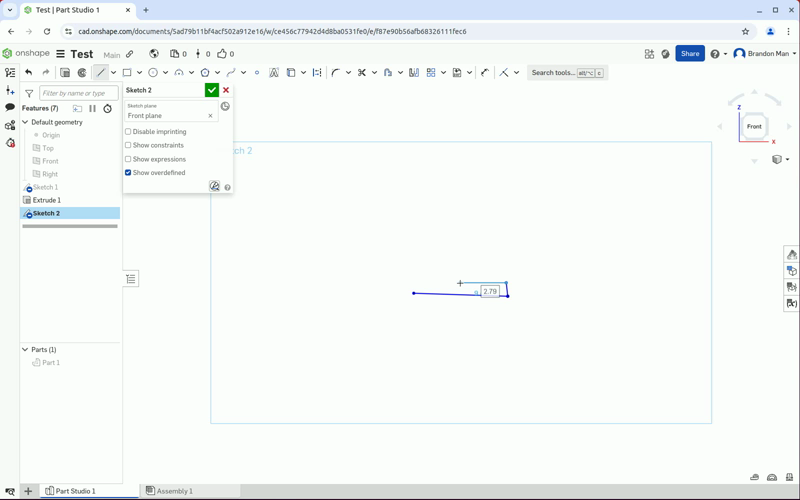
key_down(shift)
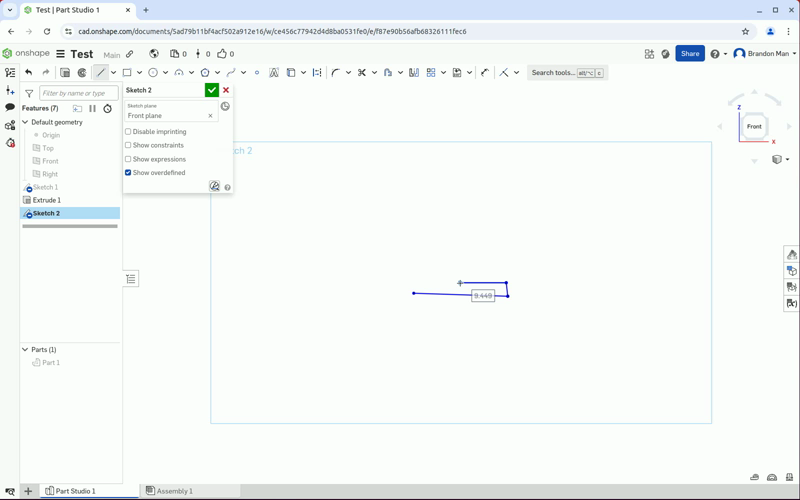
mouse_move(490, 282)
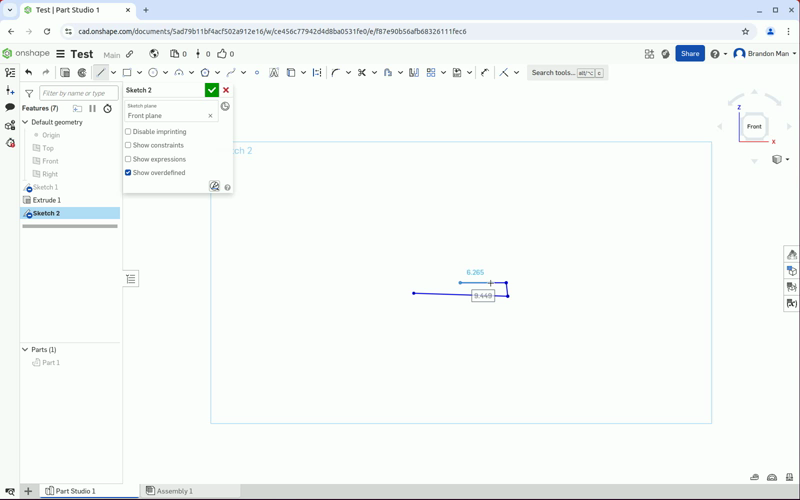
mouse_move(422, 278)
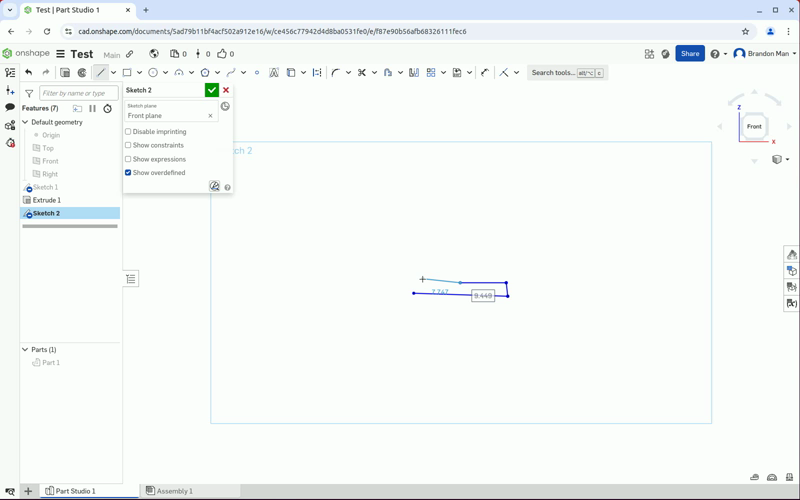
click(422, 278)
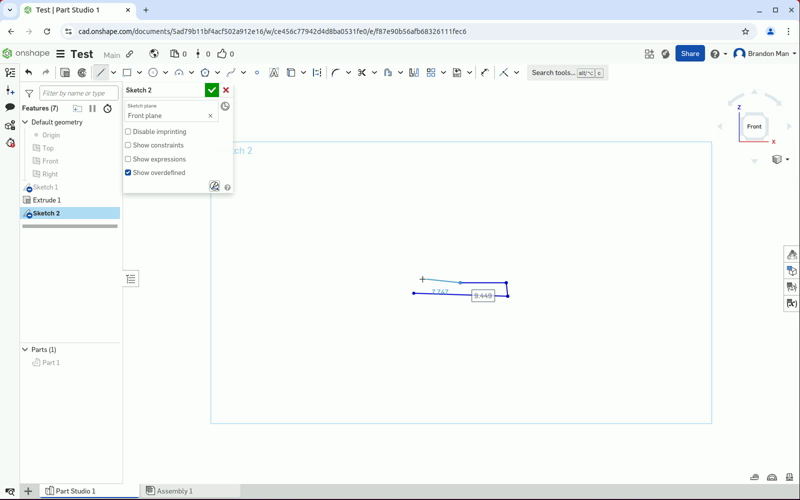
key_up(shift)
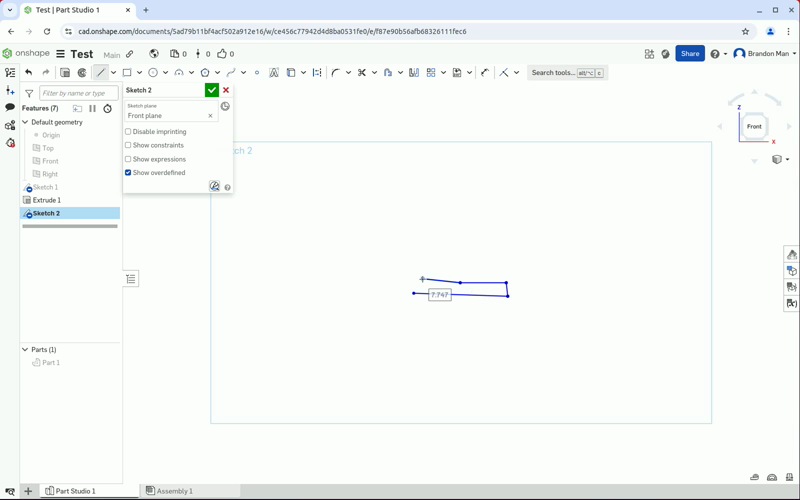
mouse_move(453, 278)
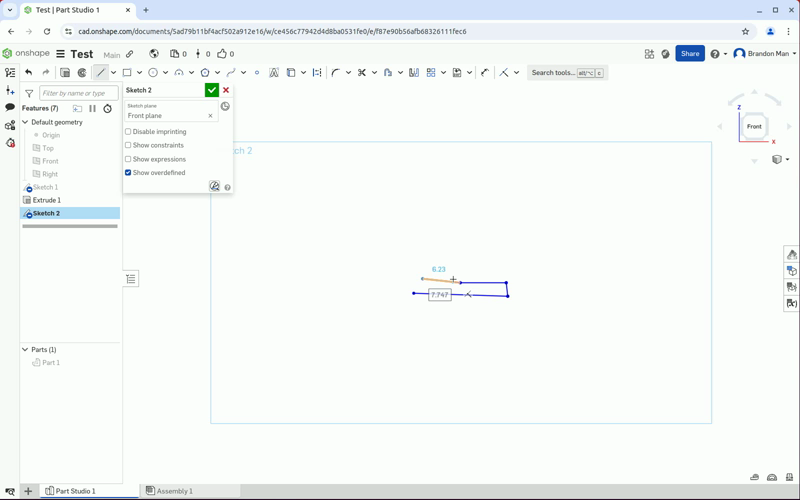
key_down(shift)
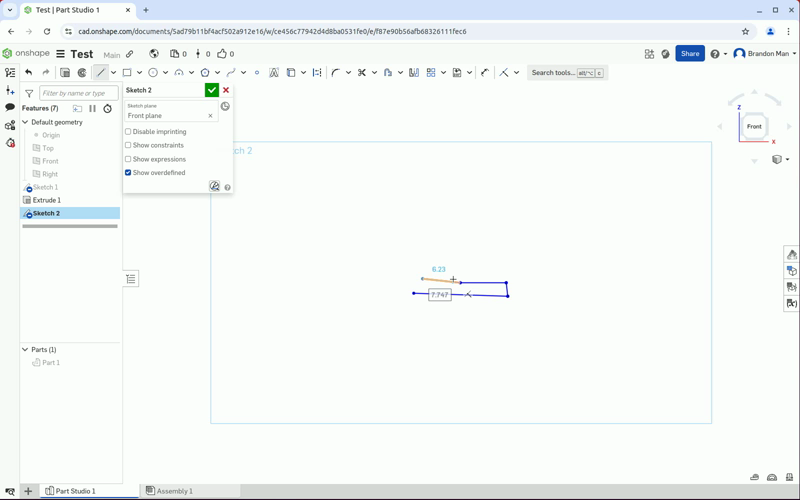
mouse_move(413, 293)
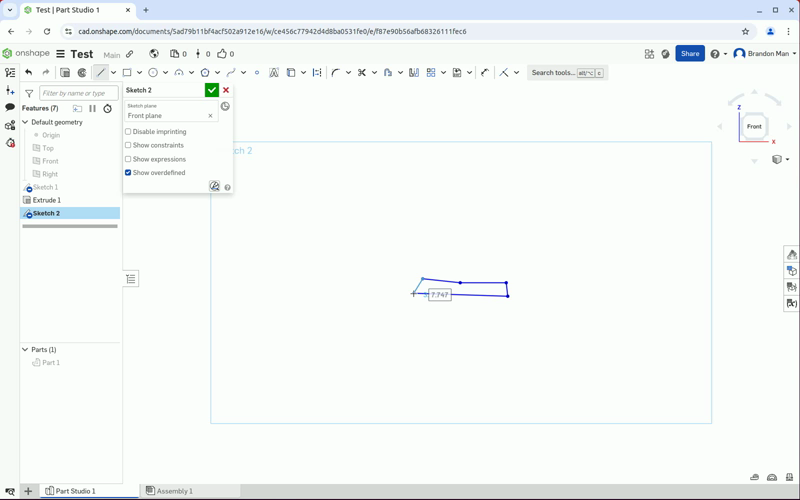
key_up(shift)
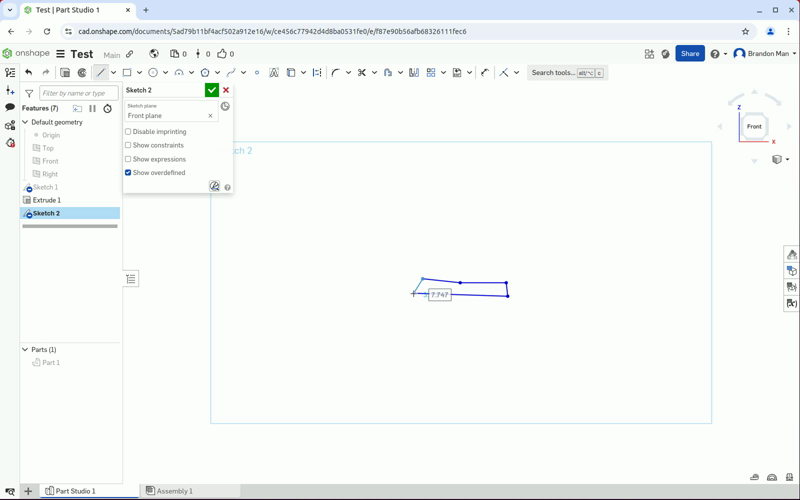
click(413, 293)
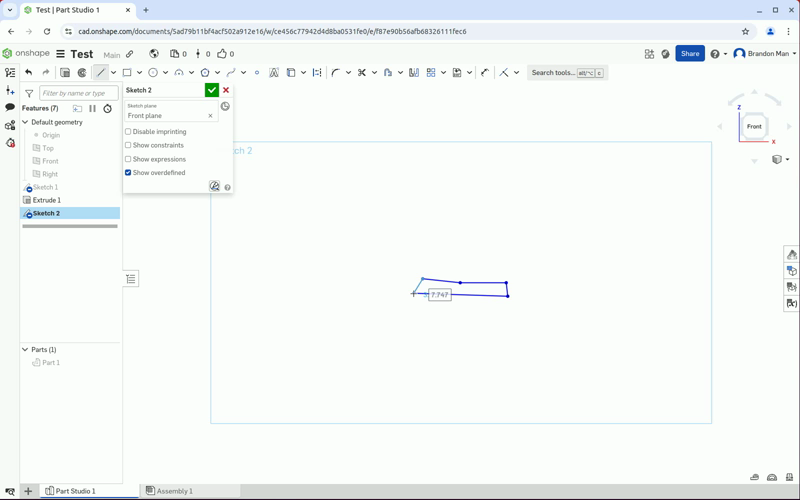
key(esc)
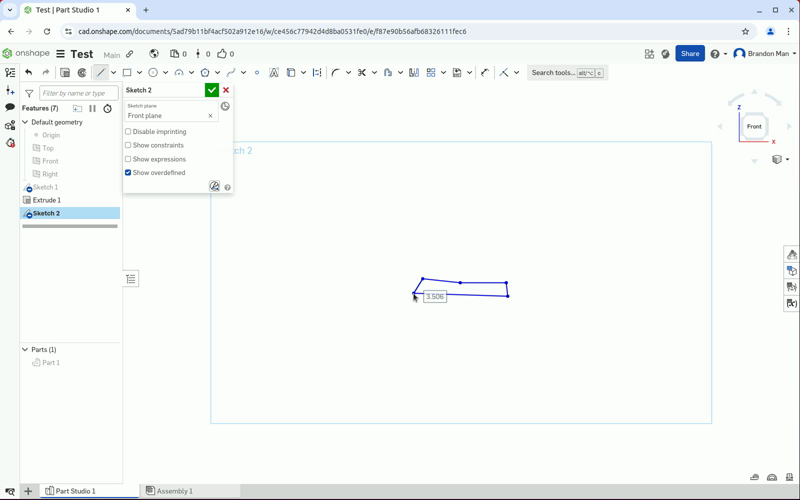
mouse_move(430, 291)
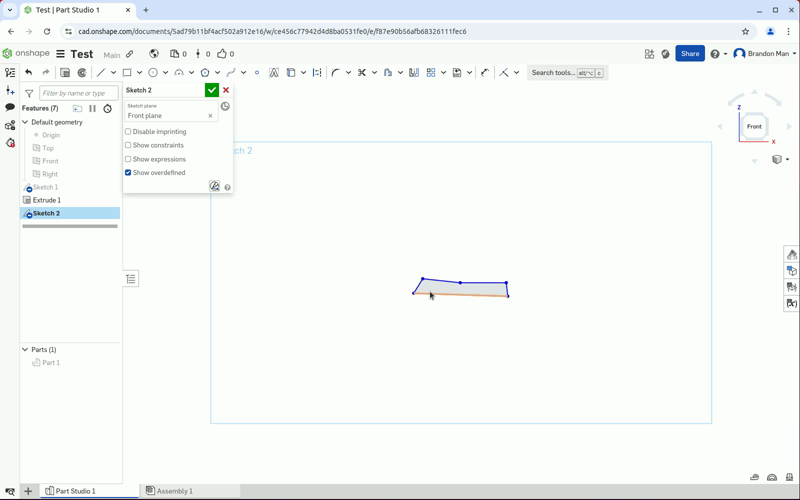
scroll(6)
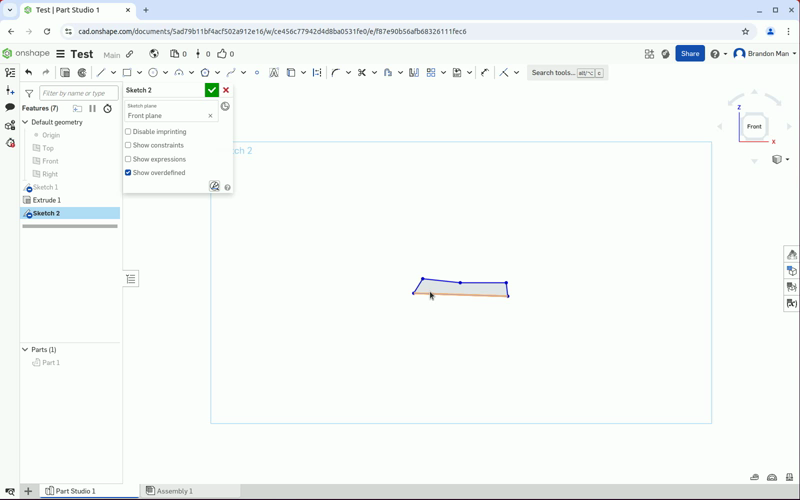
scroll(6)
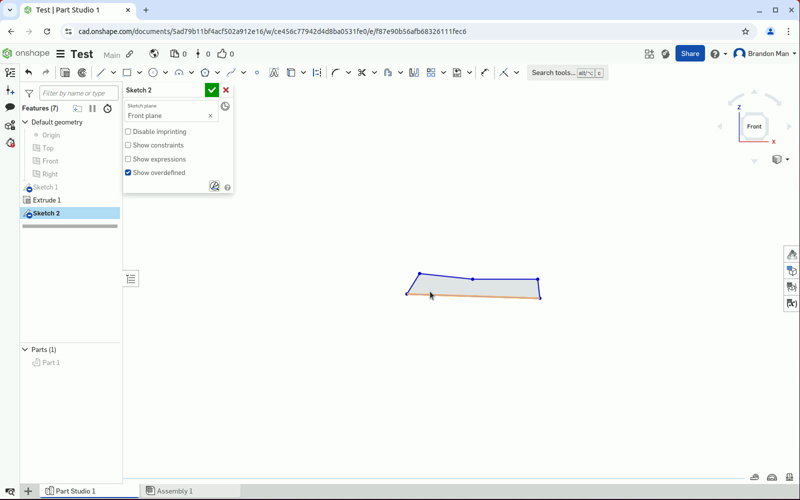
scroll(6)
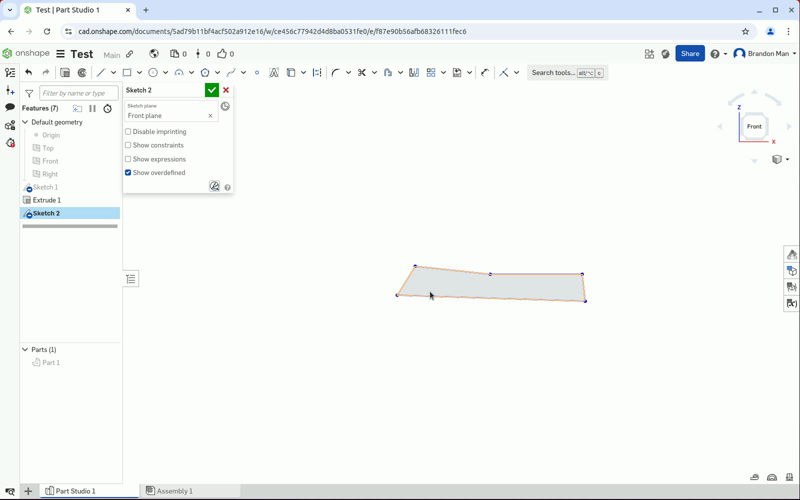
scroll(6)
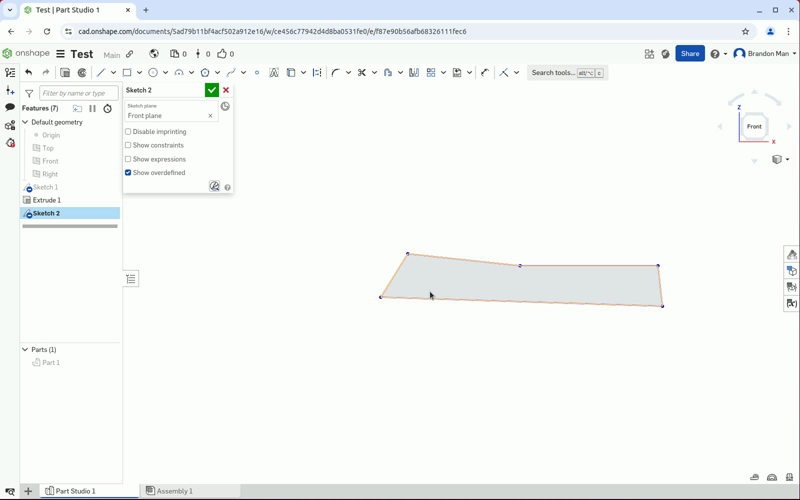
scroll(6)
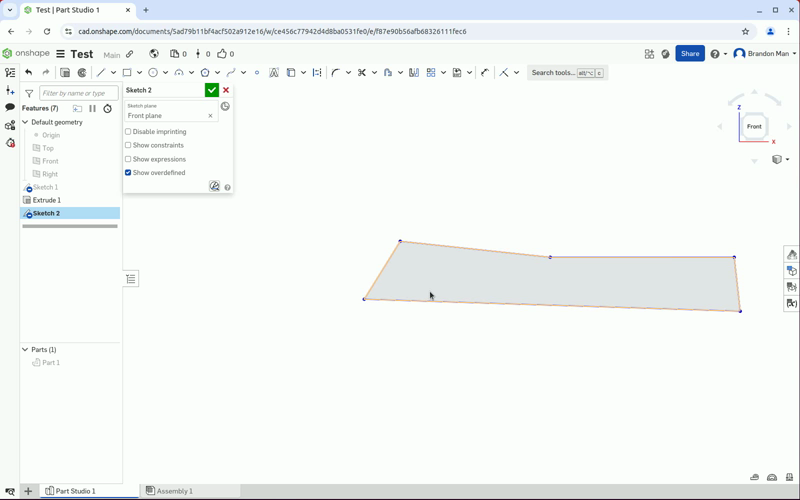
scroll(6)
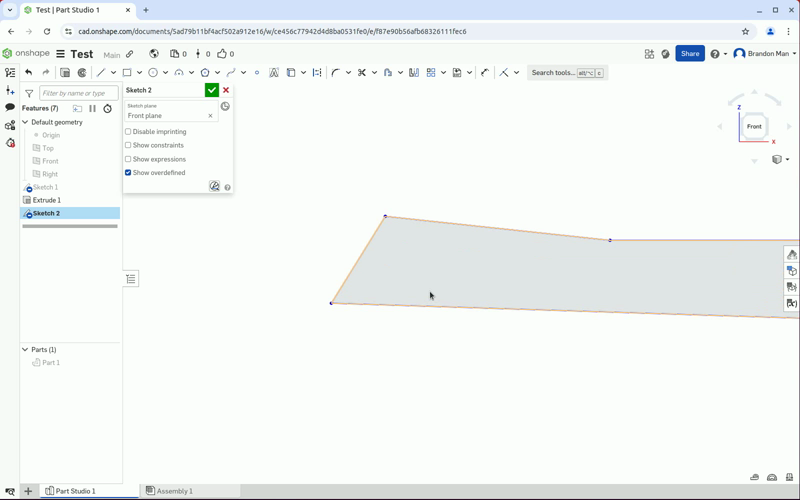
scroll(6)
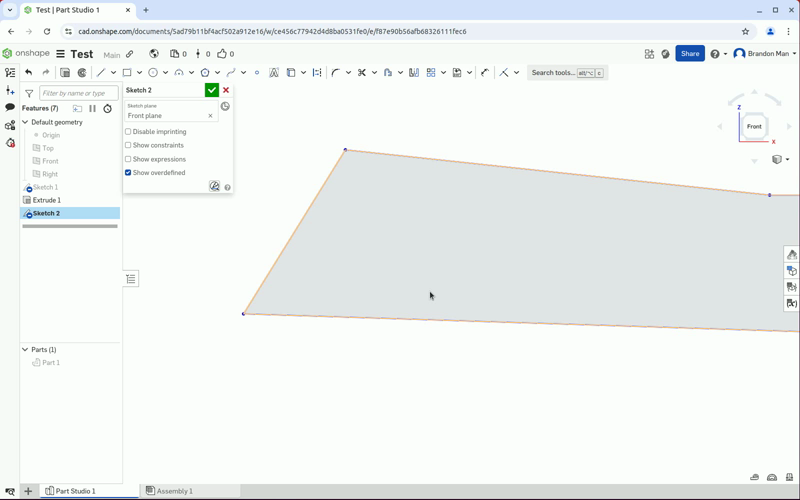
click(430, 291)
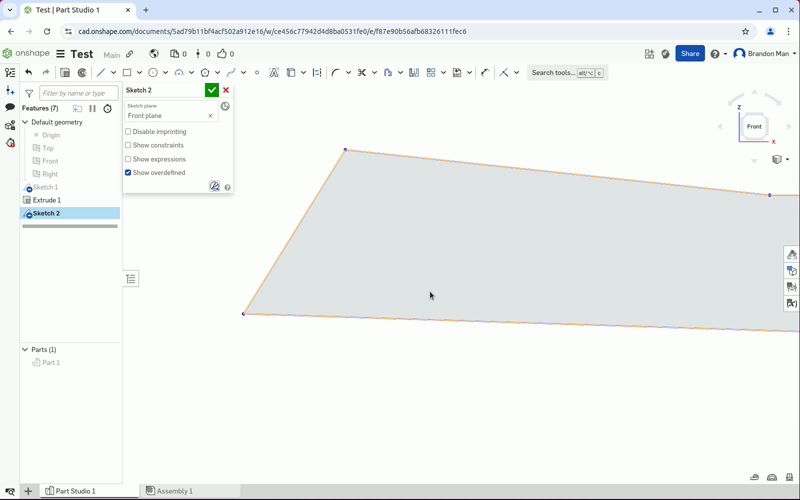
scroll(-6)
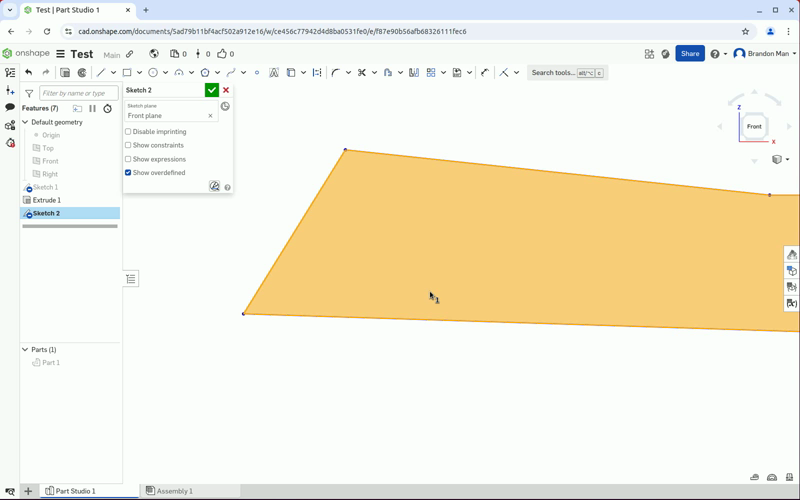
scroll(-6)
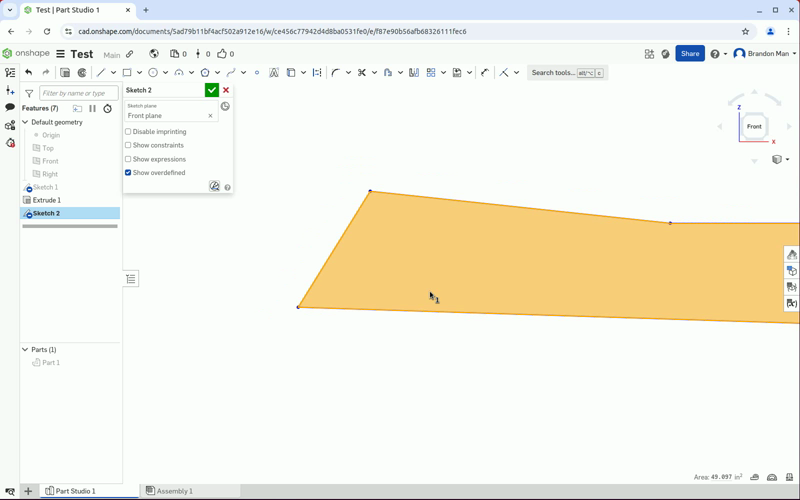
scroll(-6)
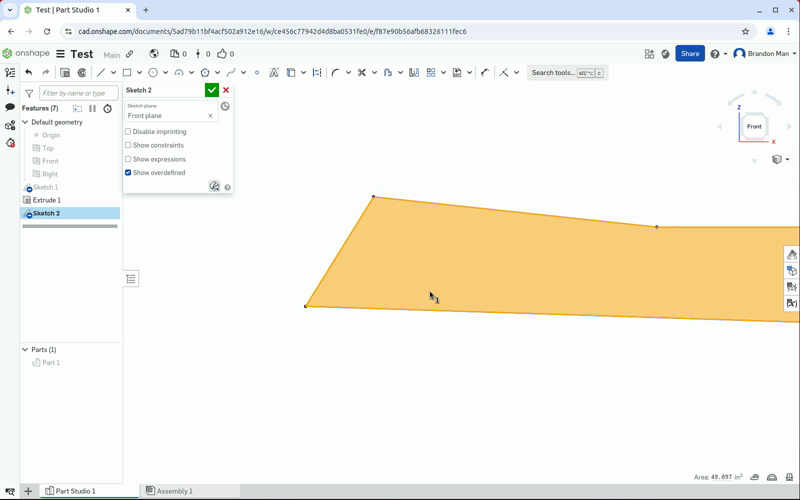
scroll(-6)
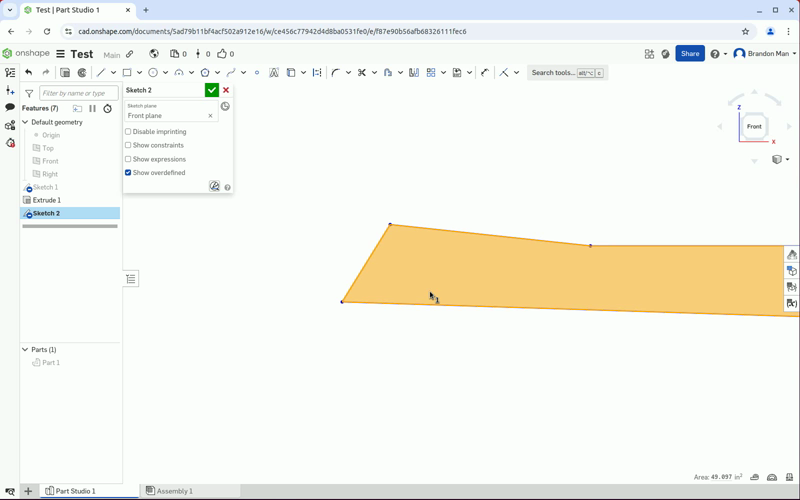
scroll(-6)
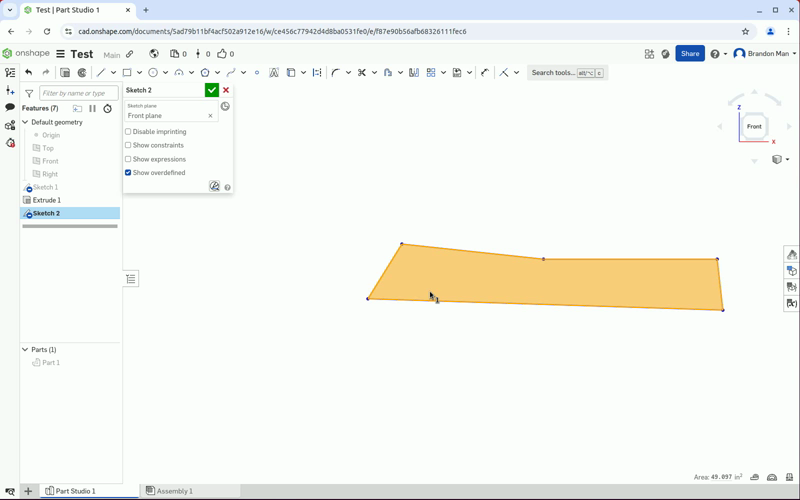
scroll(-6)
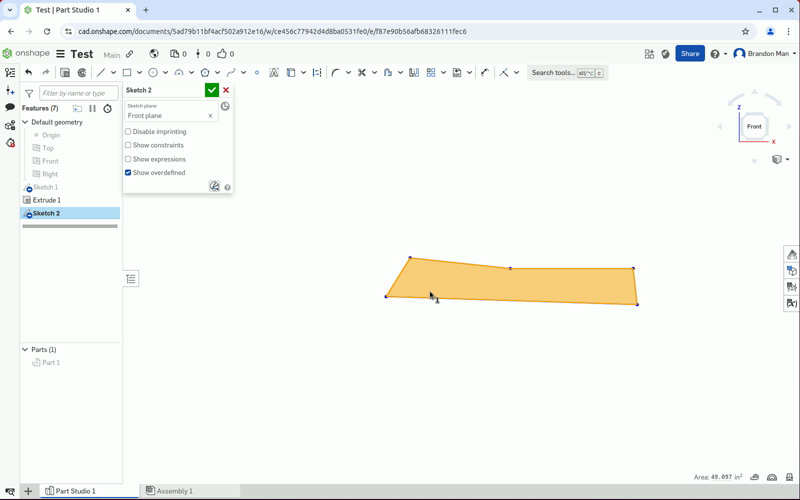
scroll(-6)
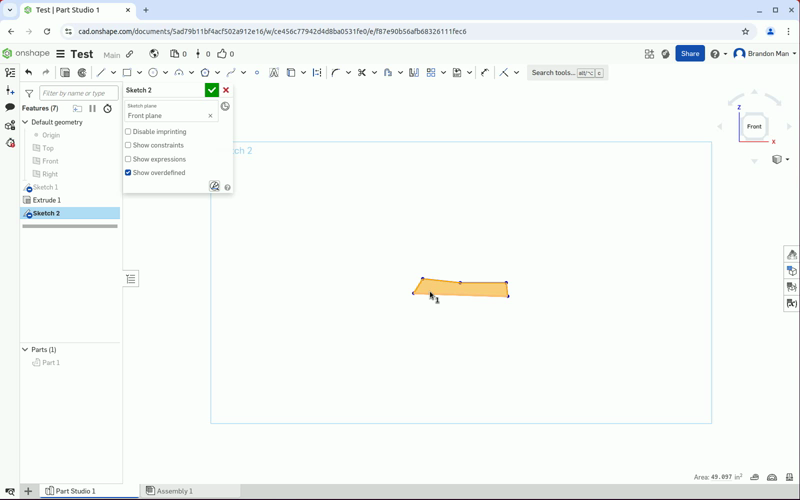
mouse_move(73, 352)
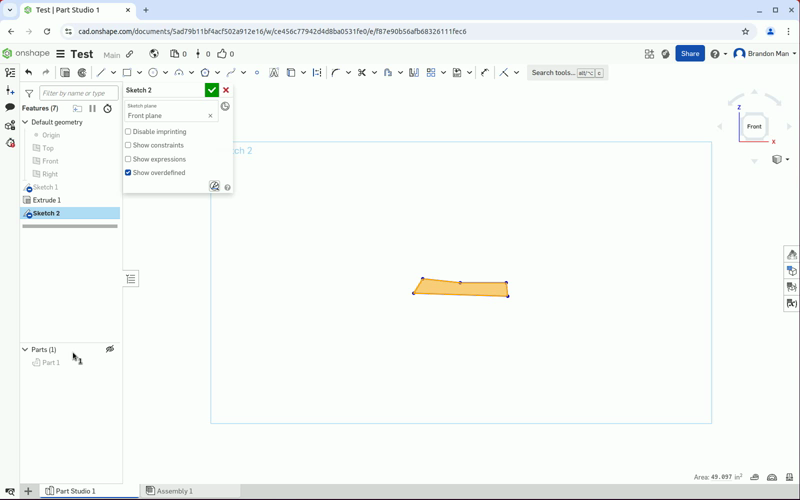
key(shift+y)
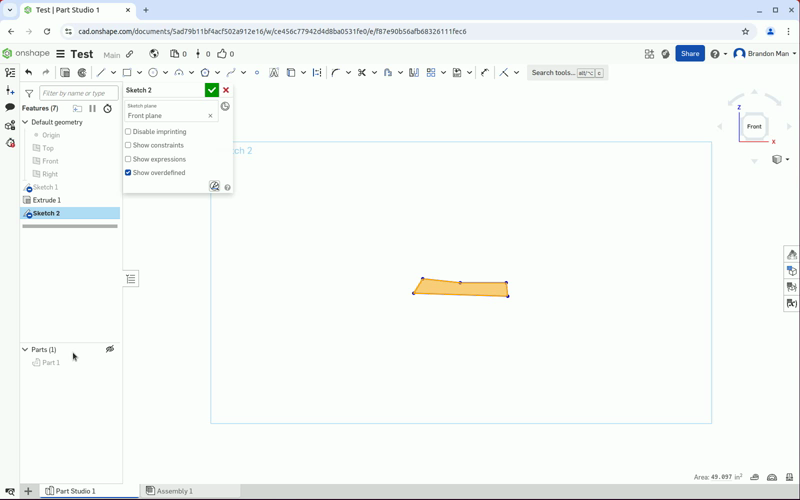
key(shift+e)
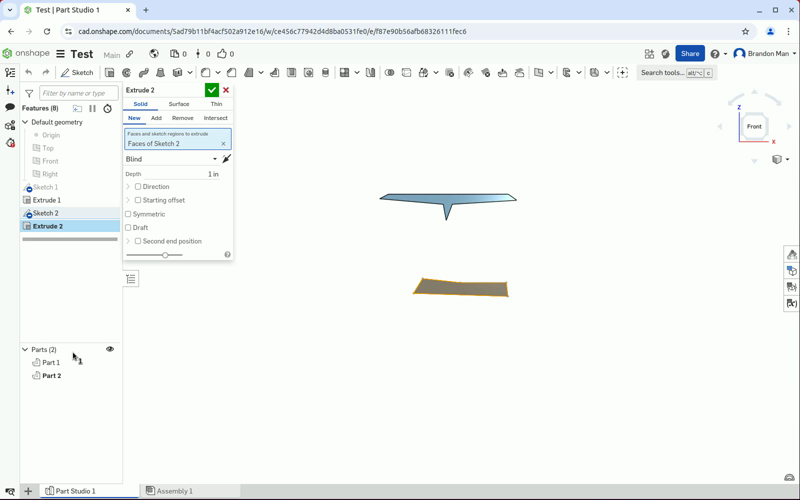
mouse_move(143, 106)
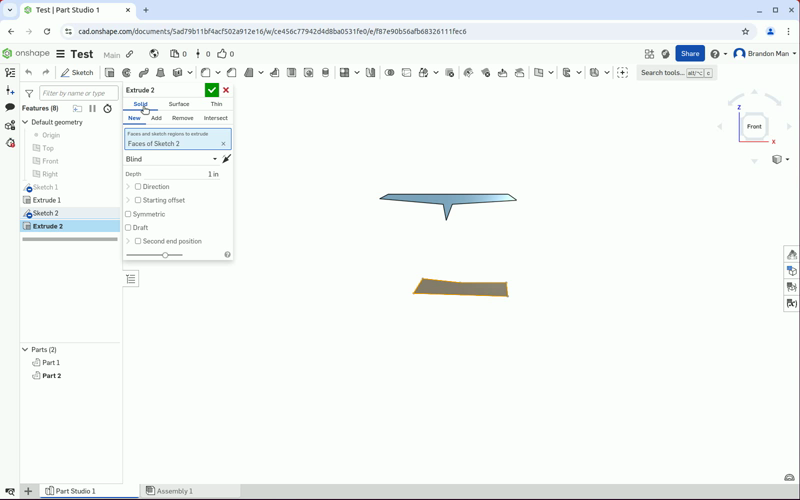
click(143, 106)
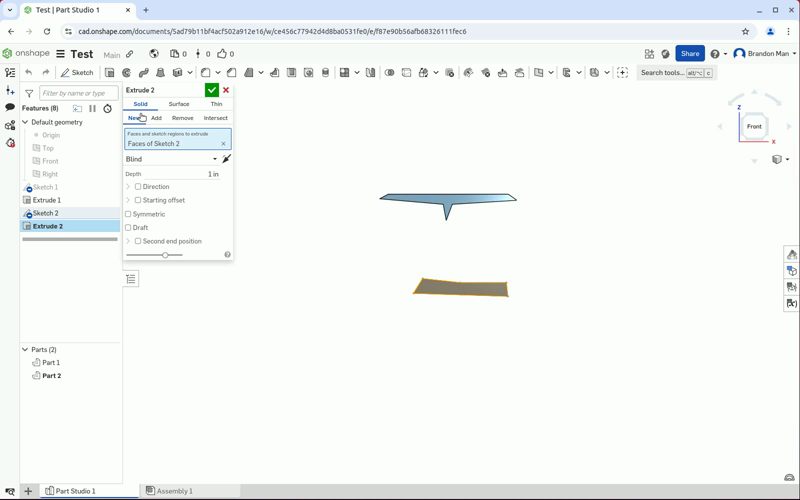
mouse_move(137, 120)
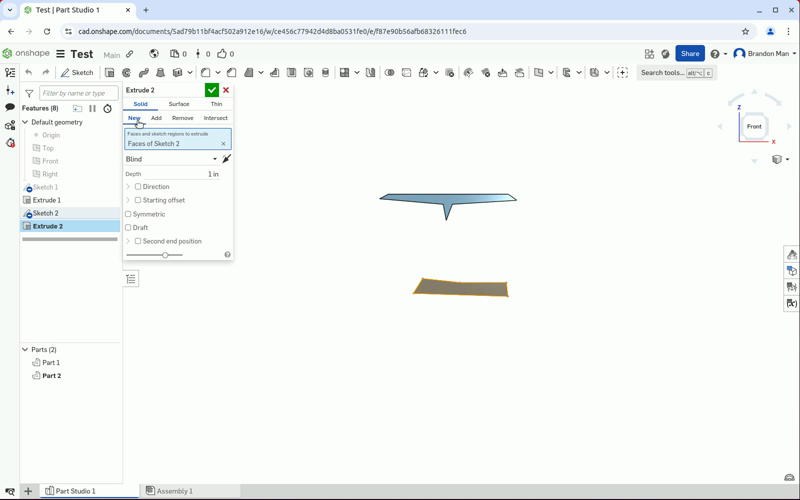
click(137, 120)
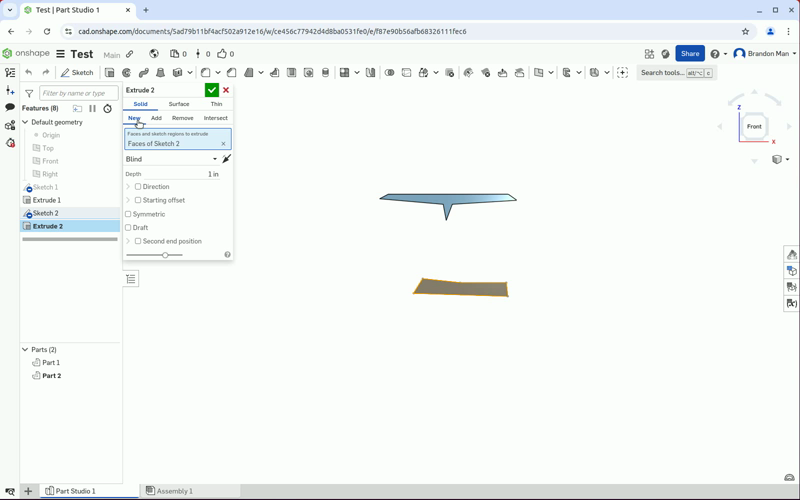
key(tab, 4)
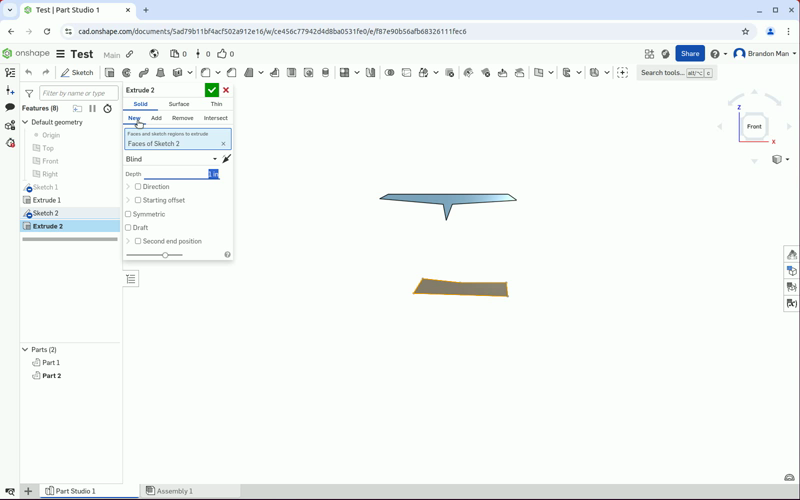
text(6.74)
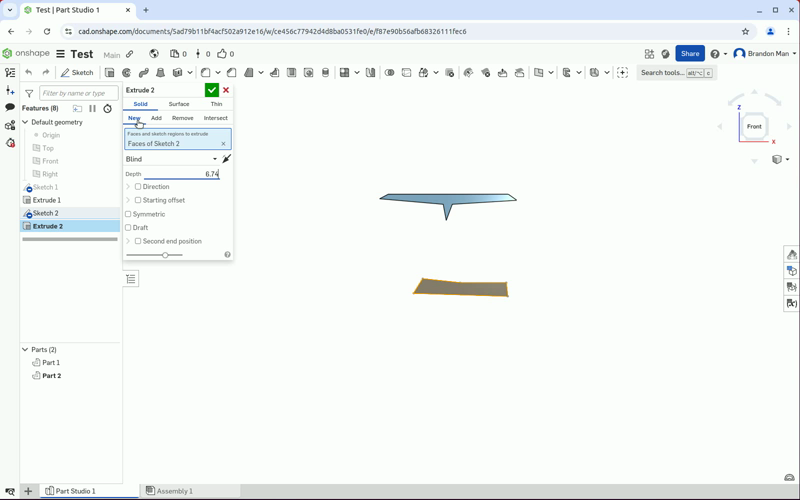
key(enter)
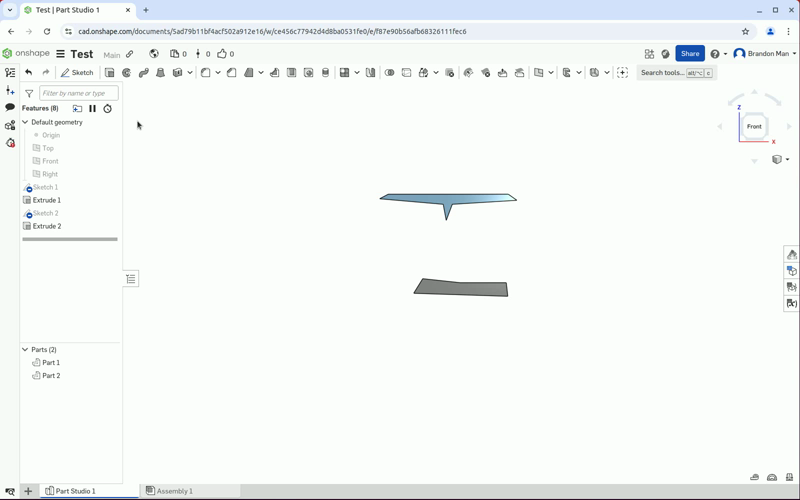
key(shift+h)
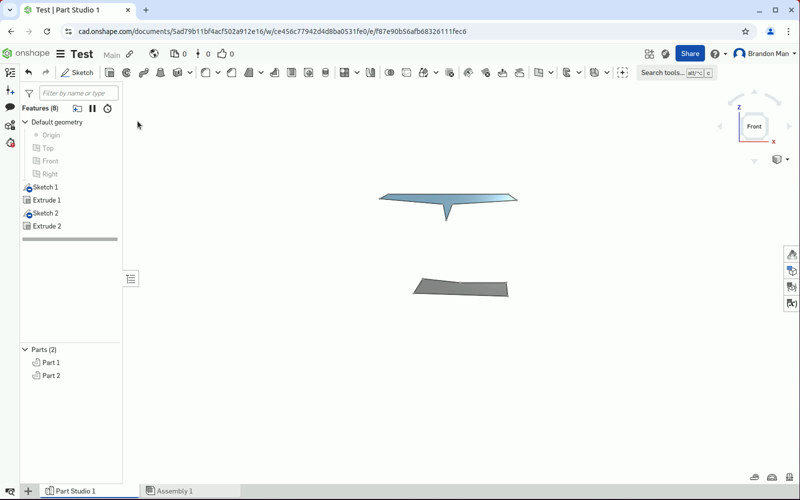
key(shift+h)
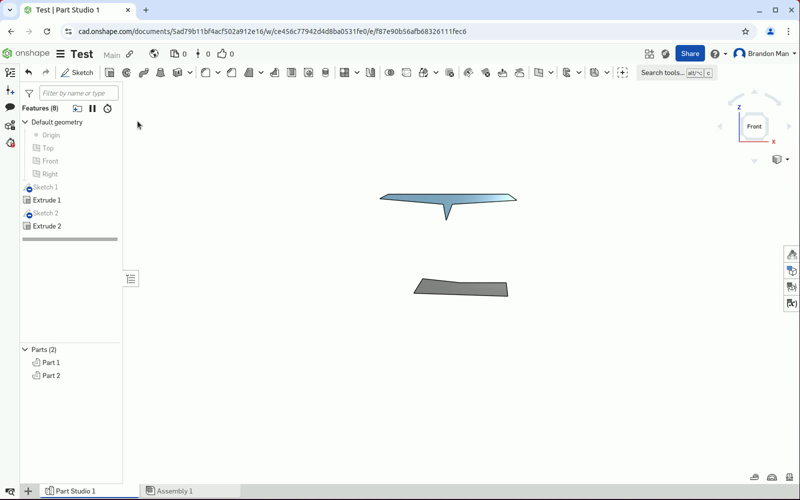
mouse_move(73, 189)
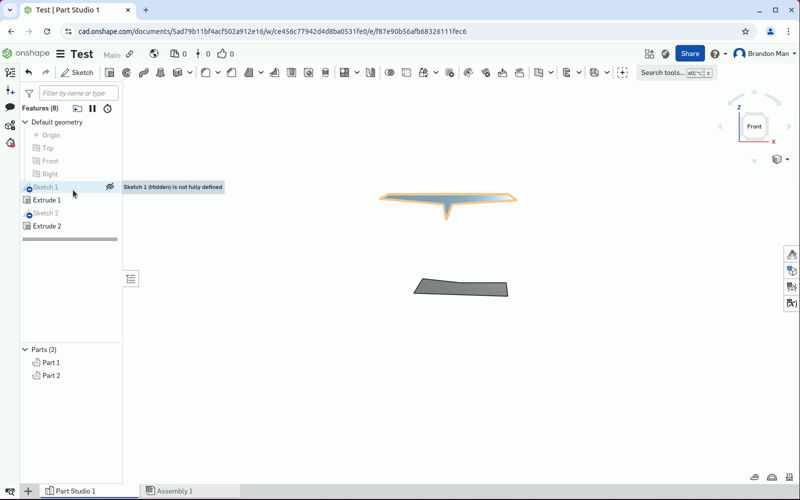
click(73, 189)
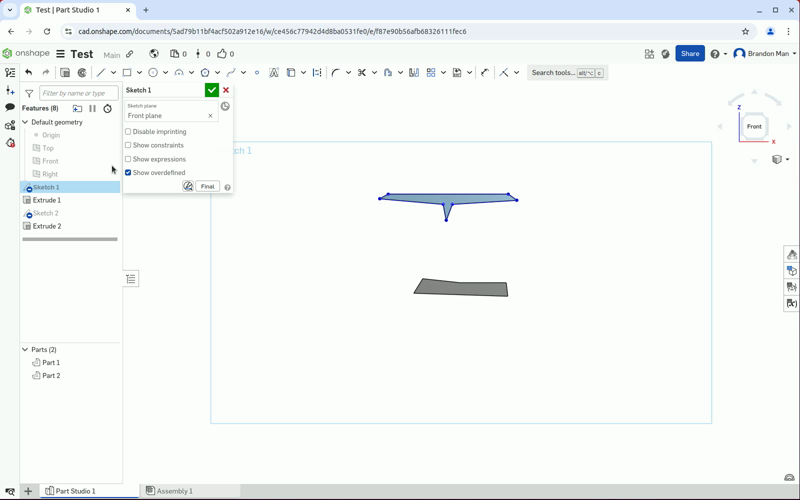
mouse_move(229, 92)
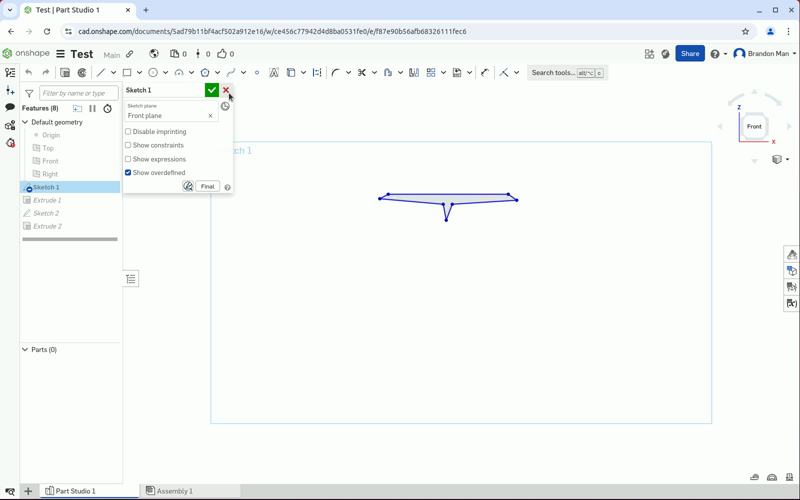
click(229, 92)
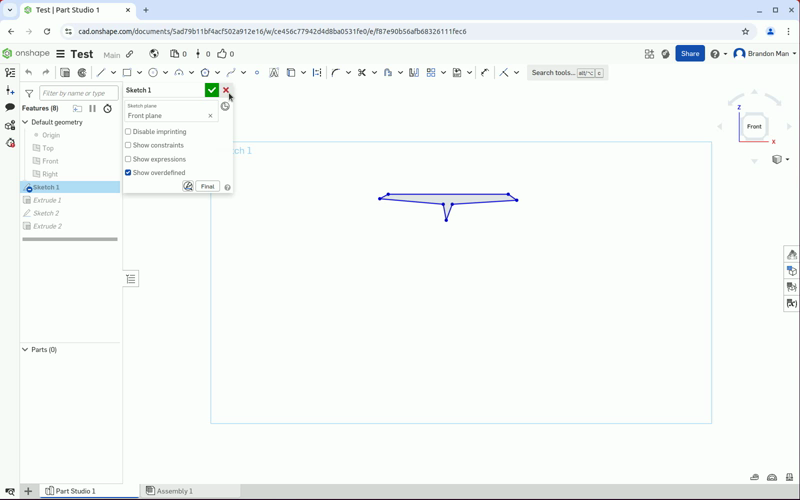
key(shift+s)
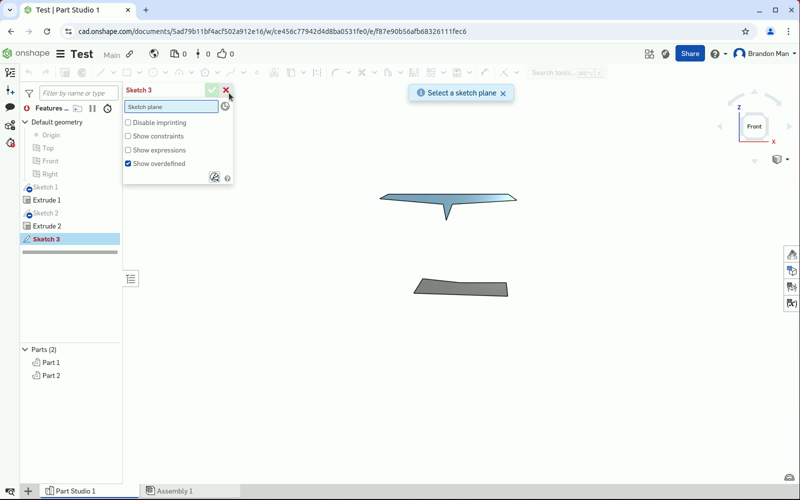
mouse_move(73, 163)
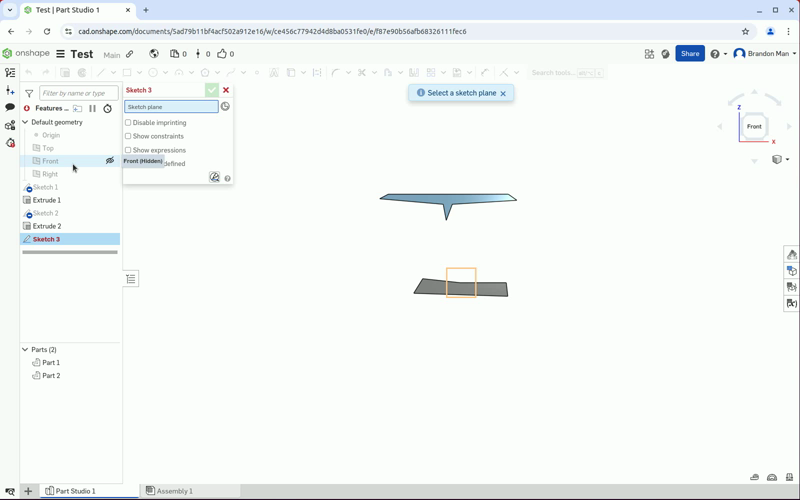
click(73, 163)
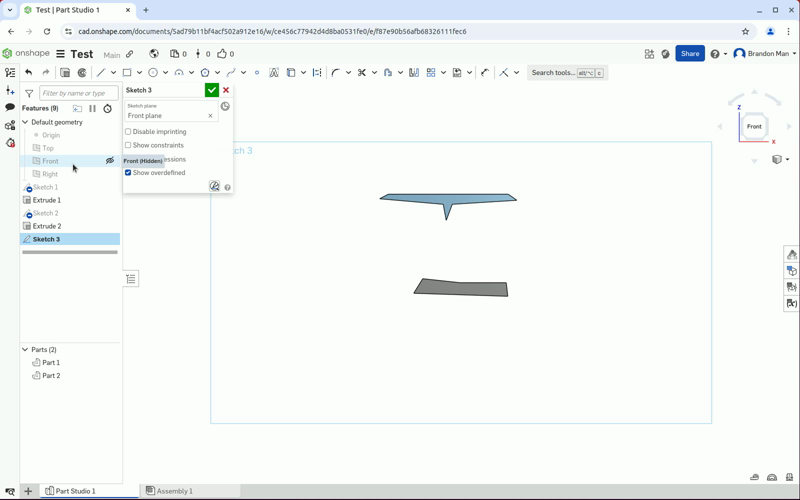
mouse_move(73, 352)
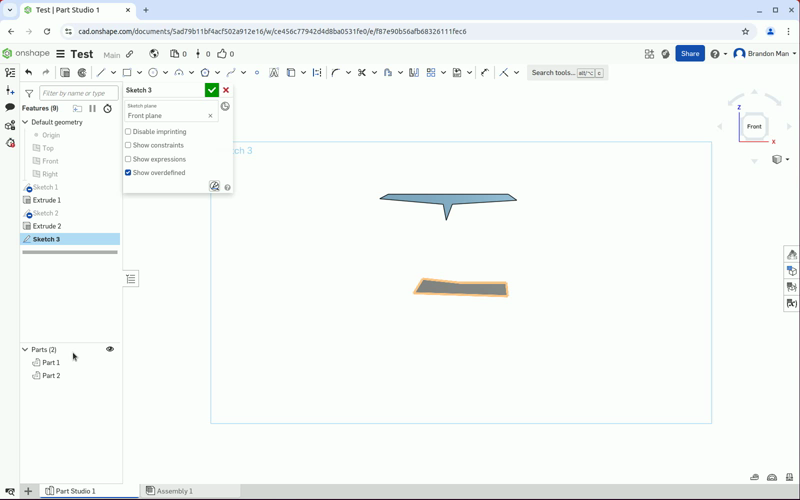
key(y)
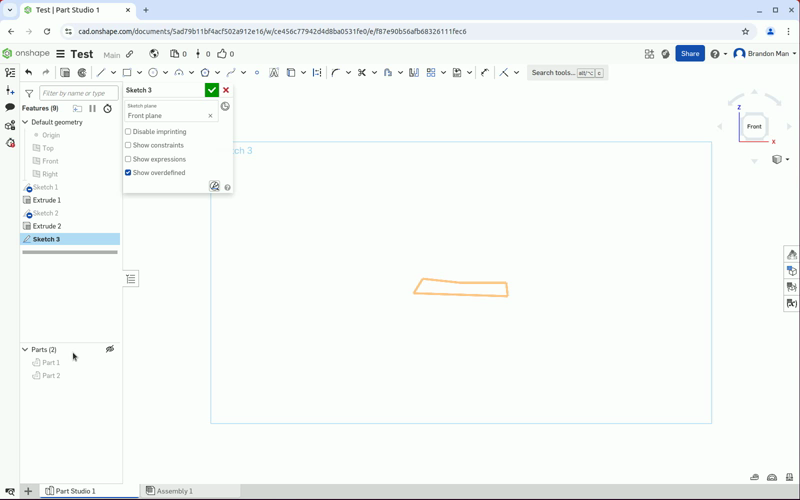
key(l)
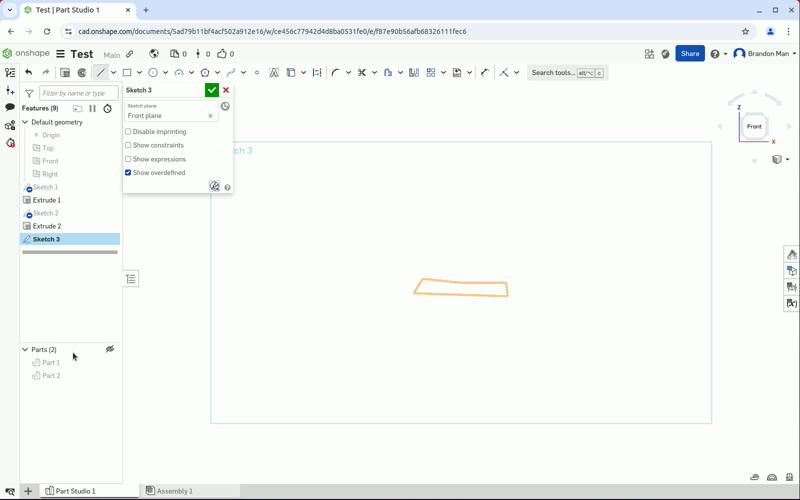
key_down(shift)
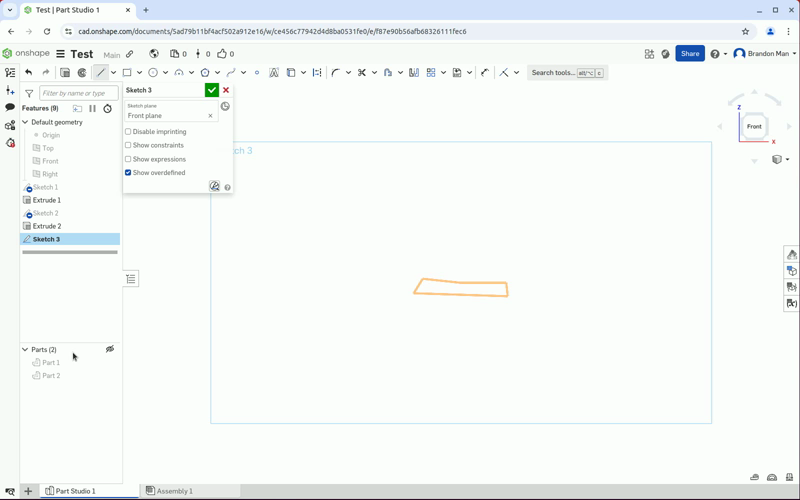
mouse_move(427, 223)
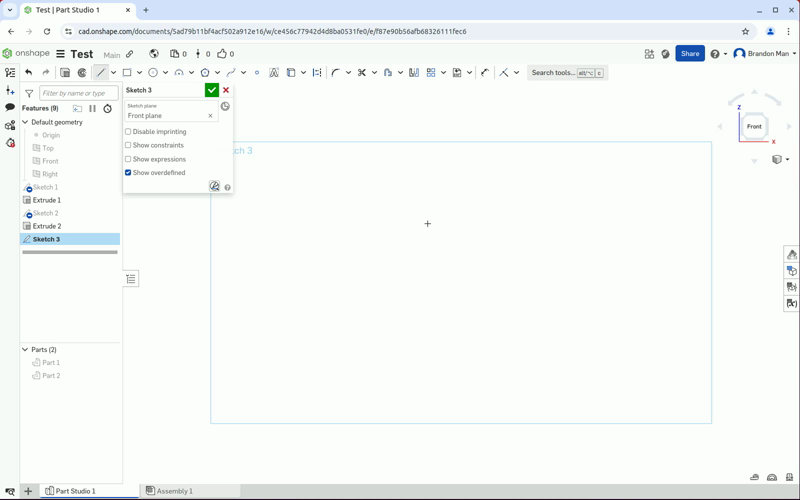
click(427, 223)
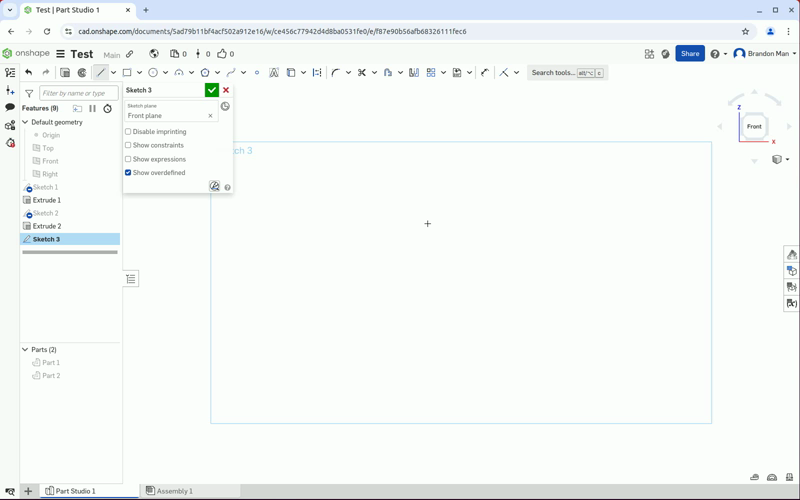
key_up(shift)
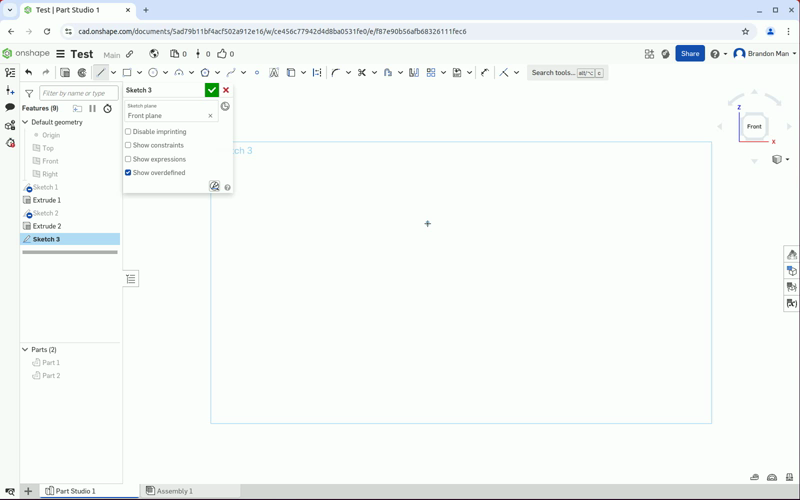
key_down(shift)
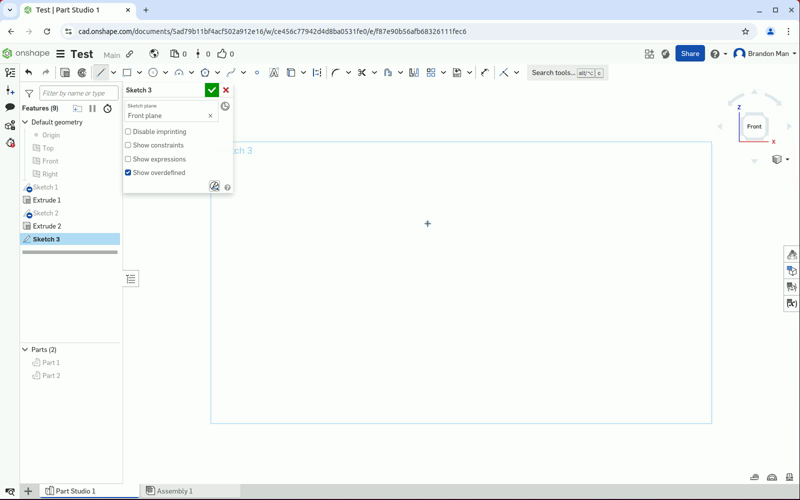
mouse_move(457, 223)
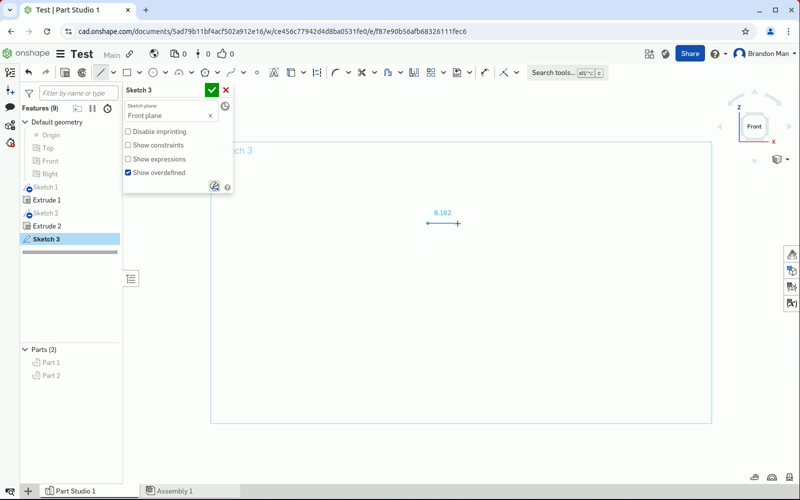
mouse_move(468, 223)
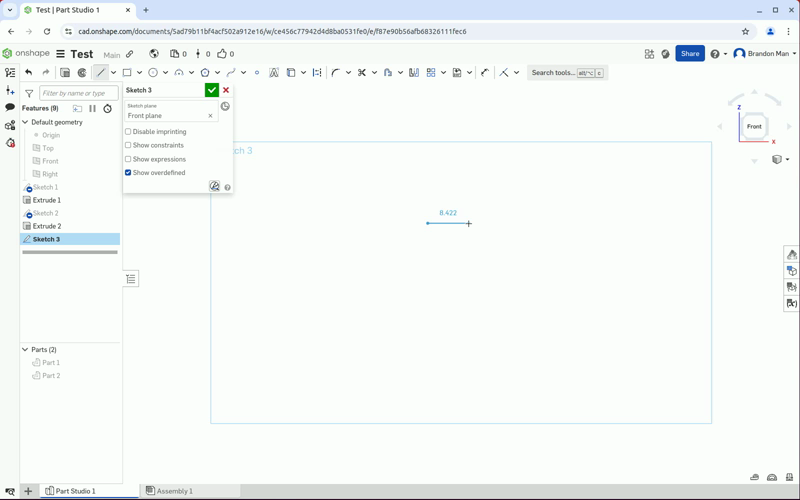
click(468, 223)
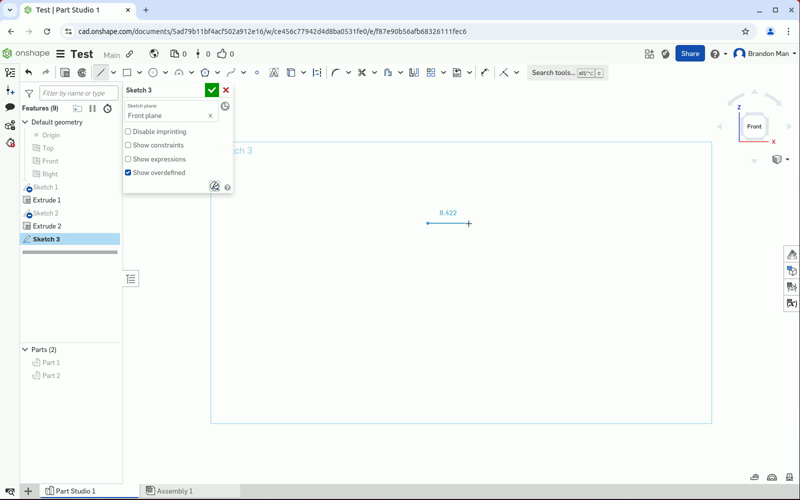
key_up(shift)
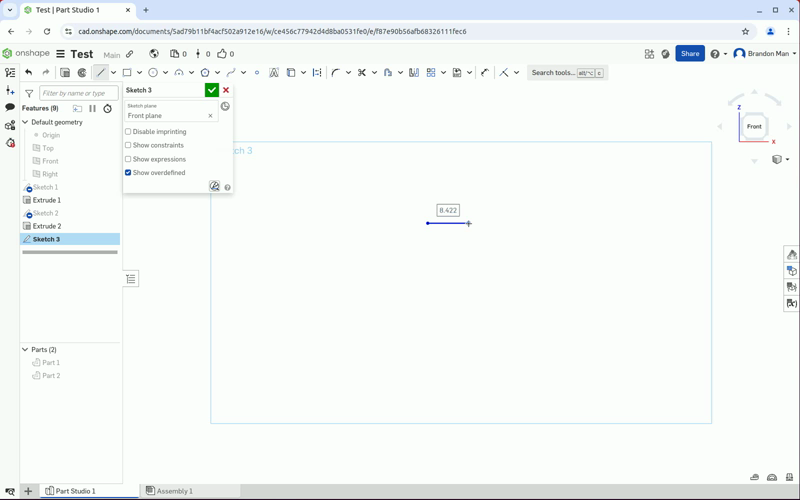
key_down(shift)
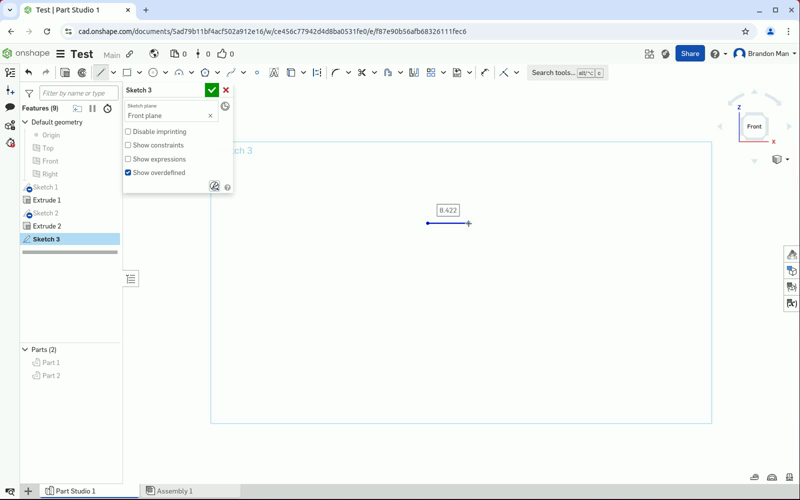
mouse_move(498, 223)
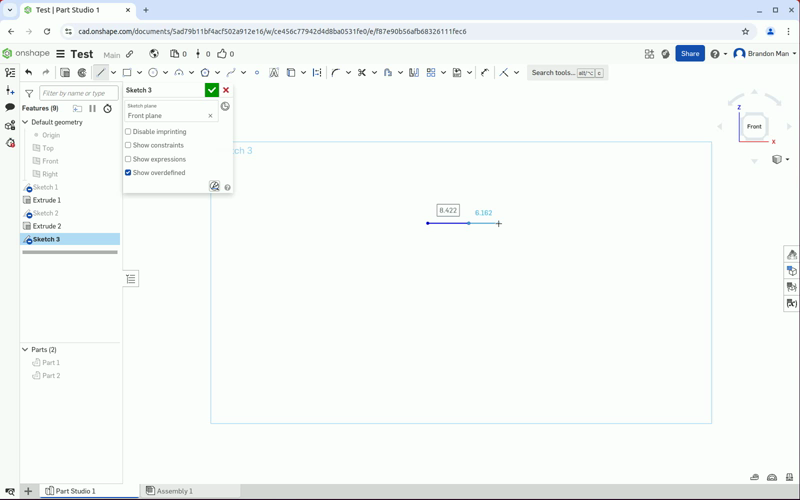
mouse_move(447, 220)
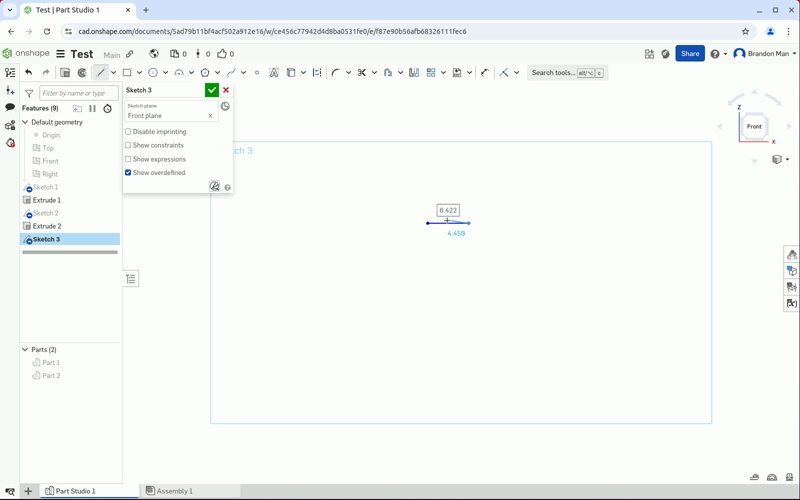
click(447, 220)
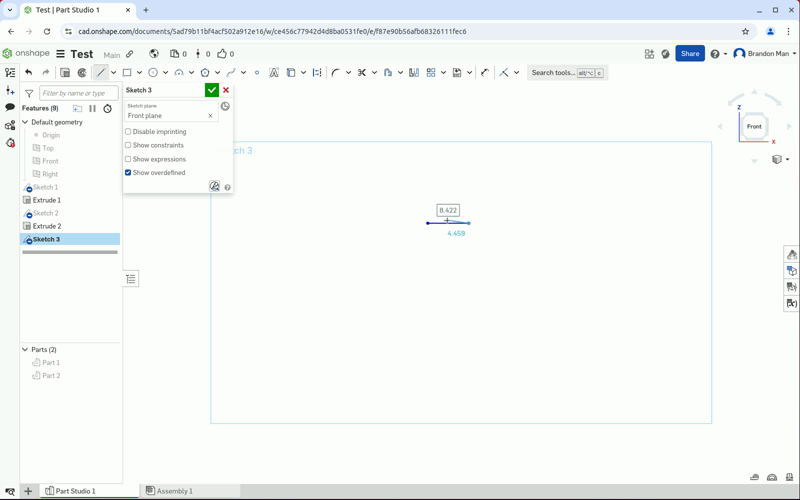
key_up(shift)
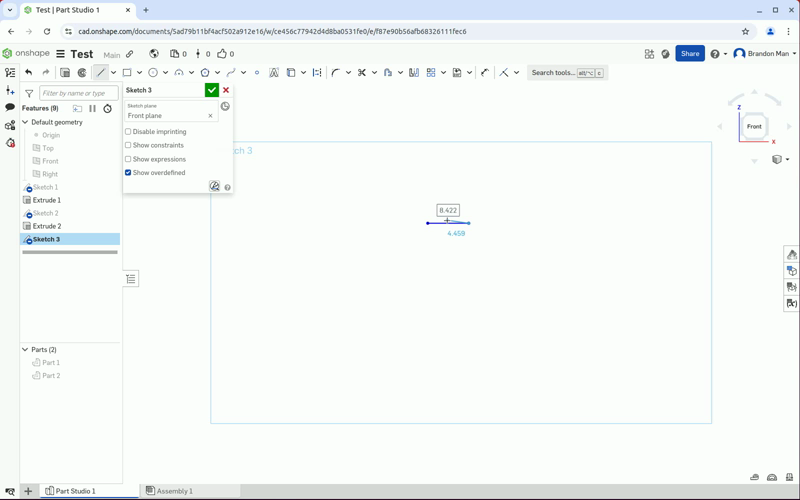
mouse_move(477, 220)
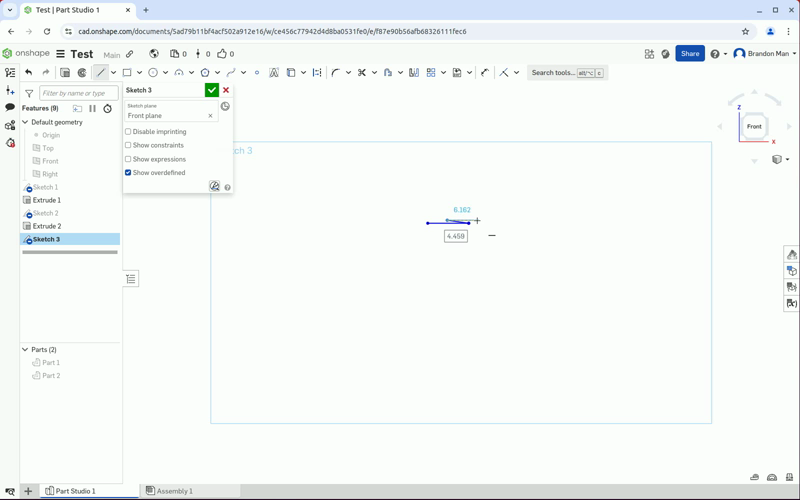
key_down(shift)
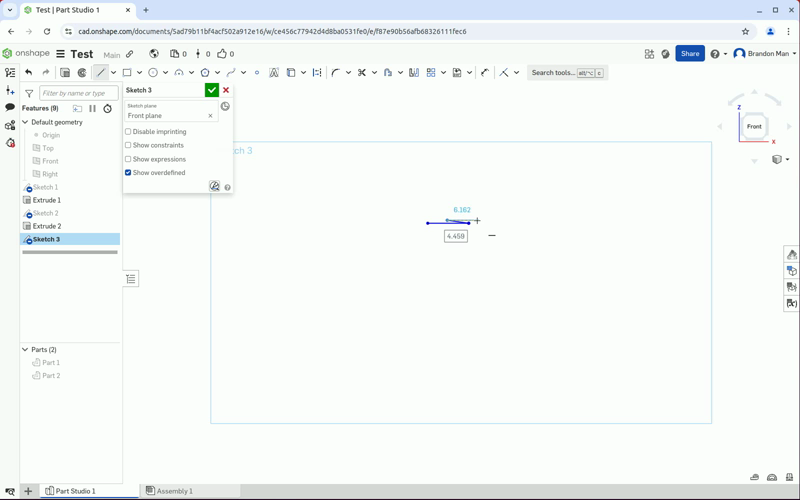
mouse_move(427, 223)
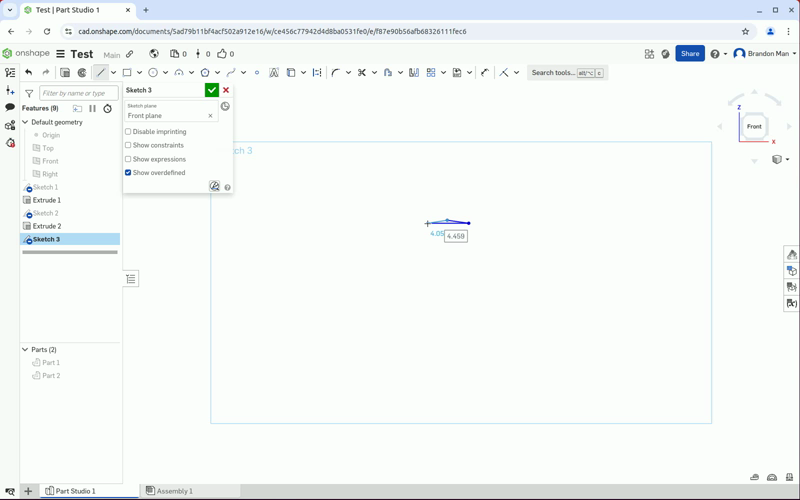
key_up(shift)
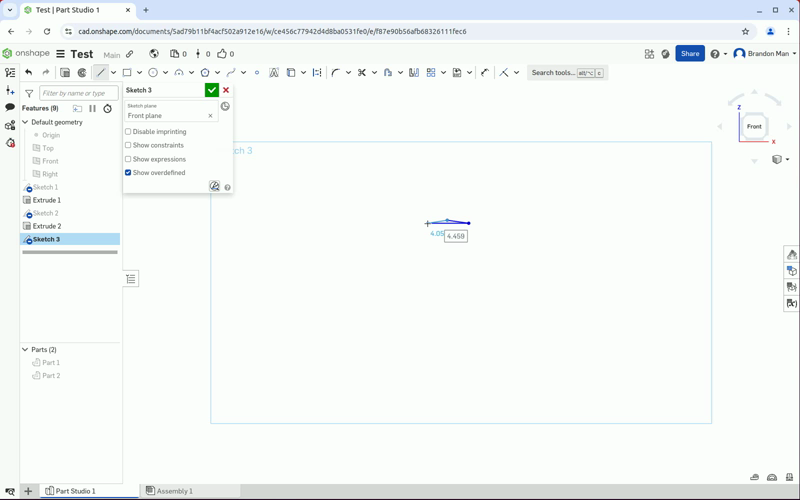
click(427, 223)
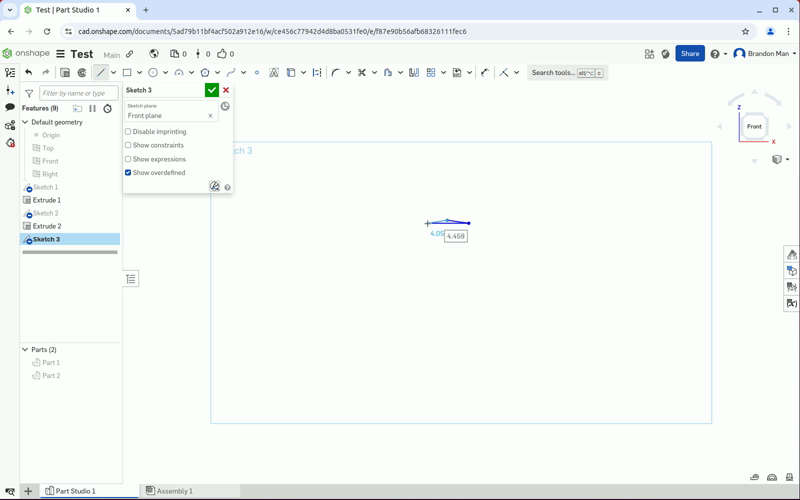
key(esc)
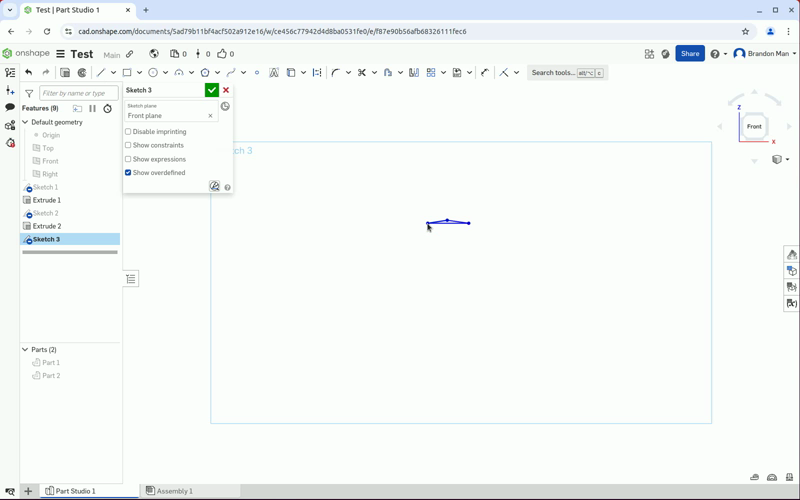
mouse_move(457, 222)
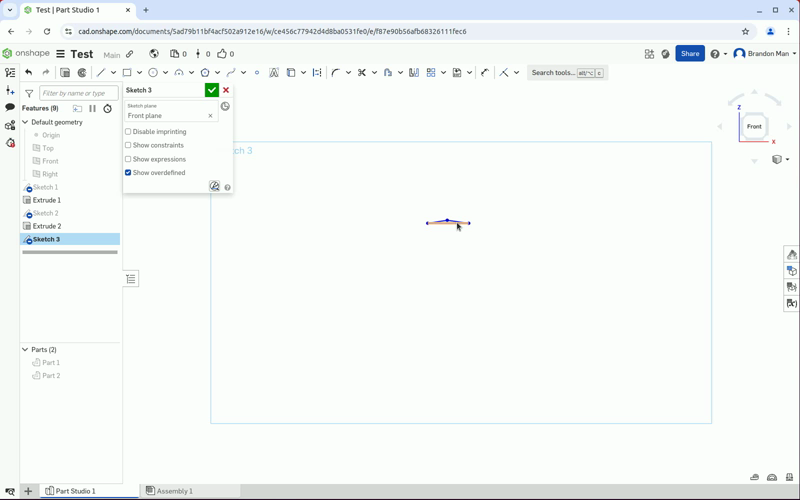
scroll(6)
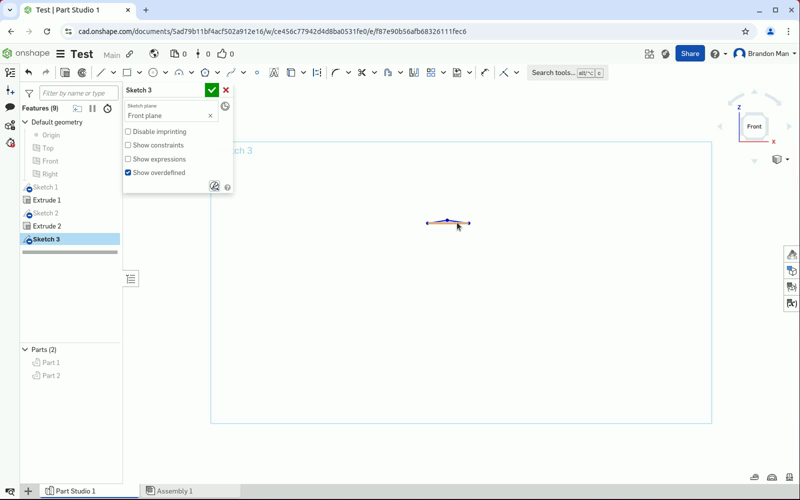
scroll(6)
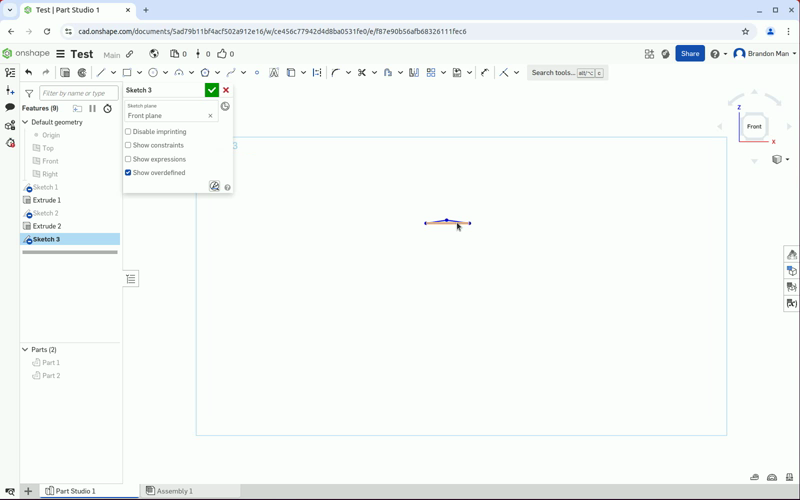
scroll(6)
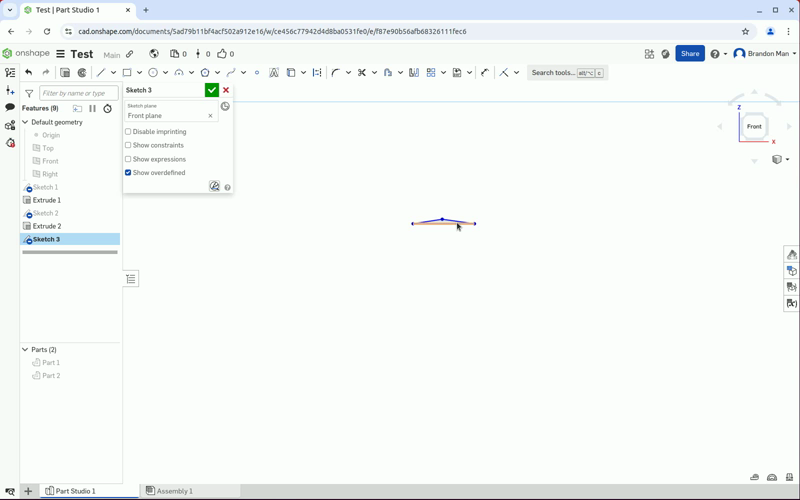
scroll(6)
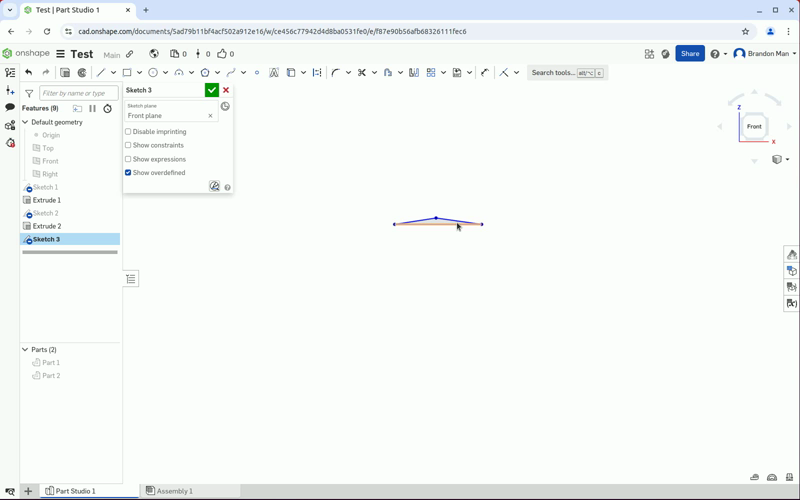
scroll(6)
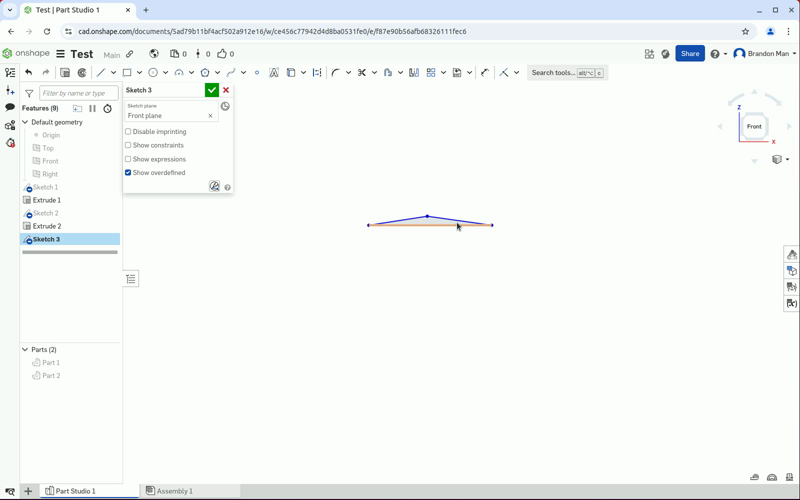
scroll(6)
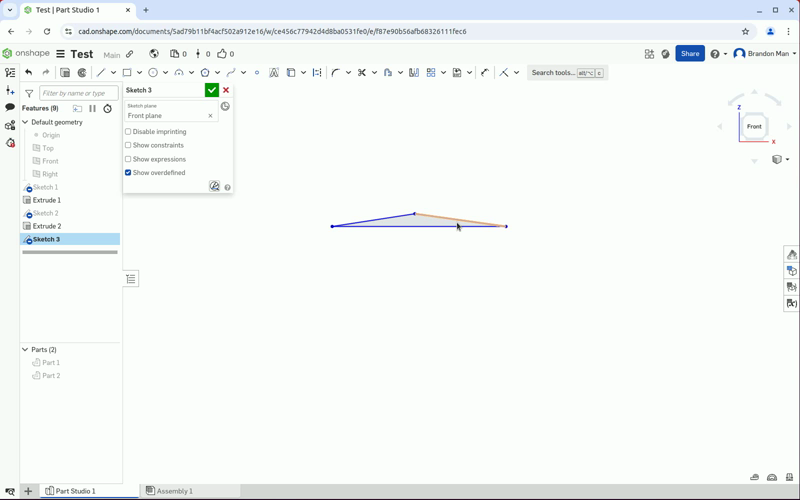
scroll(6)
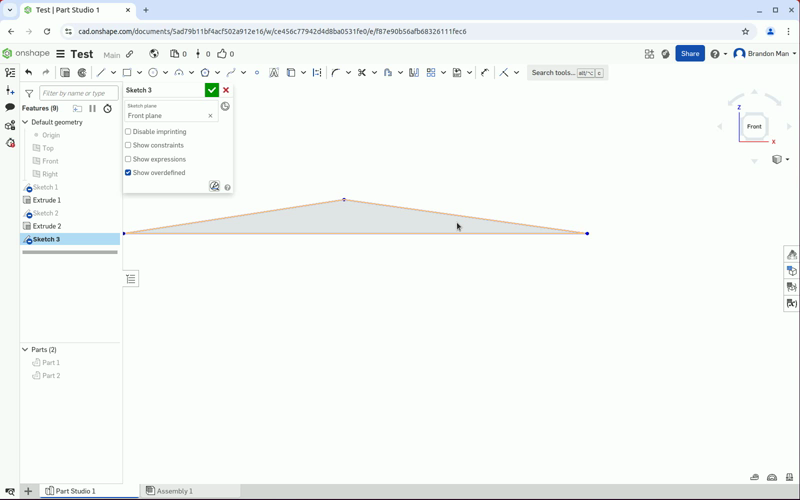
click(457, 222)
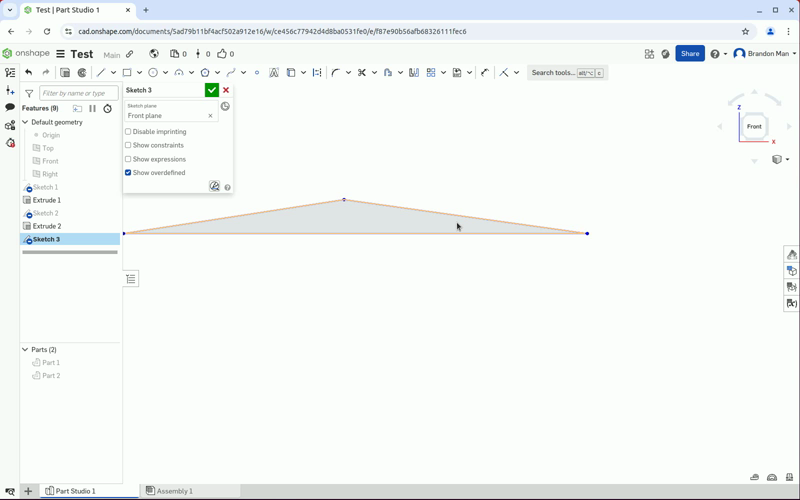
scroll(-6)
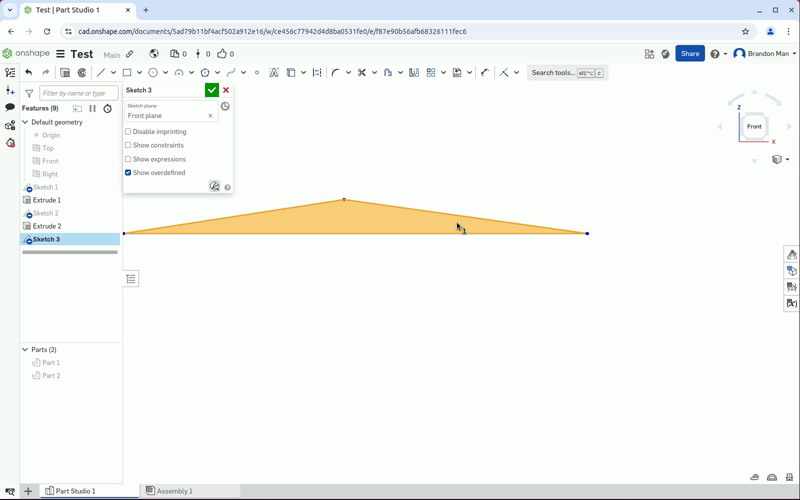
scroll(-6)
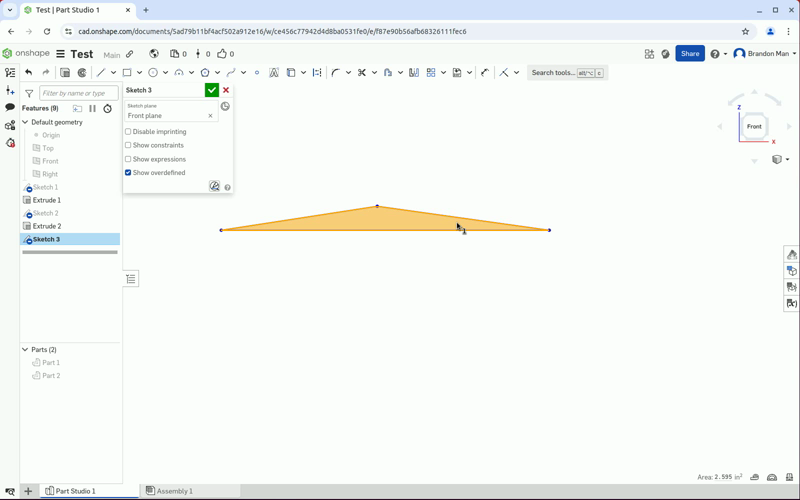
scroll(-6)
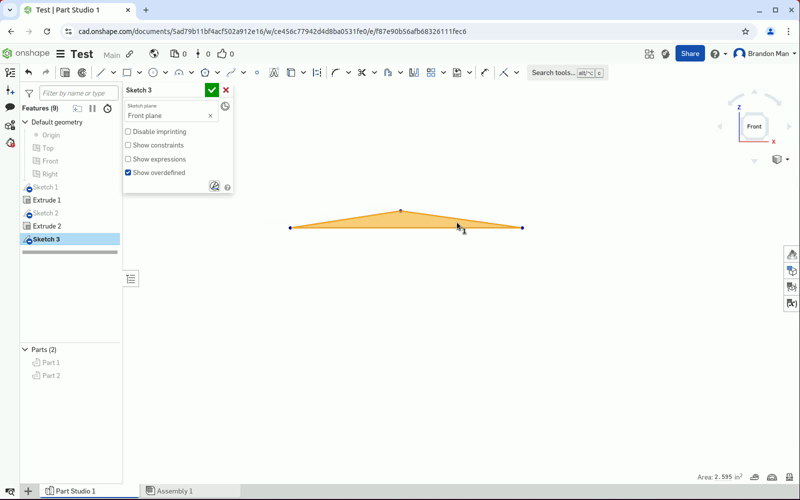
scroll(-6)
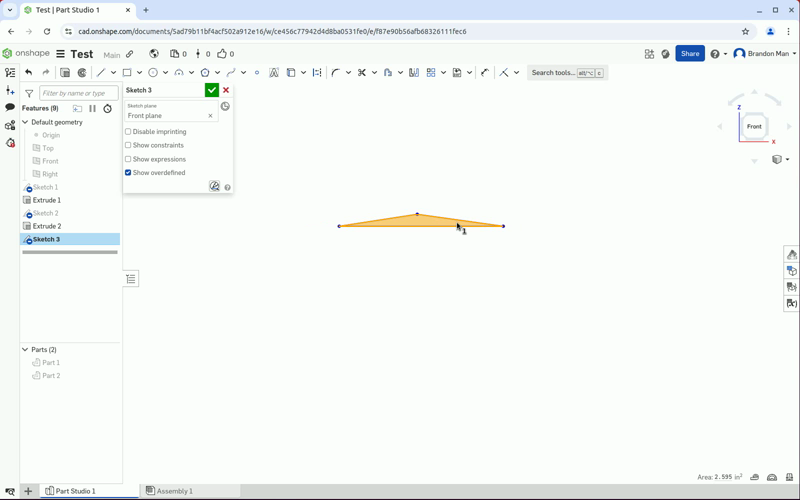
scroll(-6)
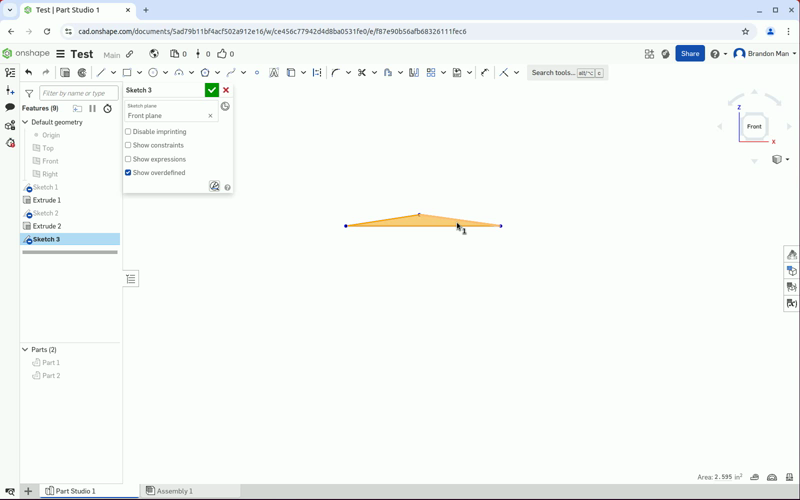
scroll(-6)
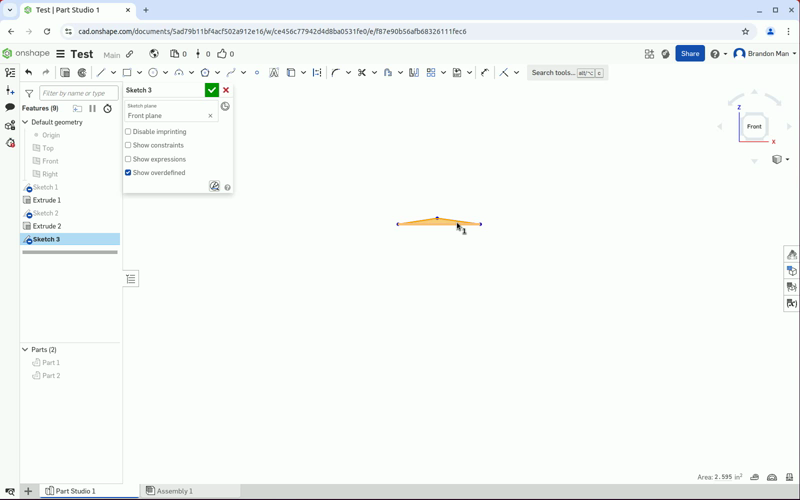
scroll(-6)
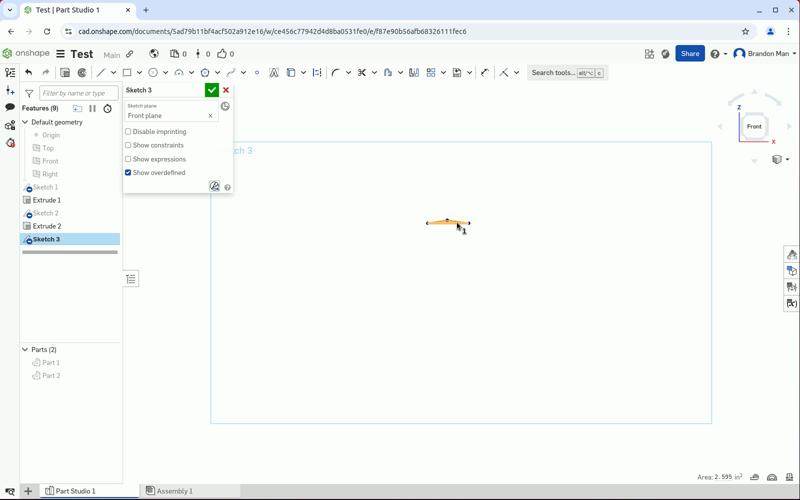
mouse_move(73, 352)
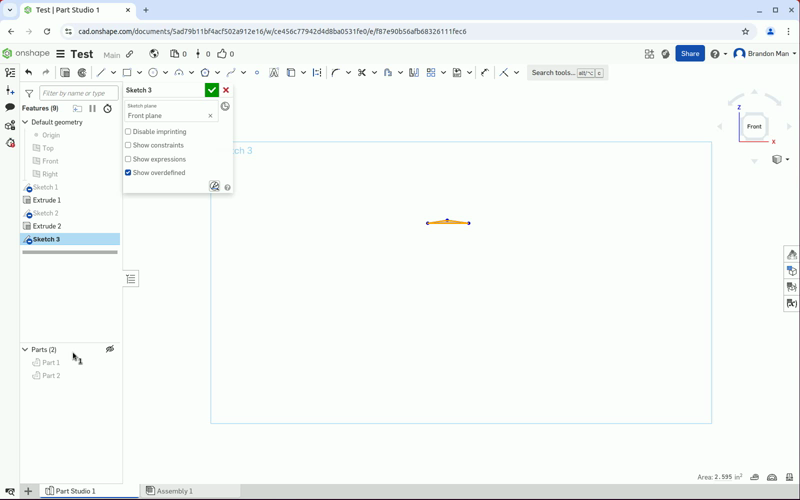
key(shift+y)
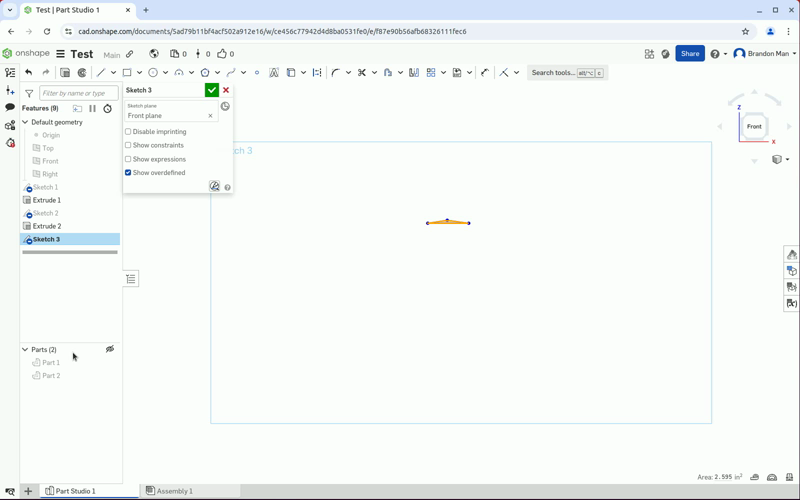
key(shift+e)
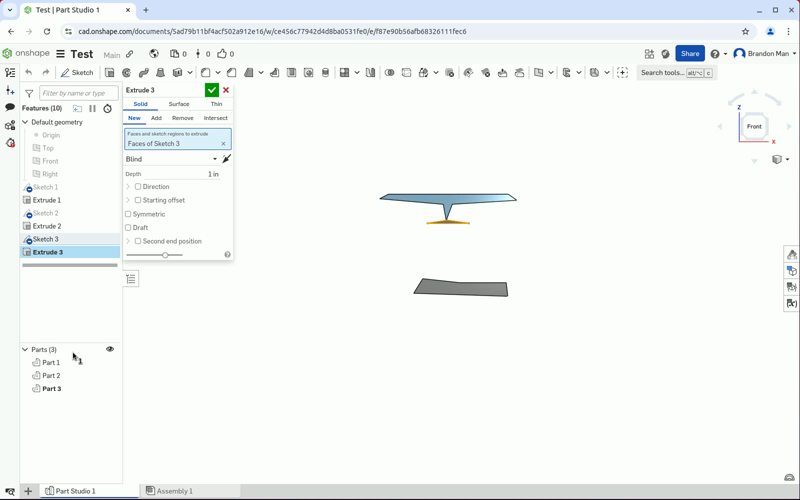
mouse_move(143, 106)
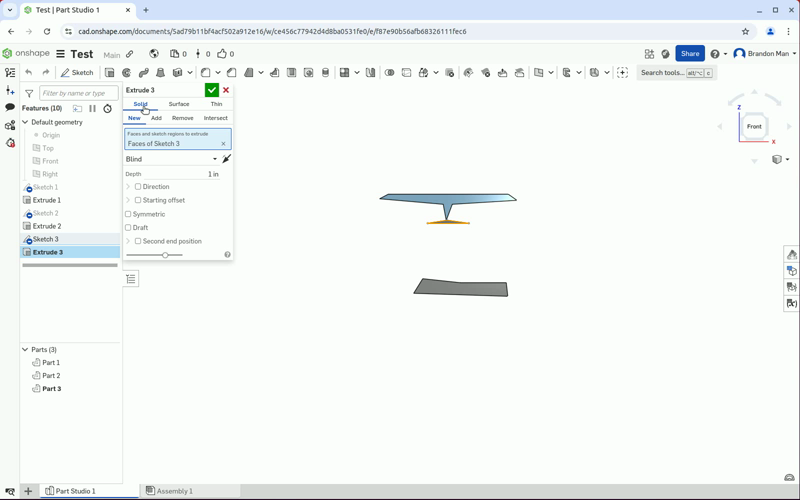
click(143, 106)
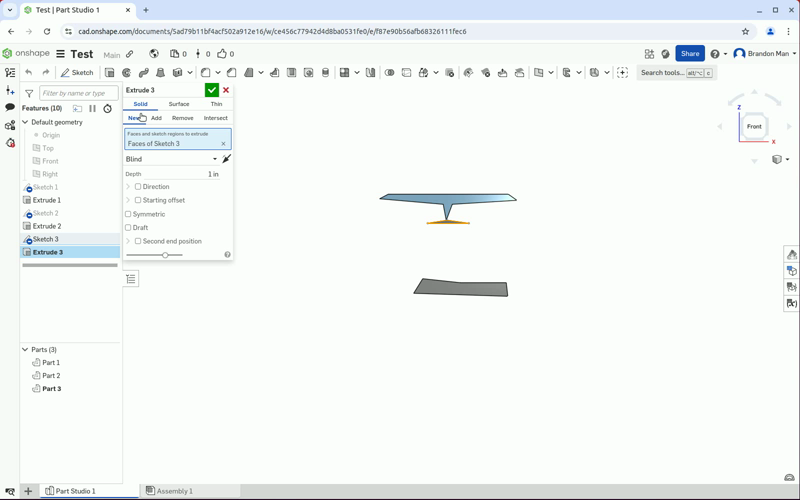
mouse_move(137, 120)
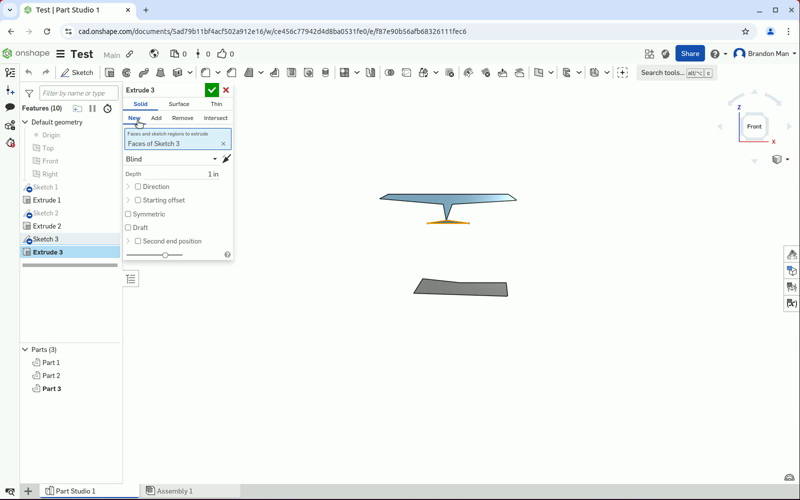
click(137, 120)
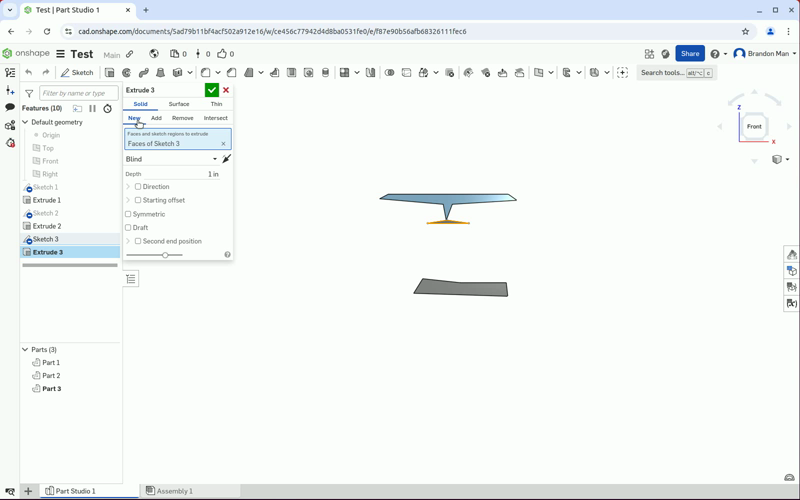
key(tab, 4)
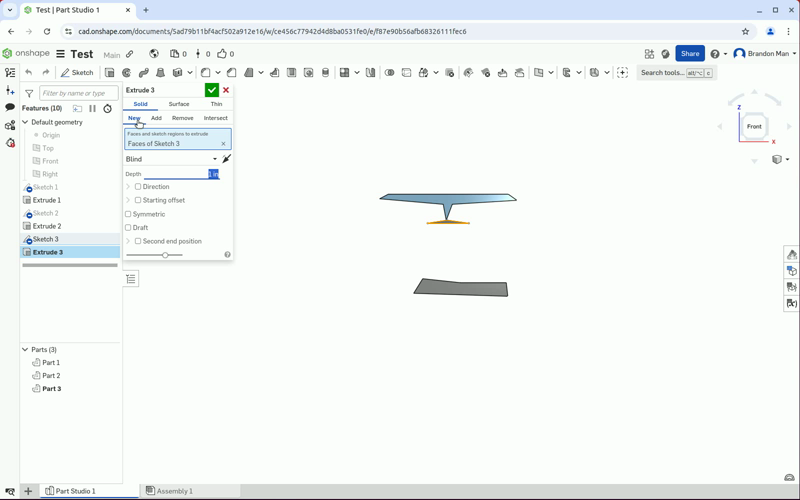
text(6.74)
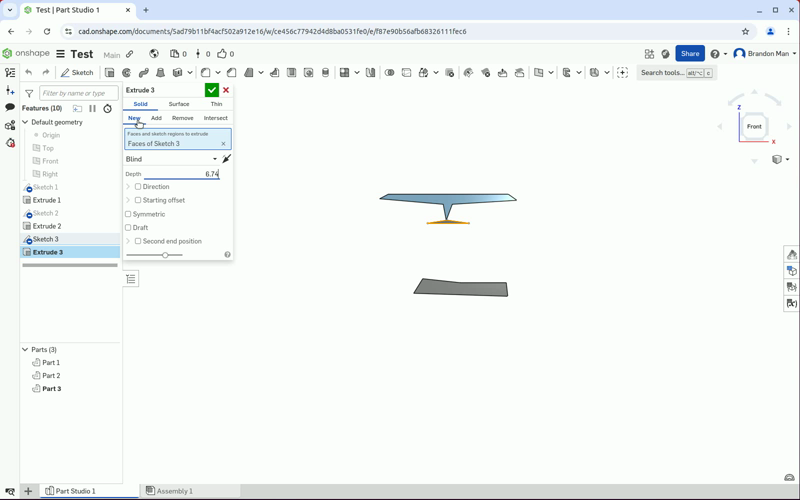
key(enter)
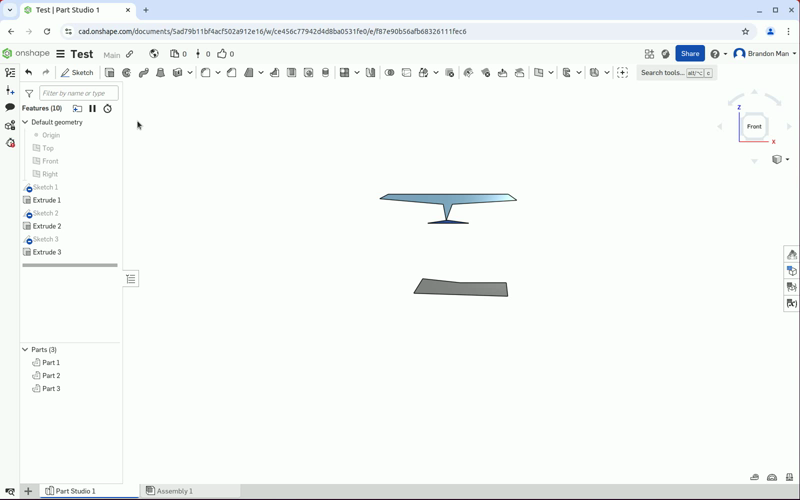
key(shift+h)
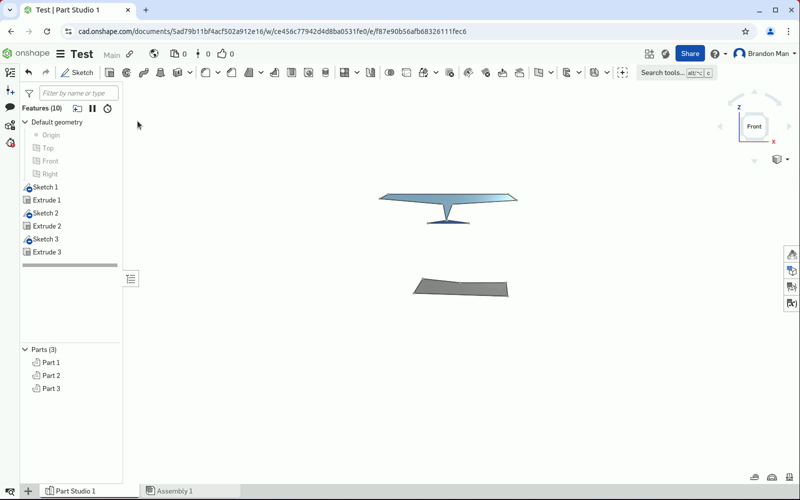
key(shift+h)
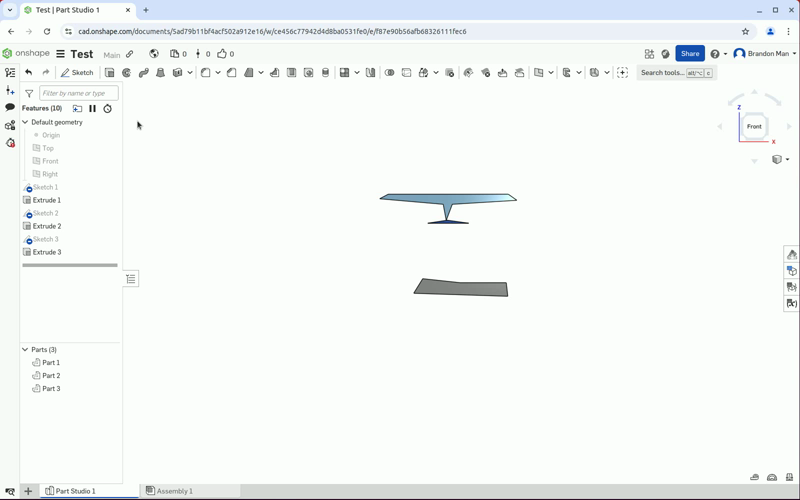
mouse_move(73, 189)
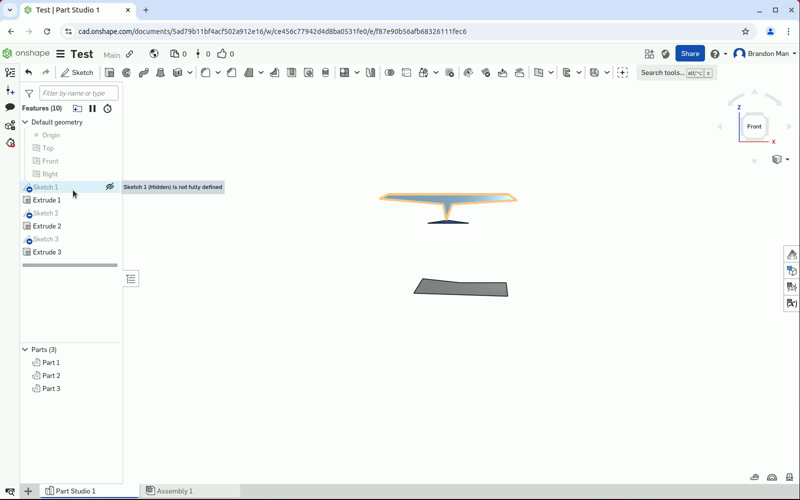
click(73, 189)
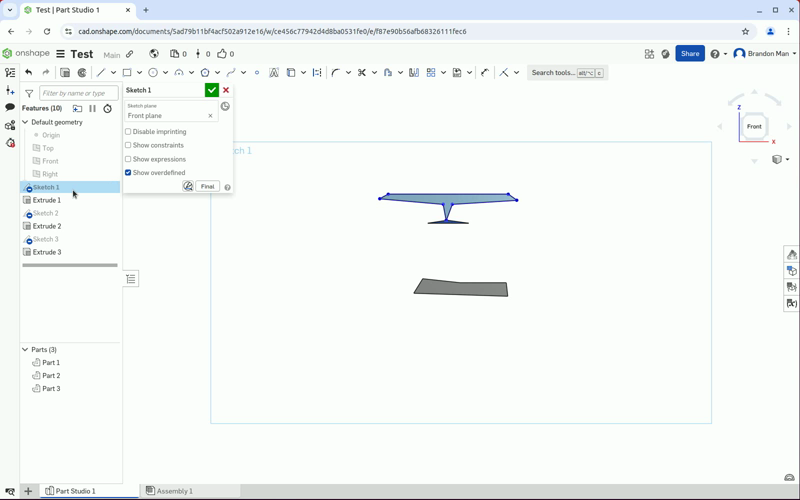
mouse_move(229, 92)
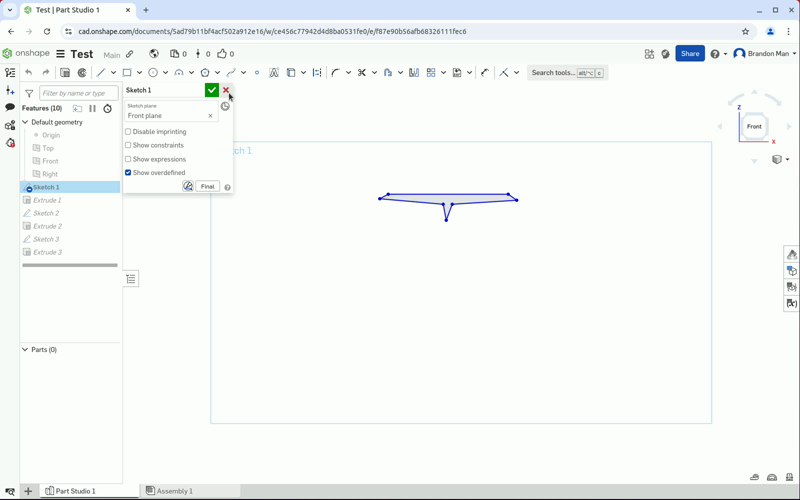
click(229, 92)
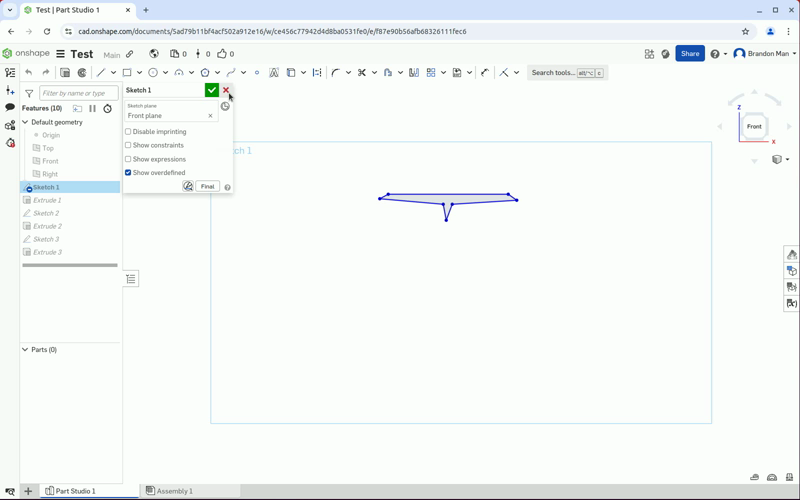
key(shift+s)
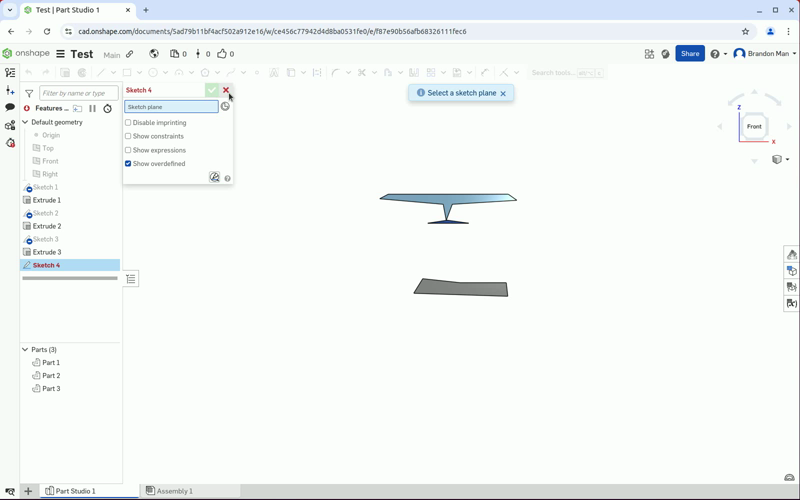
mouse_move(73, 163)
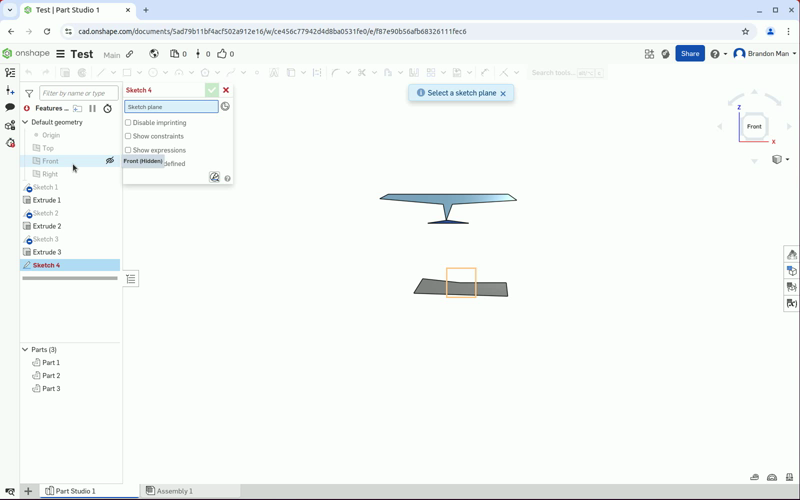
click(73, 163)
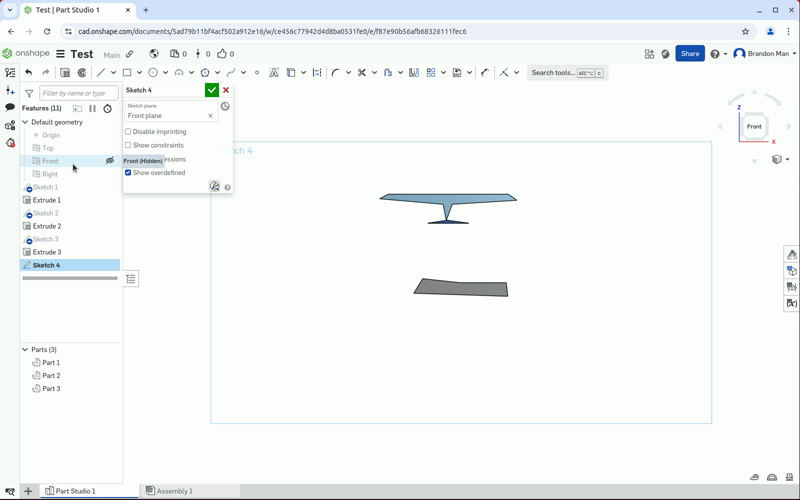
mouse_move(73, 352)
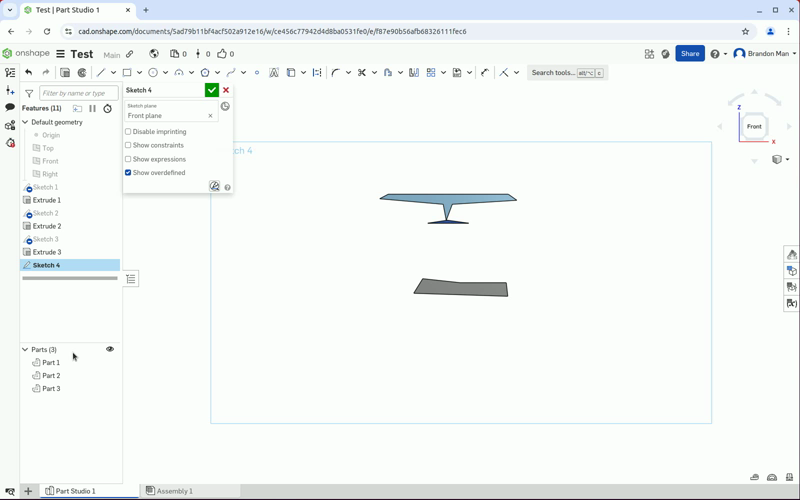
key(y)
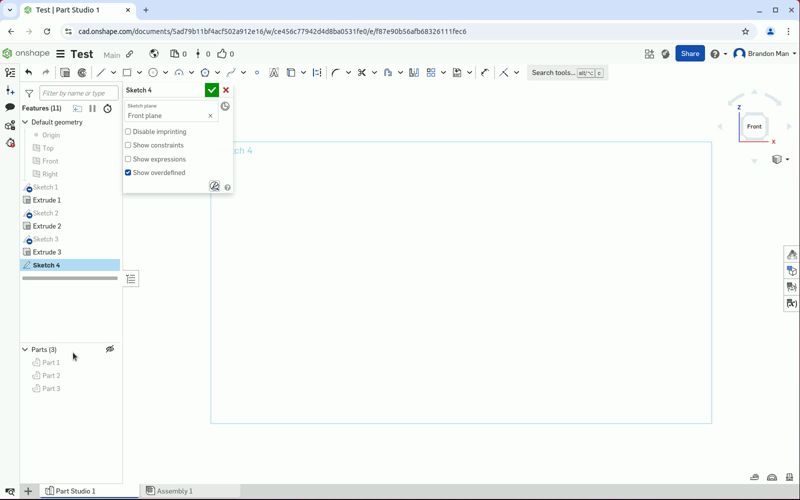
key(l)
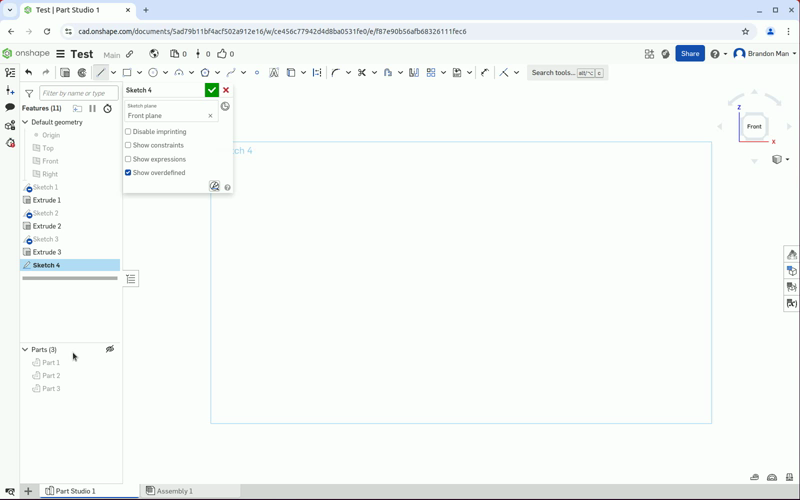
key_down(shift)
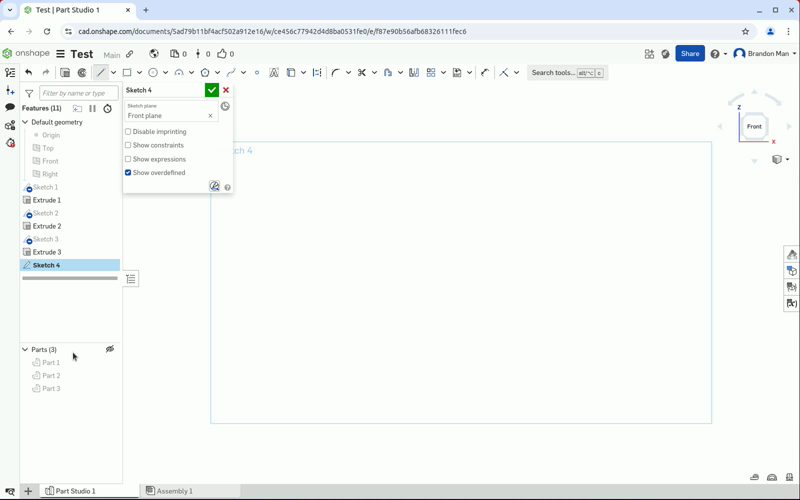
mouse_move(522, 262)
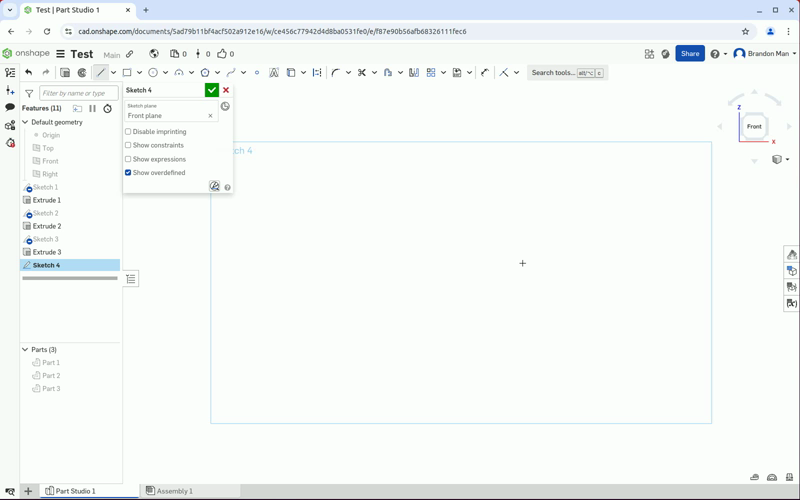
click(522, 262)
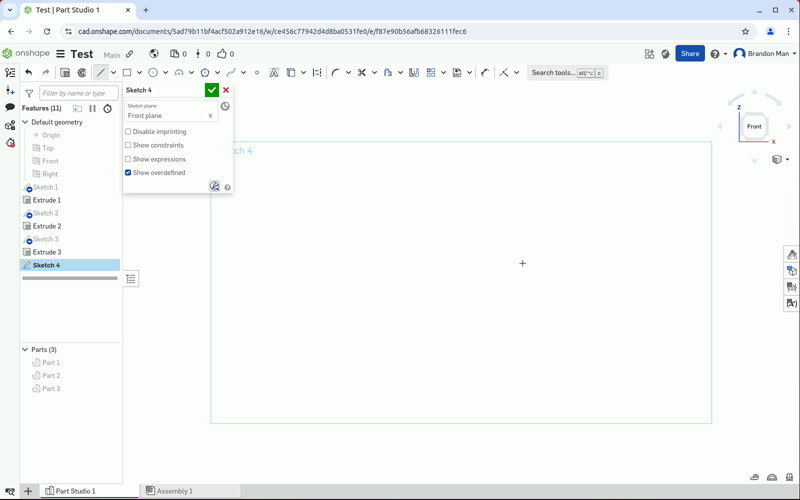
key_up(shift)
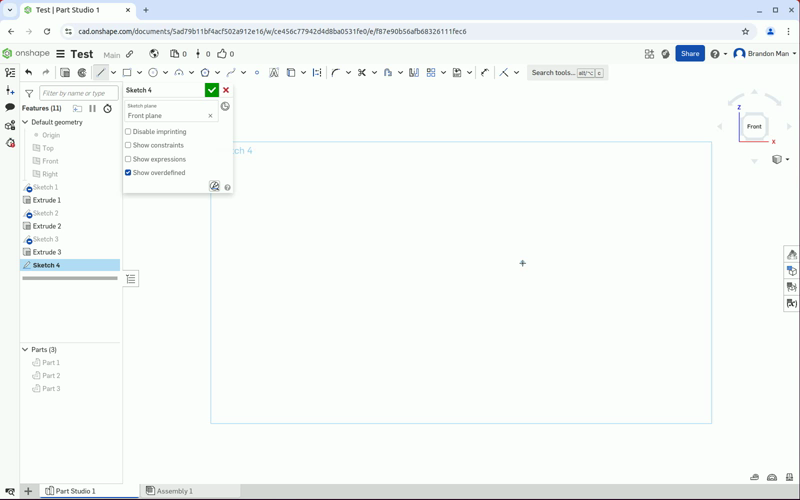
key_down(shift)
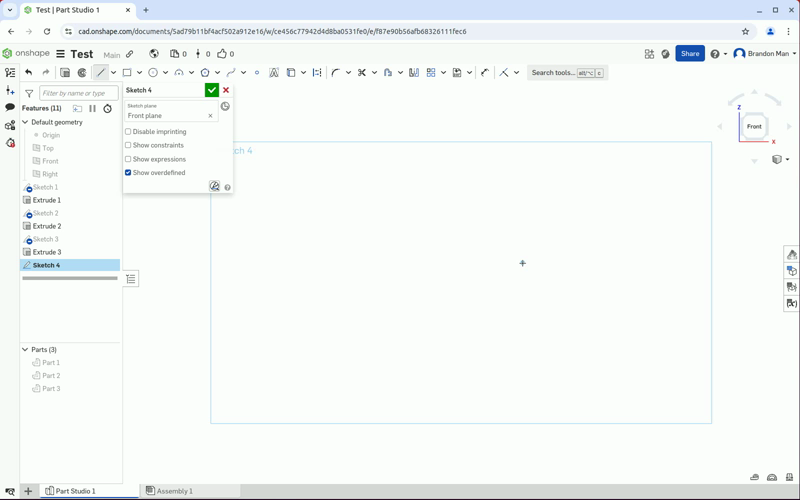
mouse_move(552, 262)
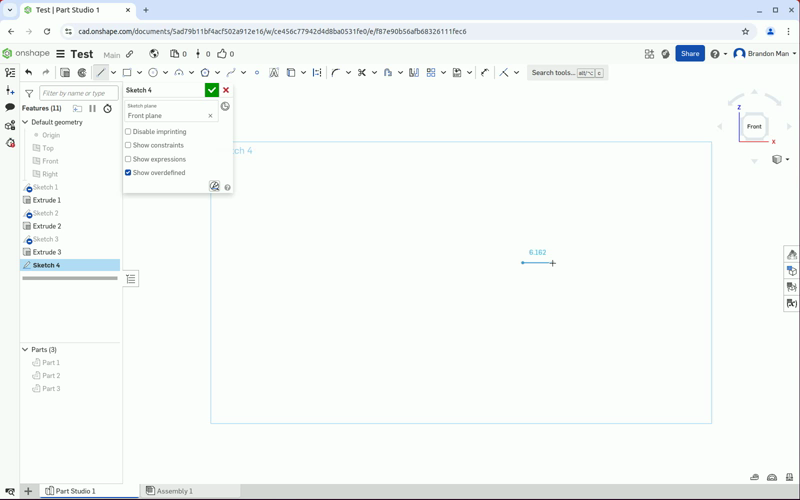
mouse_move(534, 264)
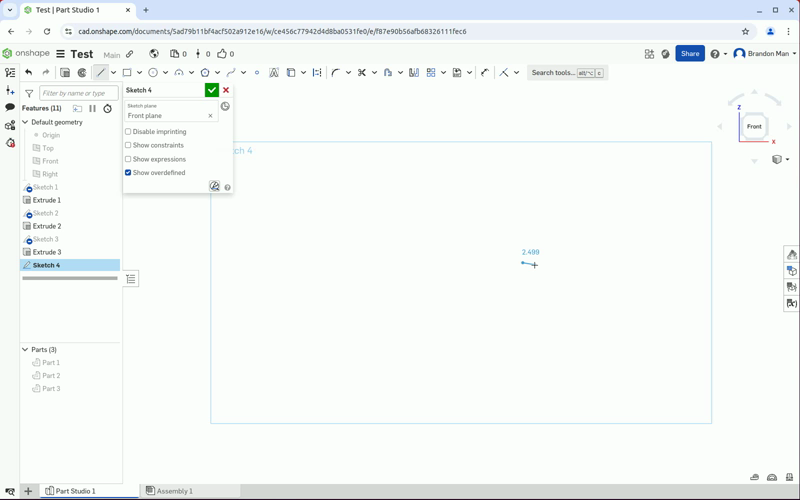
click(534, 264)
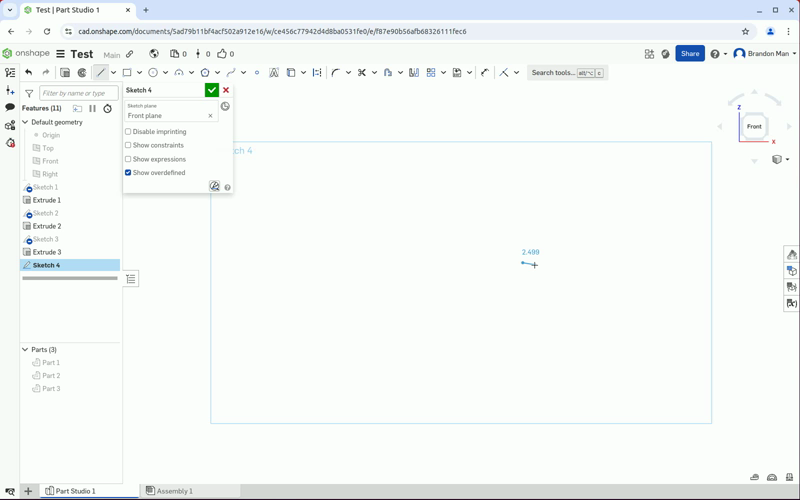
key_up(shift)
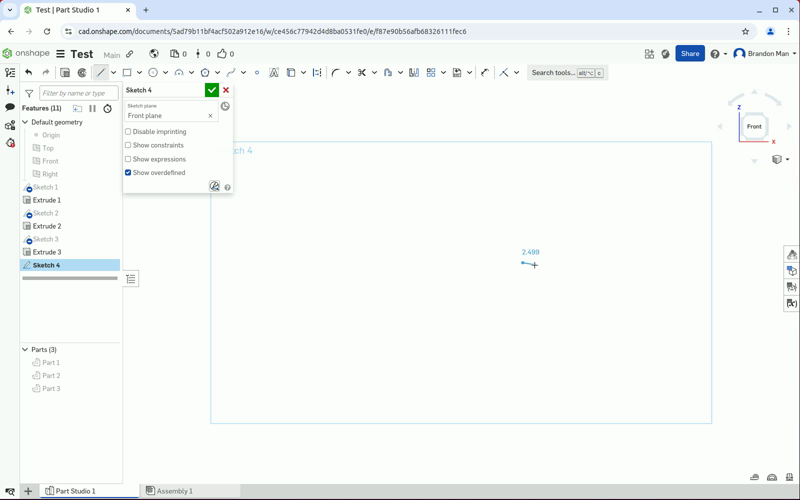
key_down(shift)
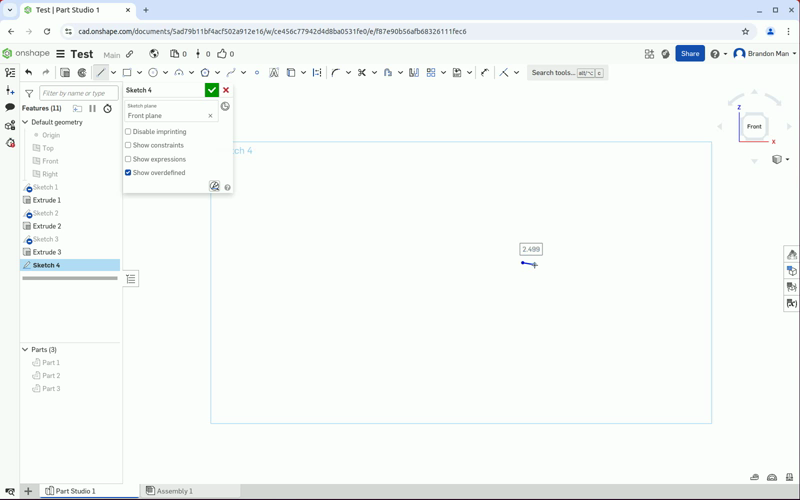
mouse_move(564, 264)
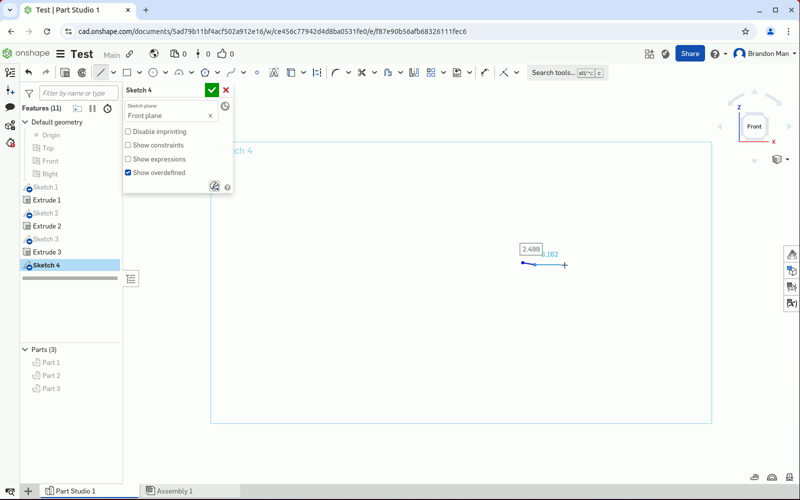
mouse_move(548, 267)
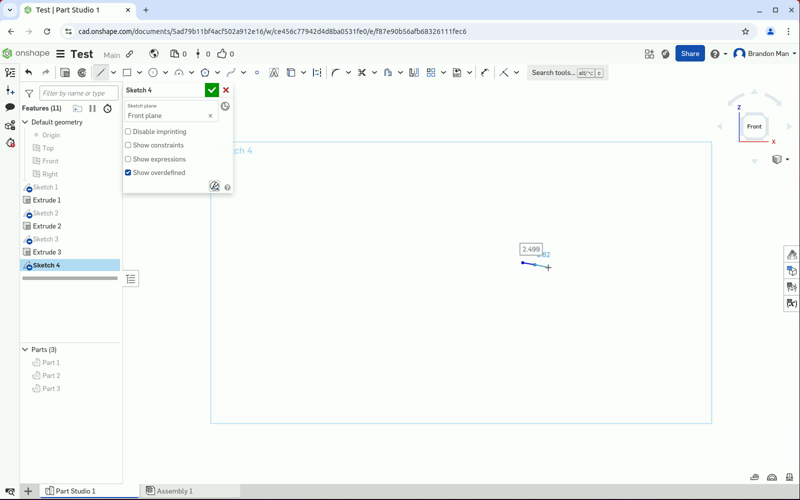
click(548, 267)
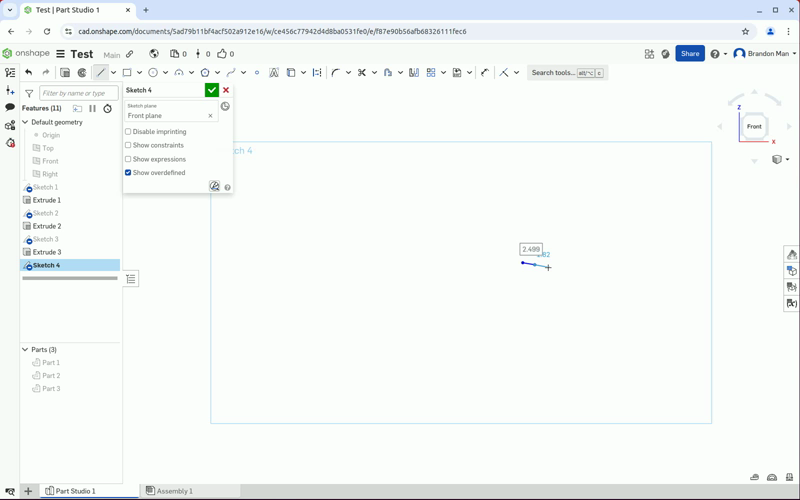
key_up(shift)
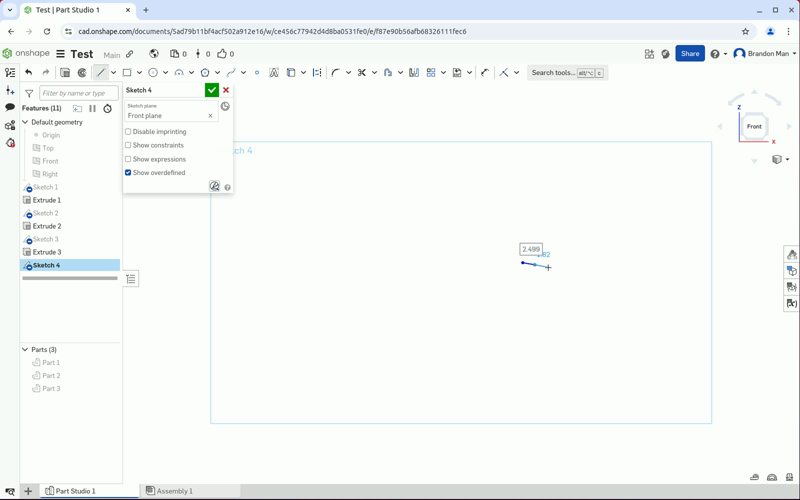
key_down(shift)
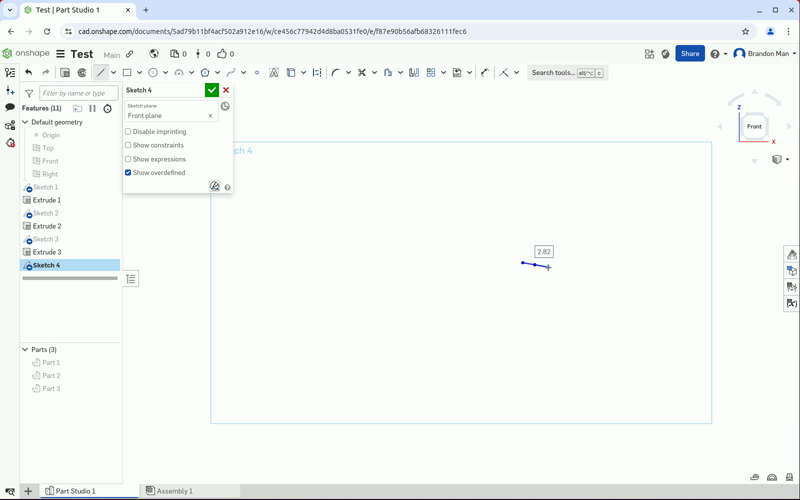
mouse_move(578, 267)
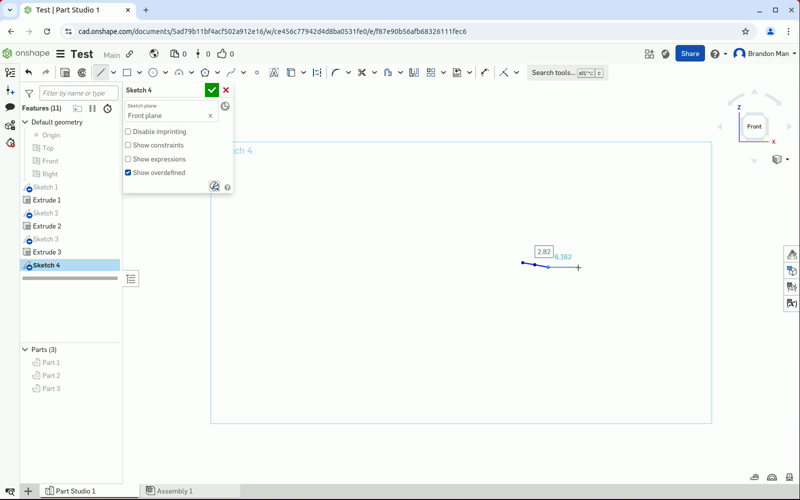
mouse_move(524, 276)
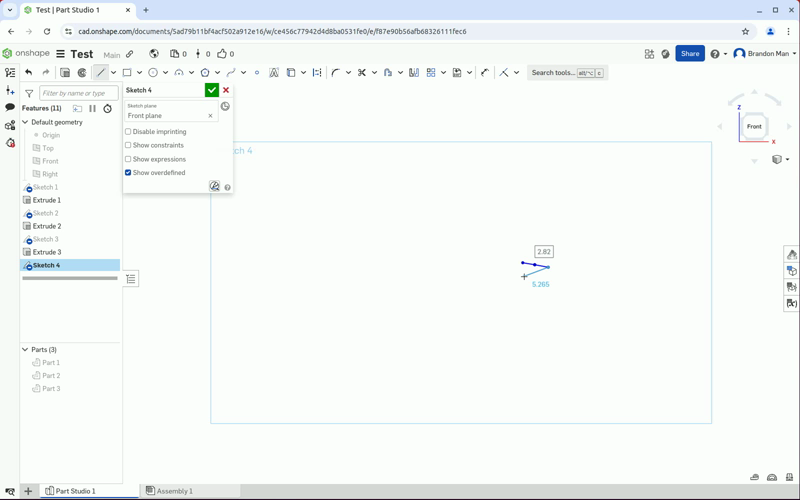
click(524, 276)
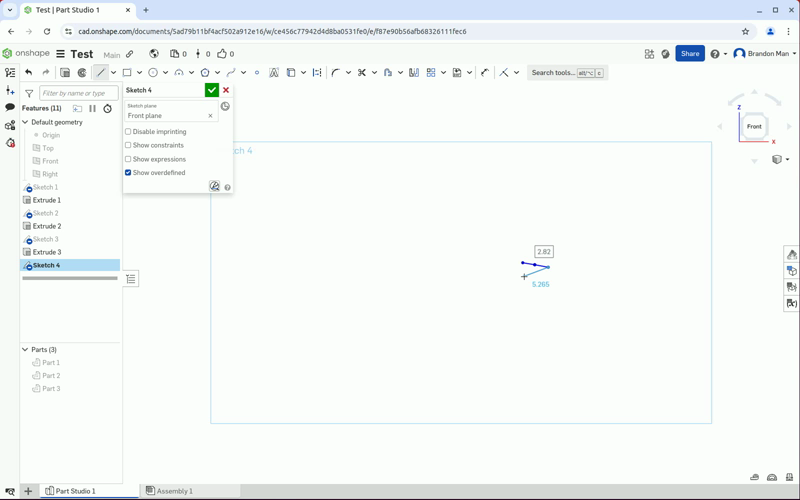
key_up(shift)
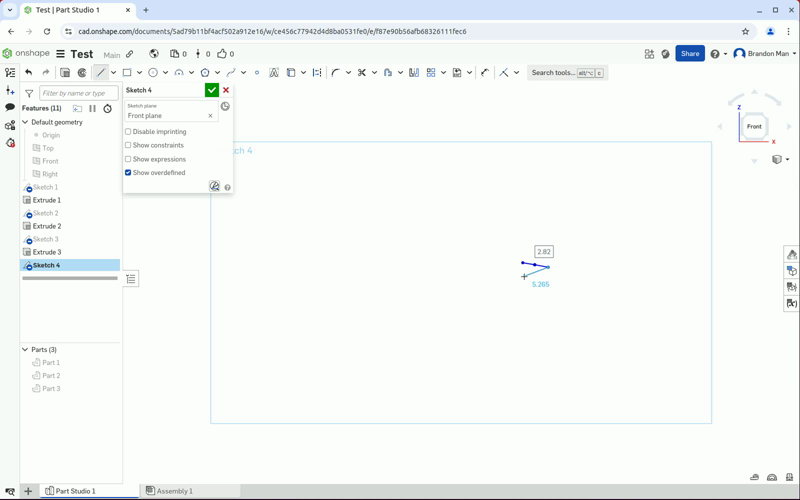
key(esc)
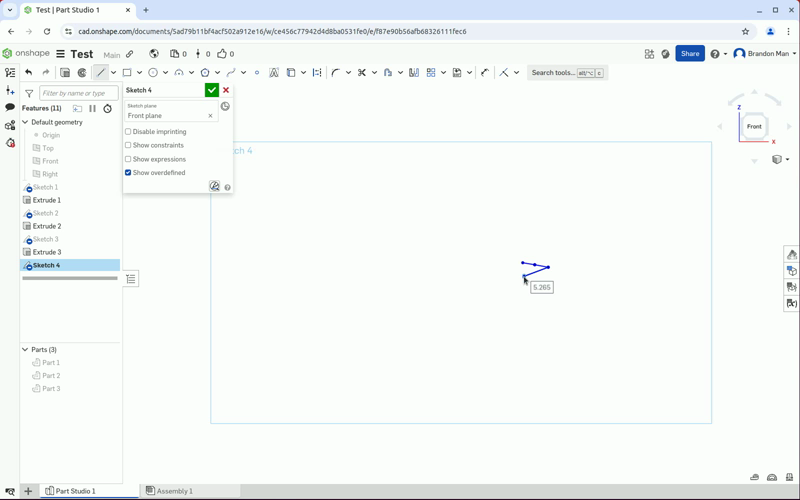
key(a)
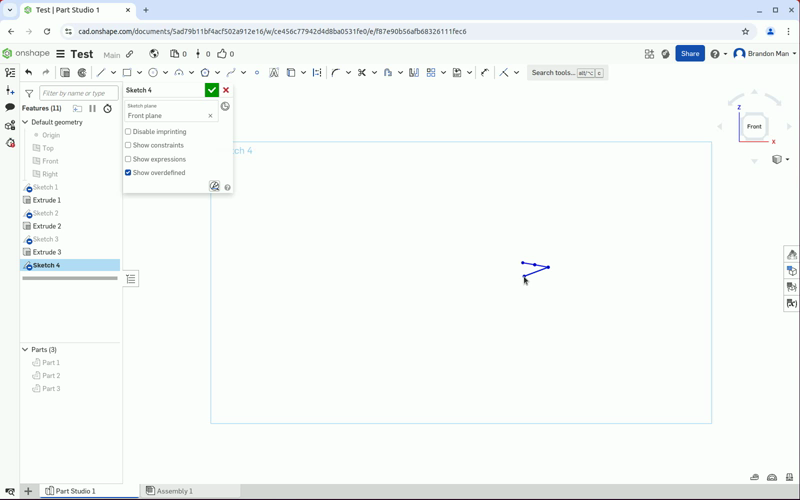
mouse_move(524, 276)
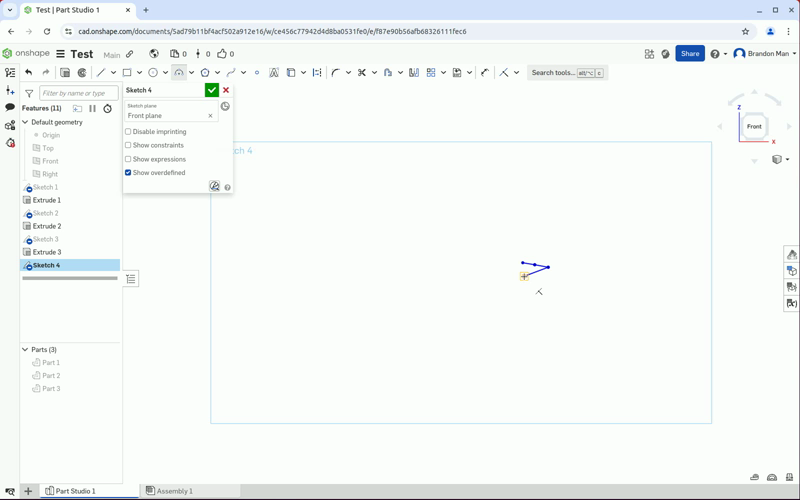
click(524, 276)
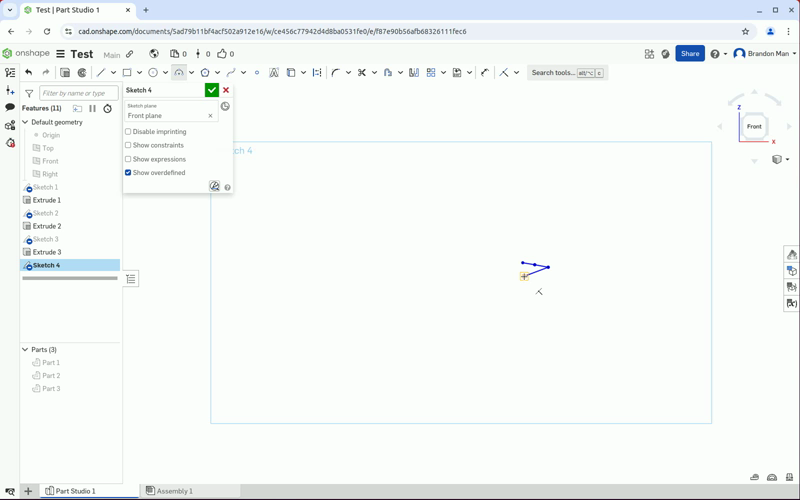
mouse_move(522, 262)
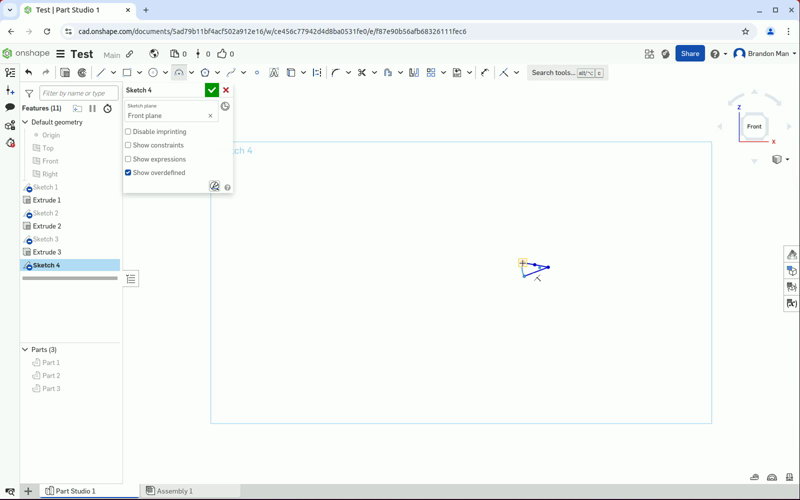
click(522, 262)
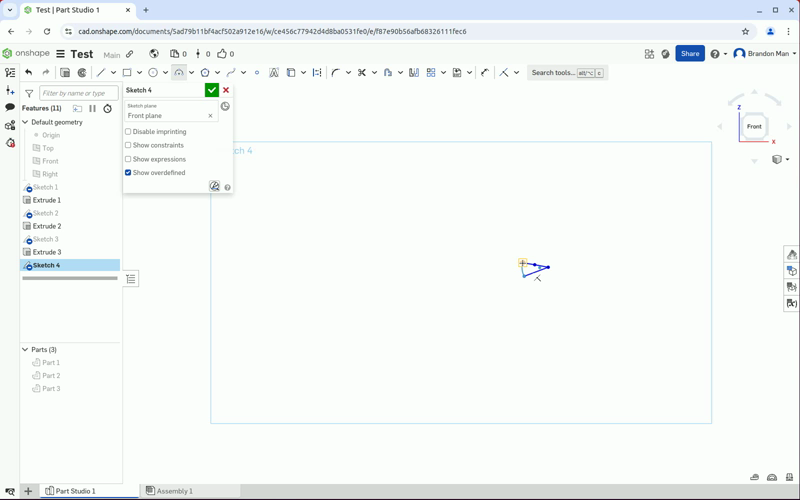
key_down(shift)
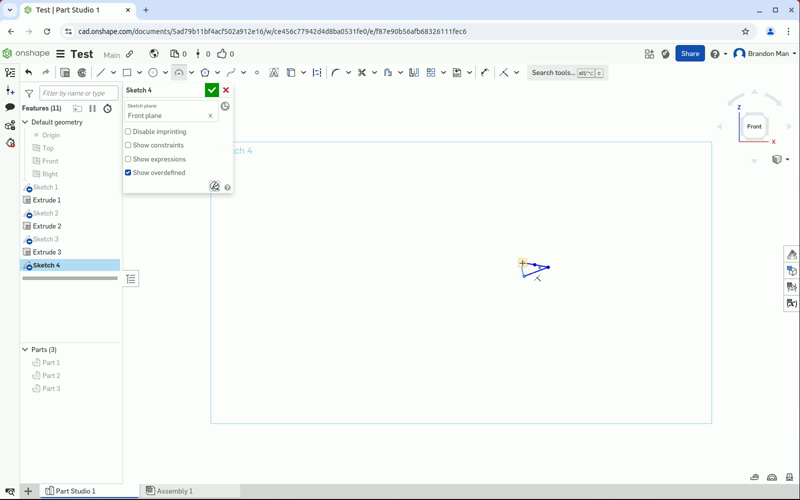
mouse_move(573, 265)
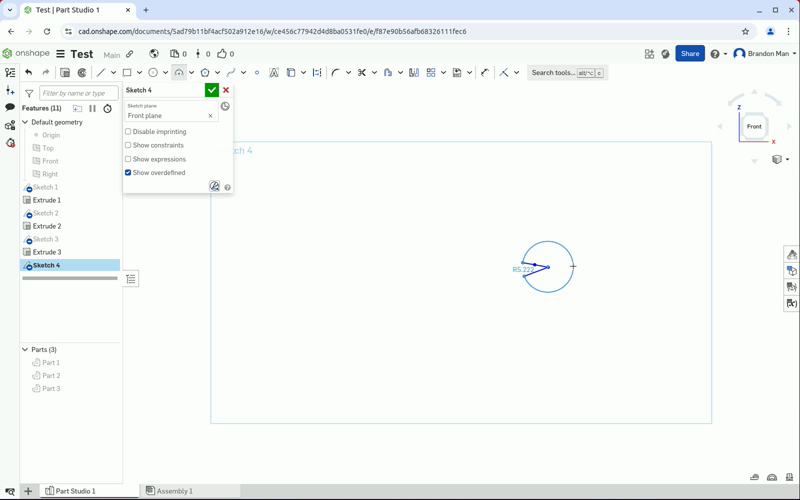
click(573, 265)
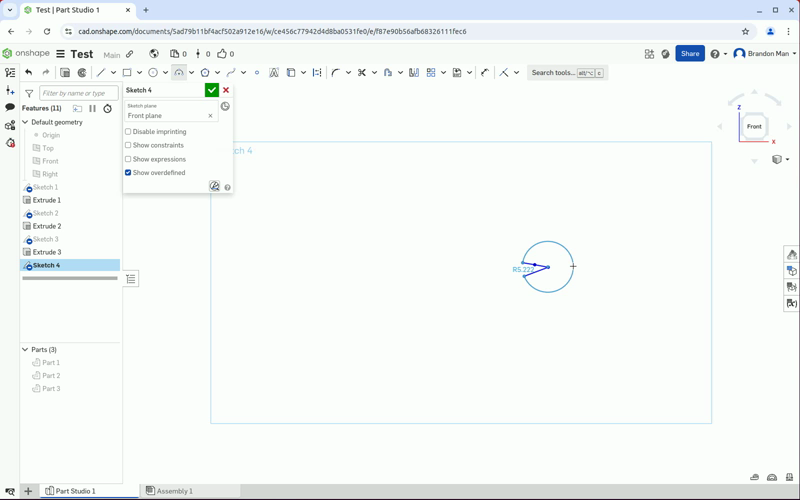
key_up(shift)
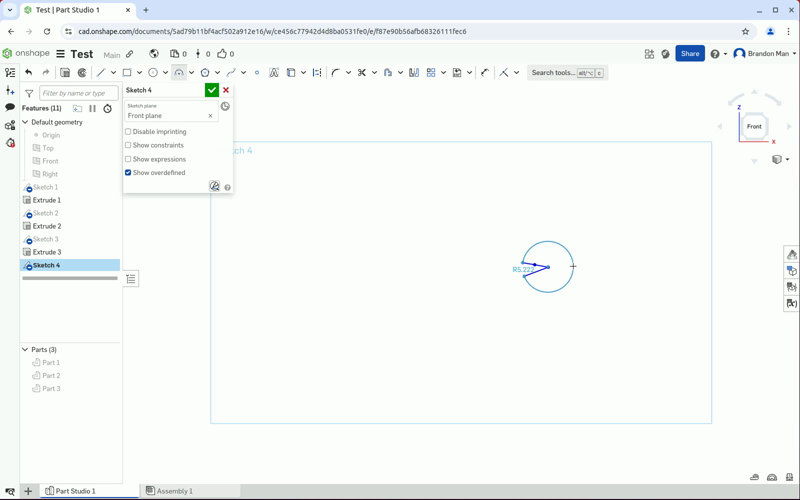
key(esc)
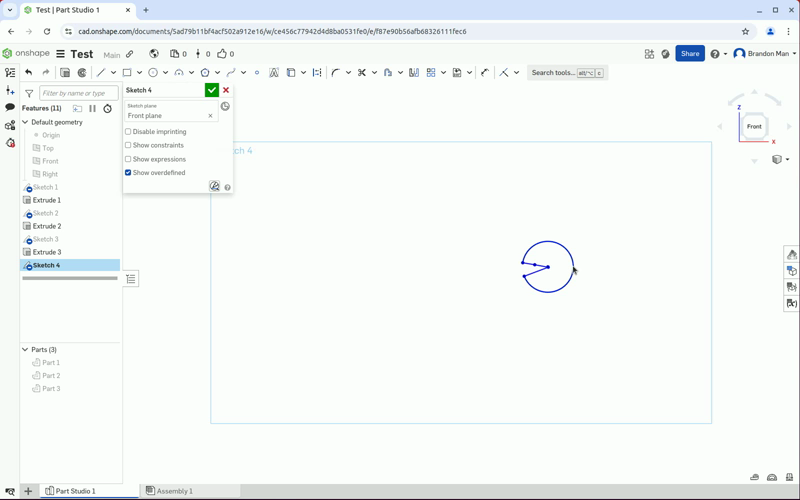
mouse_move(550, 282)
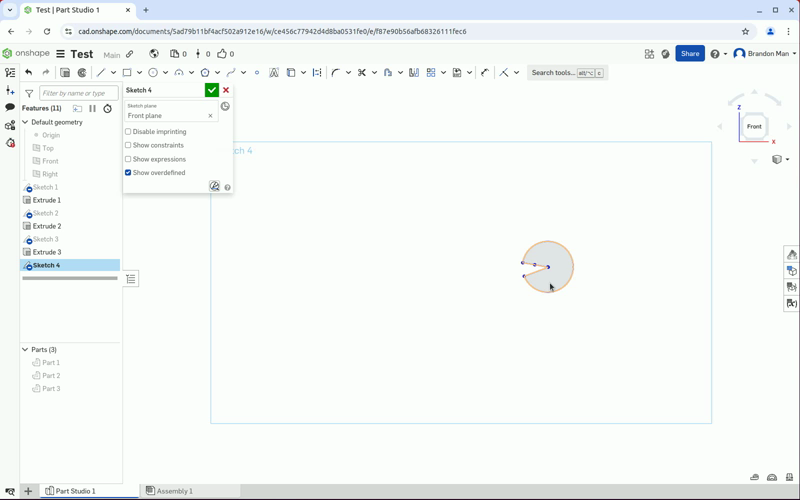
click(550, 282)
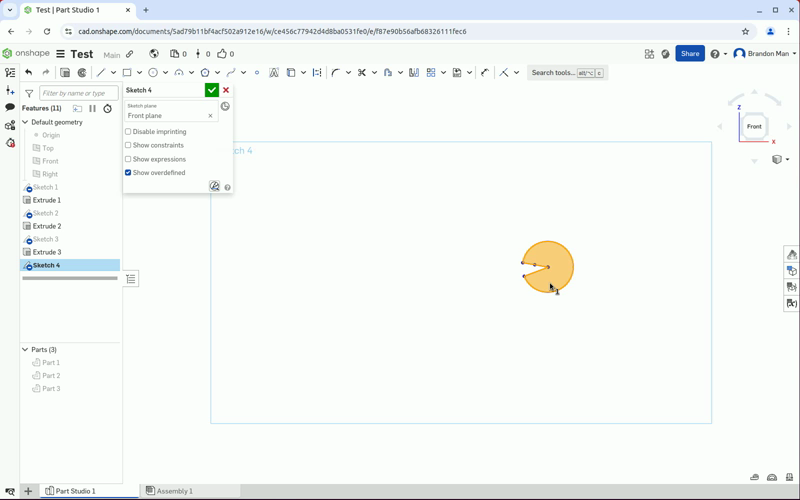
mouse_move(73, 352)
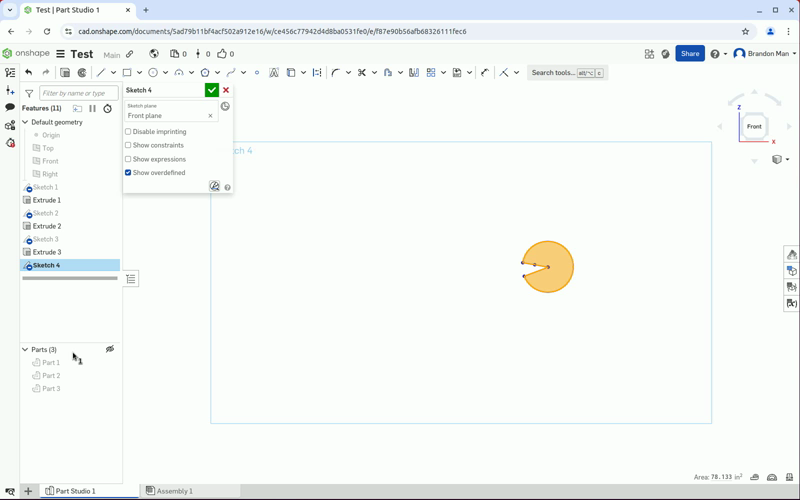
key(shift+y)
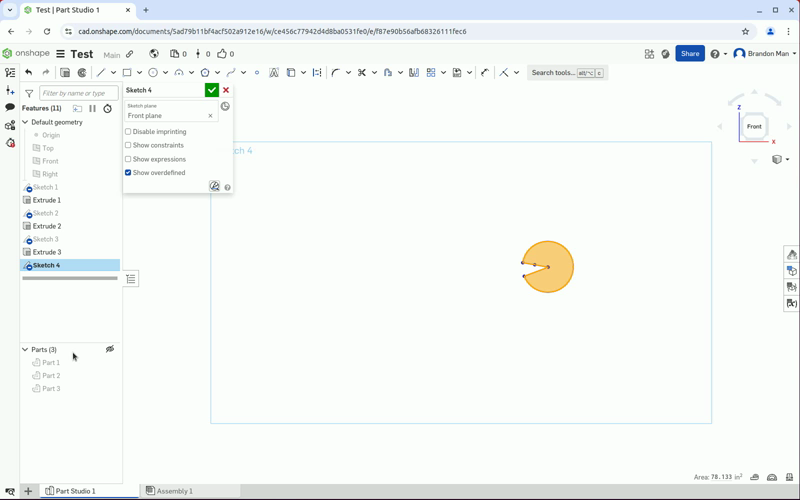
key(shift+e)
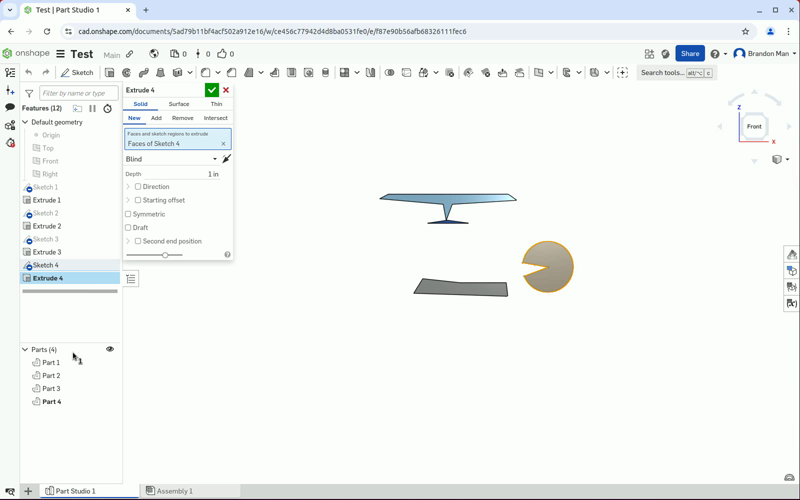
mouse_move(143, 106)
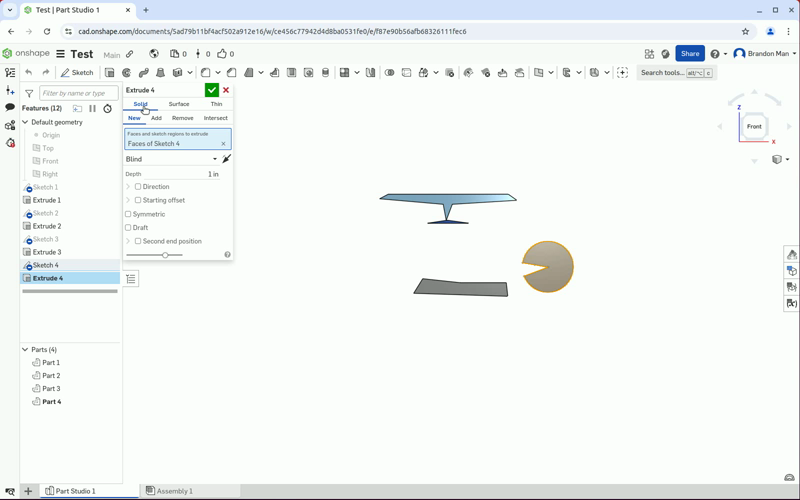
click(143, 106)
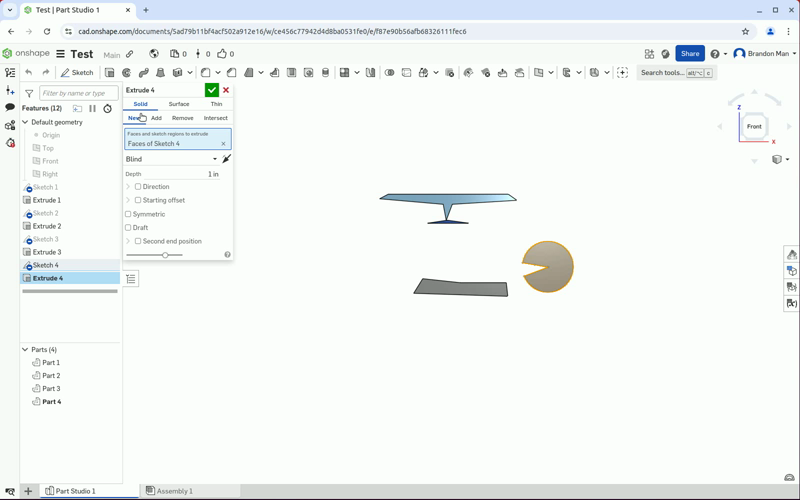
mouse_move(137, 120)
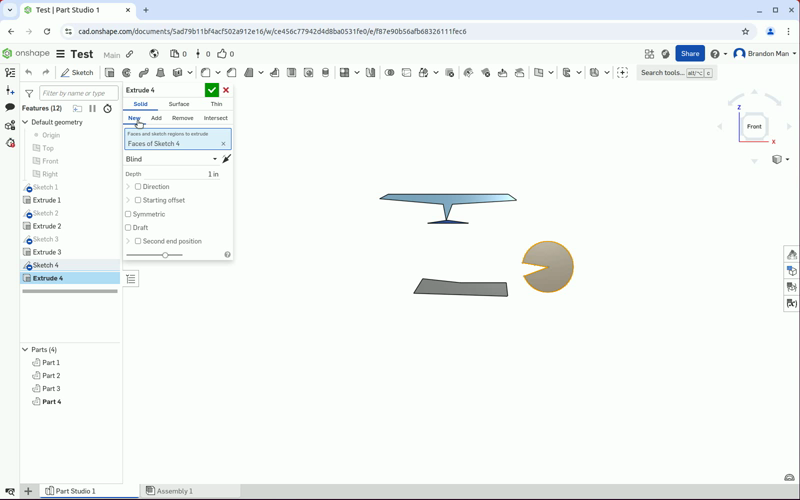
click(137, 120)
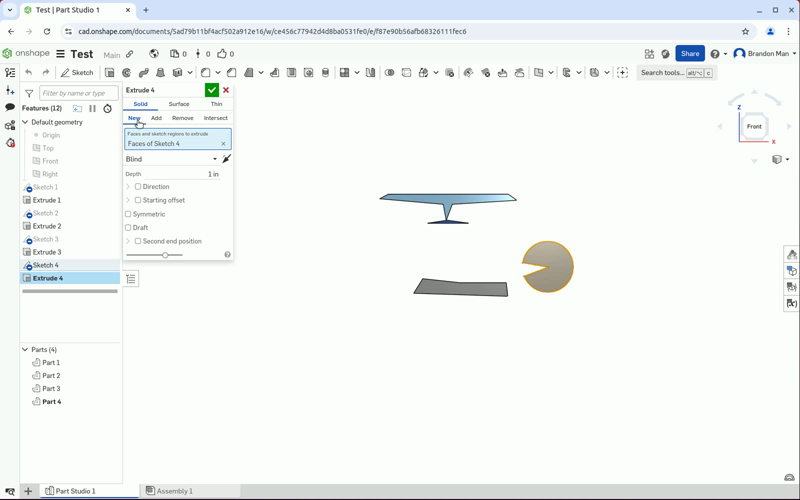
key(tab, 4)
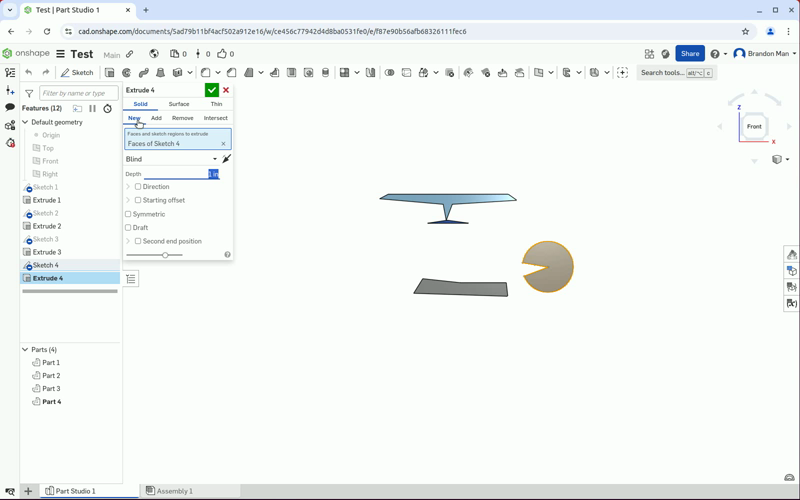
text(6.74)
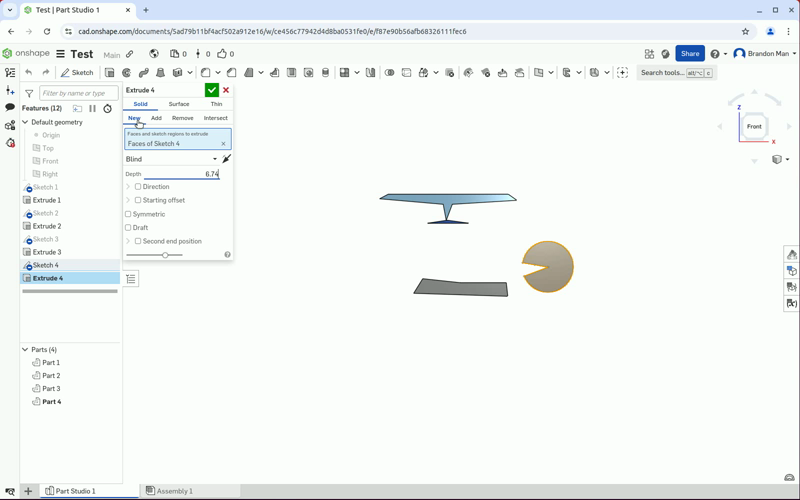
key(enter)
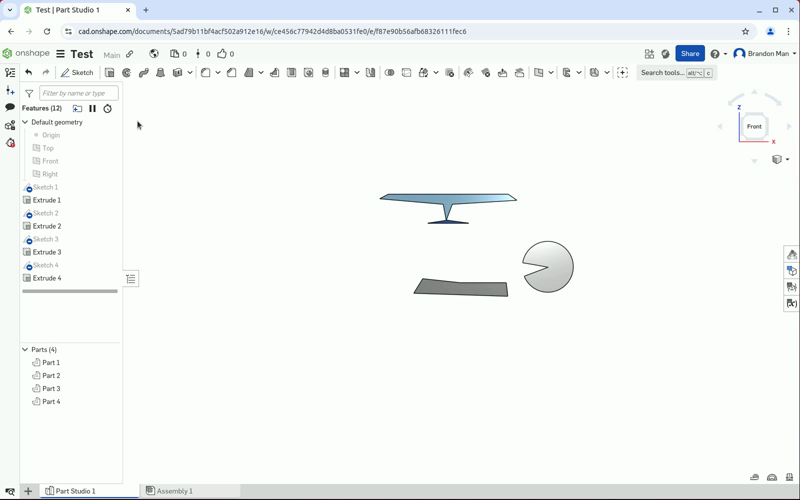
key(shift+h)
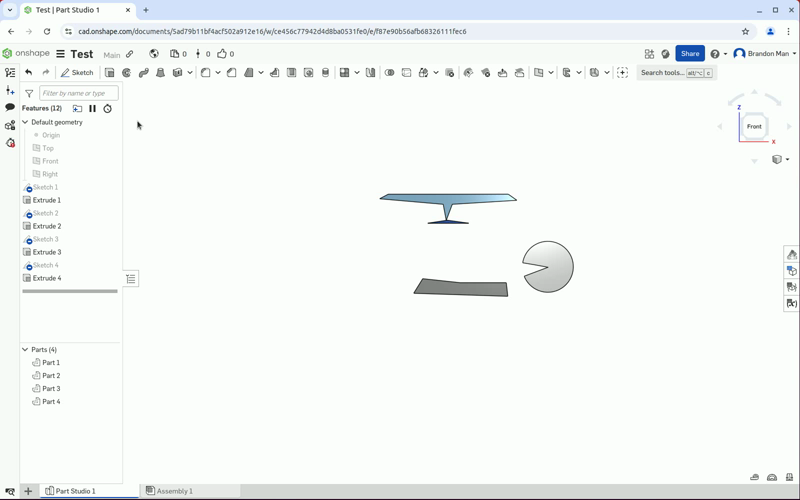
key(shift+h)
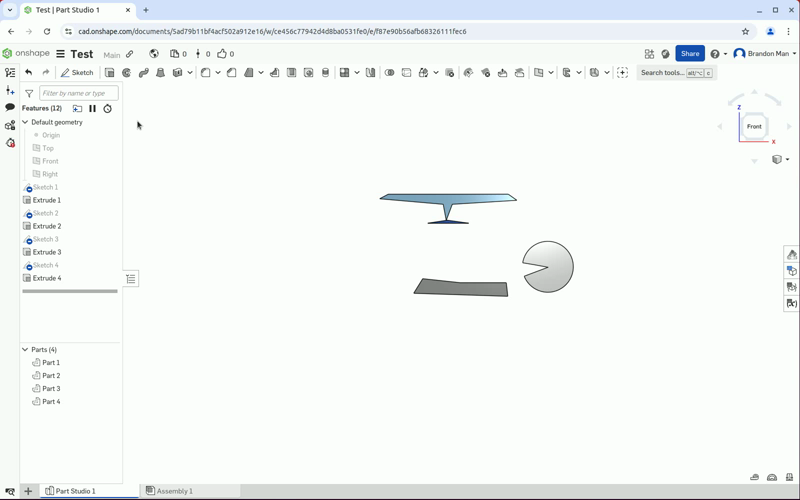
mouse_move(73, 189)
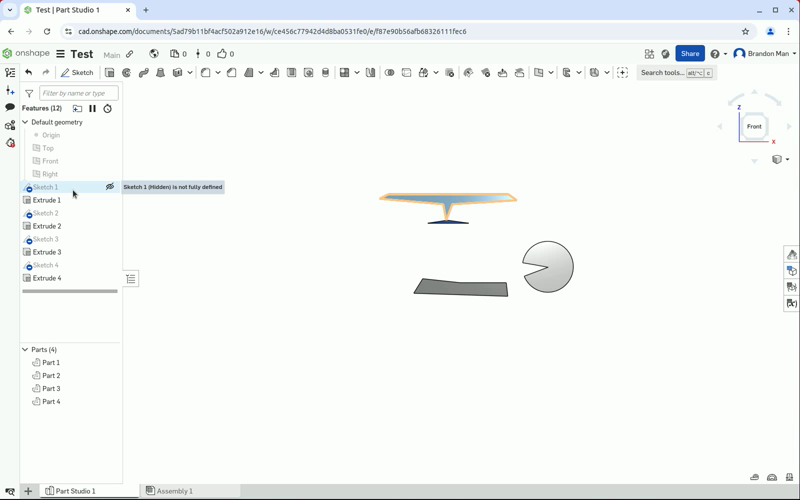
click(73, 189)
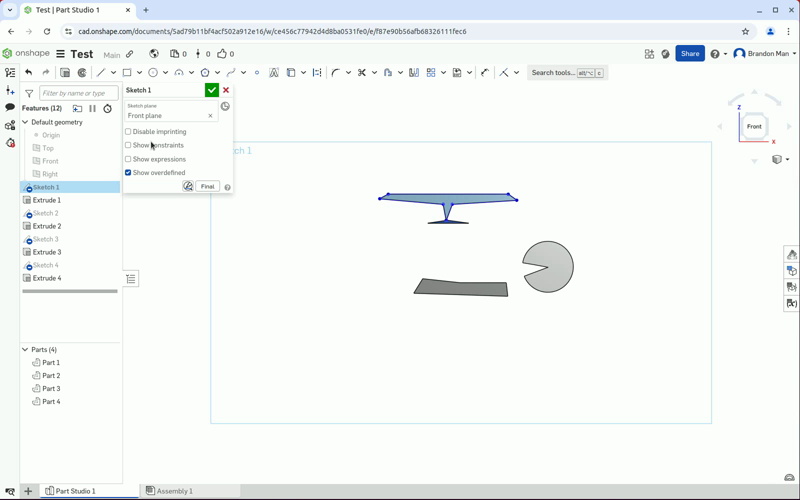
mouse_move(229, 92)
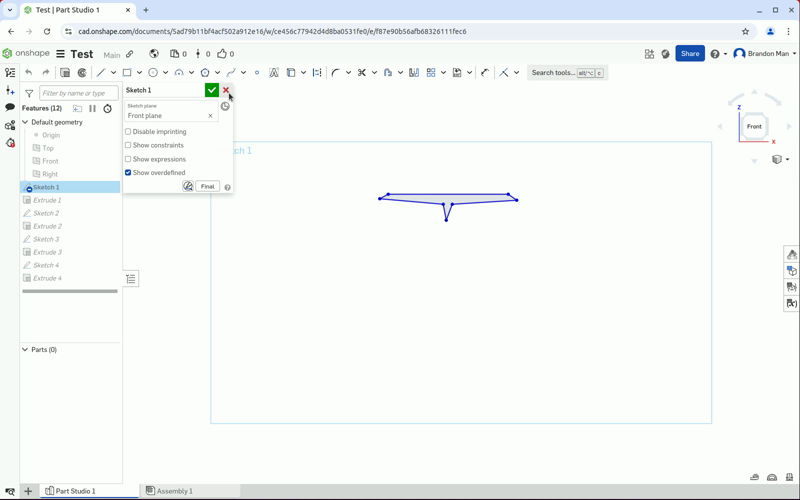
click(229, 92)
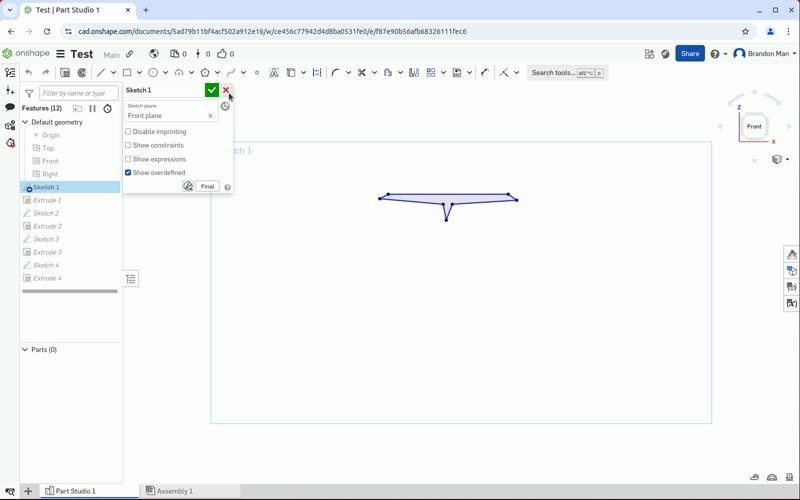
key(shift+s)
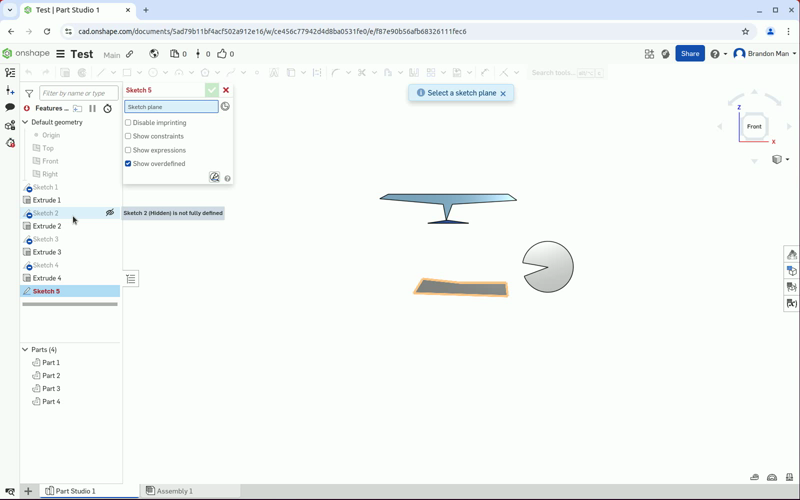
scroll(3)
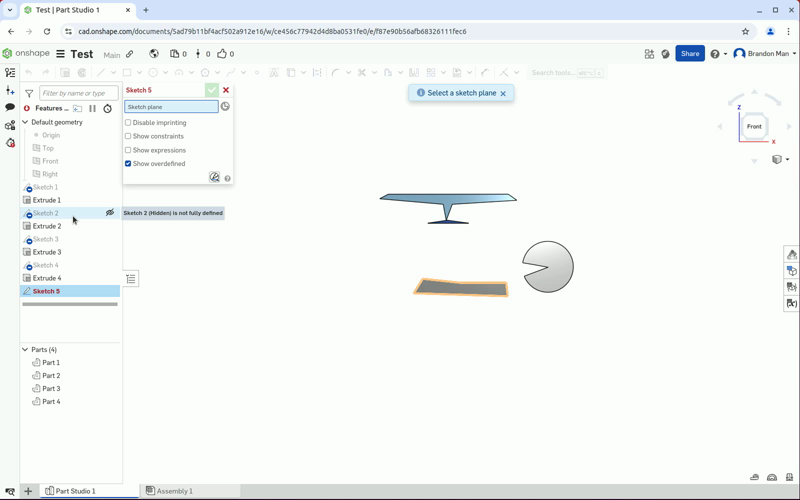
mouse_move(73, 163)
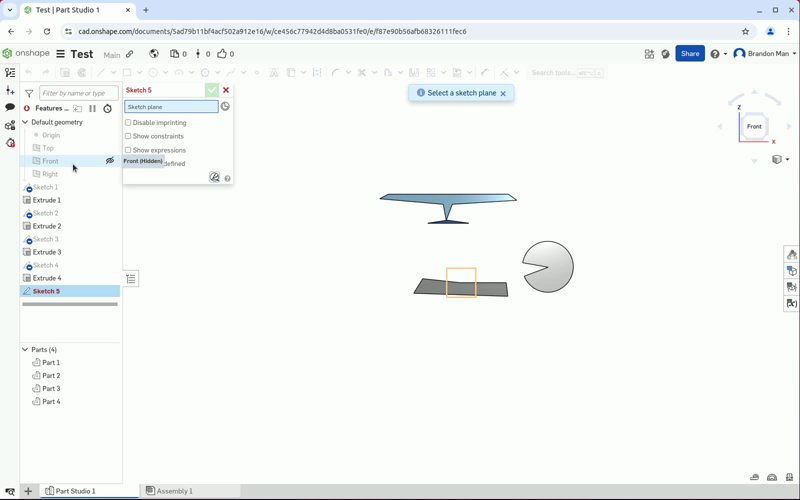
click(73, 163)
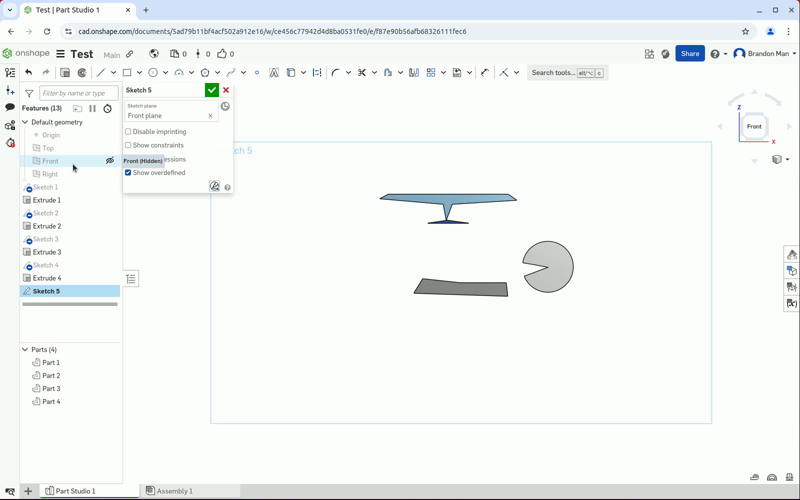
mouse_move(73, 352)
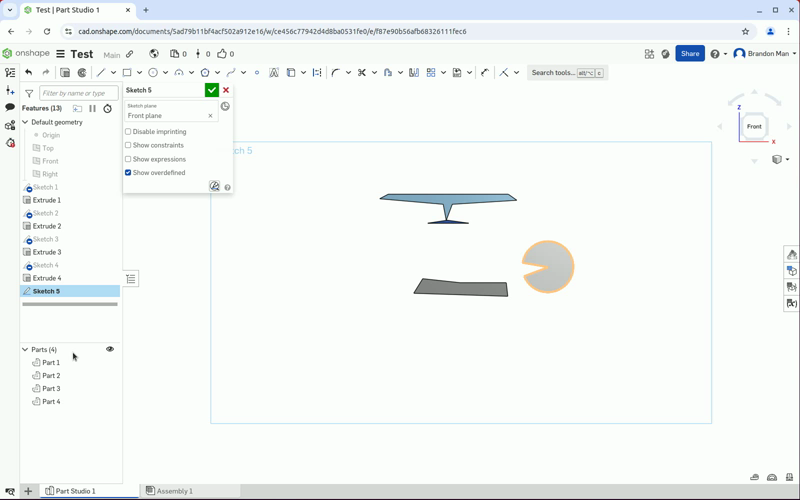
key(y)
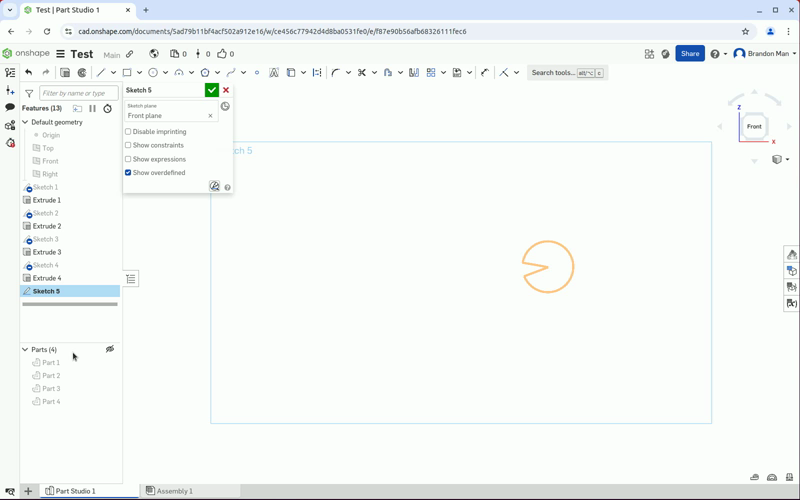
key(a)
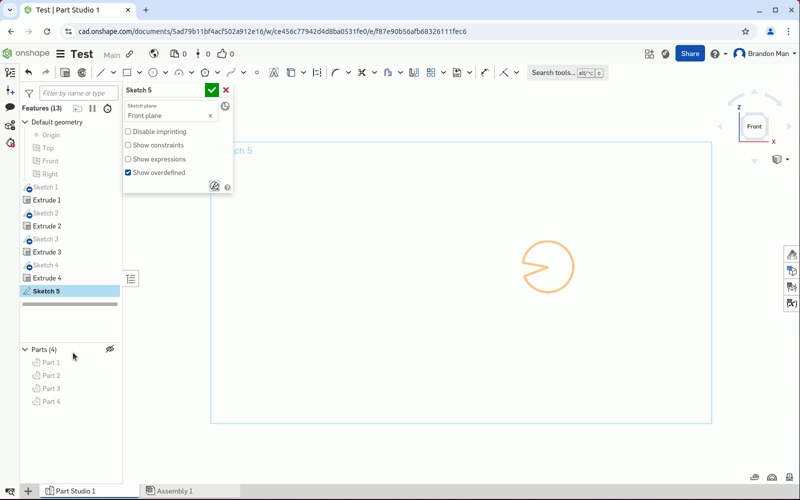
key_down(shift)
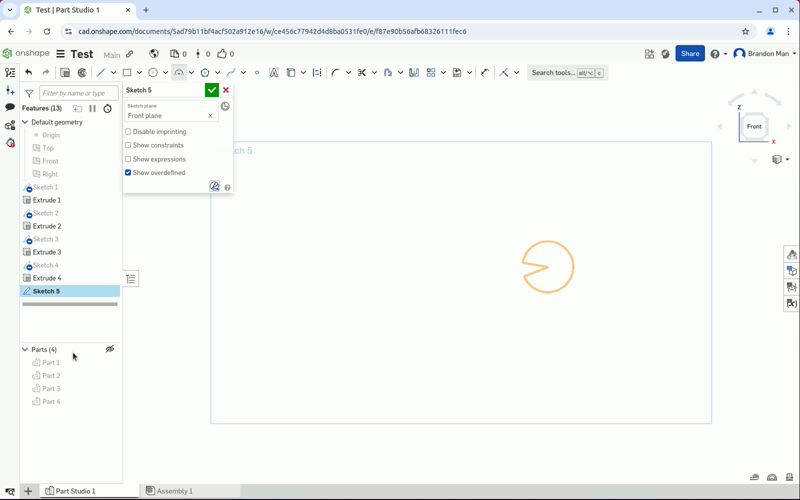
mouse_move(522, 262)
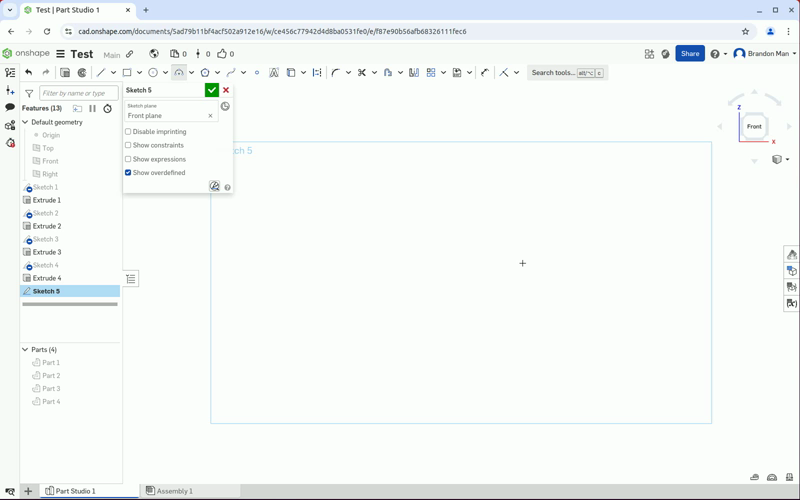
click(522, 262)
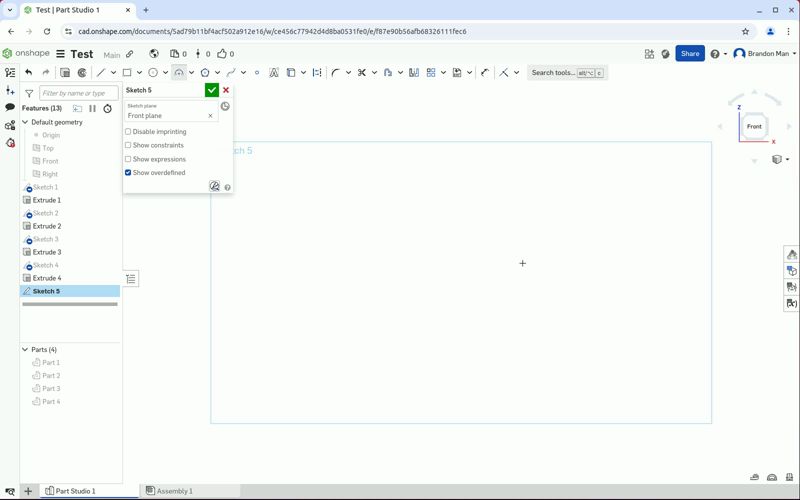
key_up(shift)
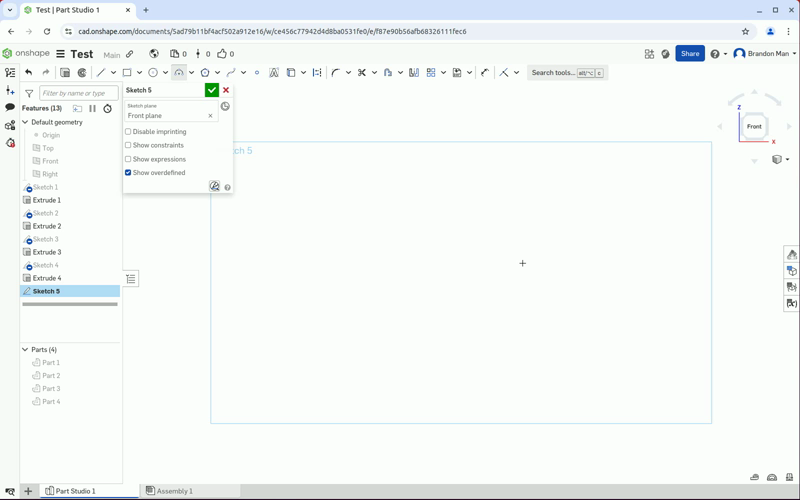
key_down(shift)
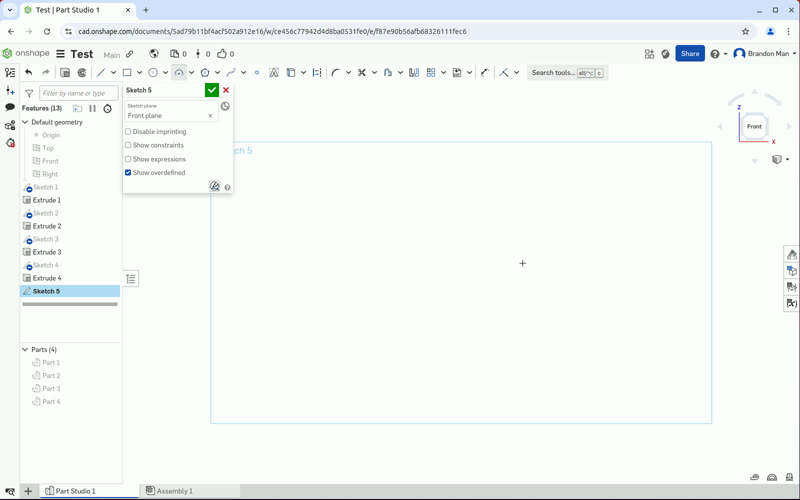
mouse_move(524, 276)
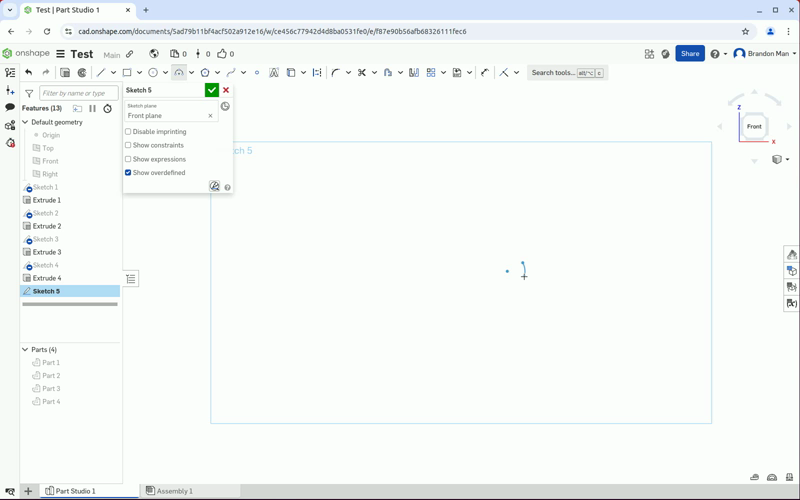
click(524, 276)
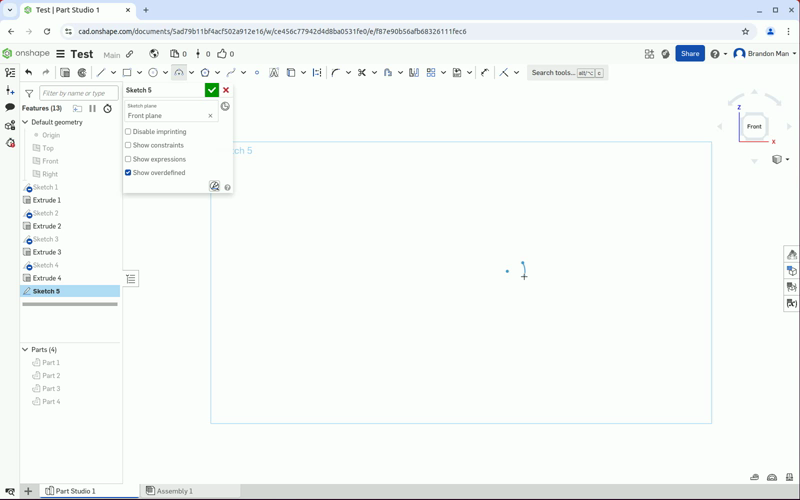
mouse_move(522, 269)
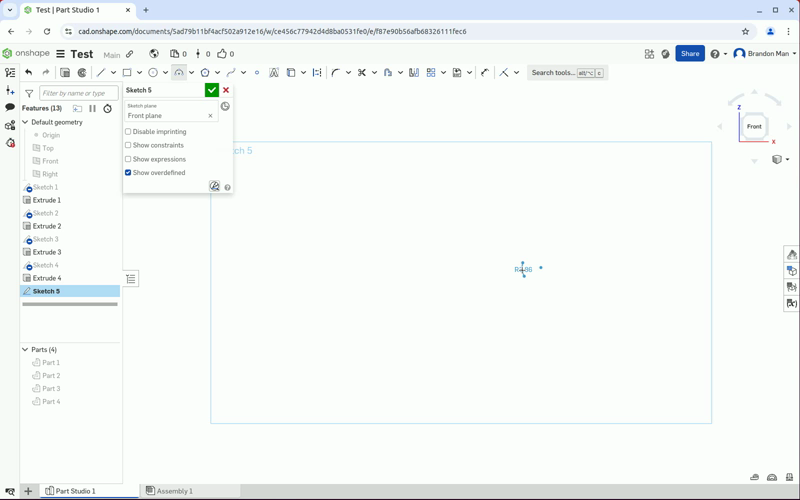
click(522, 269)
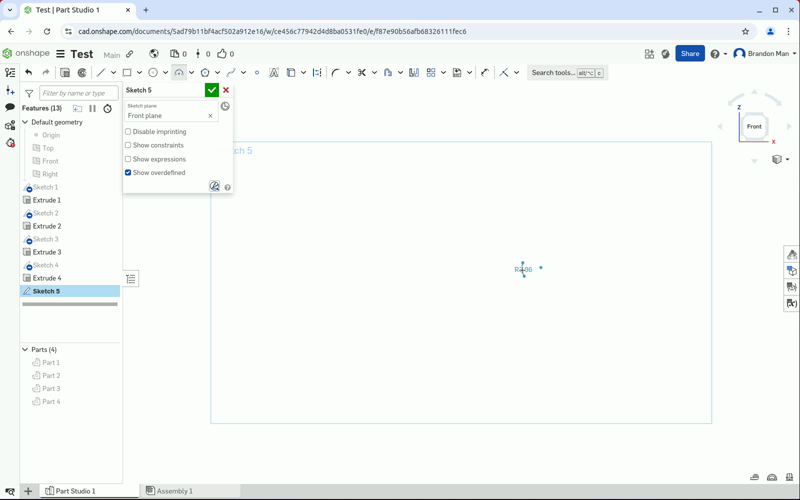
key_up(shift)
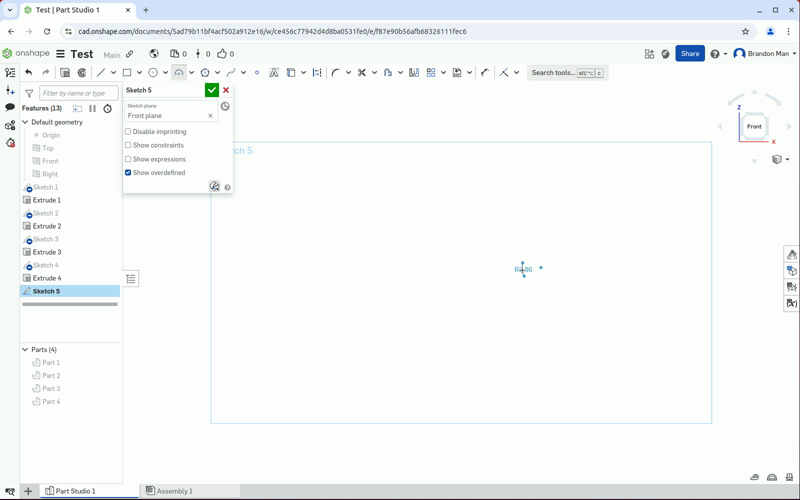
key(esc)
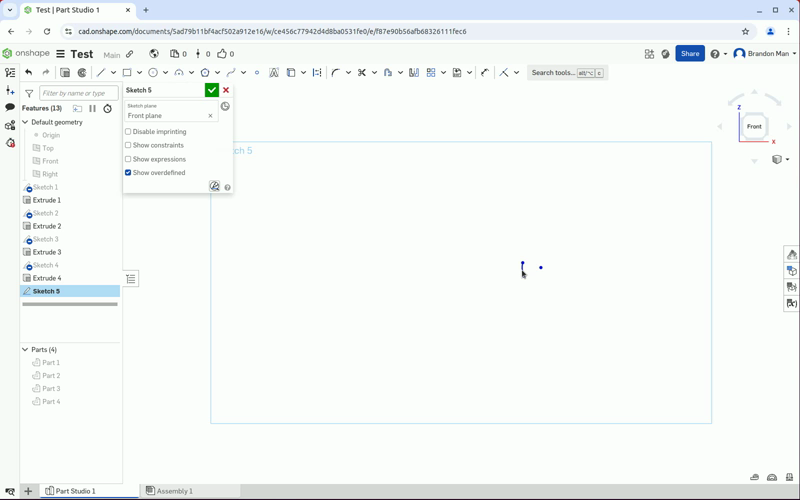
key(l)
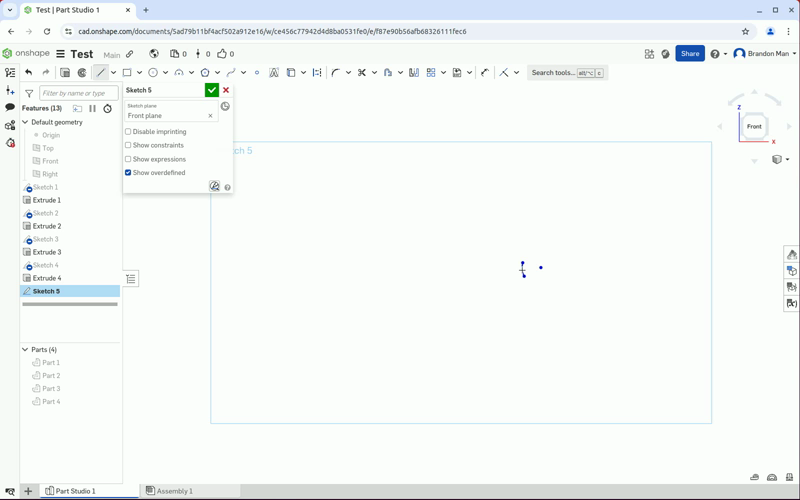
mouse_move(524, 276)
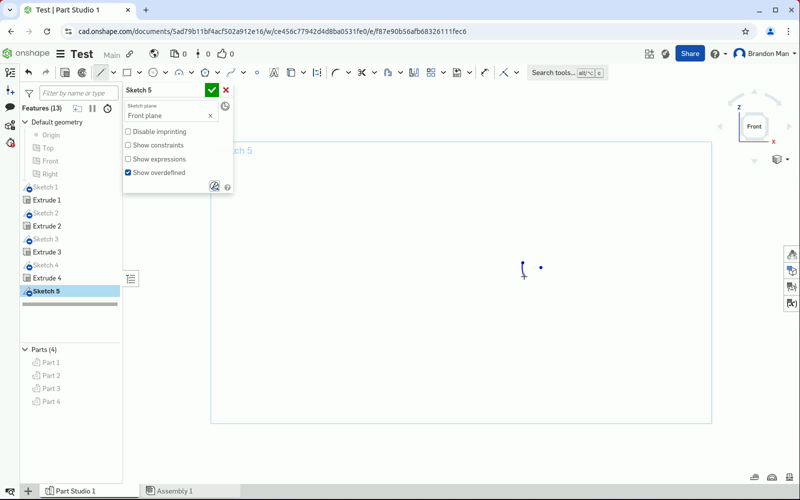
click(524, 276)
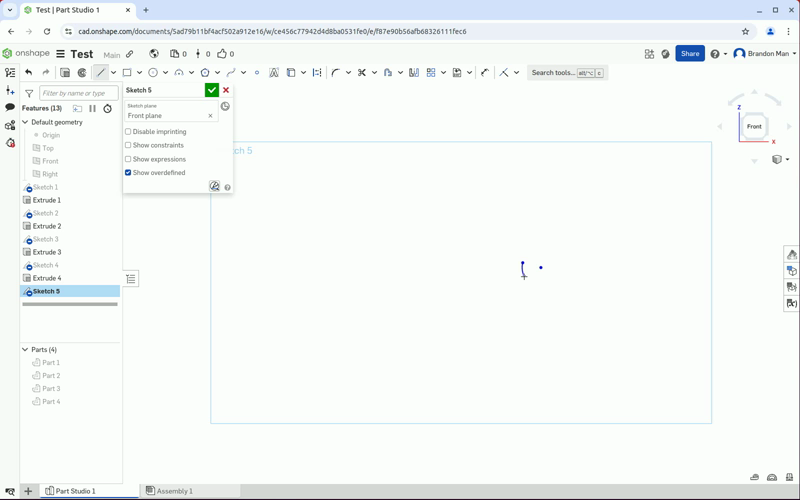
key_down(shift)
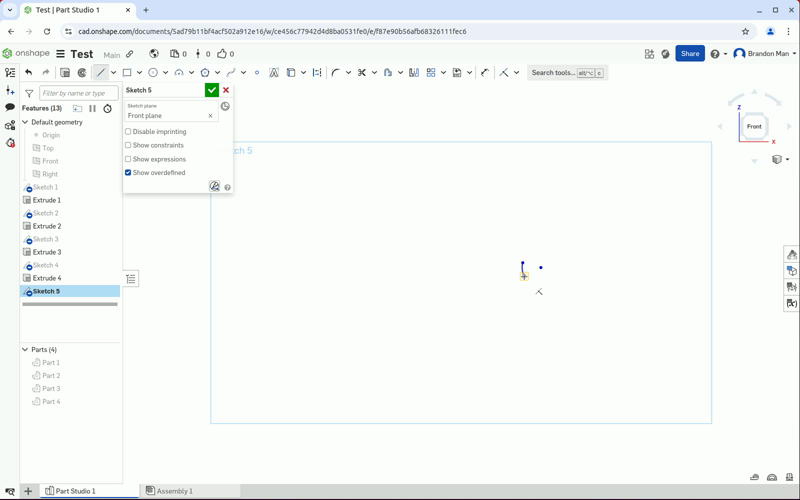
mouse_move(554, 276)
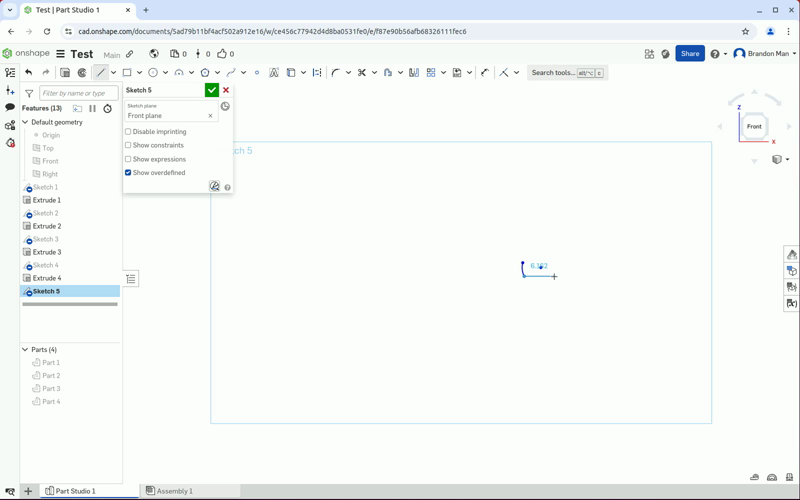
mouse_move(548, 267)
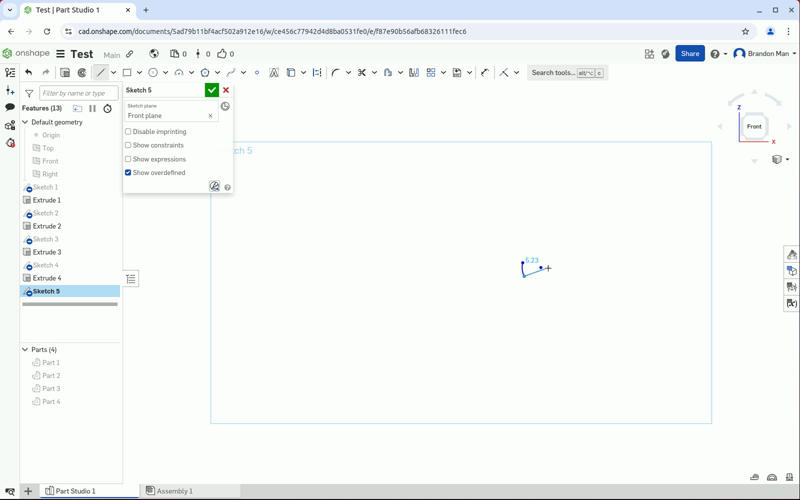
scroll(6)
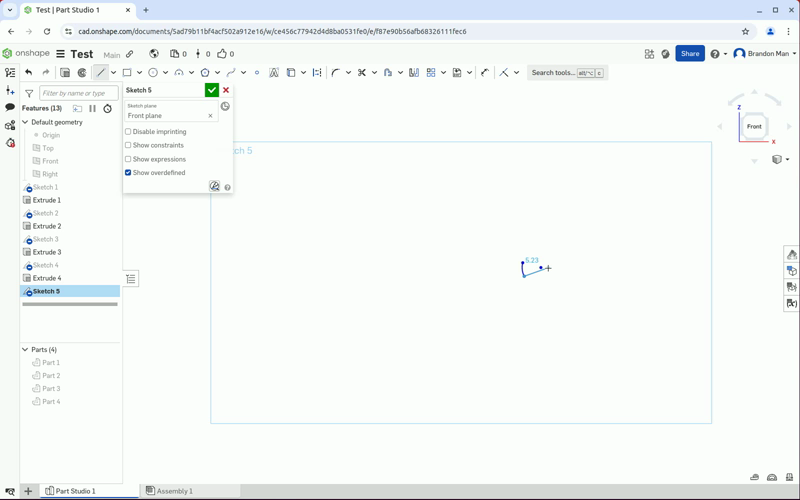
scroll(6)
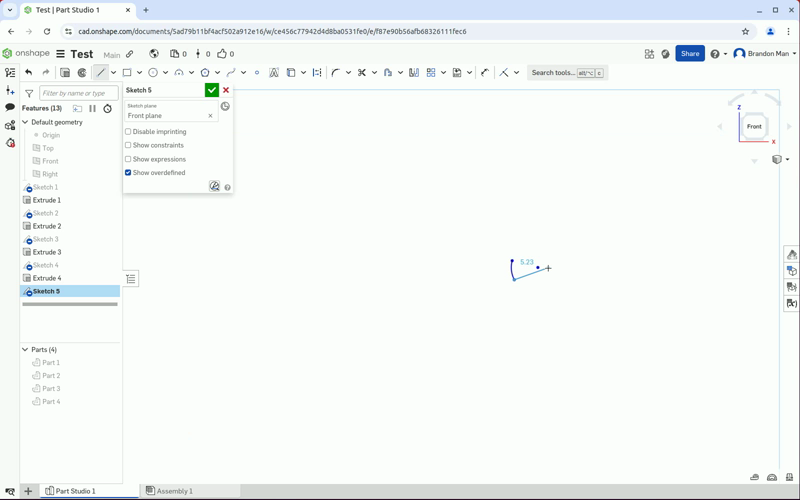
scroll(6)
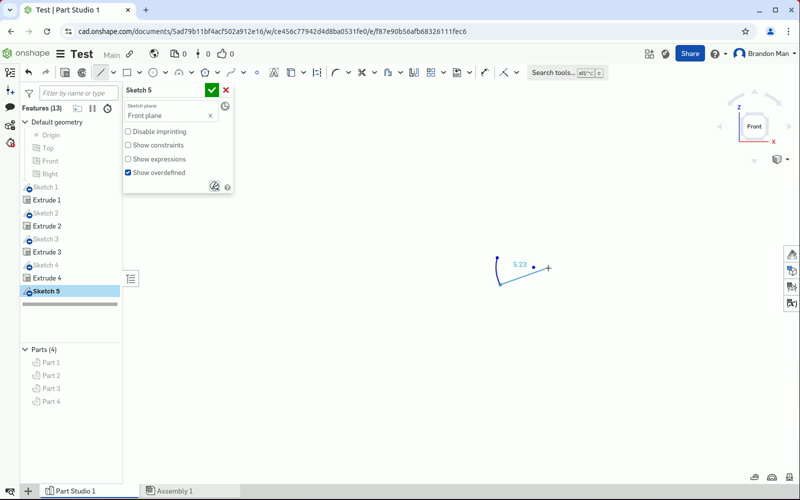
scroll(6)
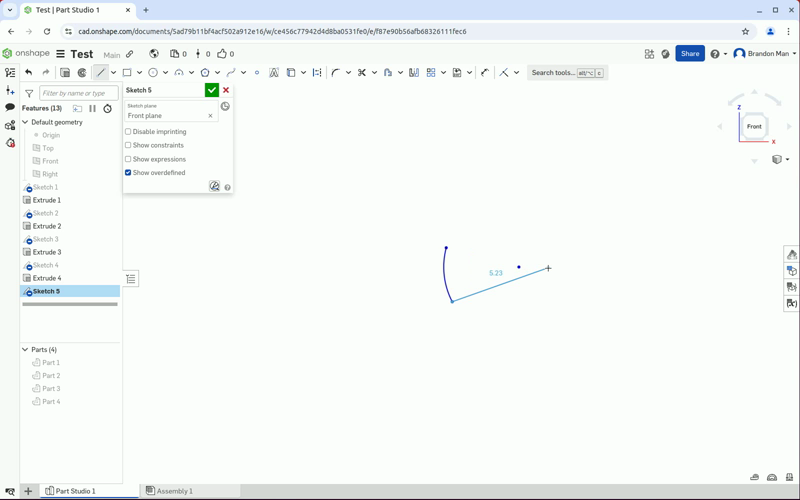
scroll(6)
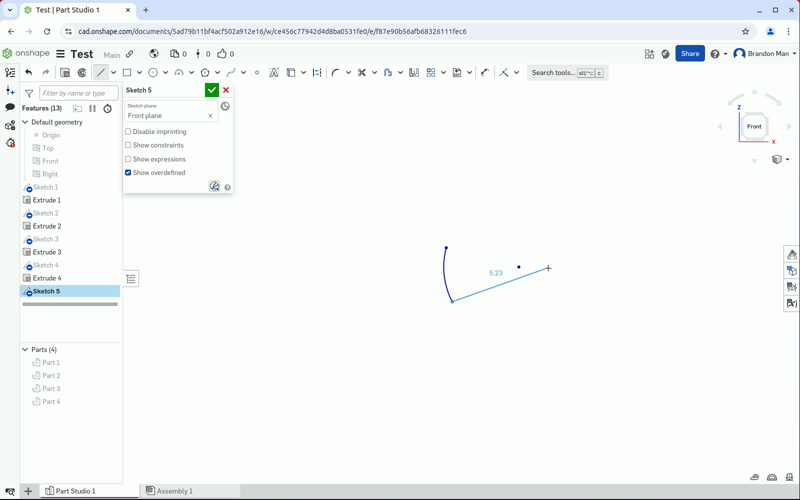
scroll(6)
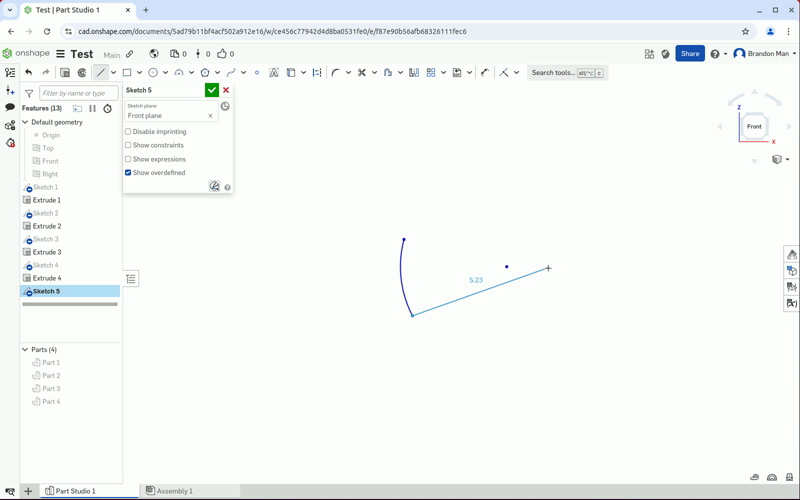
scroll(6)
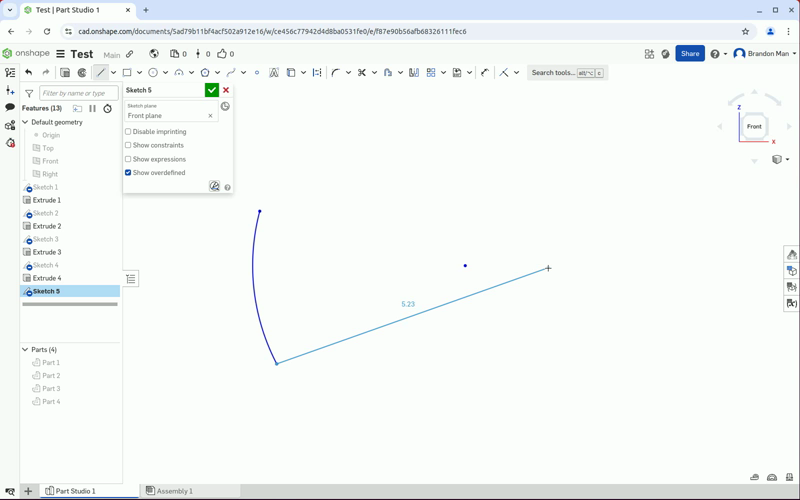
click(548, 267)
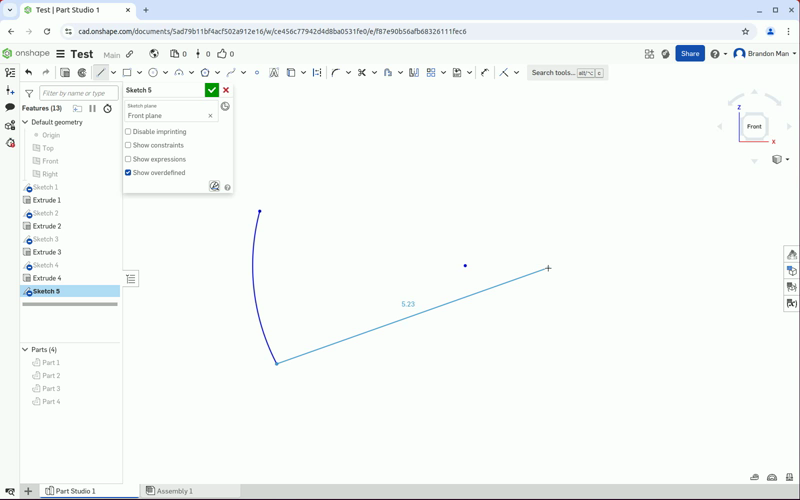
scroll(-6)
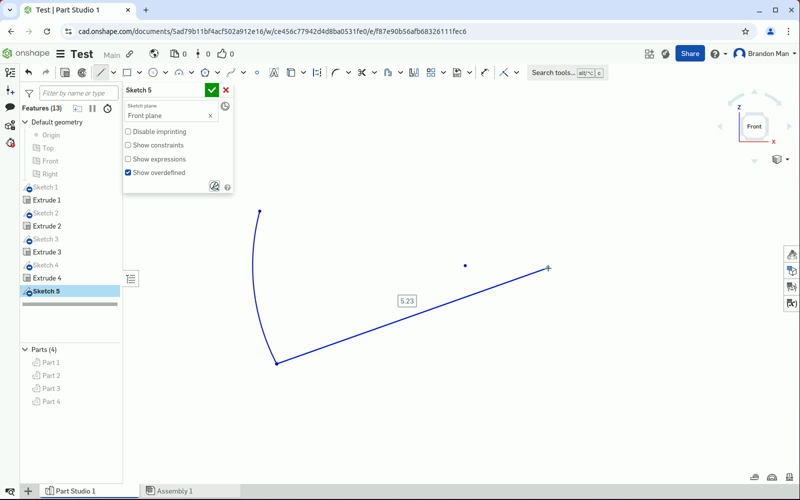
scroll(-6)
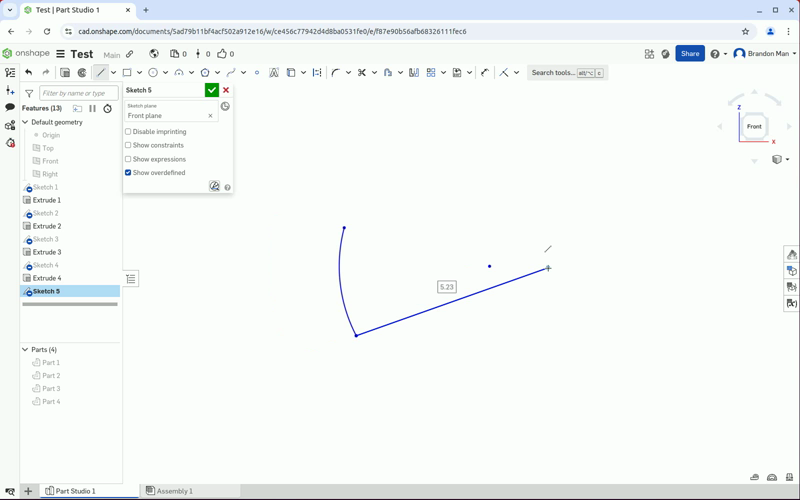
scroll(-6)
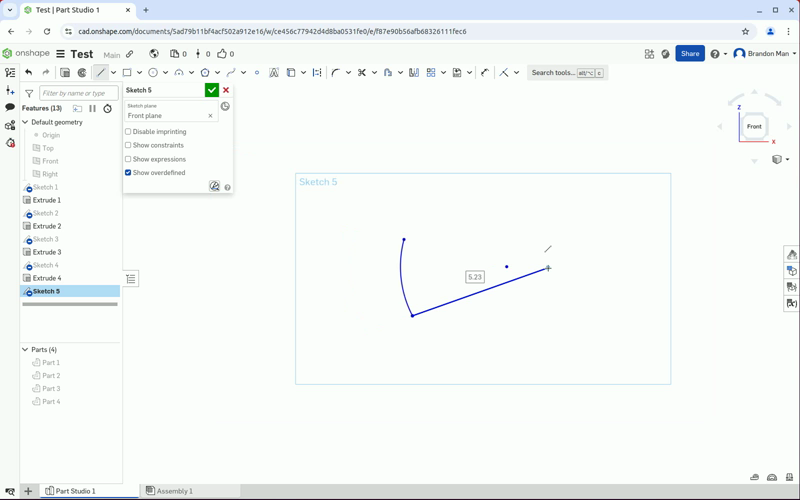
scroll(-6)
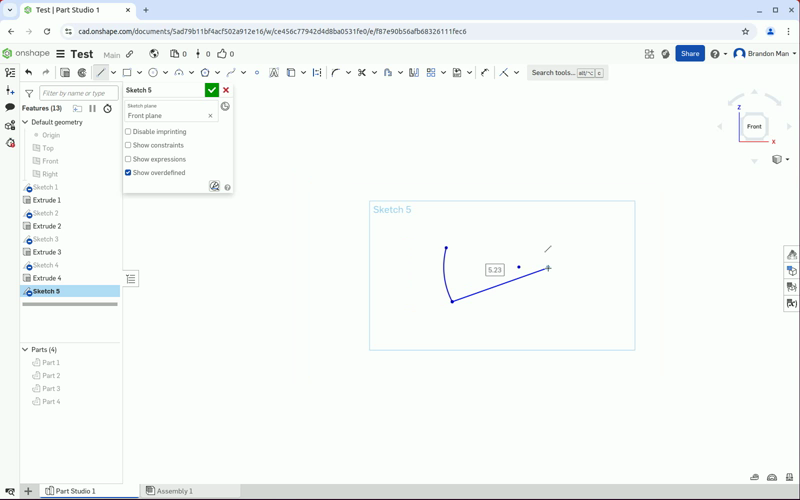
scroll(-6)
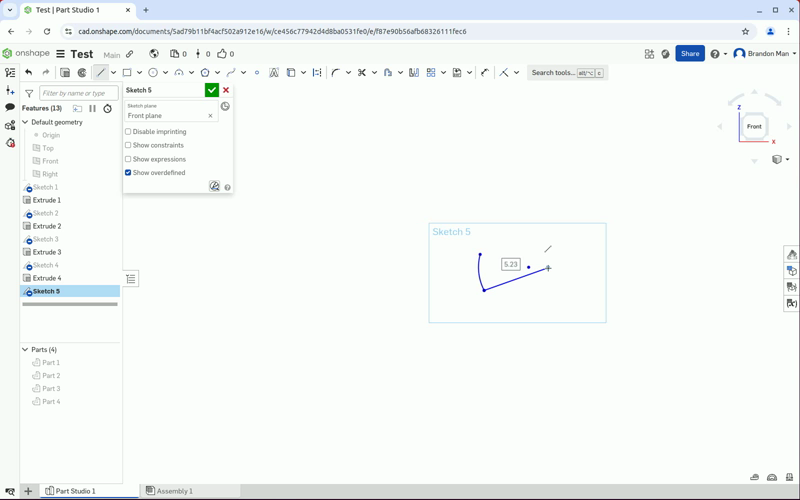
scroll(-6)
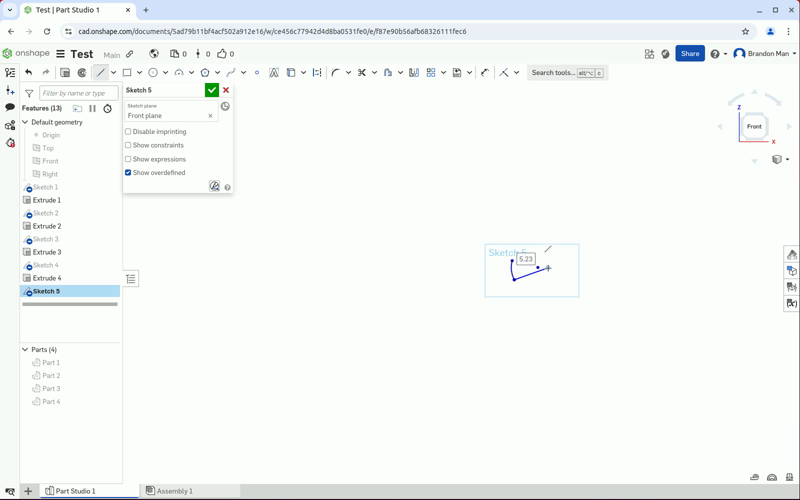
scroll(-6)
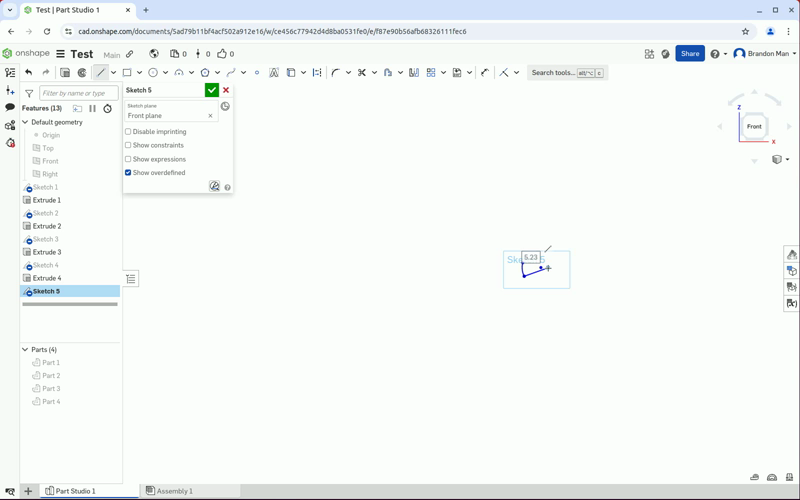
key_up(shift)
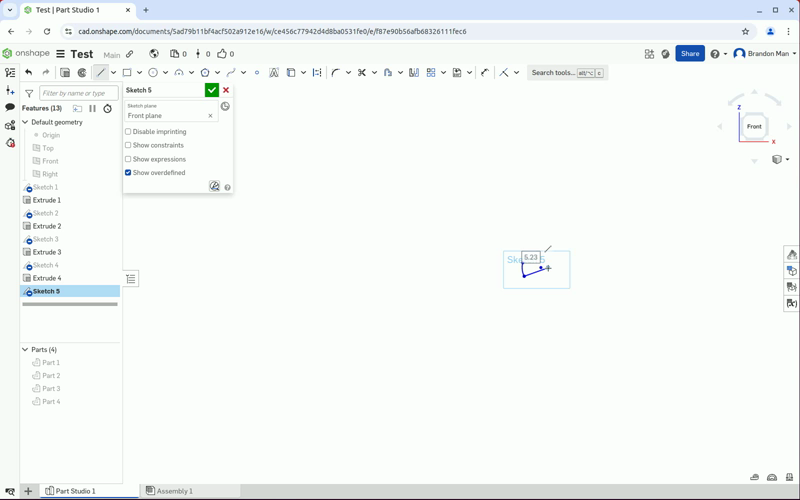
key_down(shift)
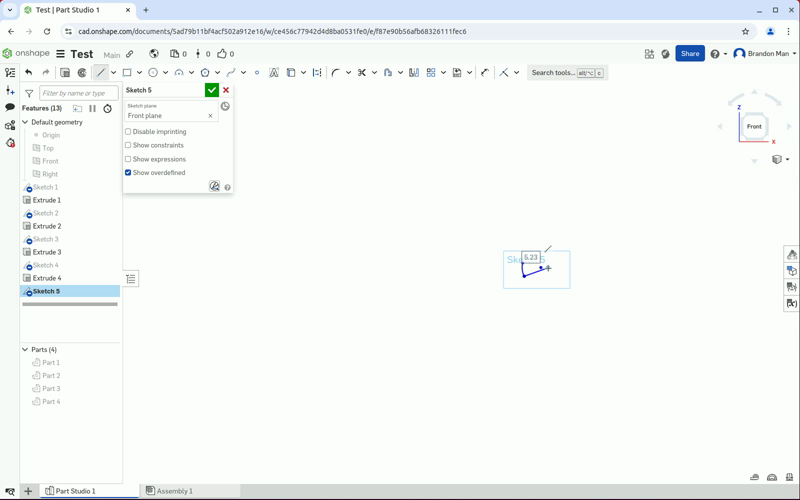
mouse_move(578, 267)
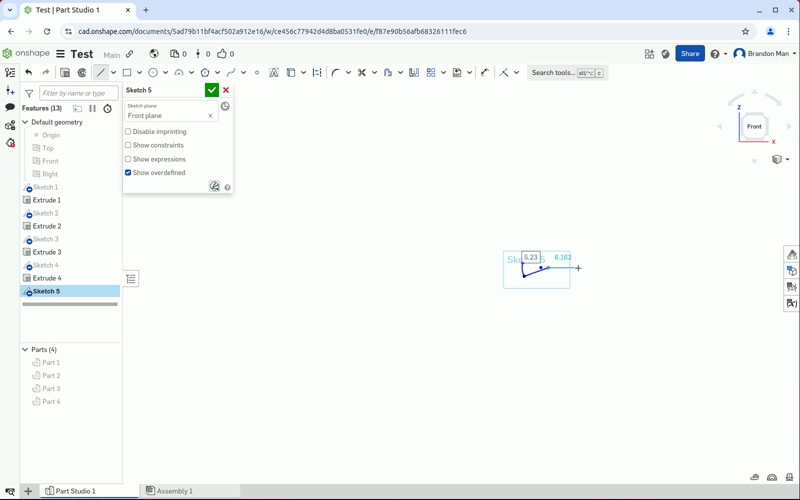
mouse_move(534, 264)
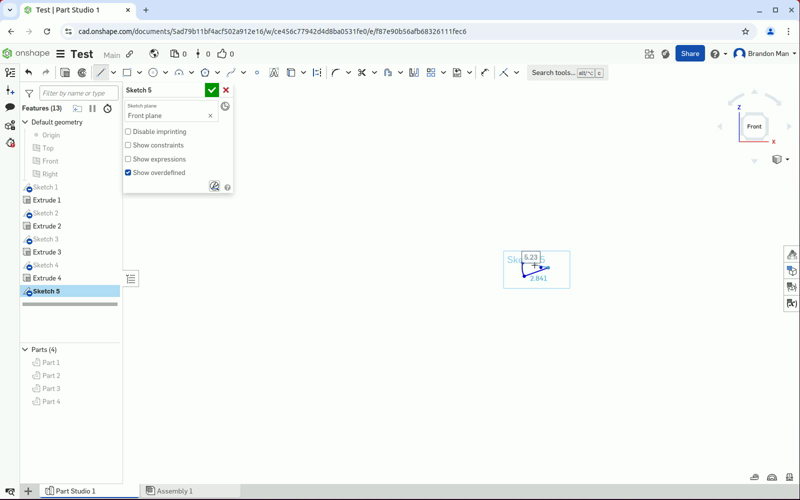
click(534, 264)
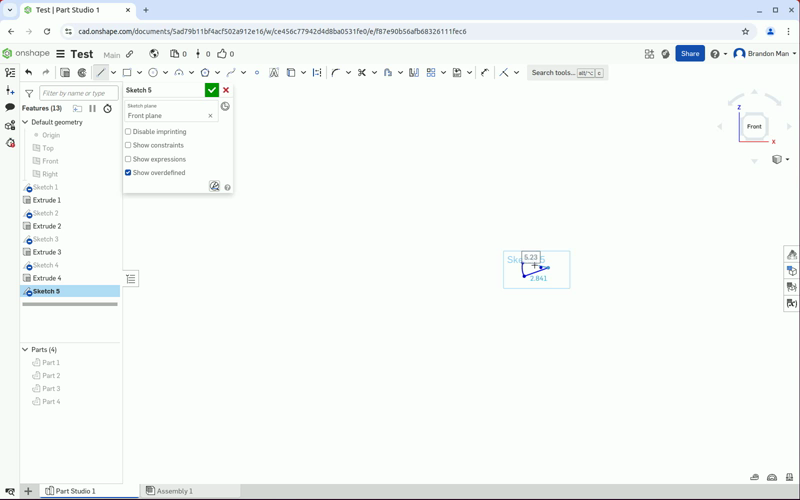
key_up(shift)
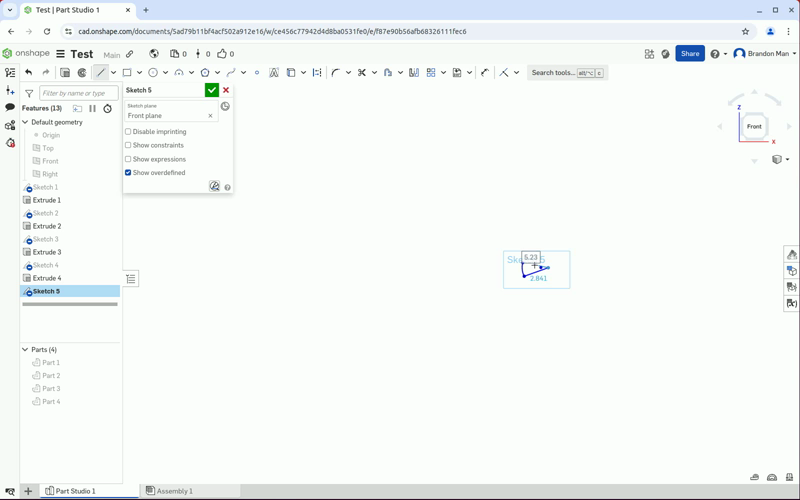
mouse_move(564, 264)
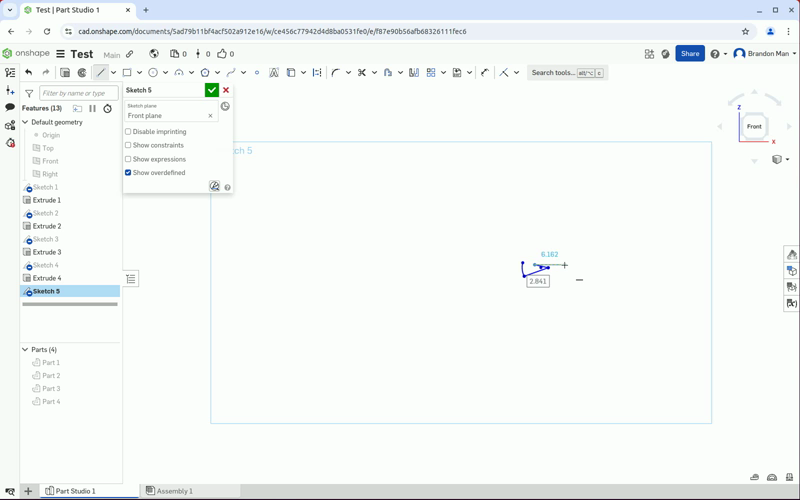
key_down(shift)
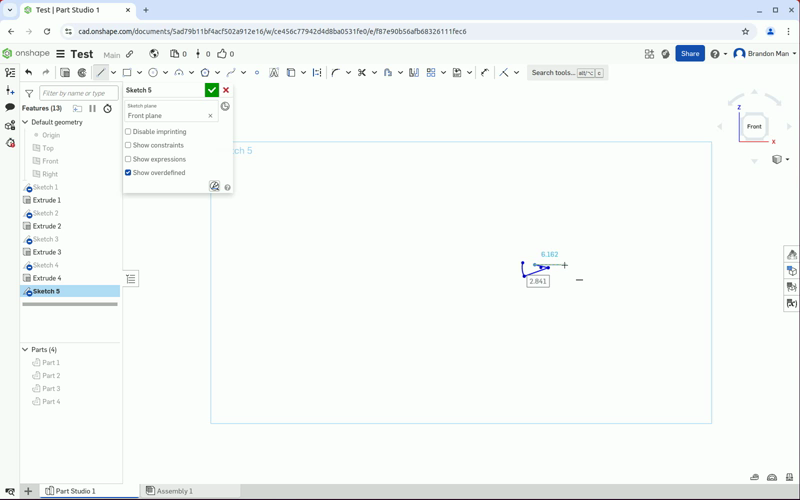
mouse_move(522, 262)
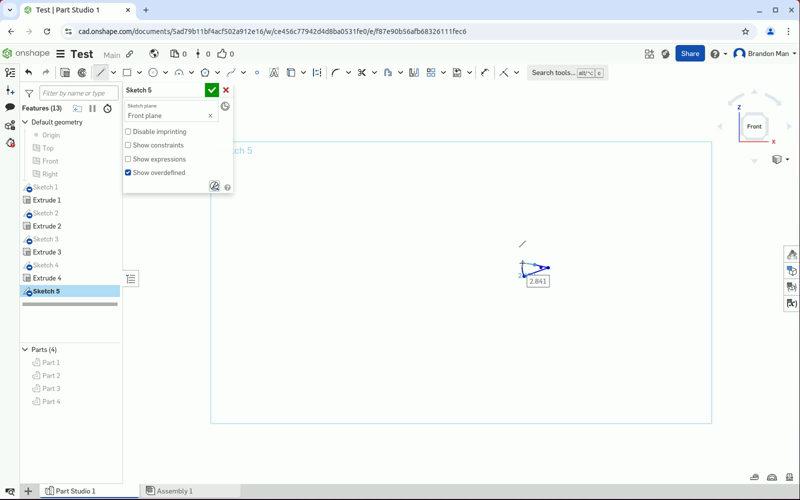
key_up(shift)
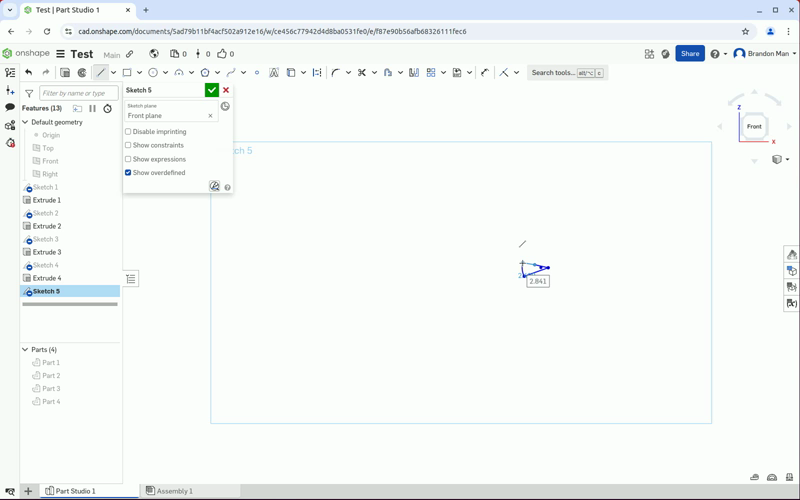
click(522, 262)
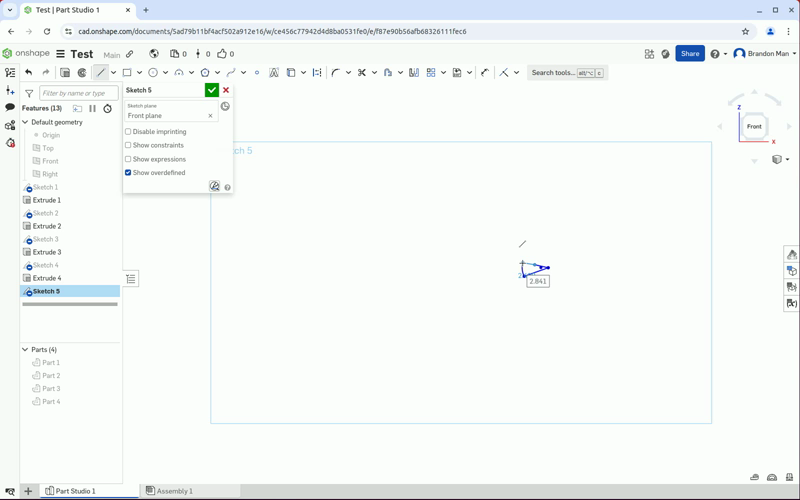
key(esc)
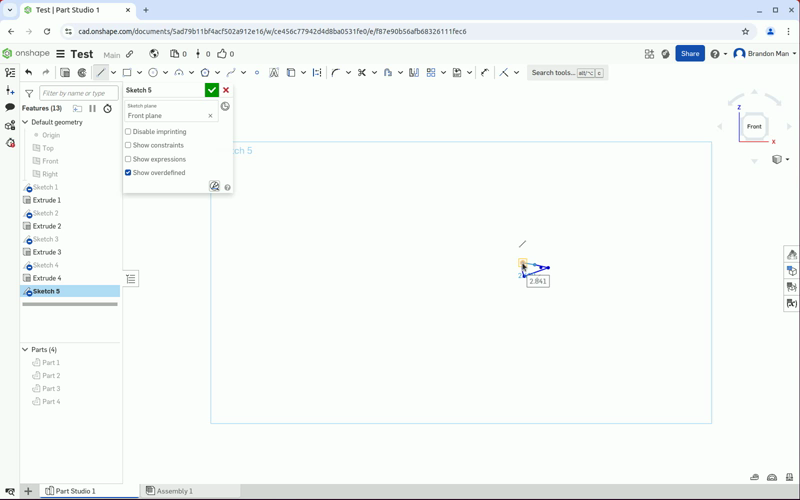
mouse_move(525, 273)
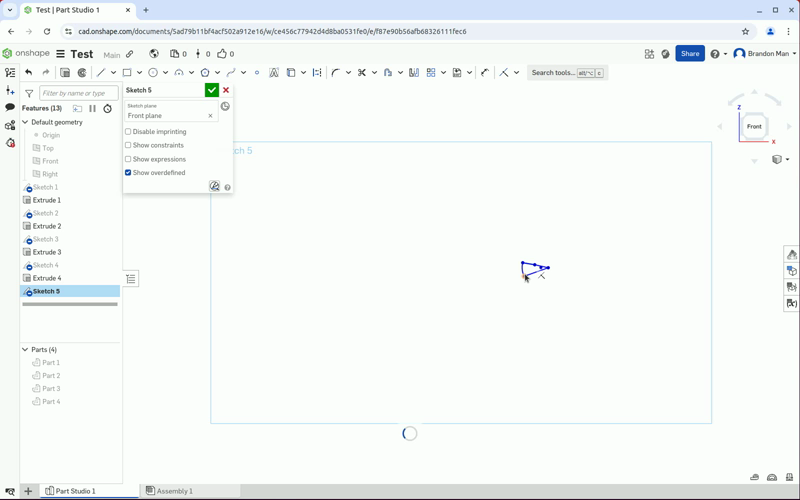
scroll(6)
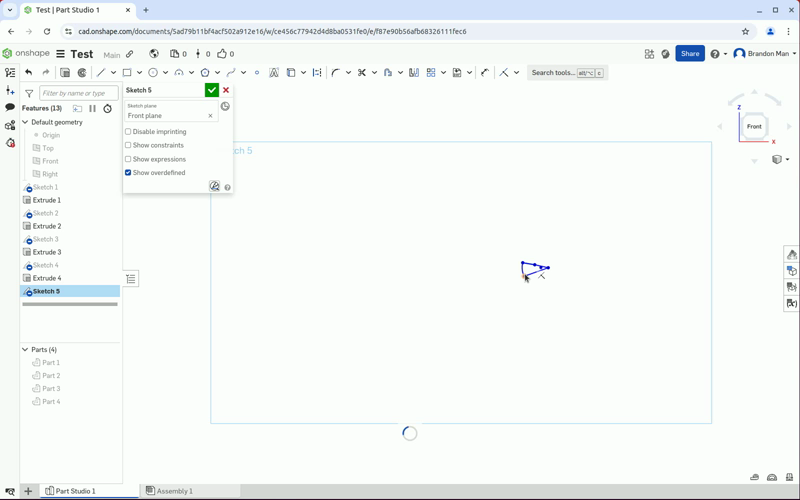
scroll(6)
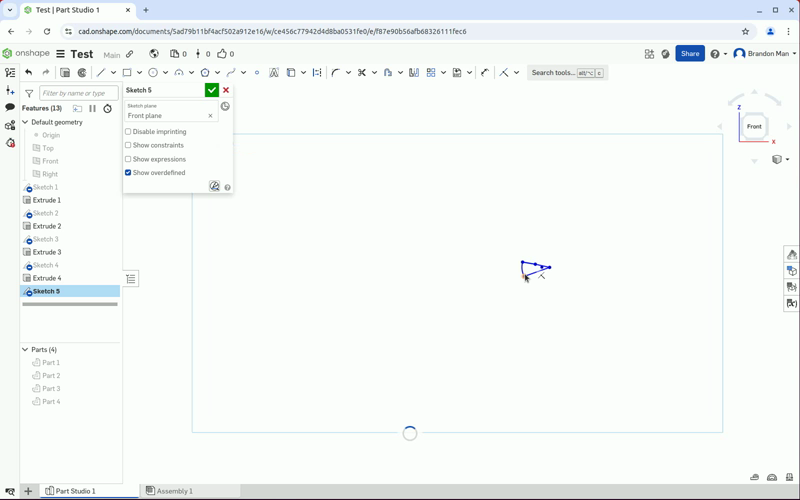
scroll(6)
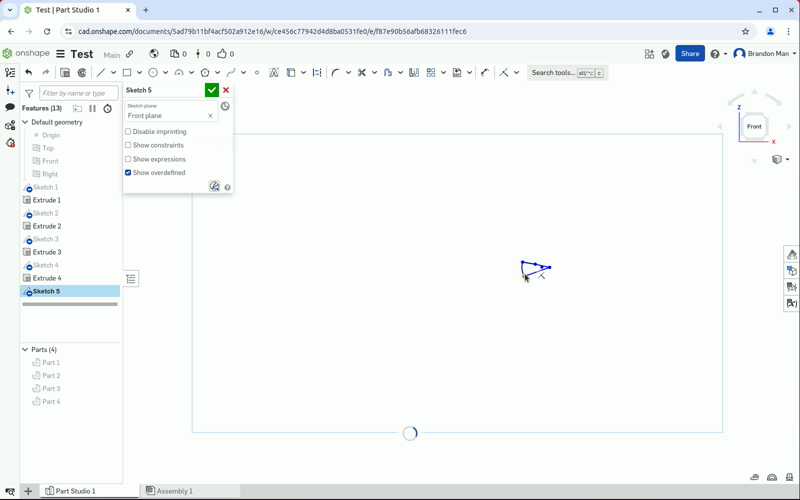
scroll(6)
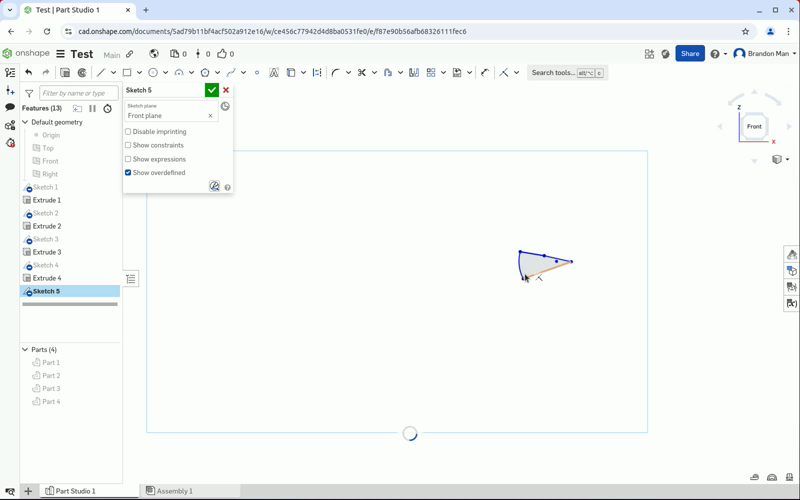
scroll(6)
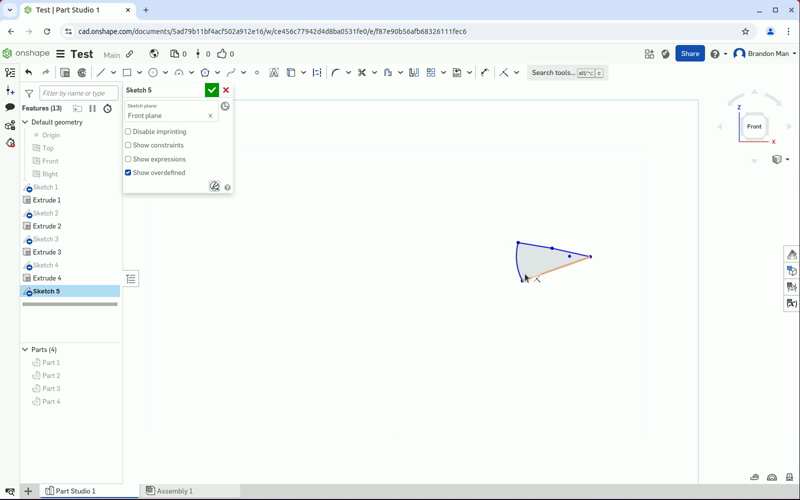
scroll(6)
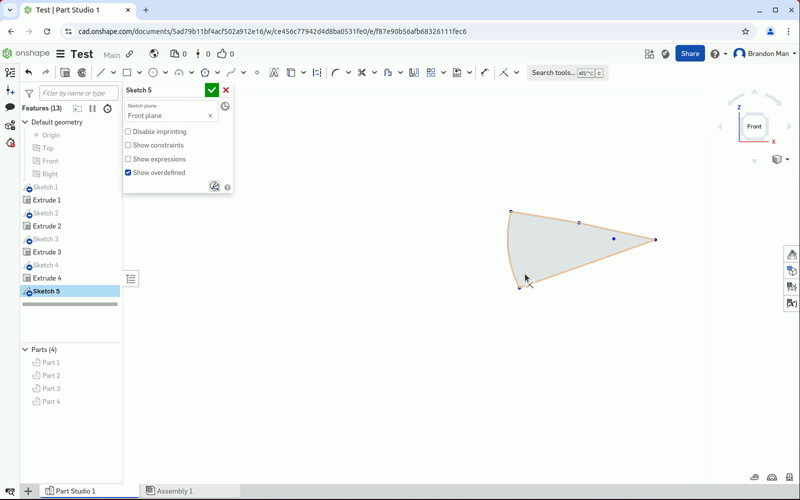
scroll(6)
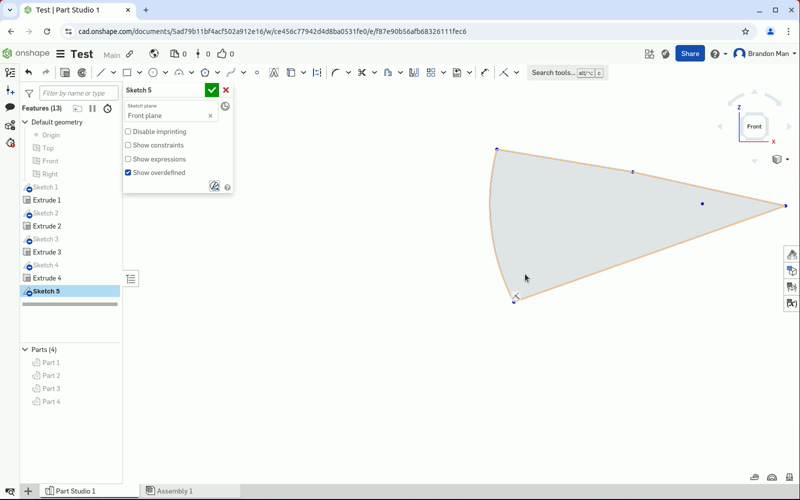
click(525, 273)
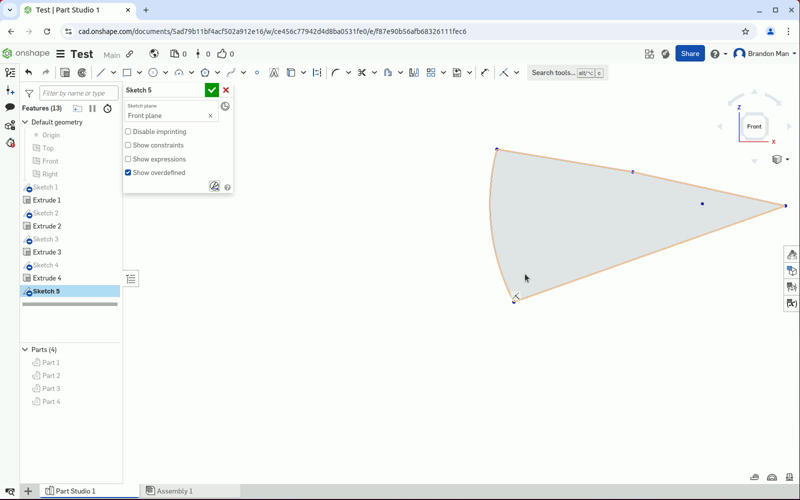
scroll(-6)
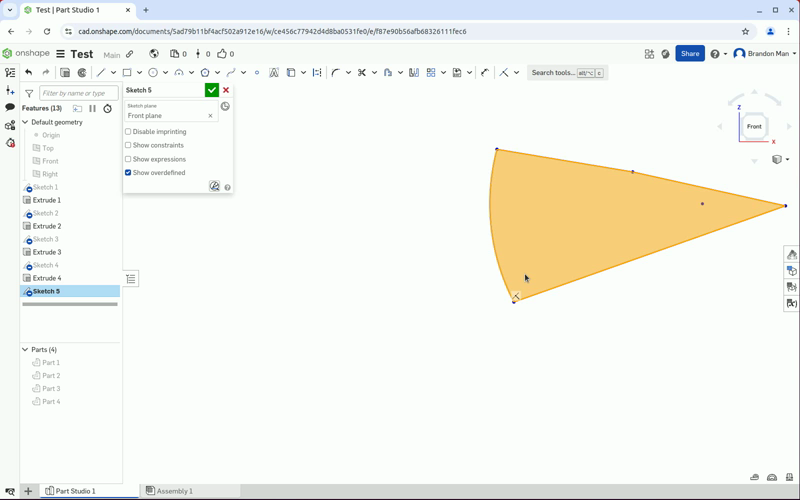
scroll(-6)
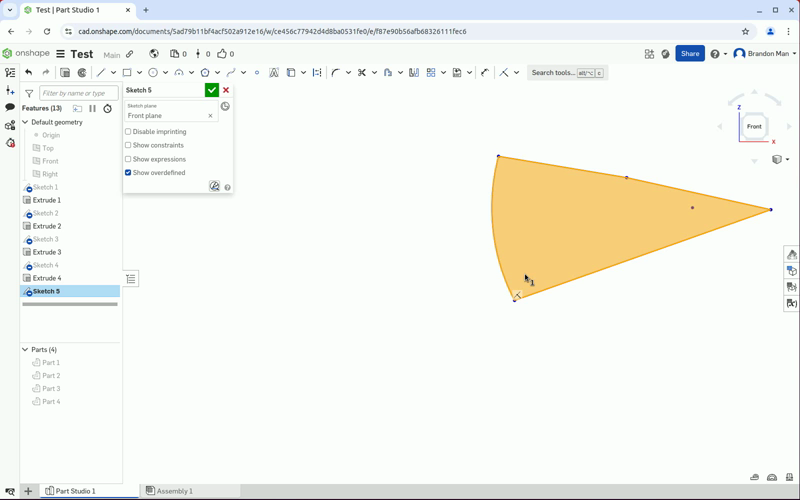
scroll(-6)
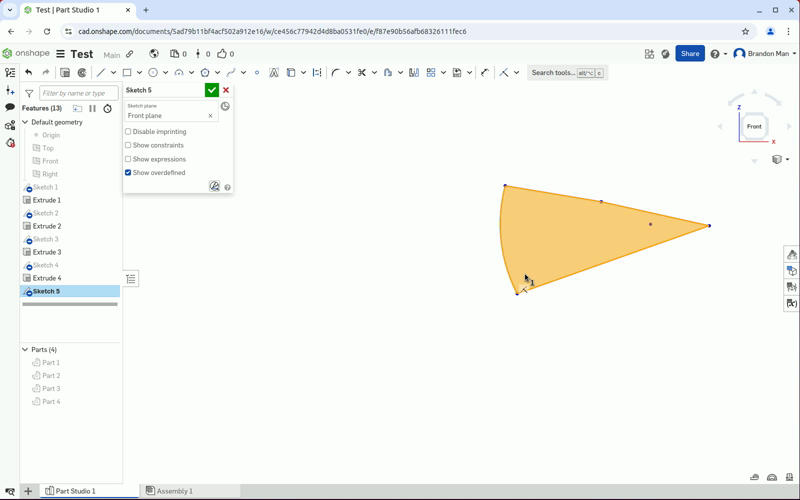
scroll(-6)
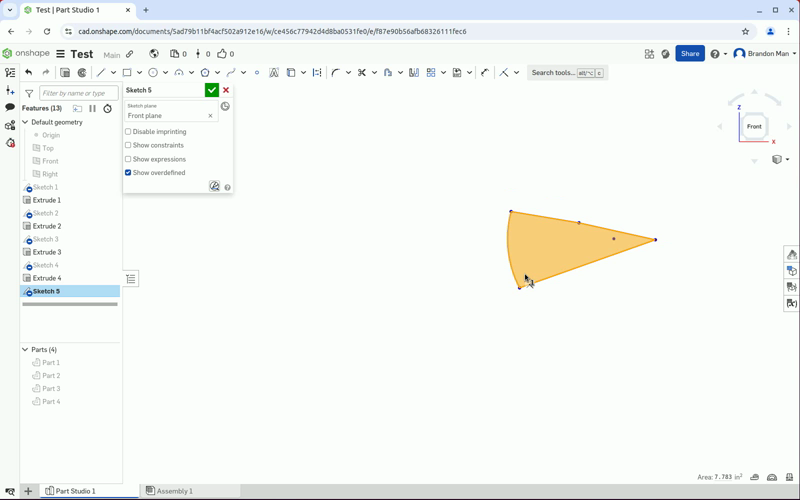
scroll(-6)
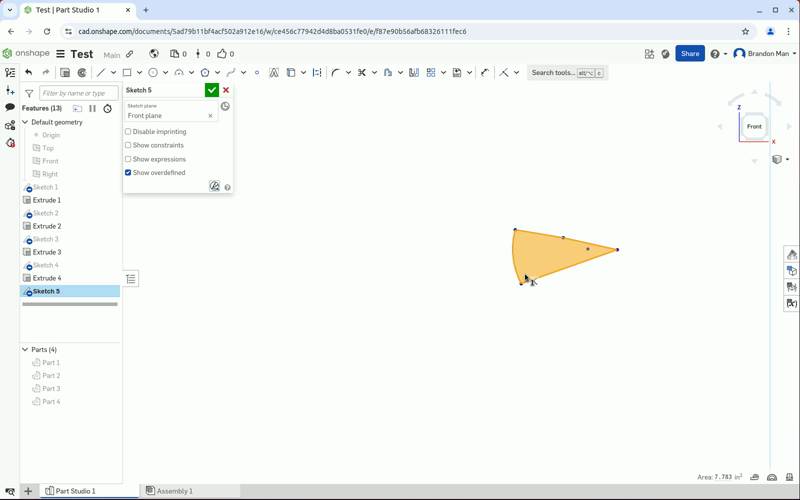
scroll(-6)
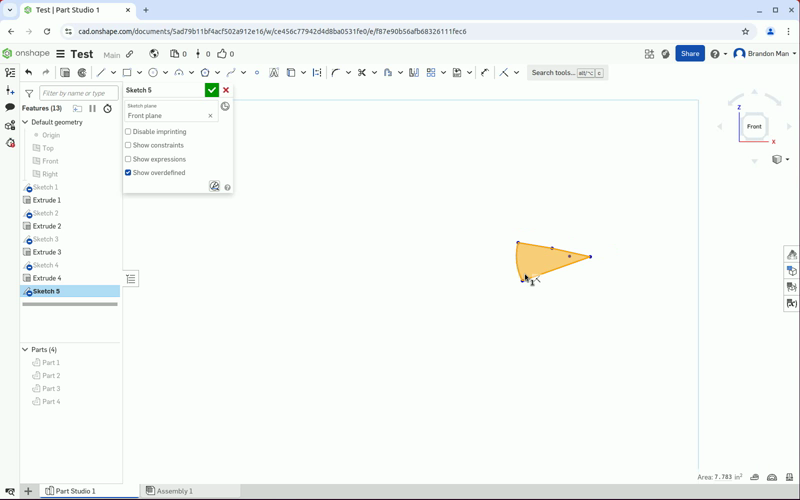
scroll(-6)
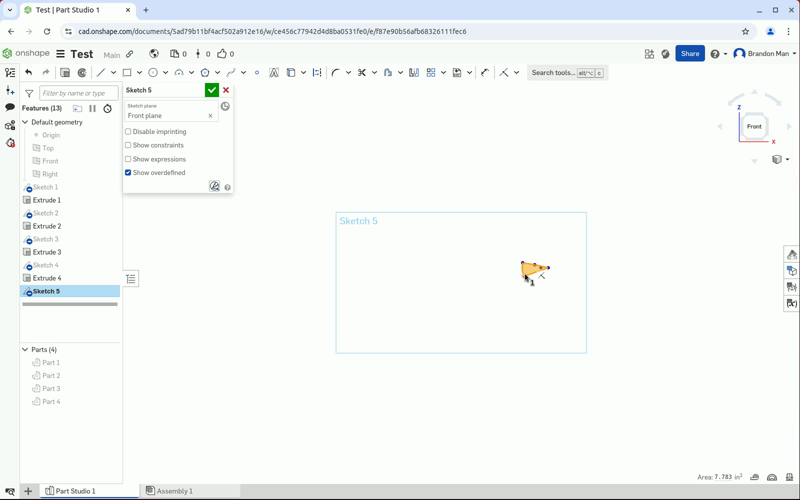
mouse_move(73, 352)
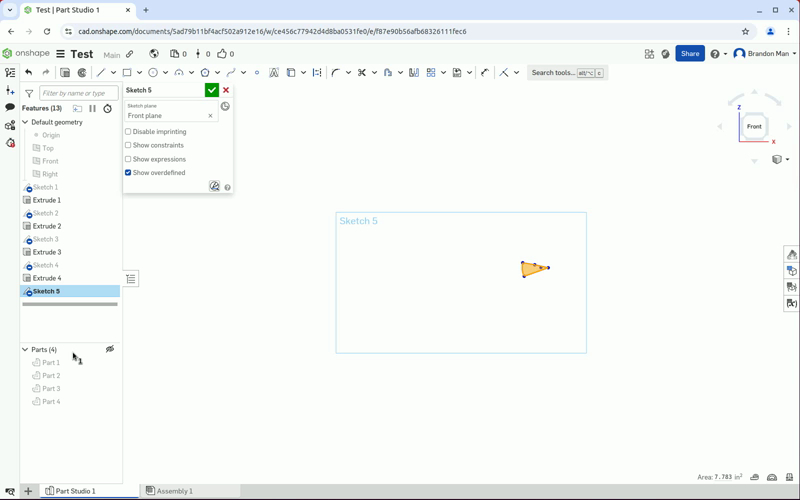
key(shift+y)
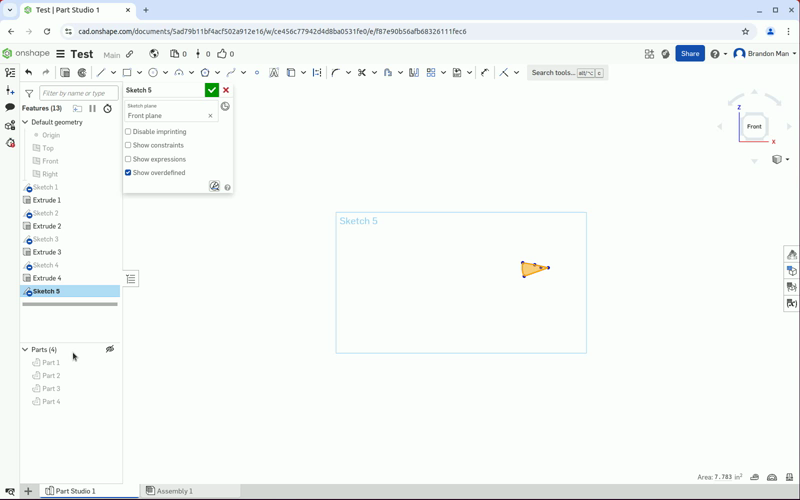
key(shift+e)
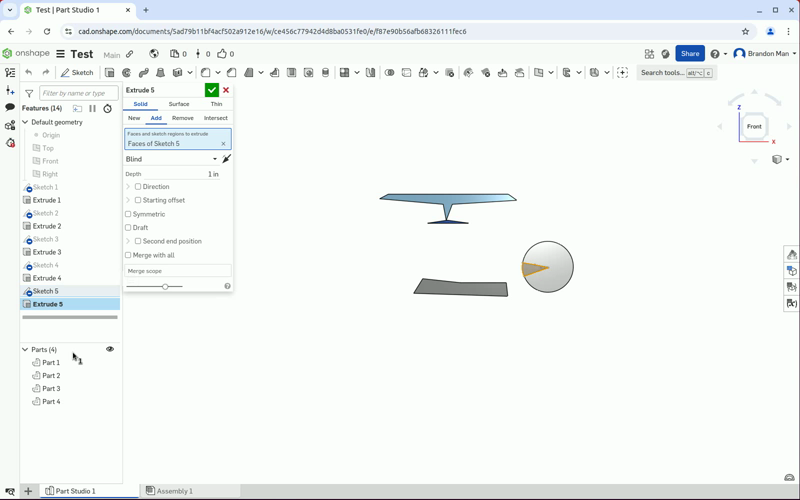
mouse_move(143, 106)
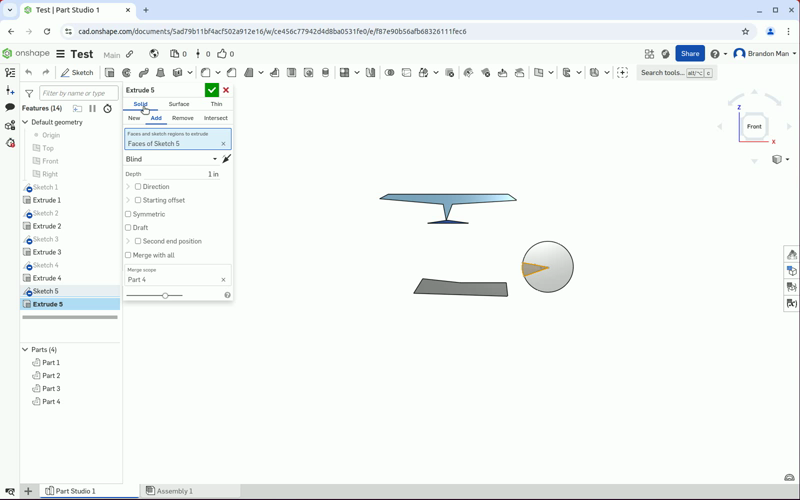
click(143, 106)
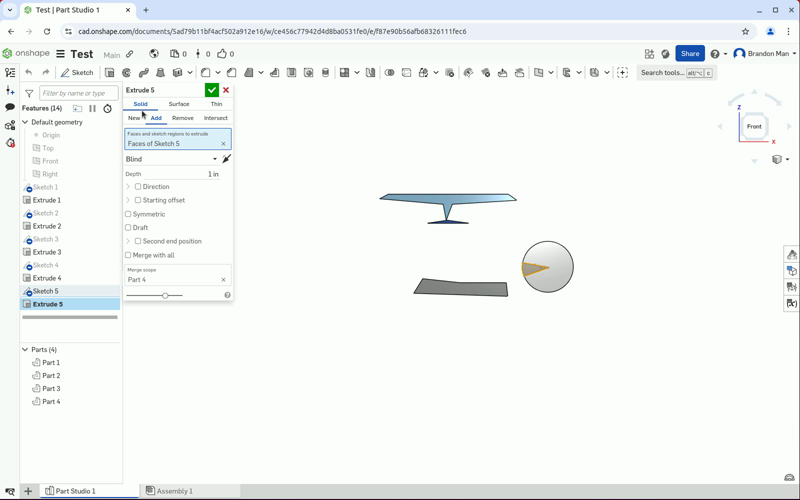
mouse_move(137, 120)
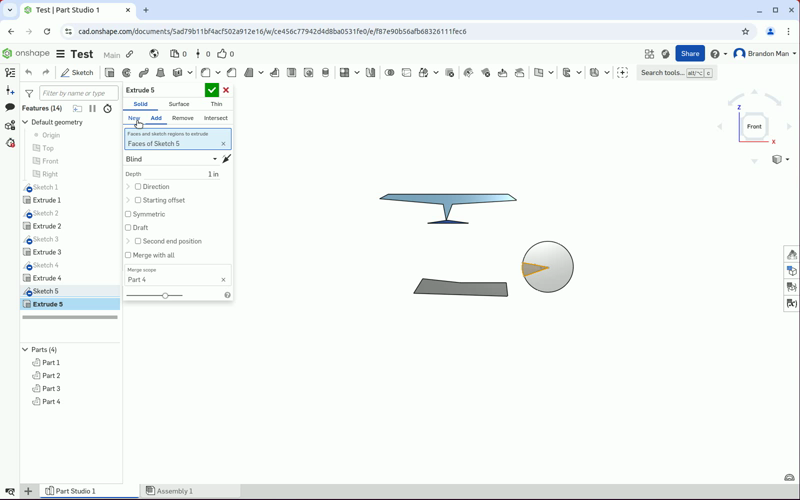
click(137, 120)
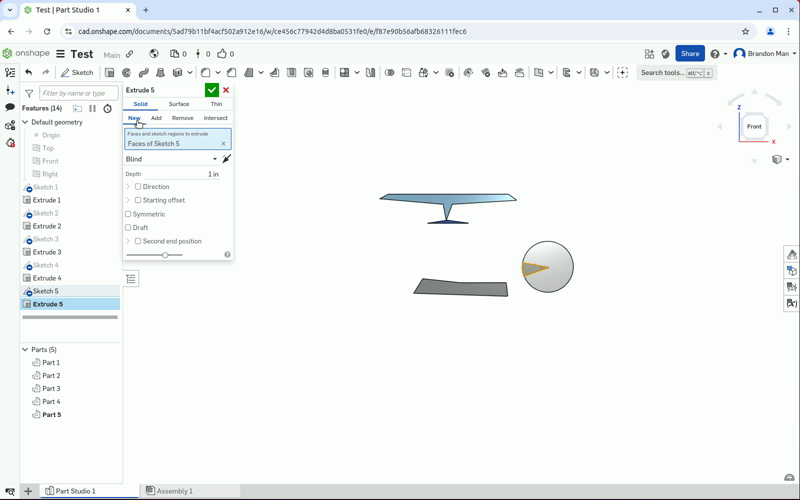
key(tab, 4)
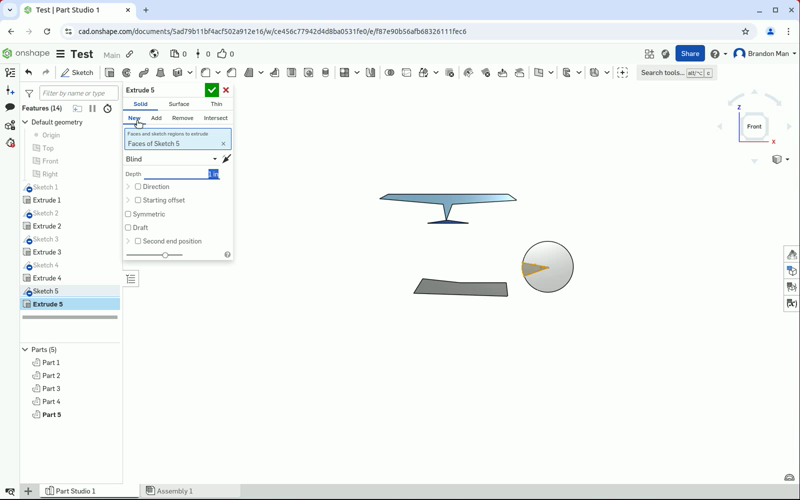
text(6.74)
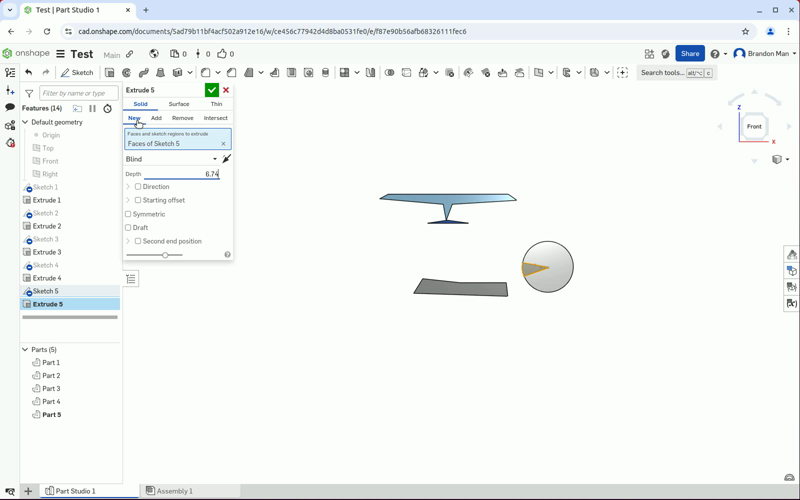
key(enter)
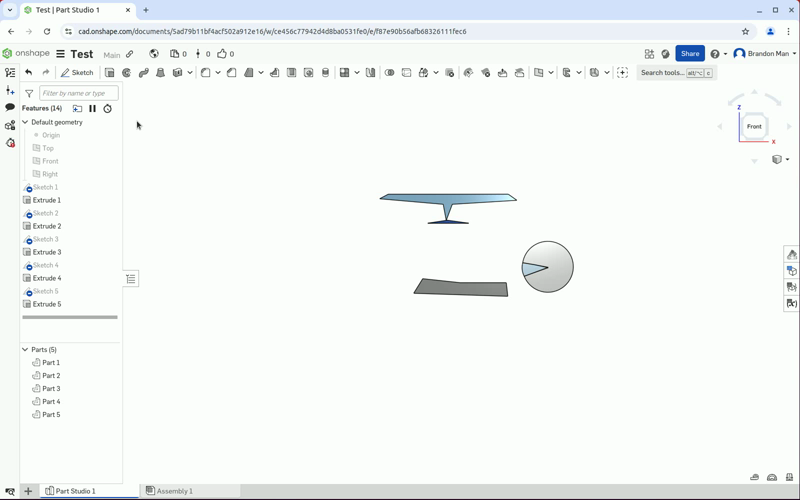
key(shift+h)
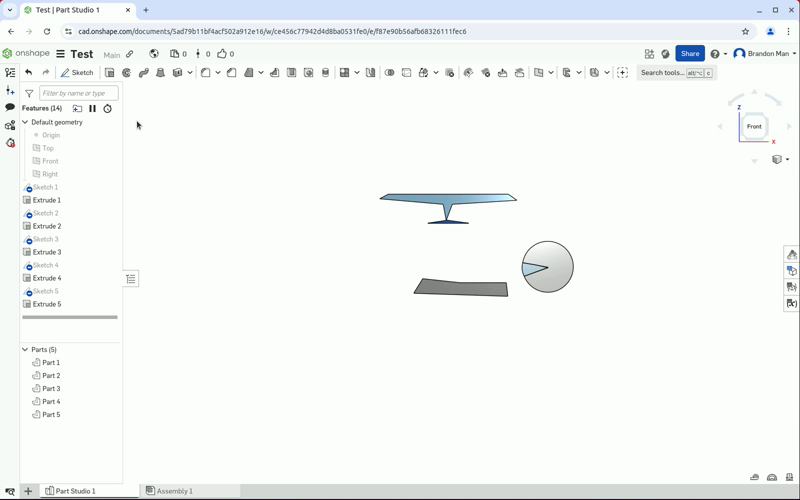
key(shift+h)
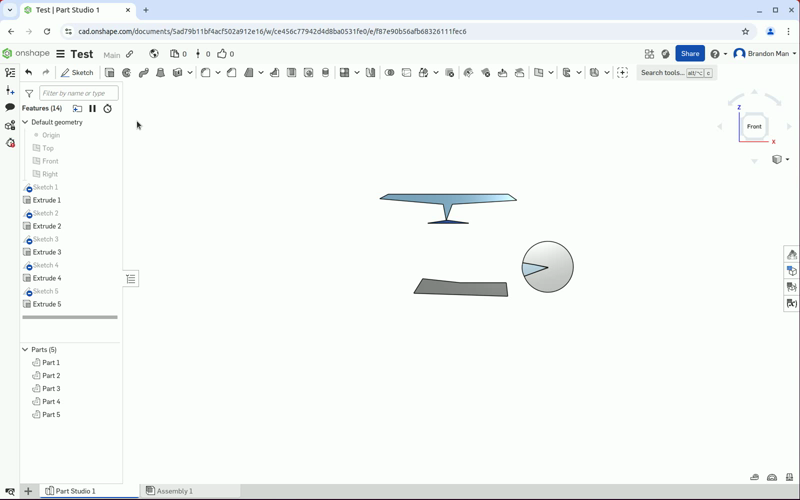
mouse_move(73, 189)
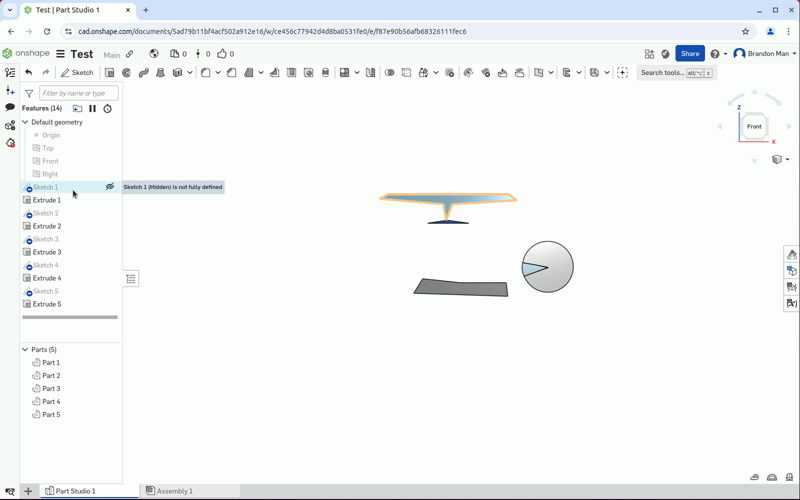
click(73, 189)
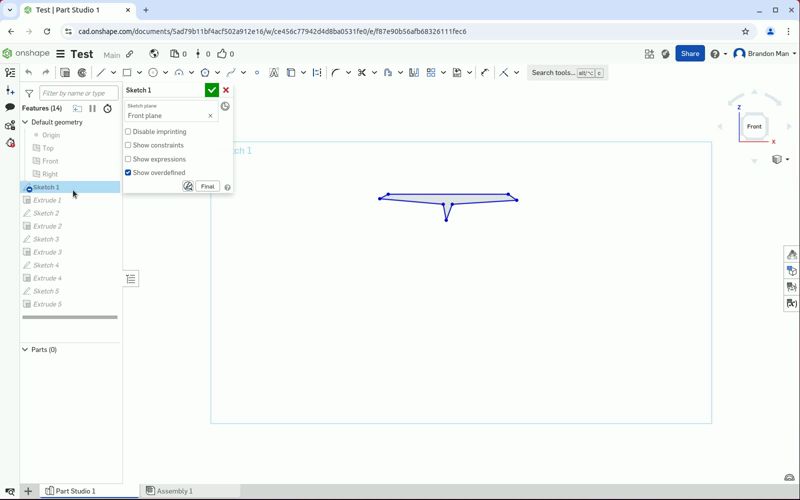
mouse_move(229, 92)
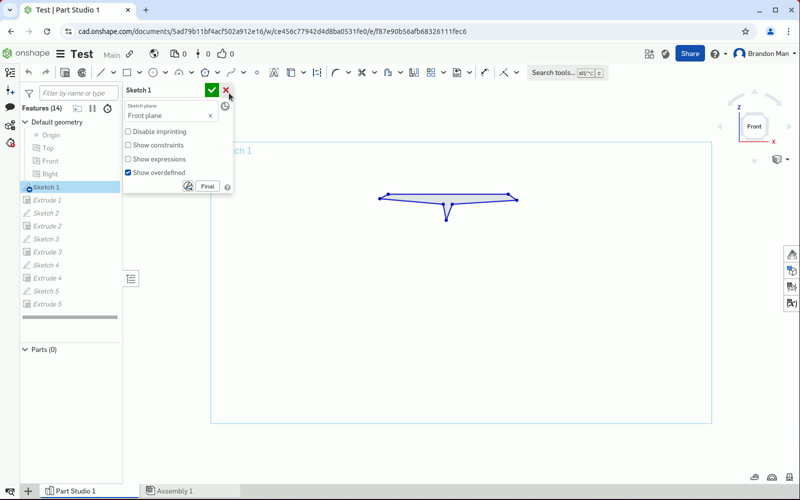
click(229, 92)
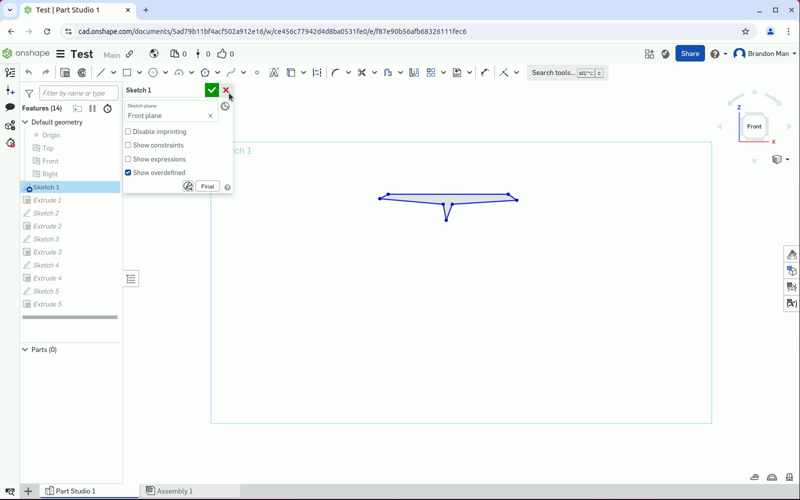
key(shift+s)
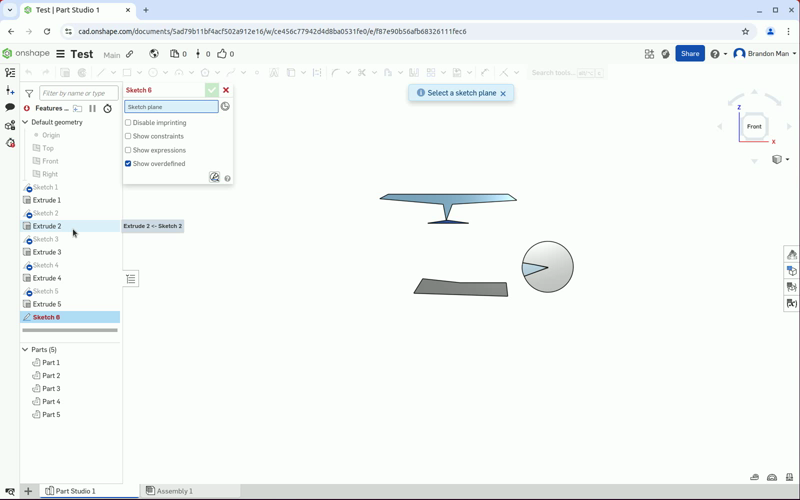
scroll(3)
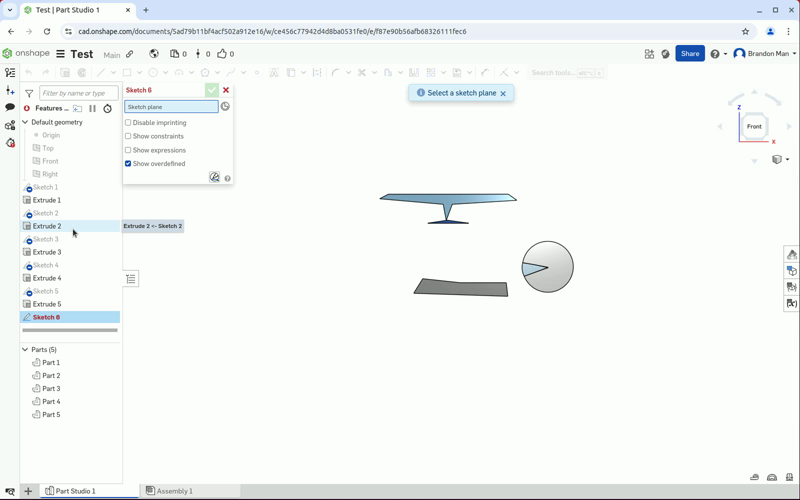
mouse_move(73, 163)
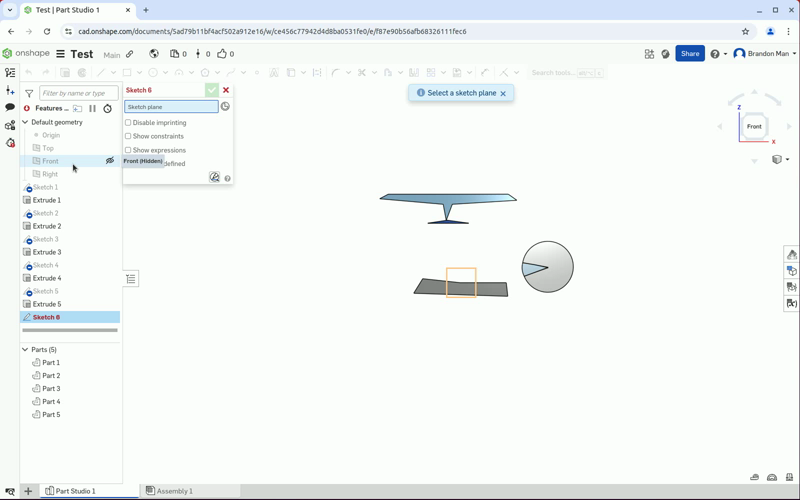
click(73, 163)
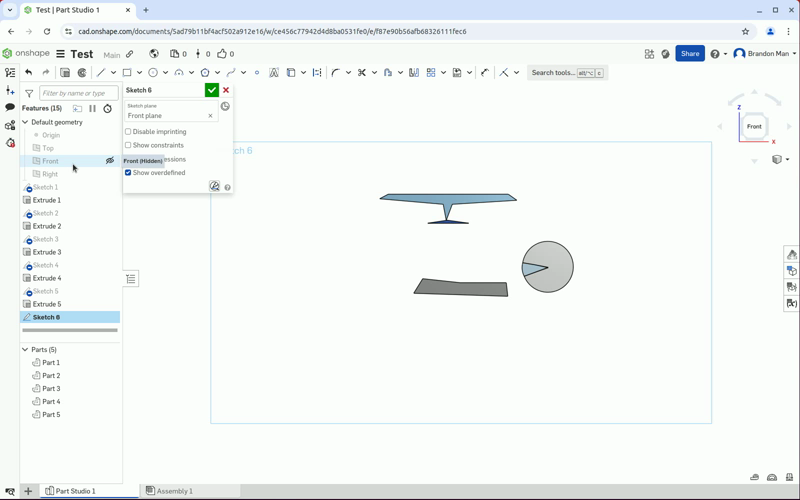
mouse_move(73, 352)
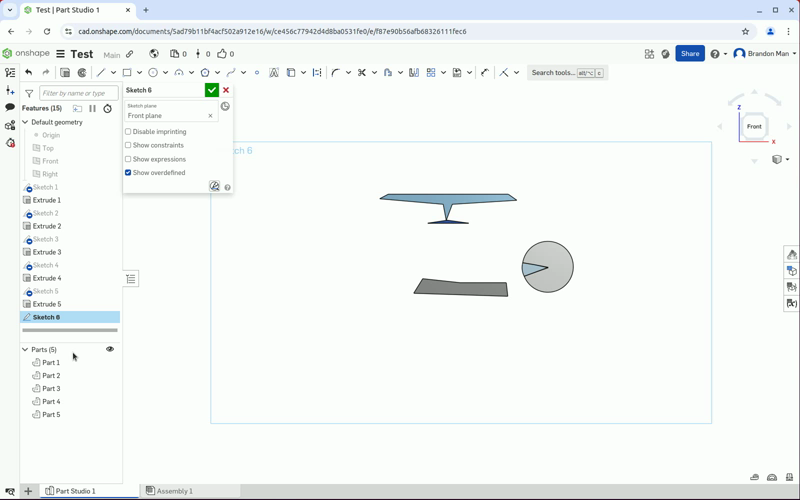
key(y)
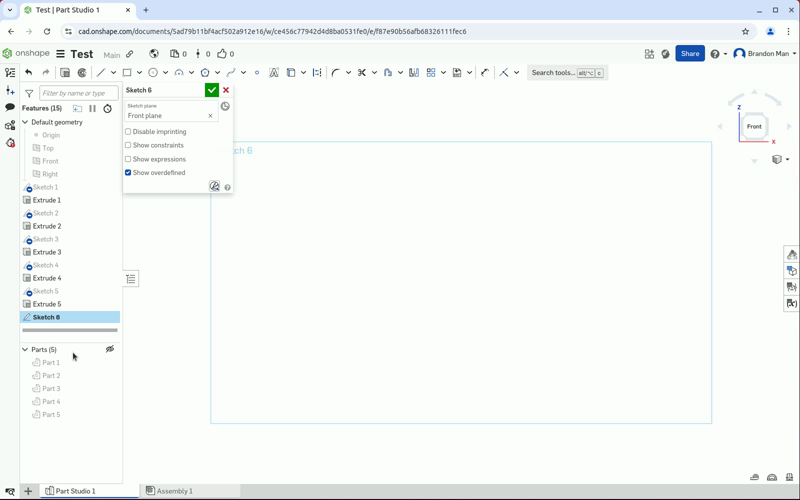
key(l)
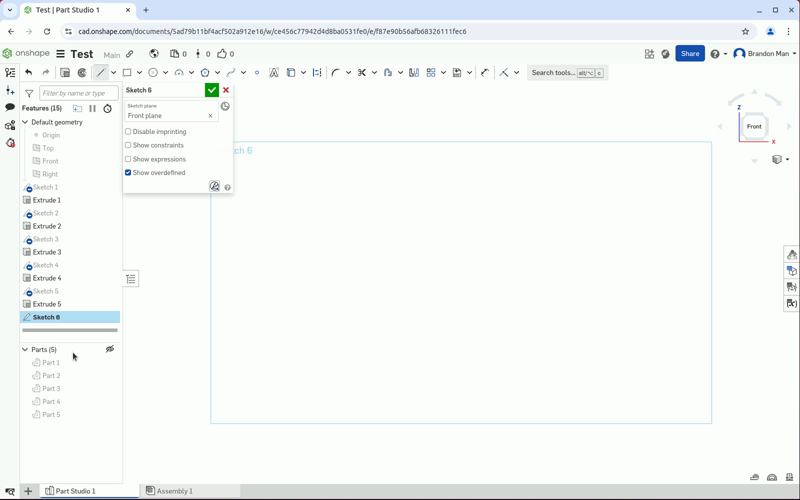
key_down(shift)
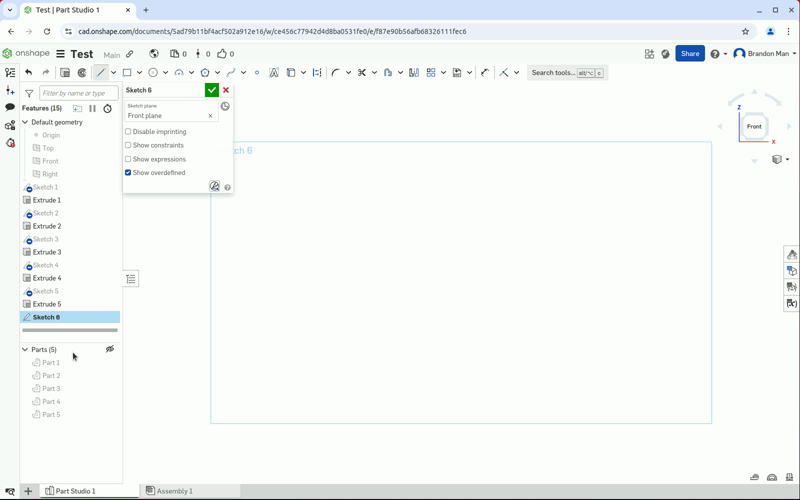
mouse_move(391, 261)
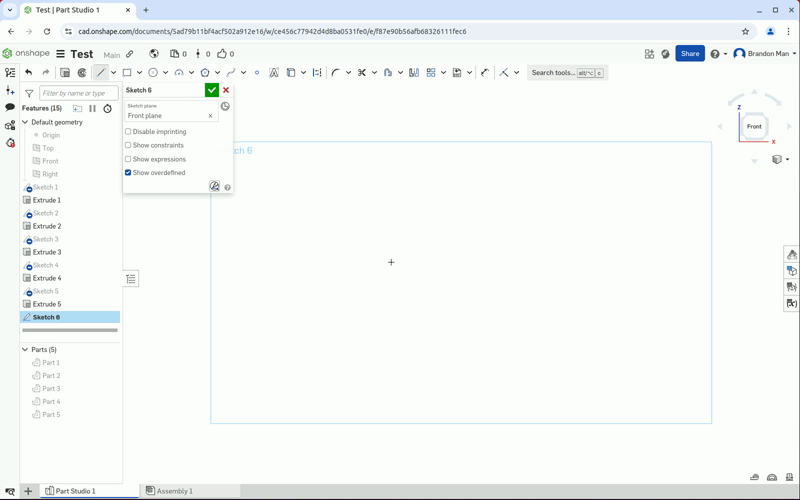
click(391, 261)
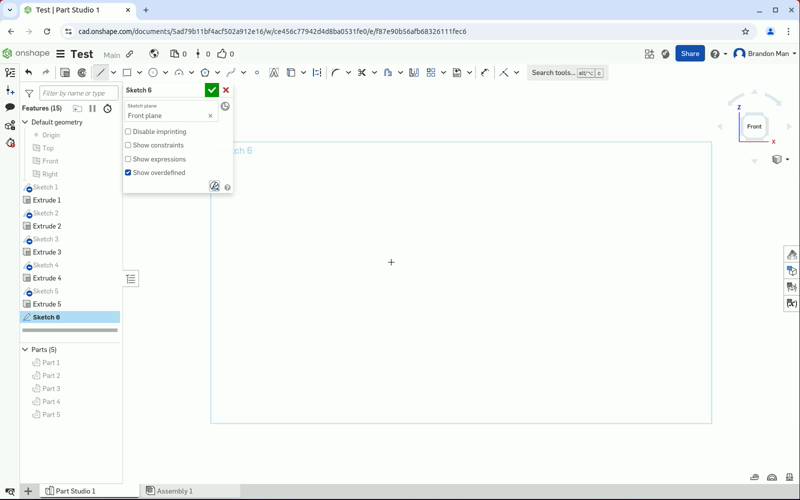
key_up(shift)
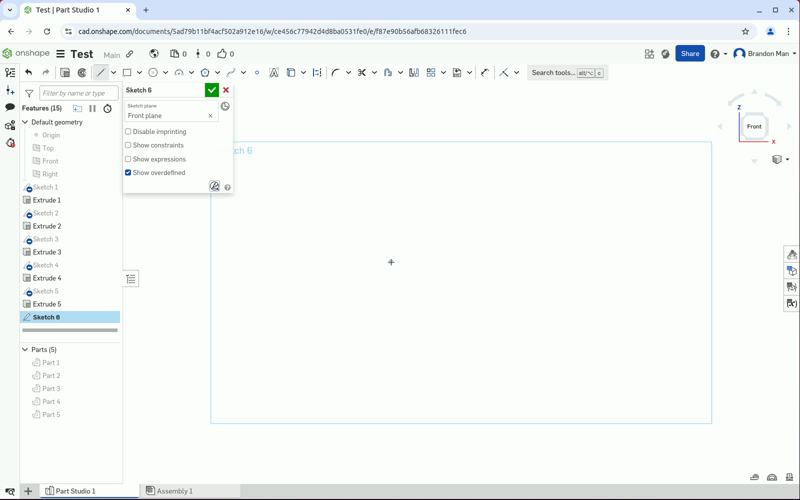
key_down(shift)
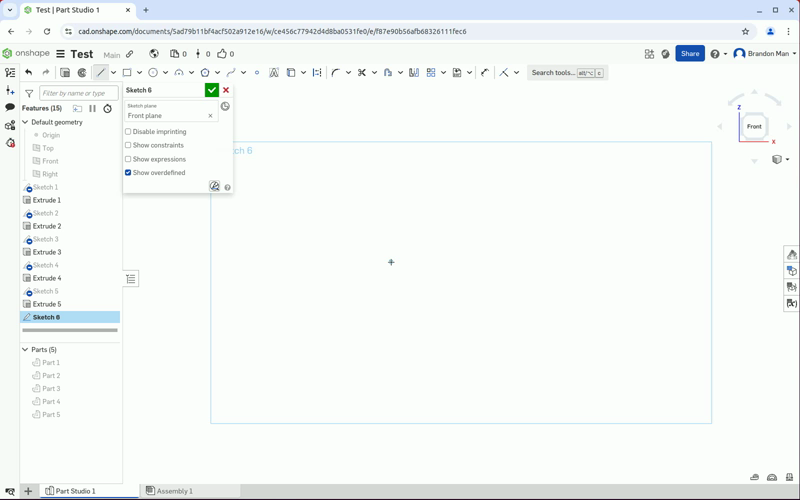
mouse_move(421, 261)
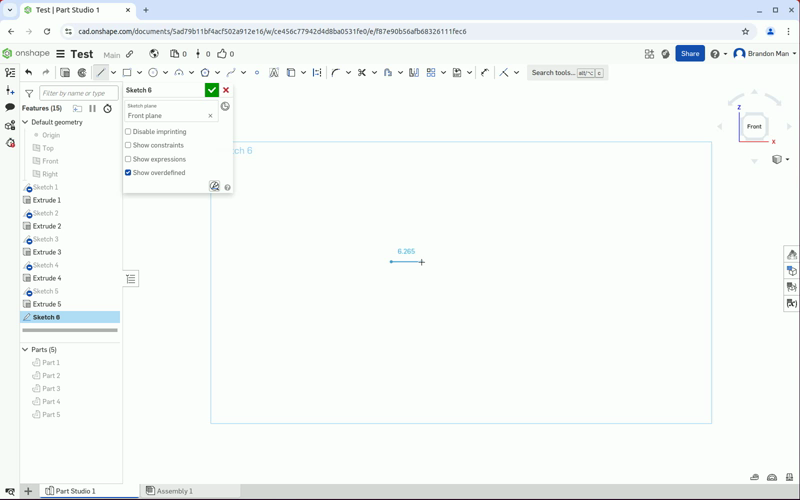
mouse_move(422, 278)
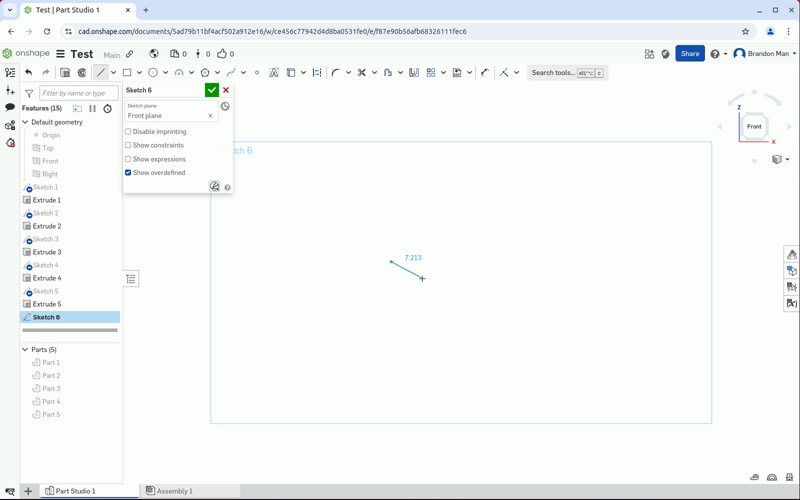
click(422, 278)
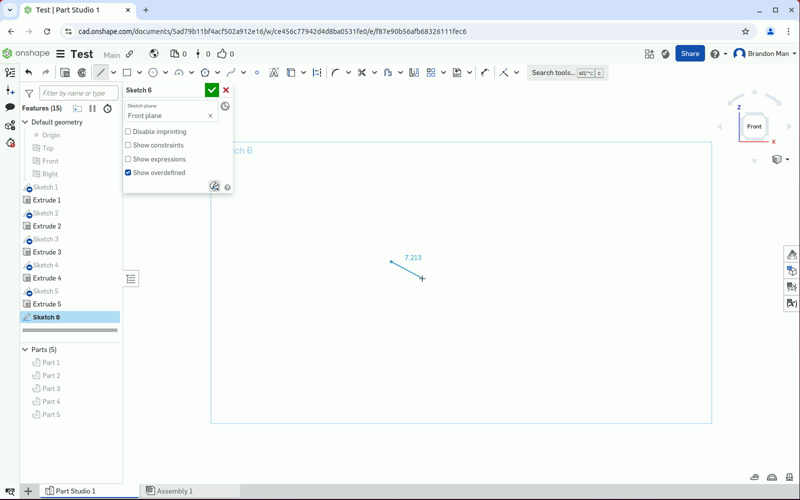
key_up(shift)
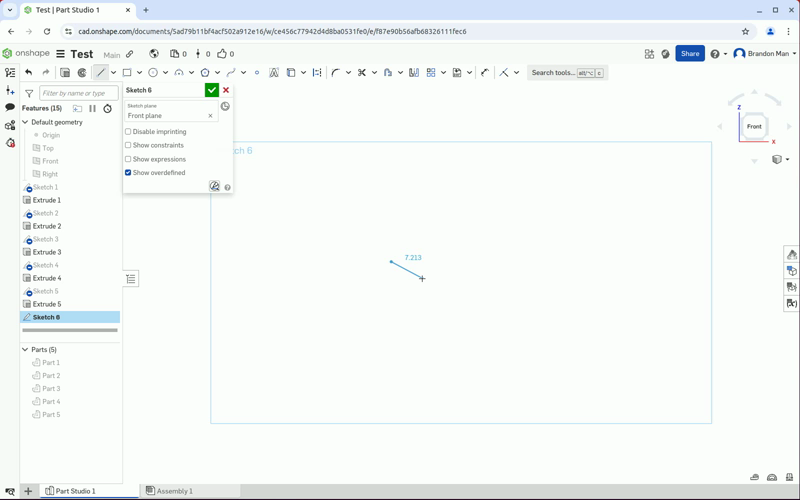
key_down(shift)
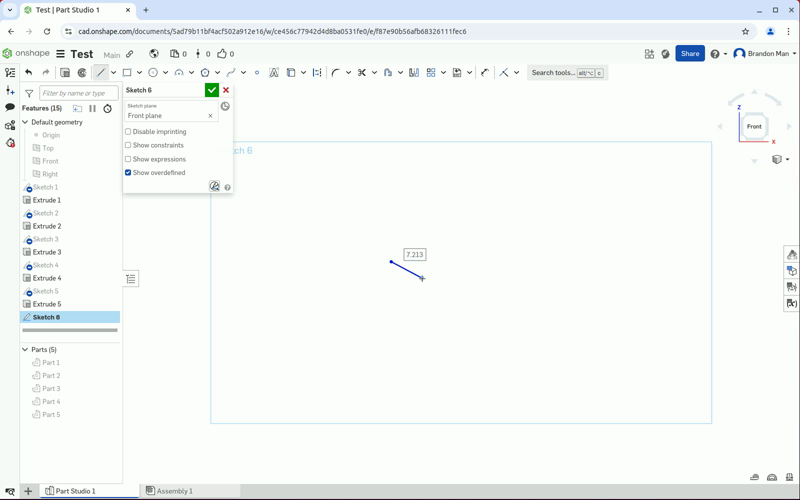
mouse_move(452, 278)
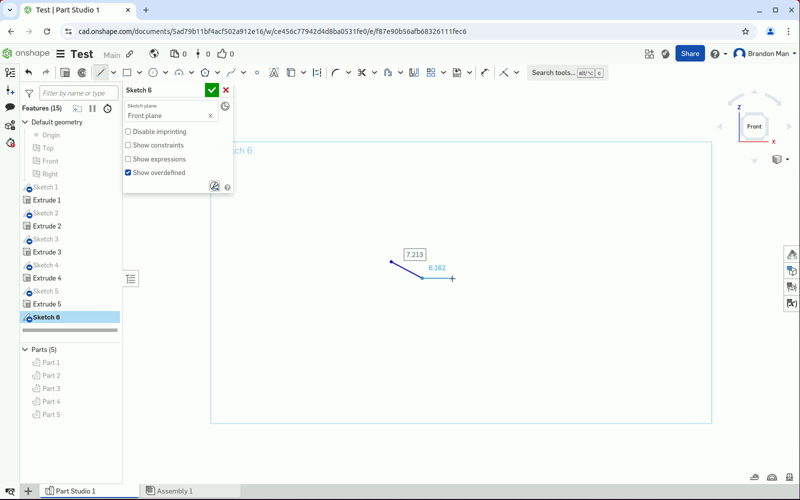
mouse_move(459, 282)
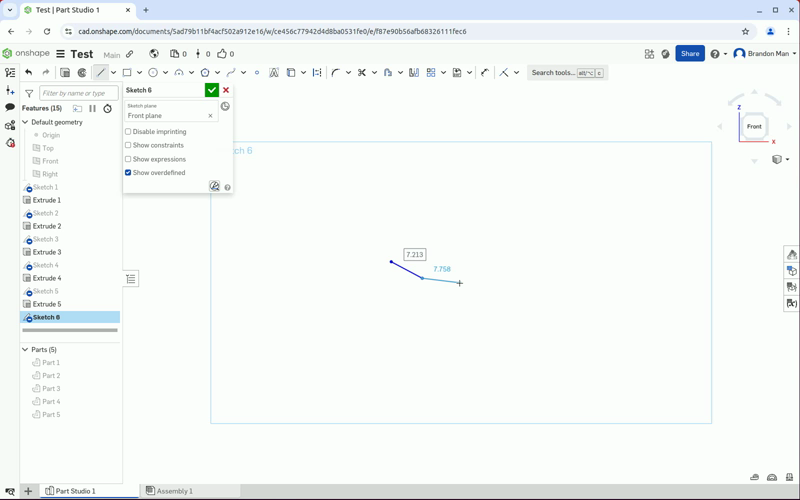
click(459, 282)
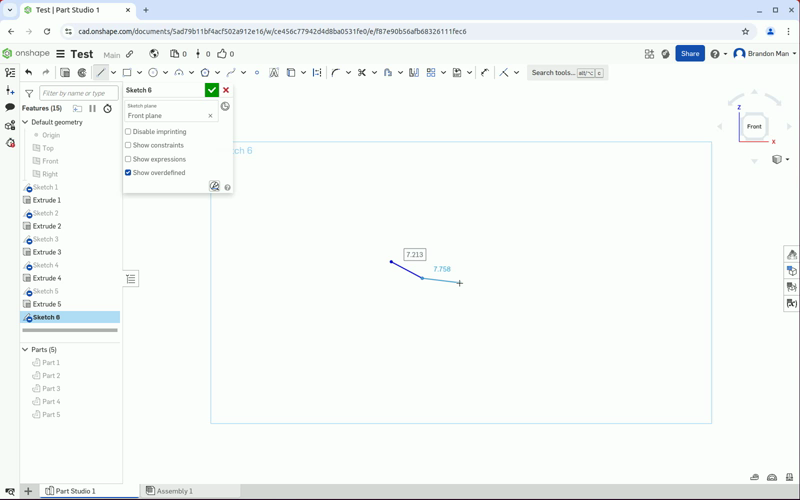
key_up(shift)
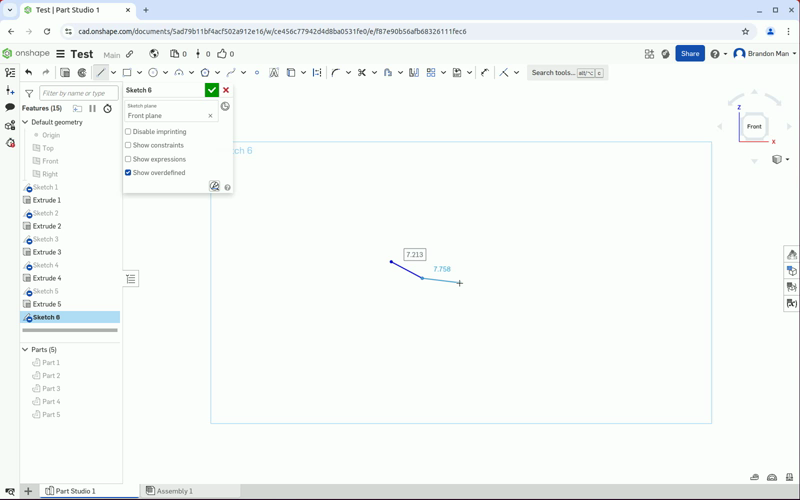
key_down(shift)
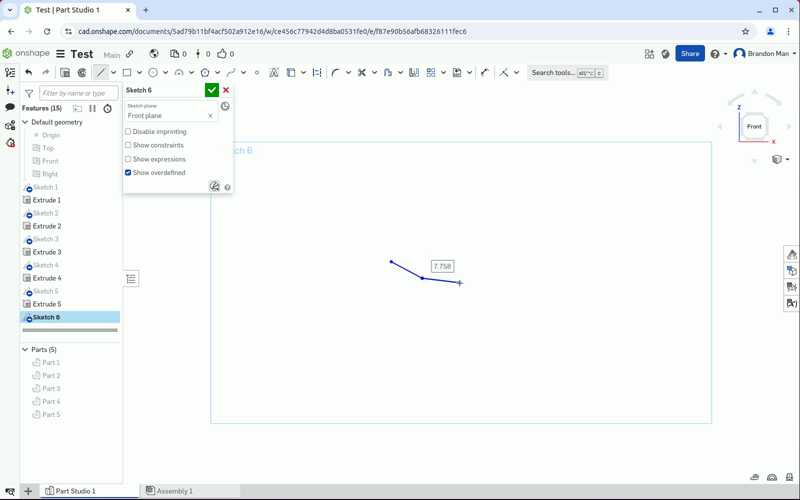
mouse_move(489, 282)
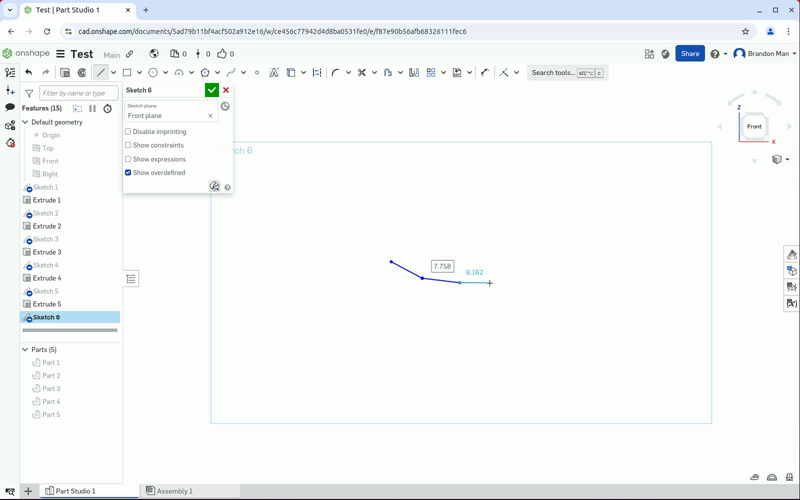
mouse_move(504, 282)
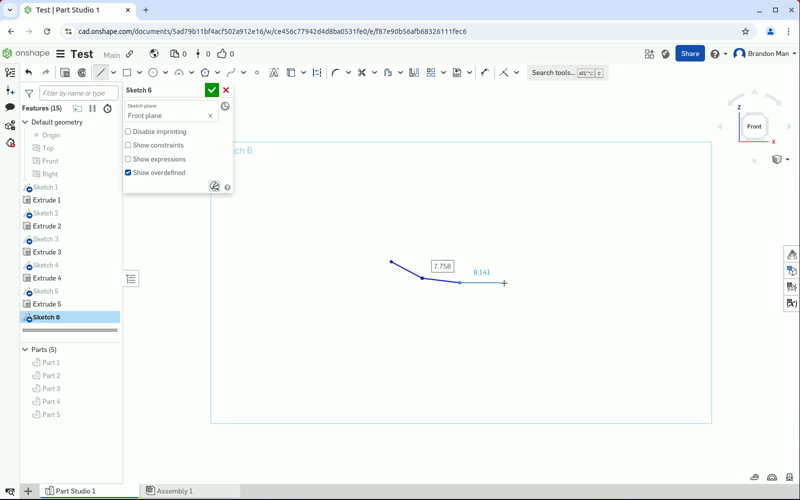
click(504, 282)
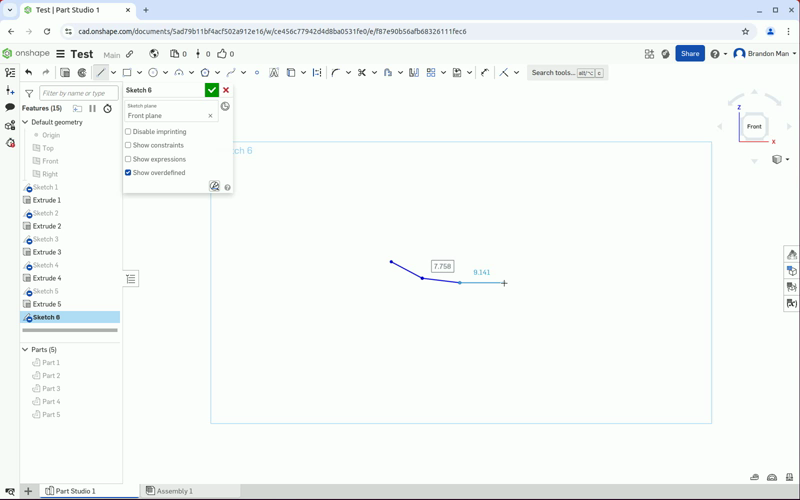
key_up(shift)
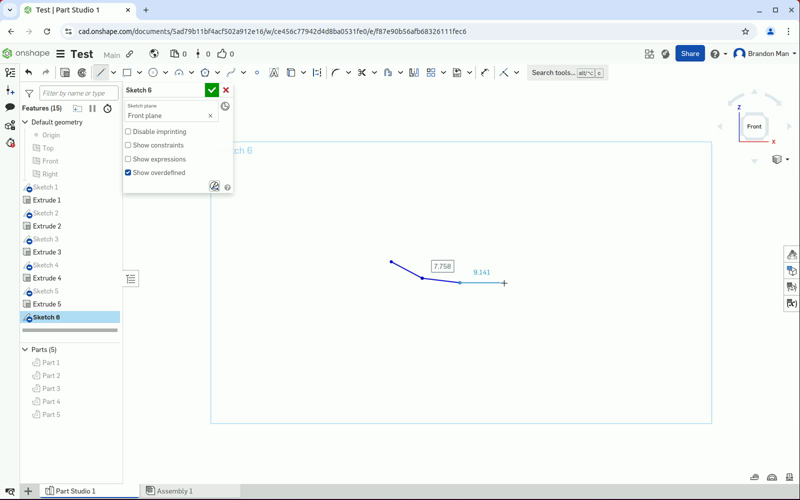
key_down(shift)
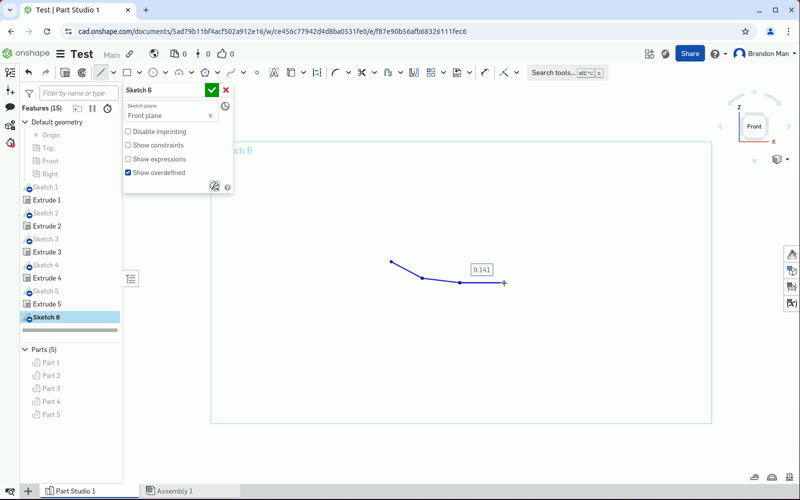
mouse_move(534, 282)
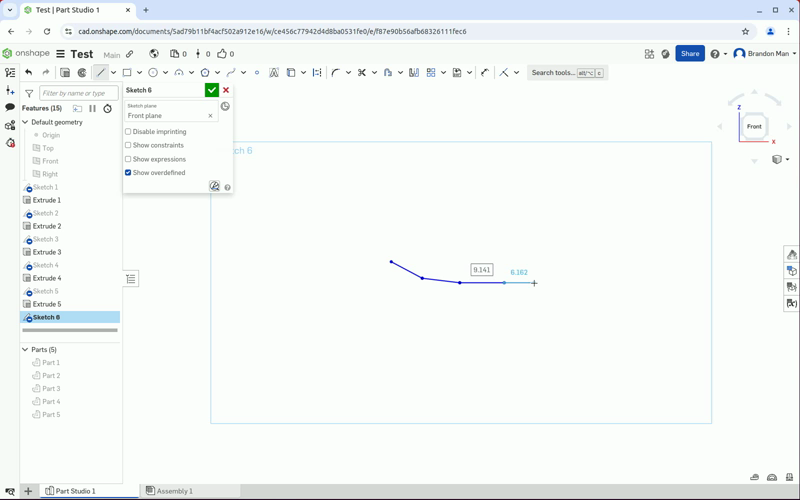
mouse_move(523, 275)
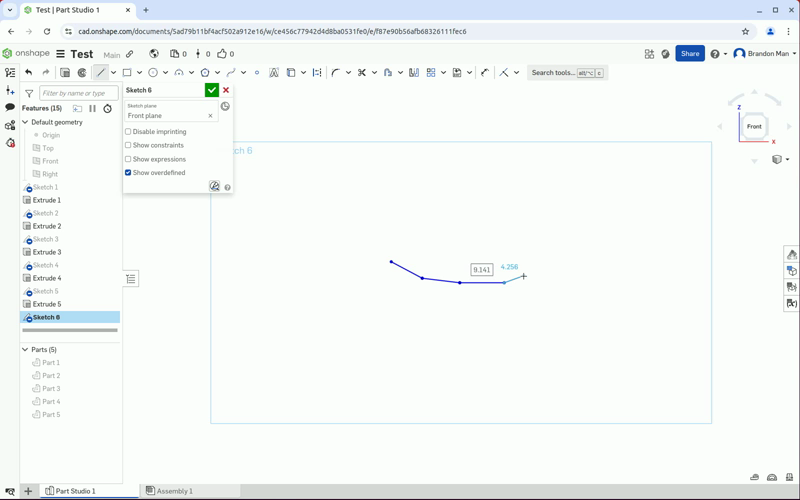
click(523, 275)
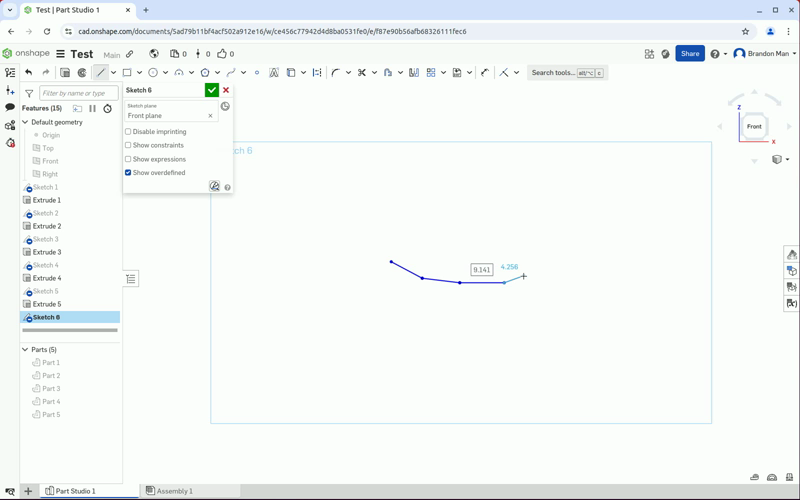
key_up(shift)
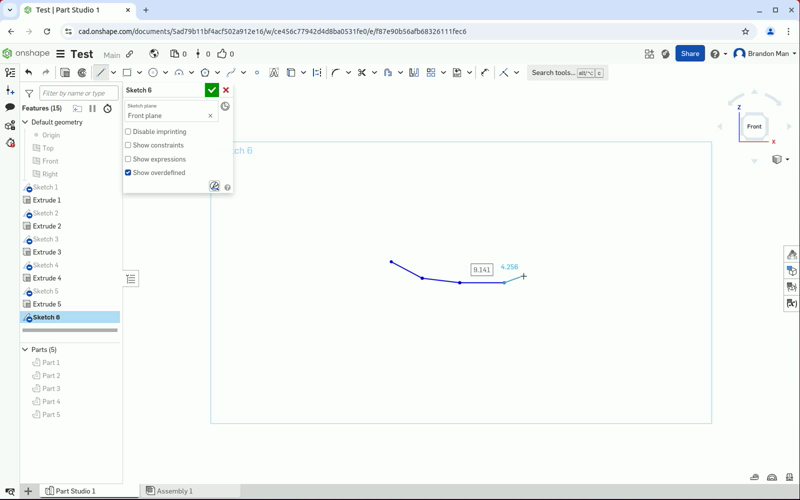
key(esc)
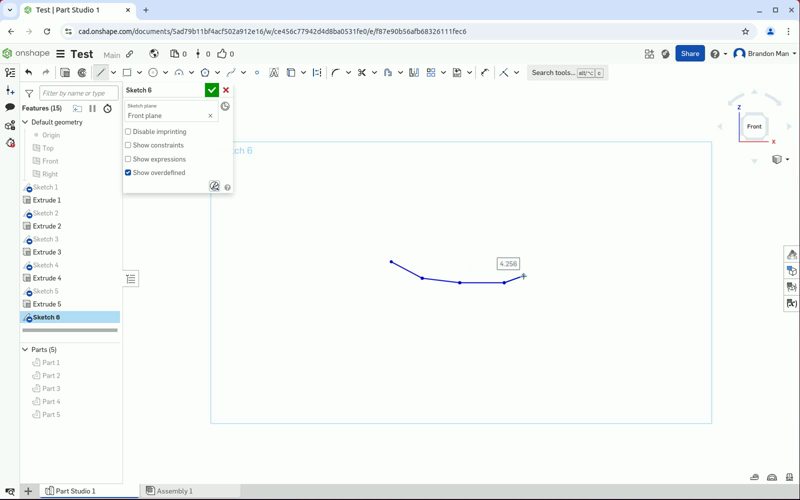
key(a)
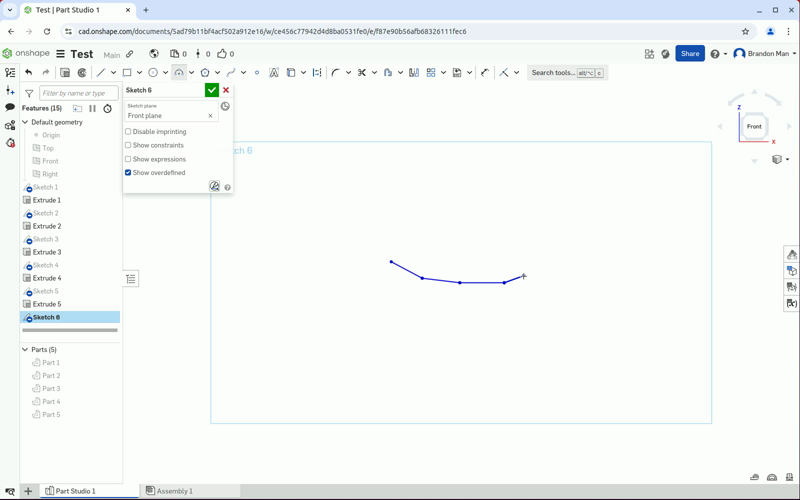
mouse_move(523, 275)
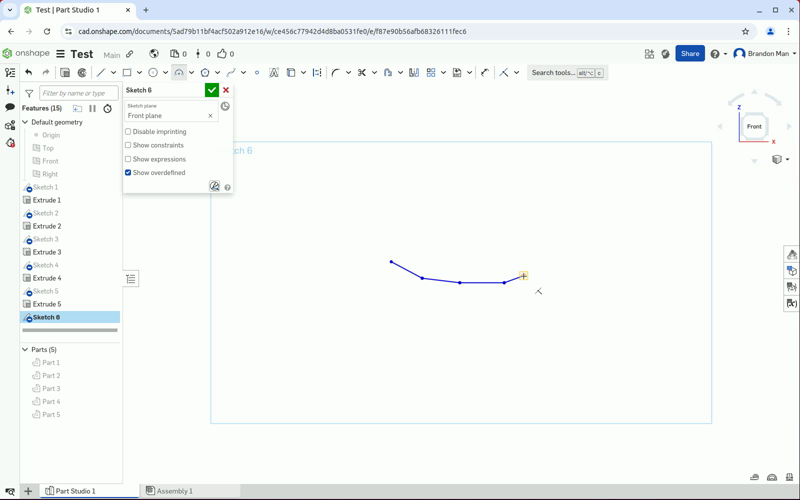
click(523, 275)
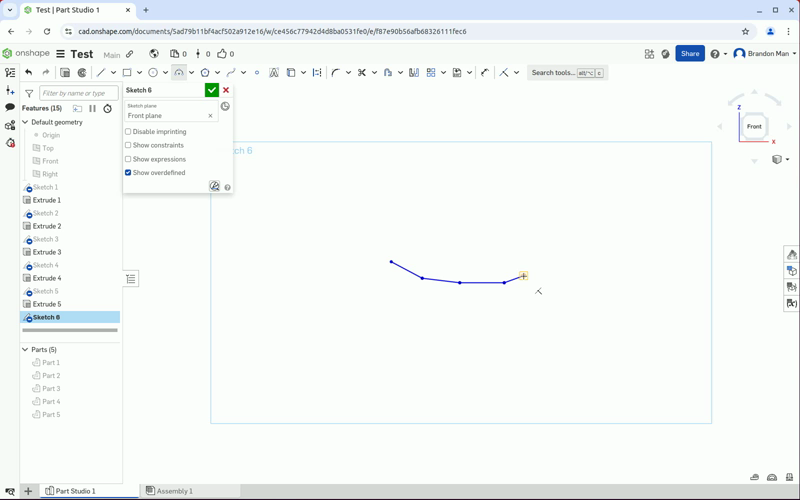
key_down(shift)
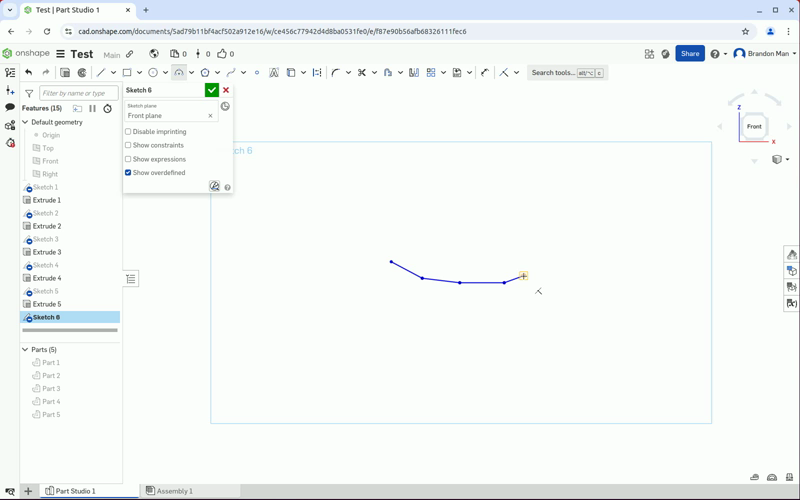
mouse_move(522, 263)
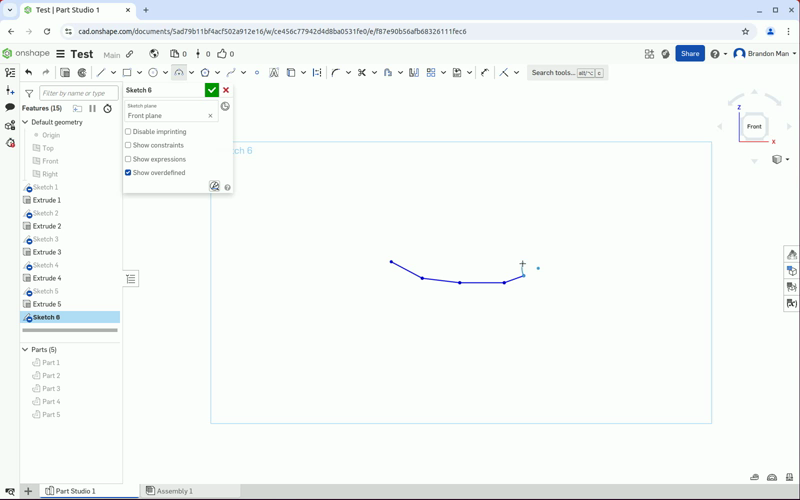
click(522, 263)
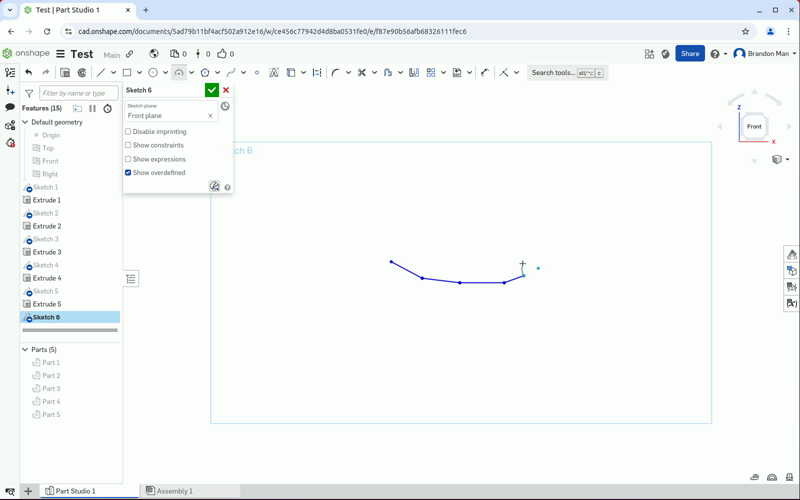
mouse_move(521, 269)
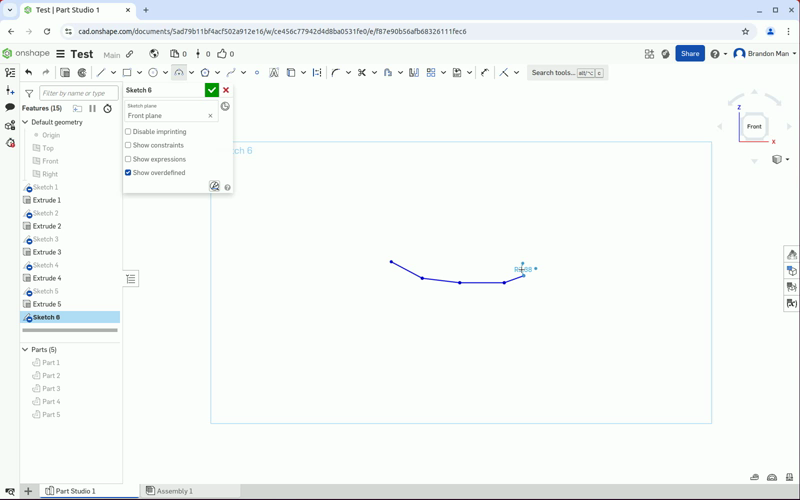
click(521, 269)
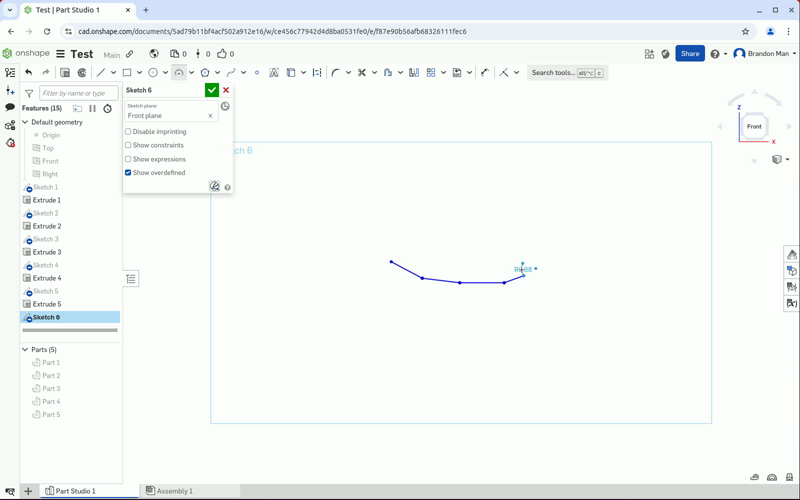
key_up(shift)
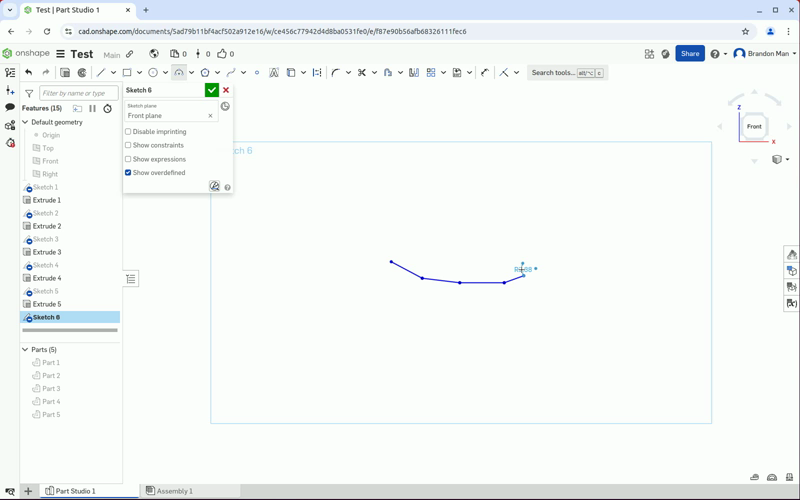
key(esc)
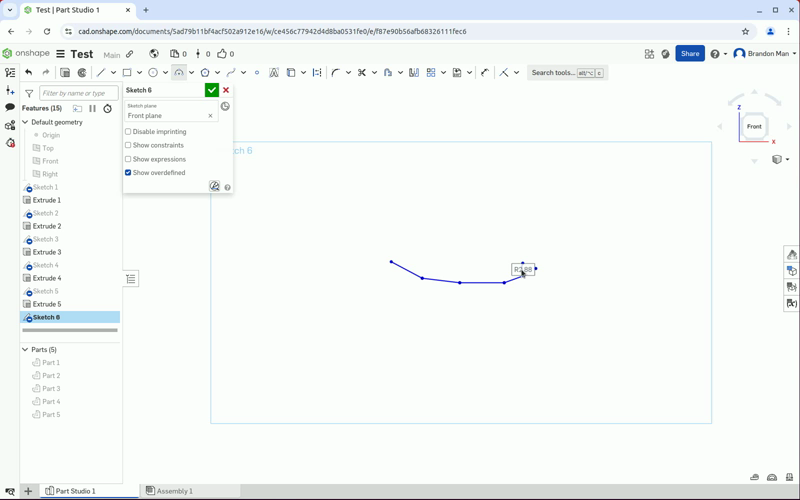
key(l)
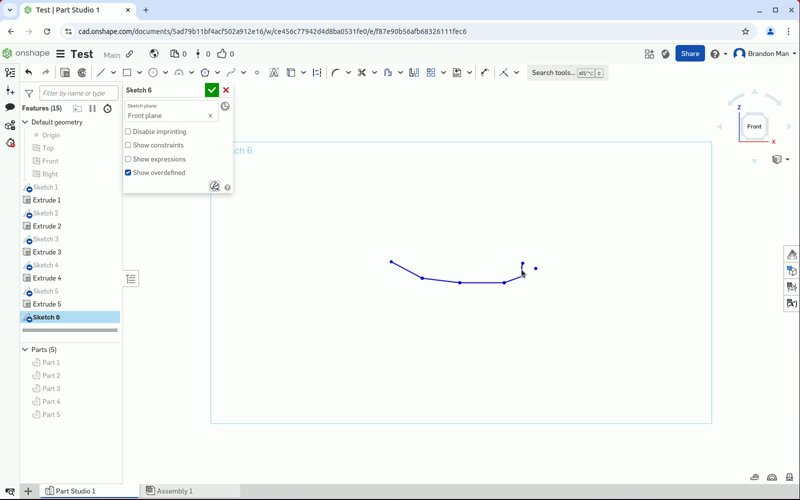
mouse_move(522, 263)
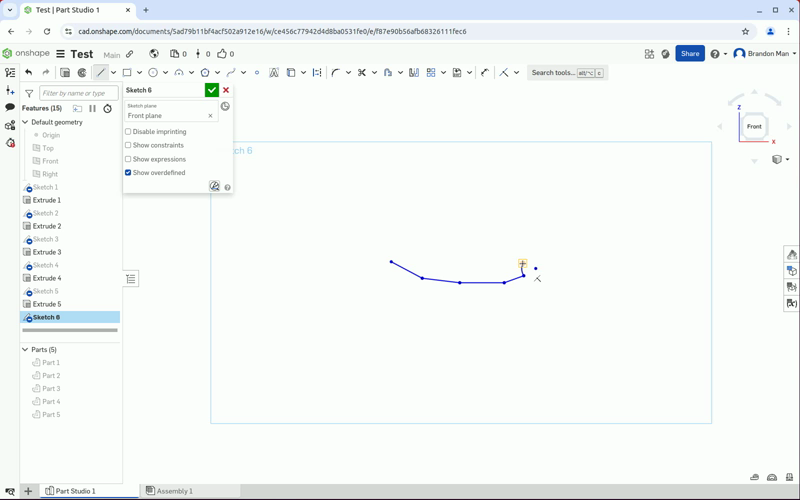
click(522, 263)
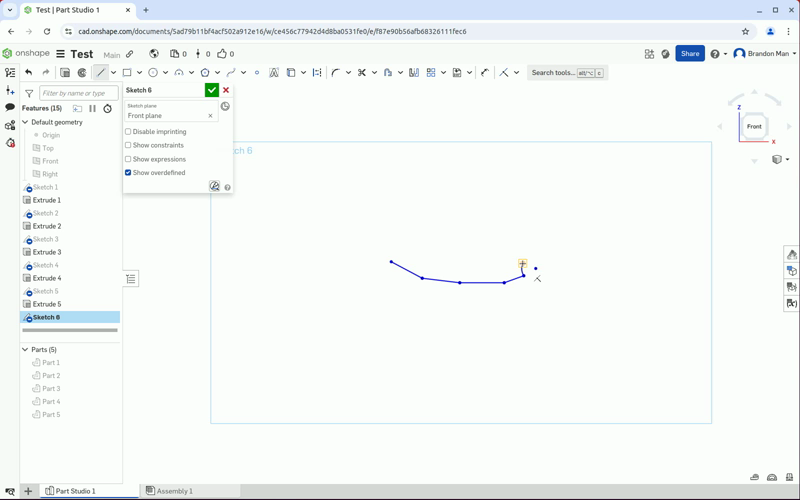
key_down(shift)
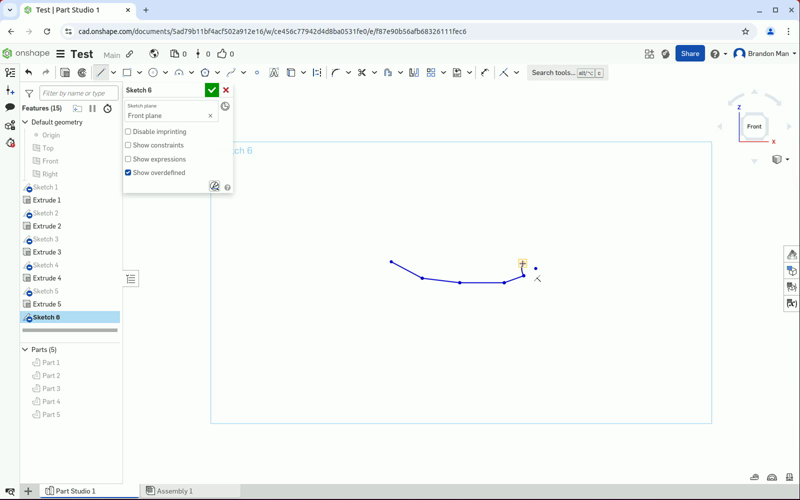
mouse_move(552, 263)
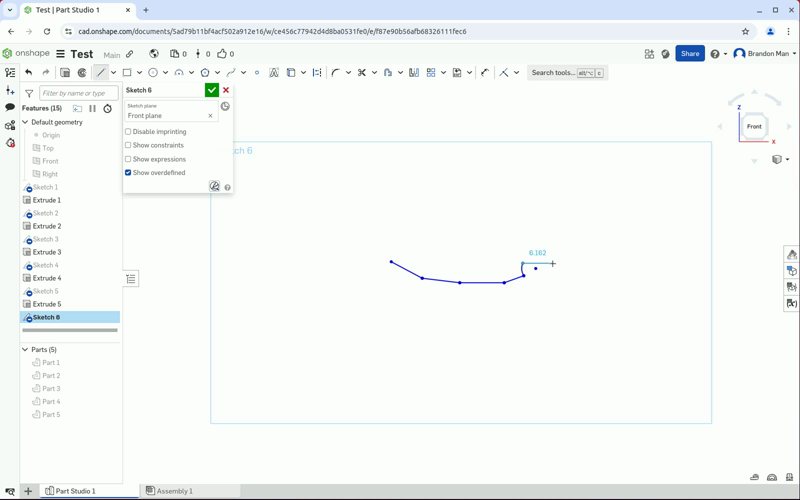
mouse_move(487, 258)
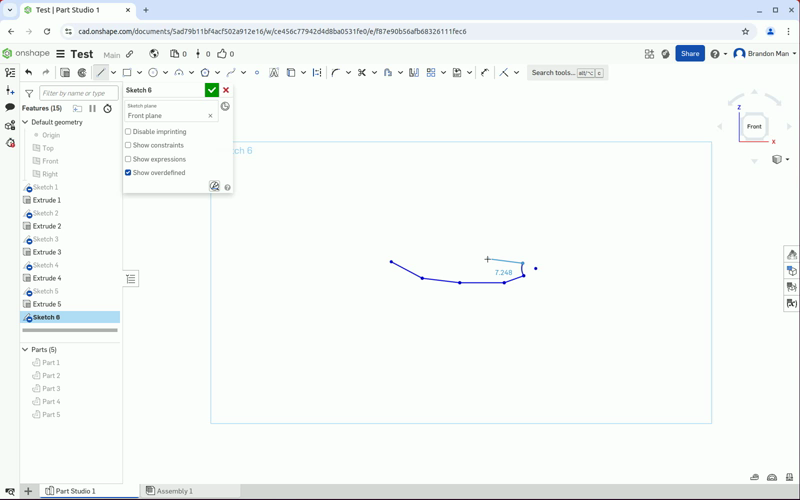
click(487, 258)
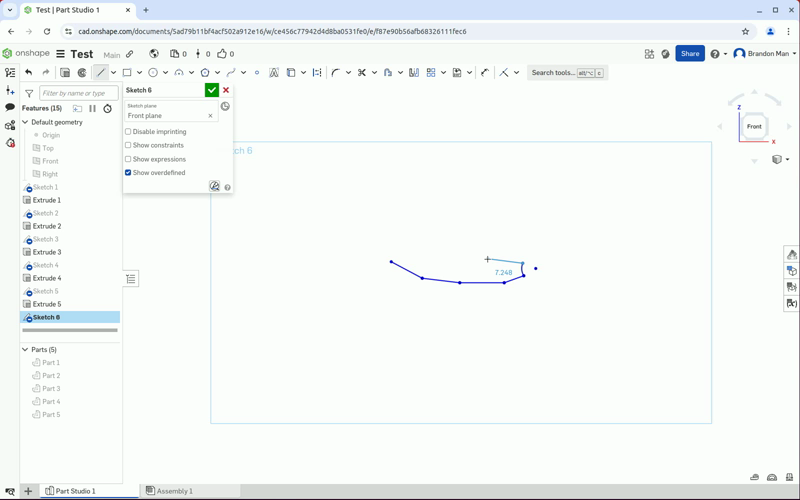
key_up(shift)
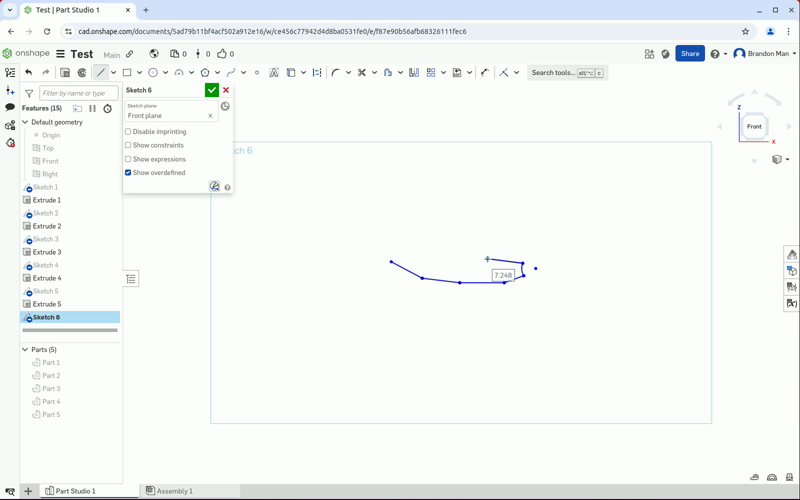
key_down(shift)
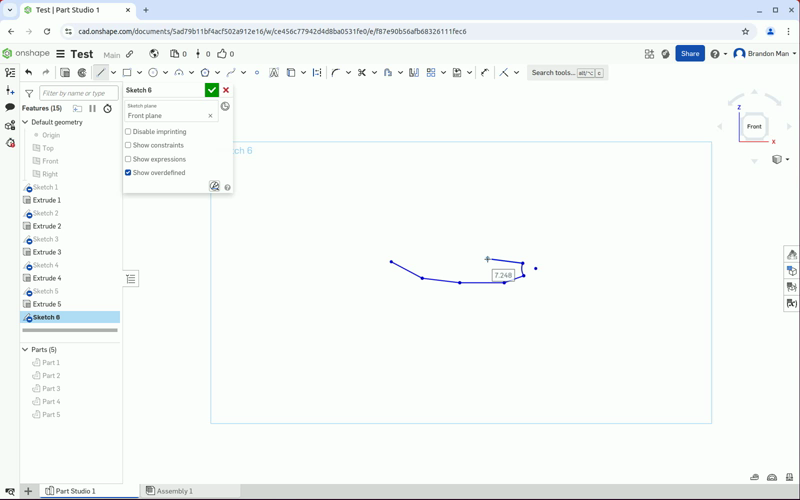
mouse_move(517, 258)
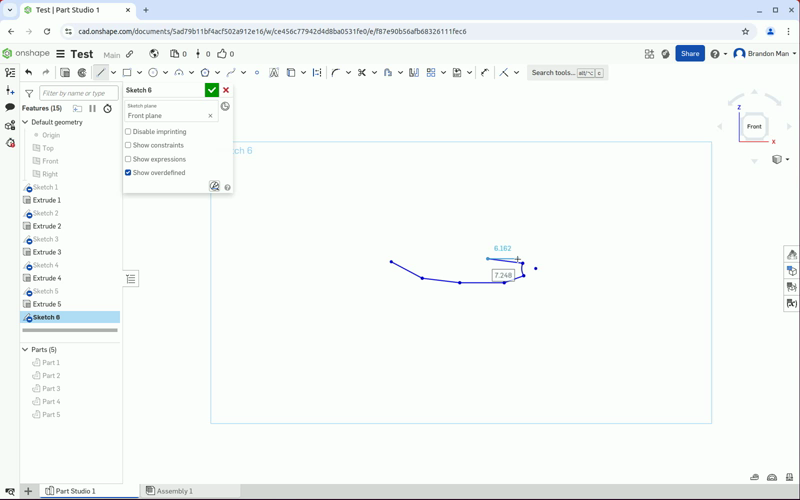
mouse_move(484, 239)
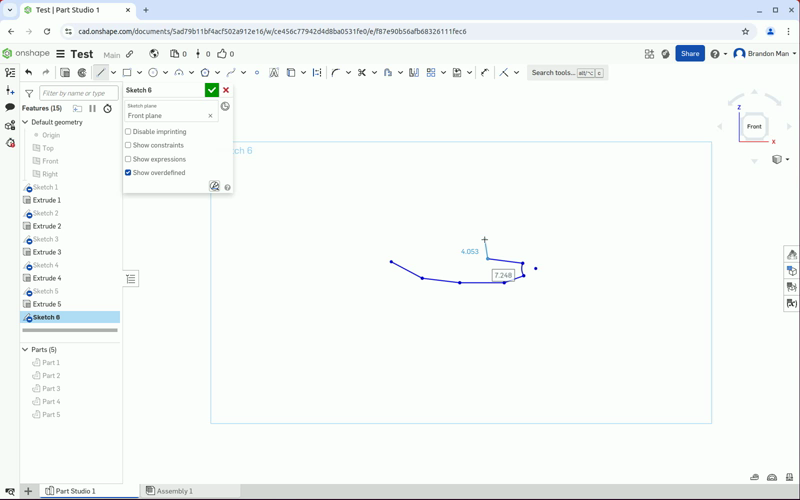
click(484, 239)
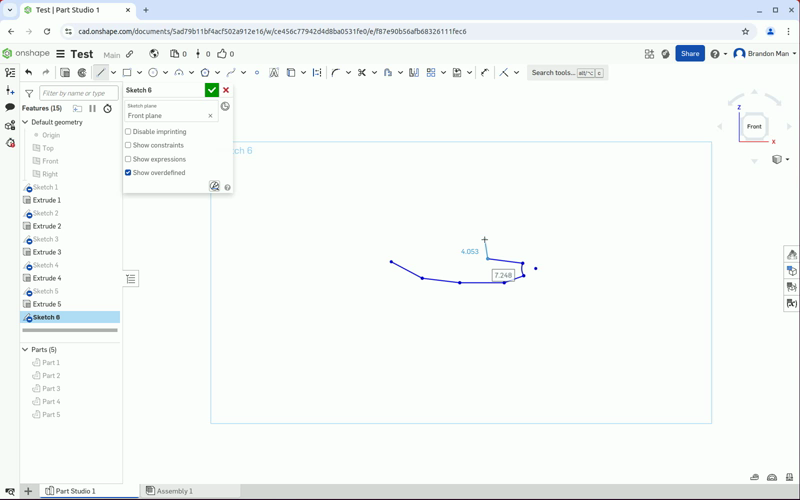
key_up(shift)
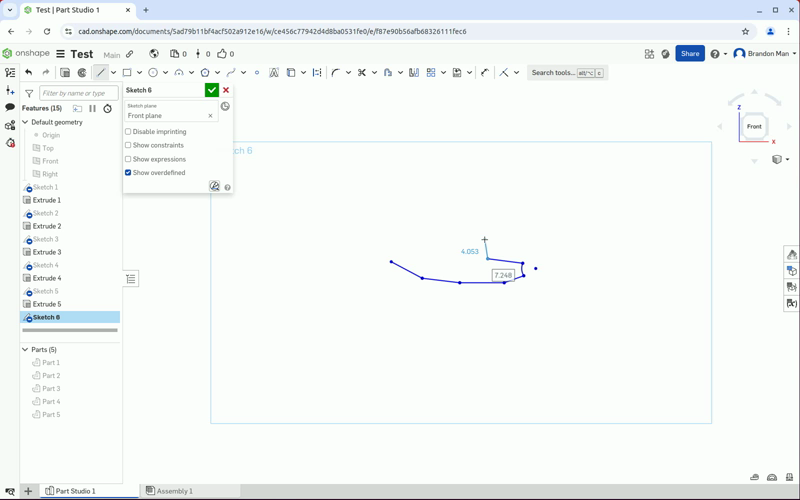
key_down(shift)
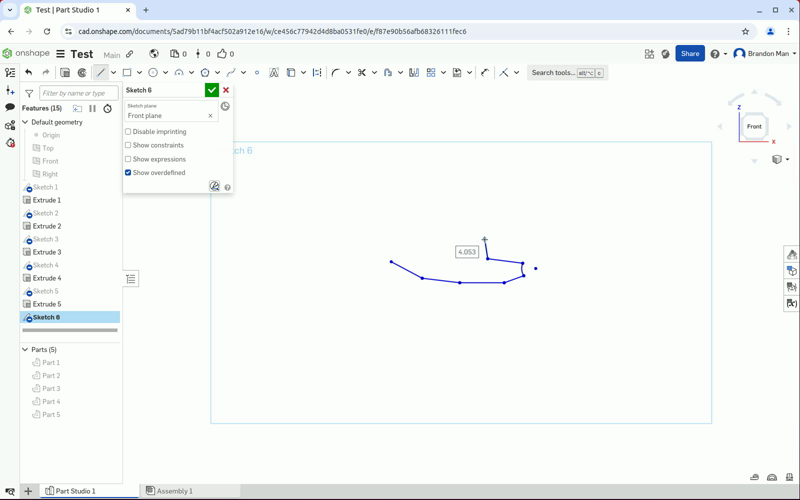
mouse_move(514, 239)
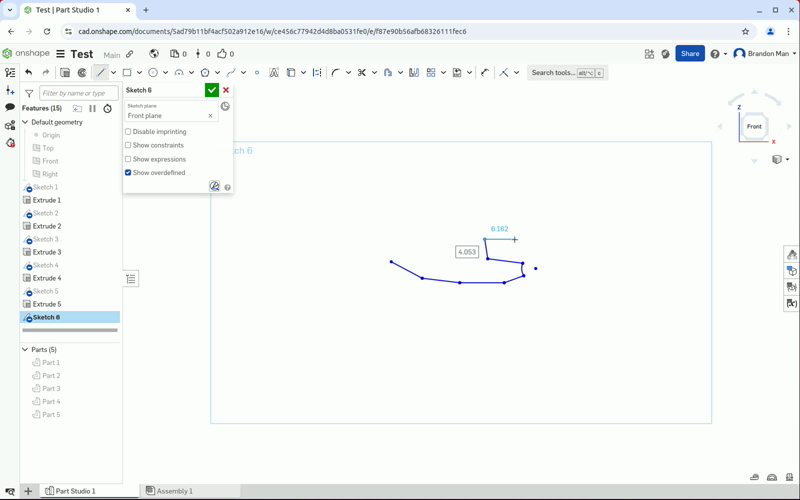
mouse_move(466, 222)
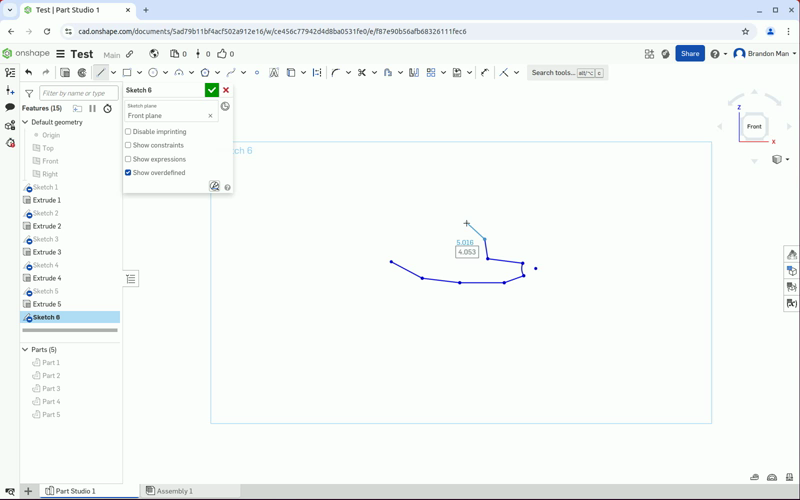
click(466, 222)
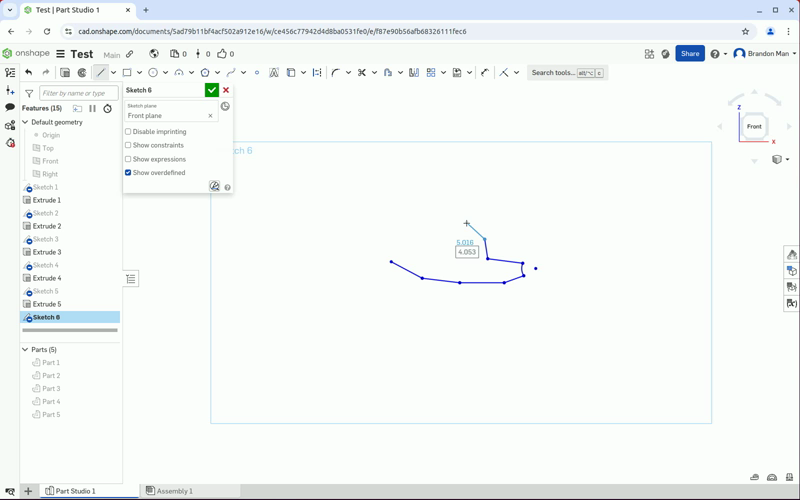
key_up(shift)
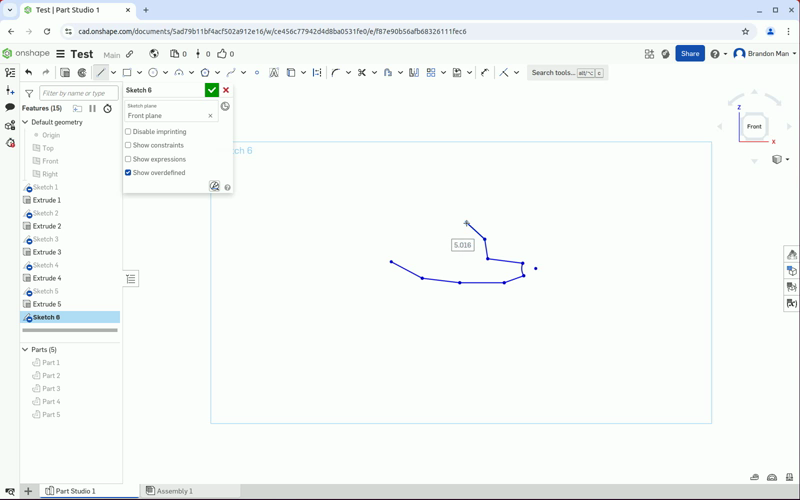
key_down(shift)
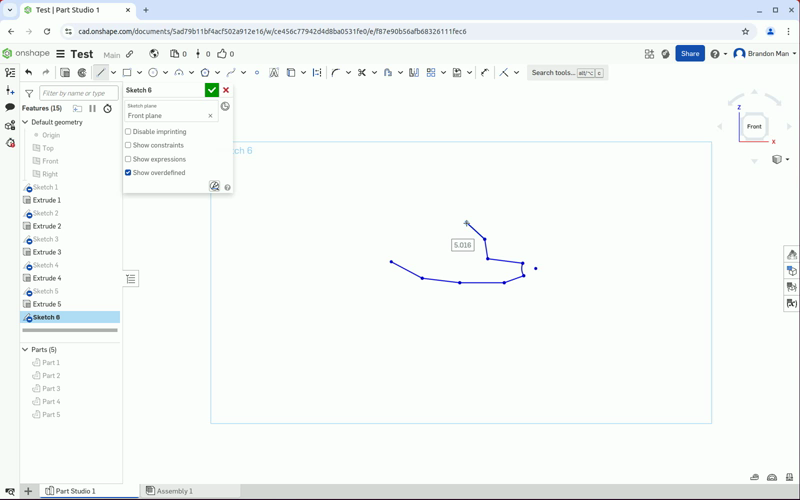
mouse_move(496, 222)
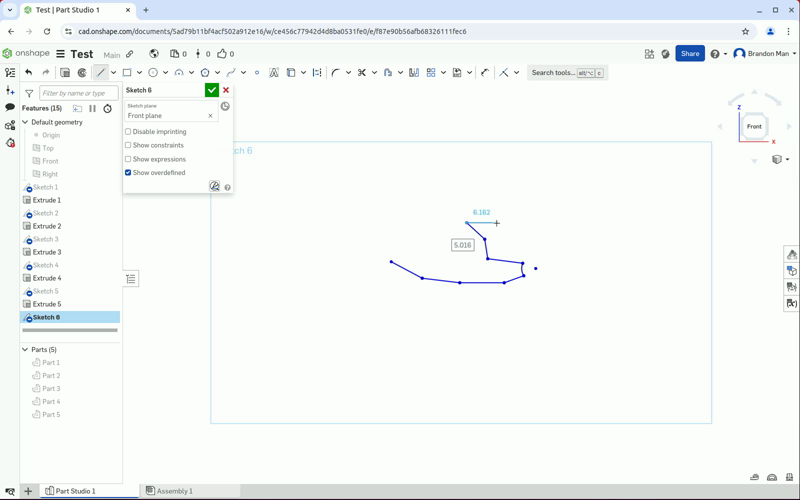
mouse_move(427, 222)
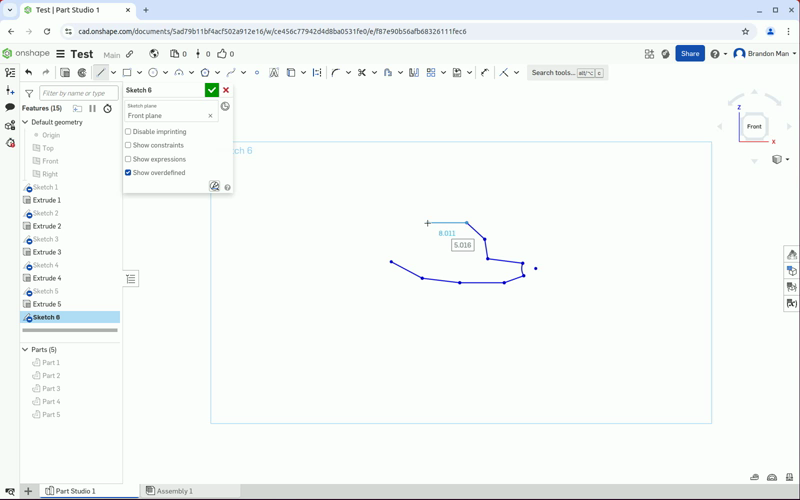
click(427, 222)
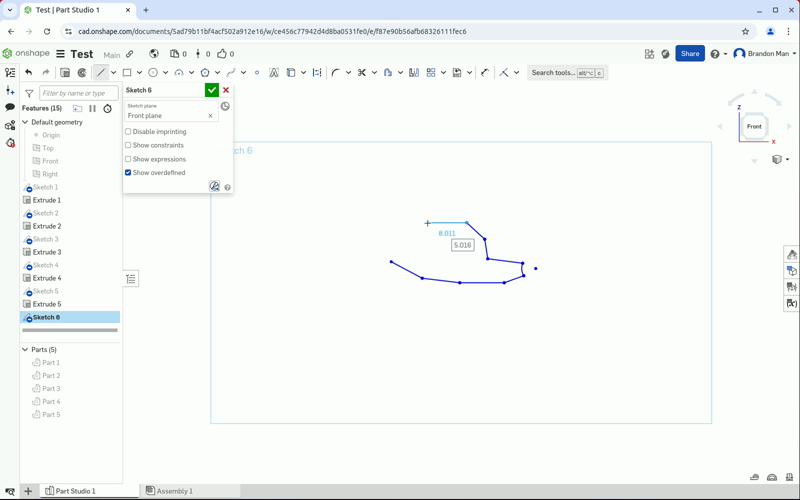
key_up(shift)
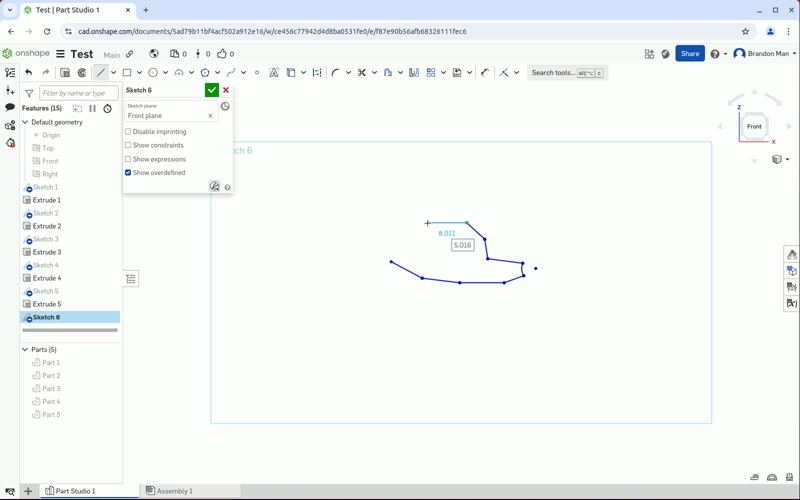
key_down(shift)
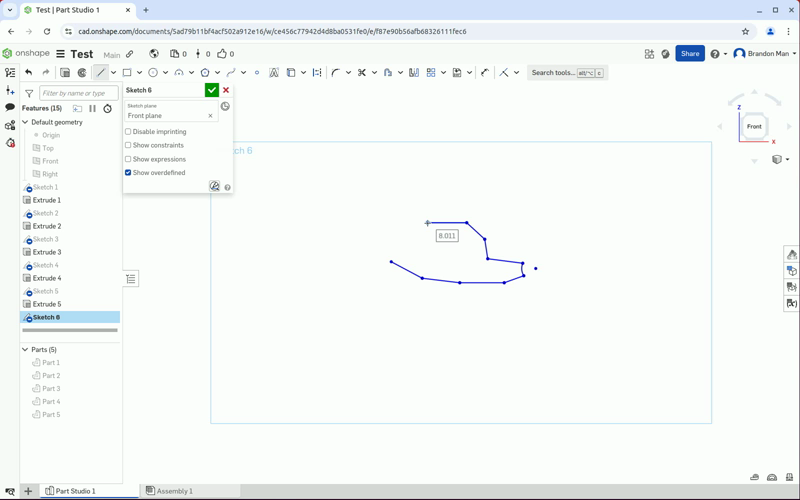
mouse_move(457, 222)
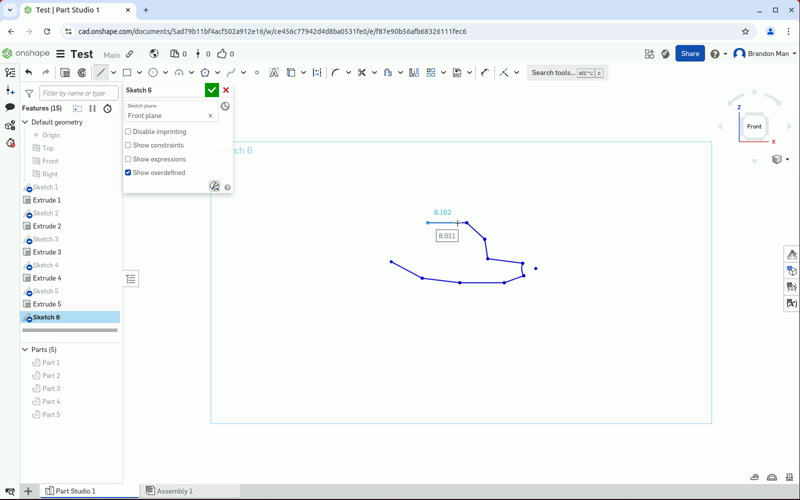
mouse_move(397, 239)
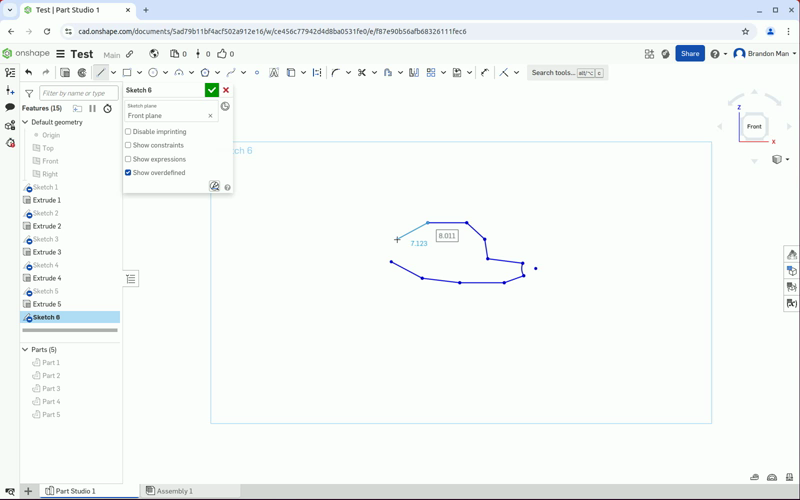
click(397, 239)
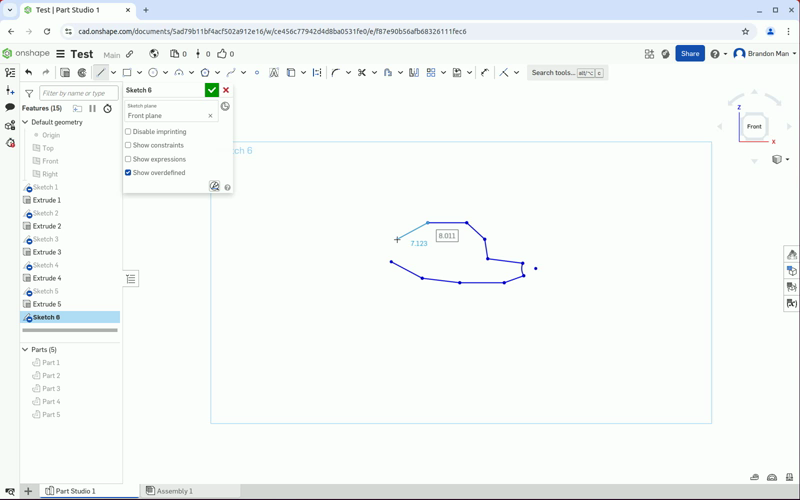
key_up(shift)
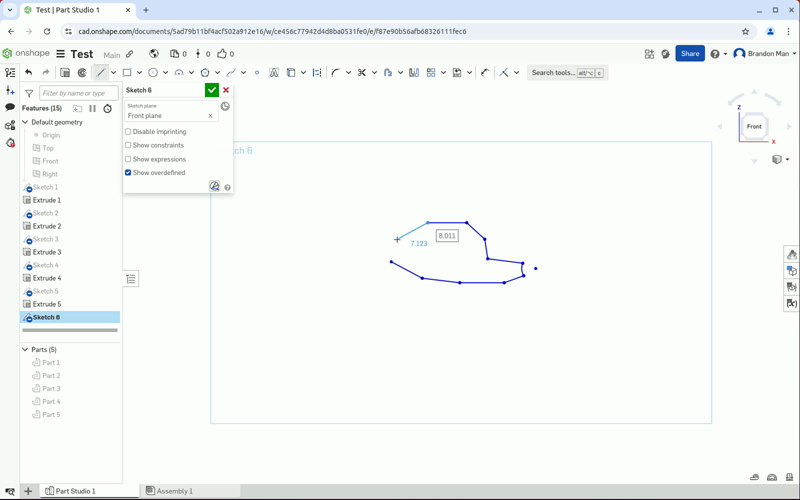
mouse_move(427, 239)
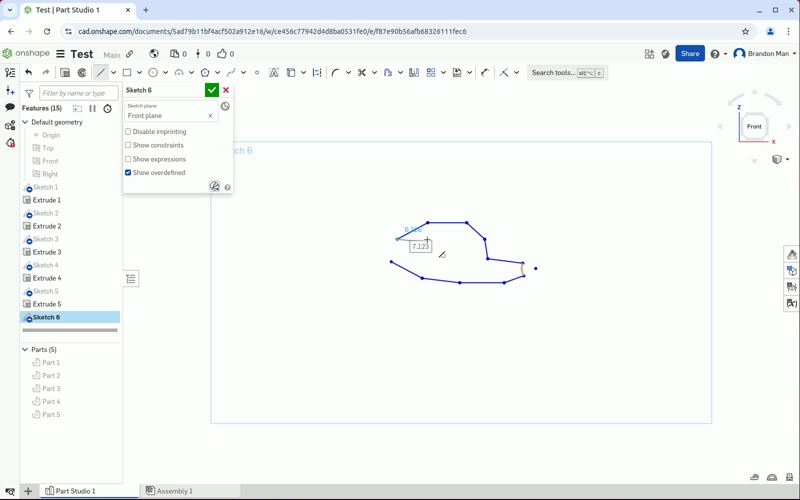
key_down(shift)
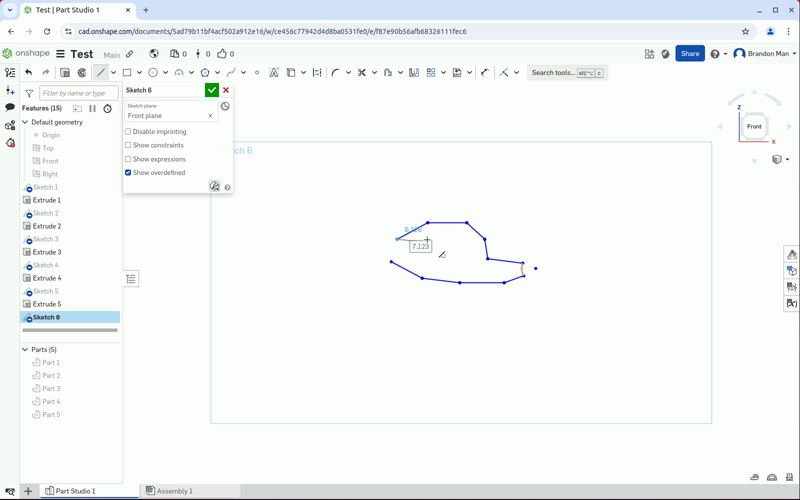
mouse_move(391, 261)
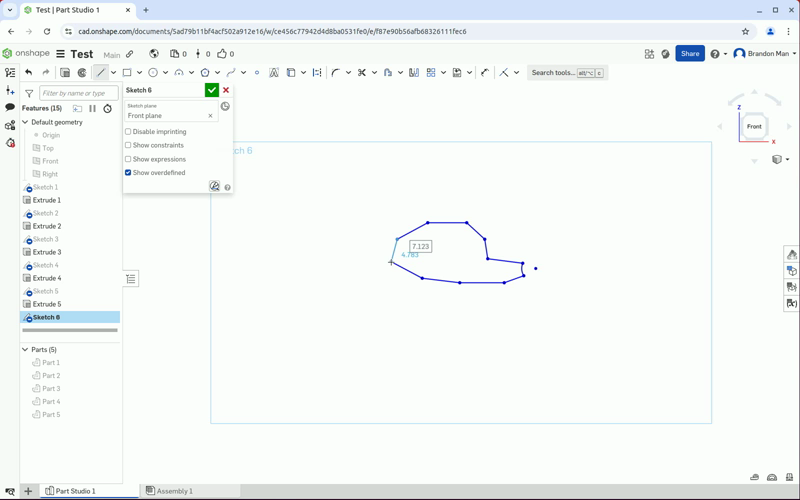
key_up(shift)
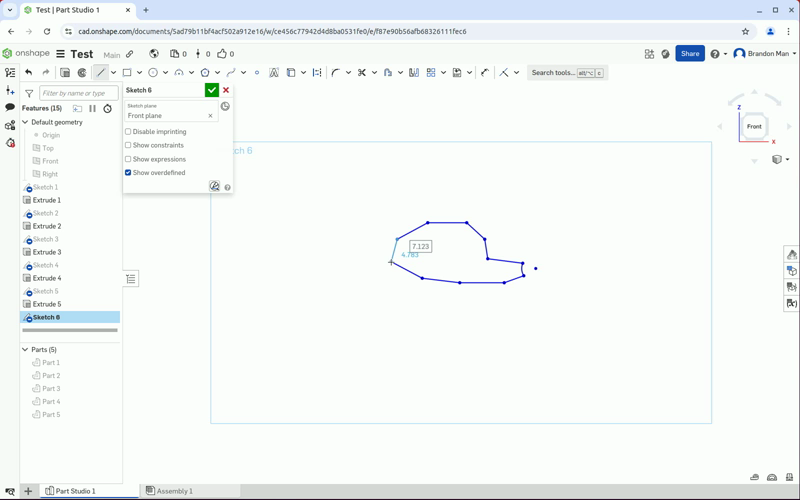
click(391, 261)
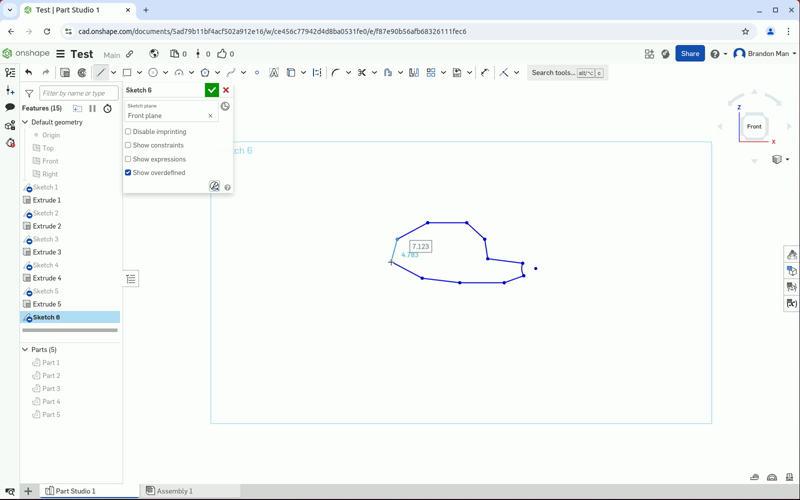
key(esc)
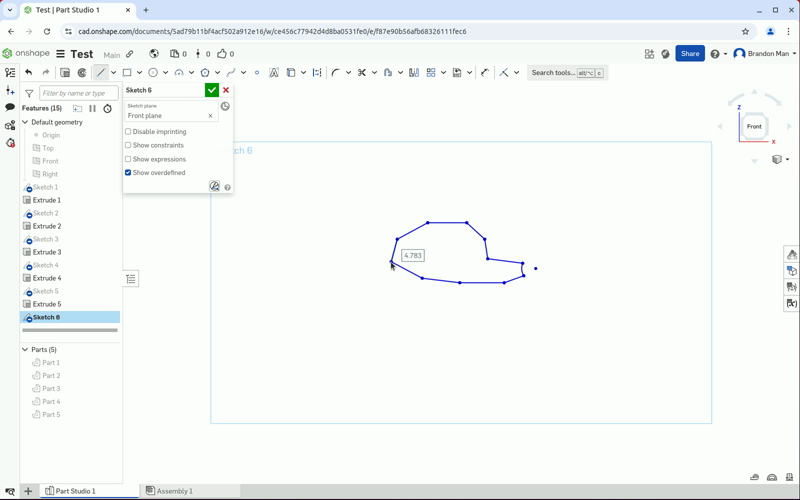
mouse_move(474, 267)
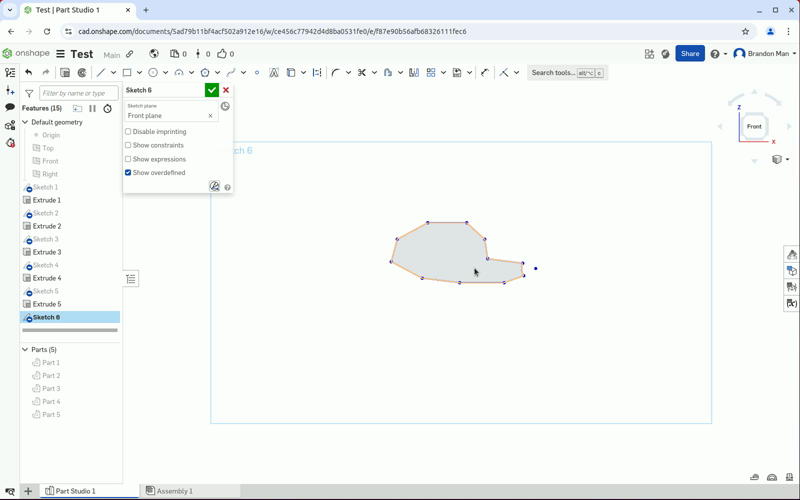
click(474, 267)
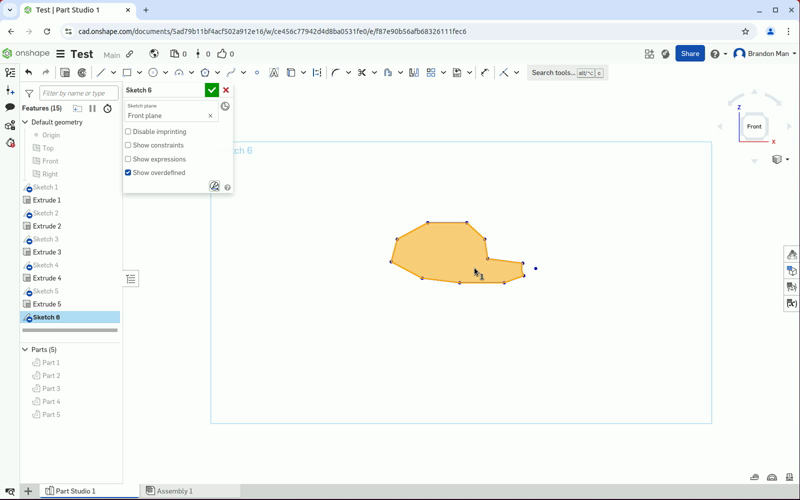
mouse_move(73, 352)
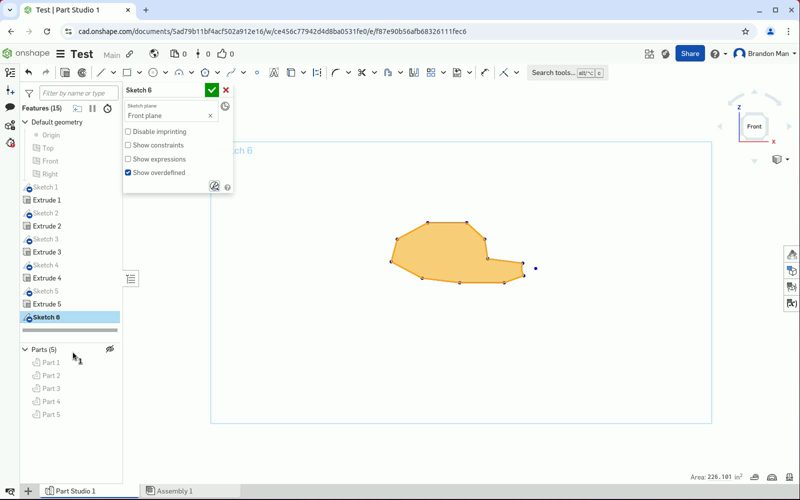
key(shift+y)
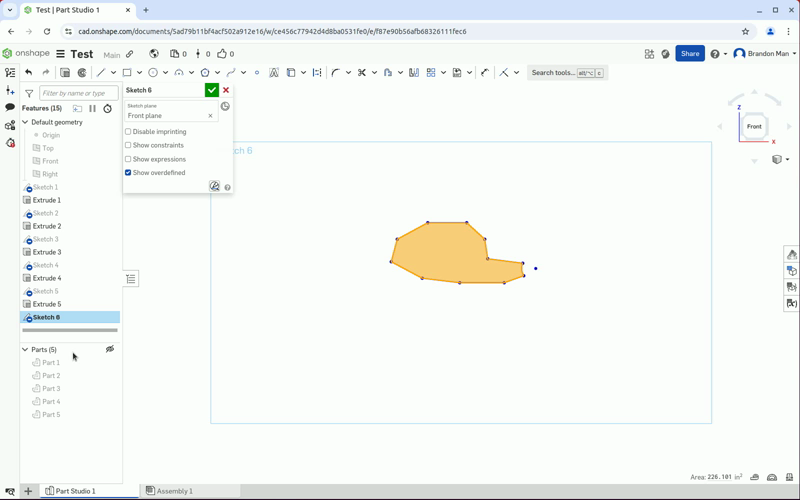
key(shift+e)
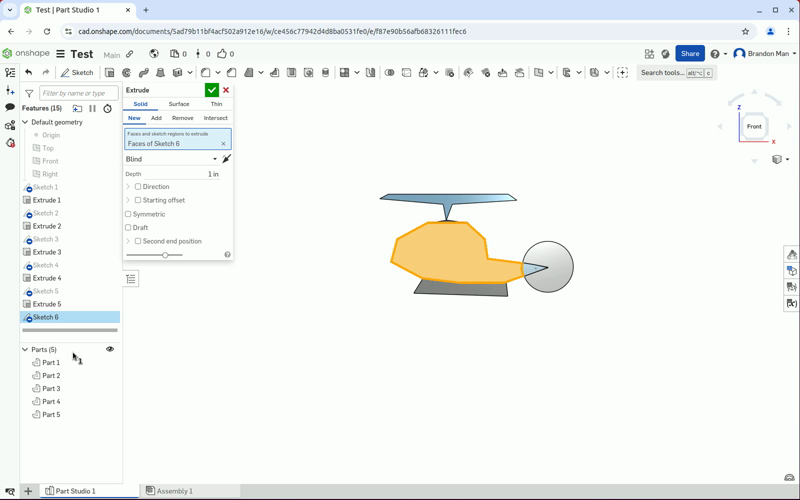
mouse_move(143, 106)
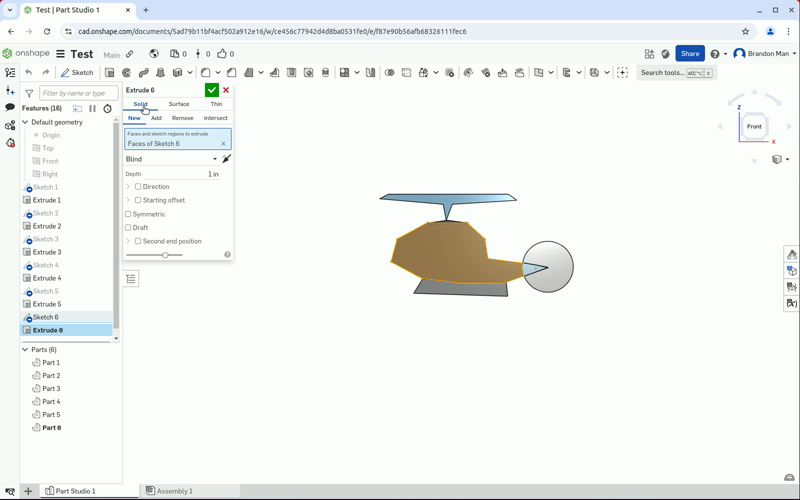
click(143, 106)
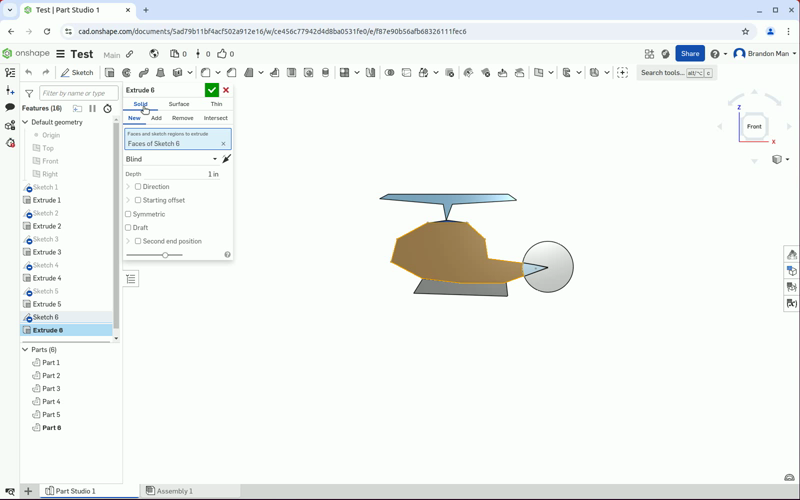
mouse_move(137, 120)
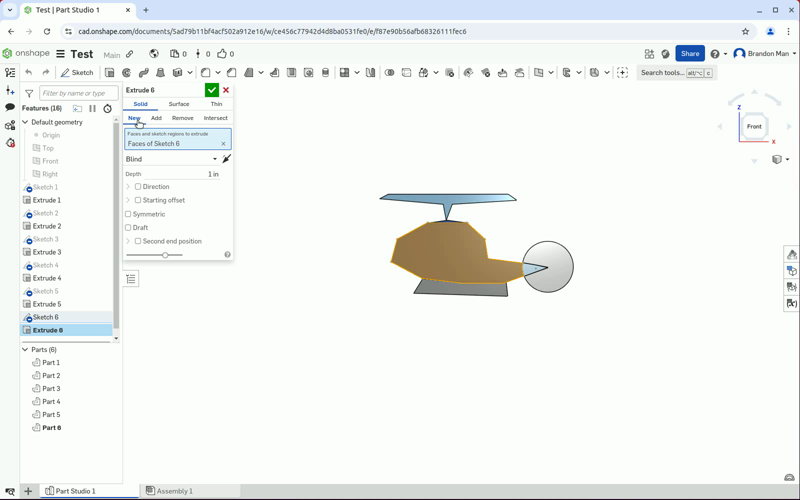
click(137, 120)
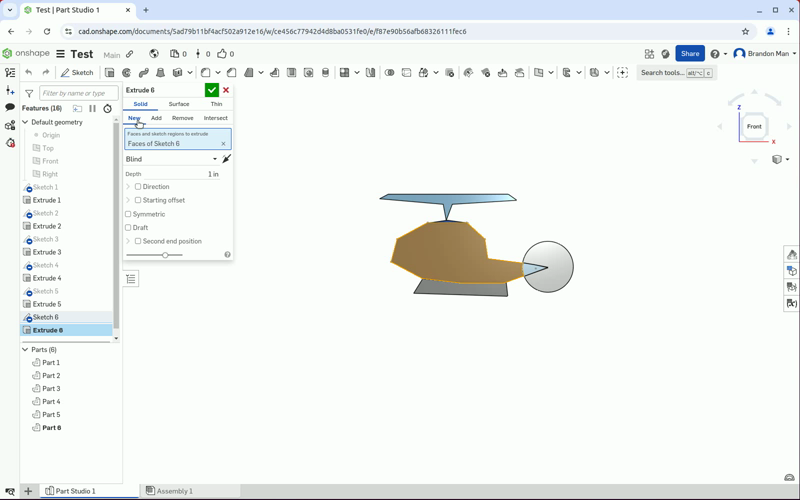
key(tab, 4)
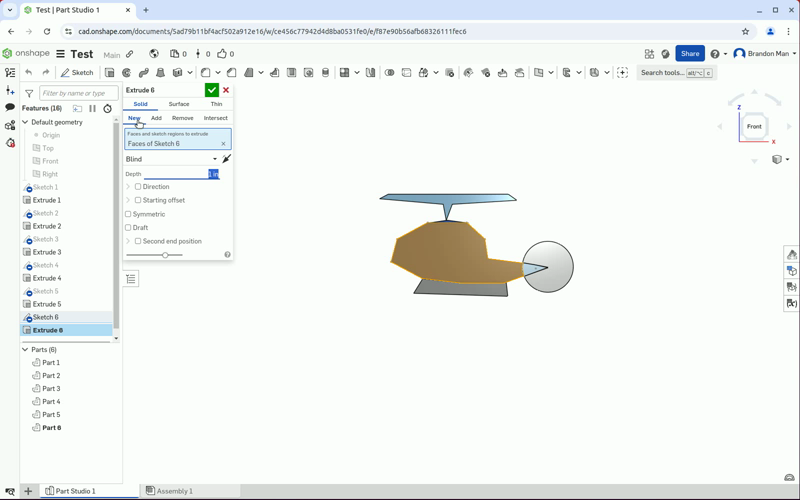
text(6.74)
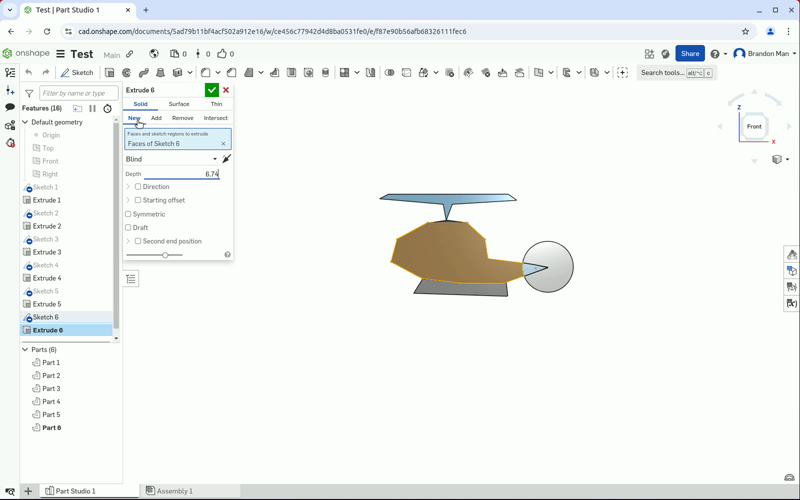
key(enter)
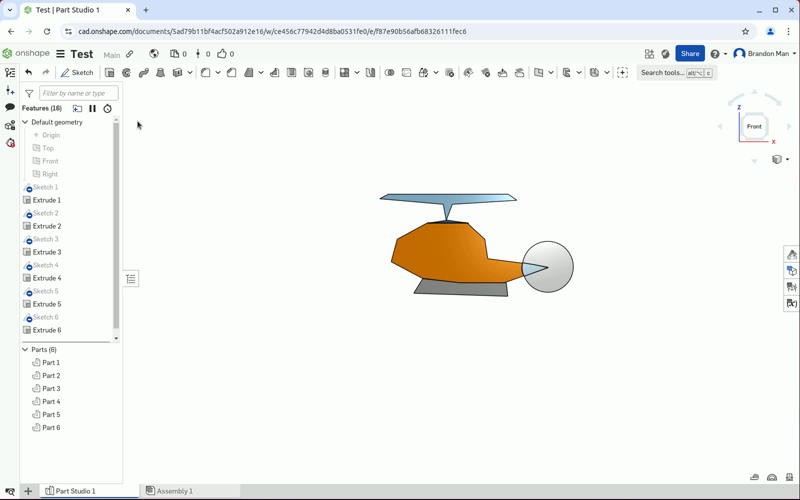
key(shift+h)
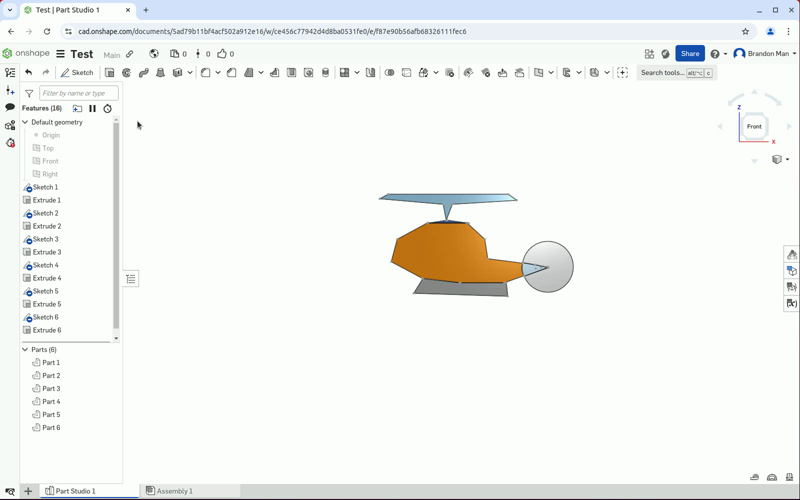
key(shift+h)
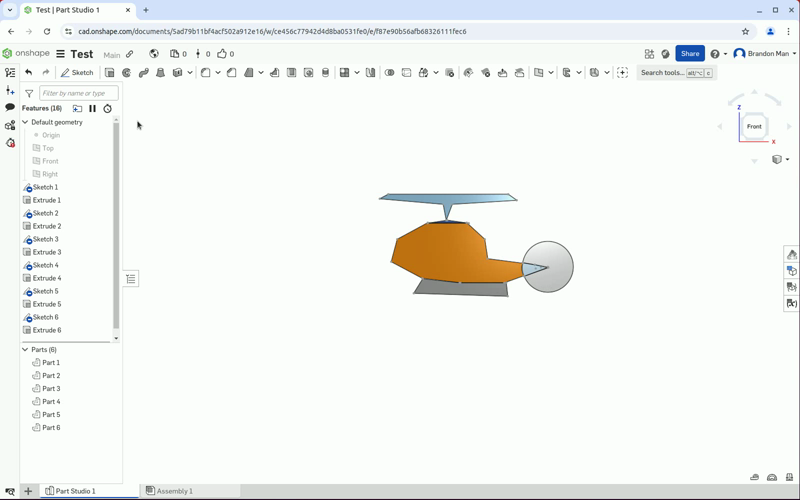
key(shift+7)
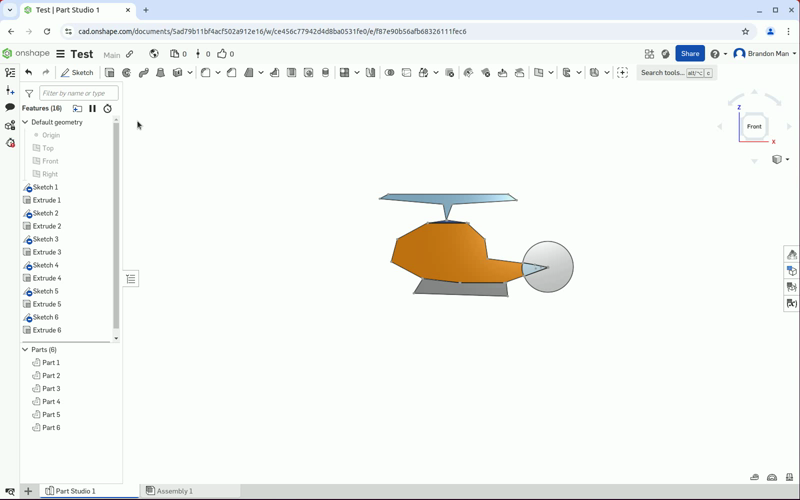
key(left, 2)
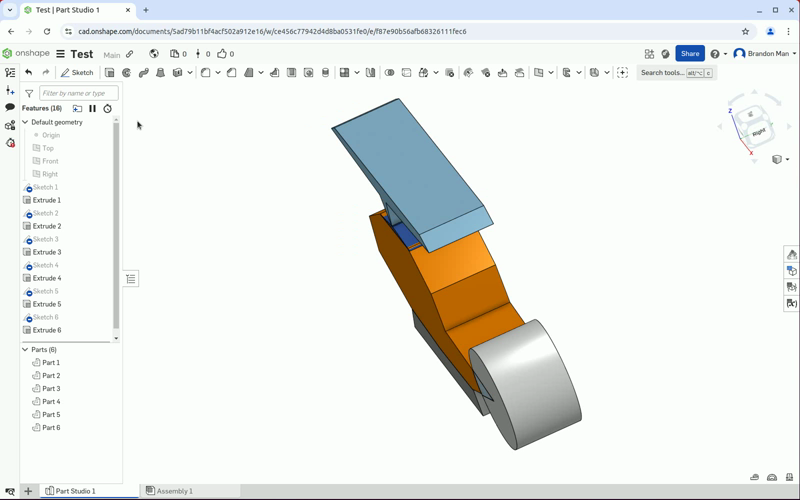
key(down, 2)
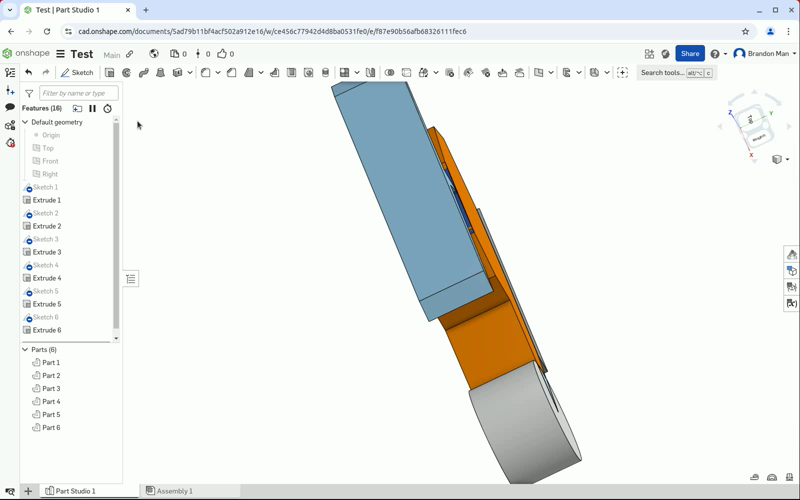
key(up, 2)
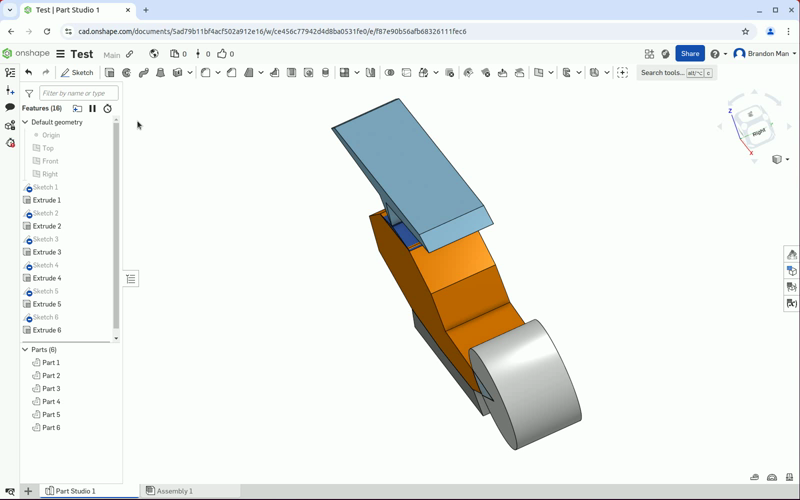
key(right, 2)
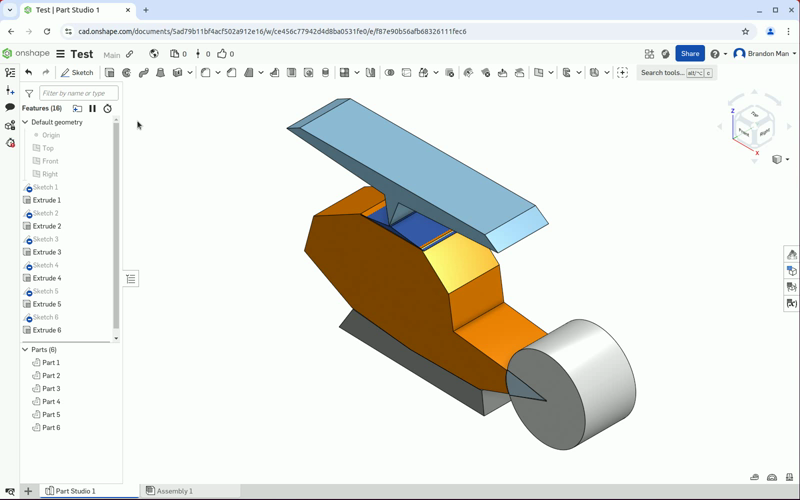
mouse_move(69, 189)
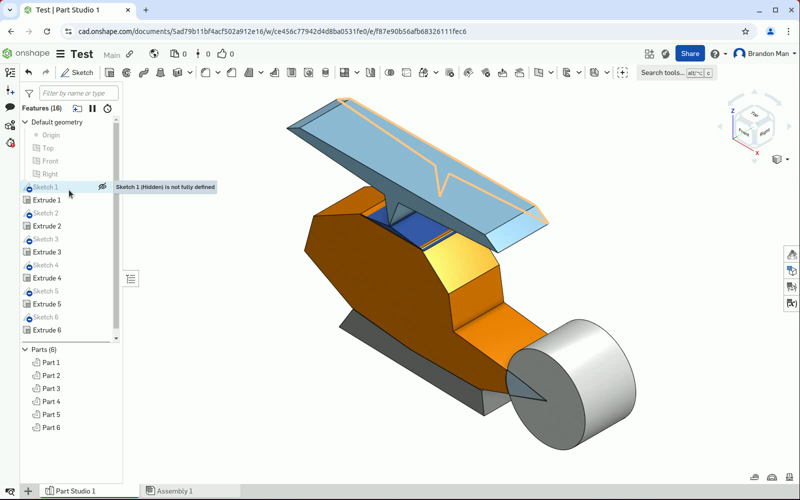
click(69, 189)